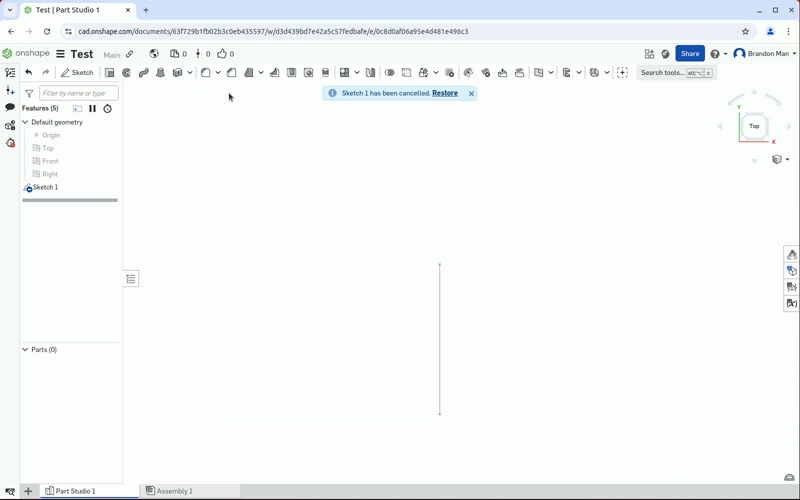
key(shift+h)
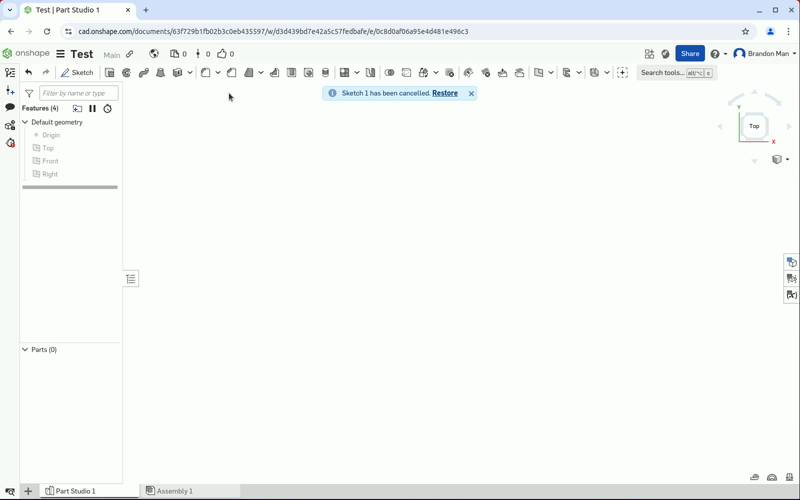
mouse_move(73, 352)
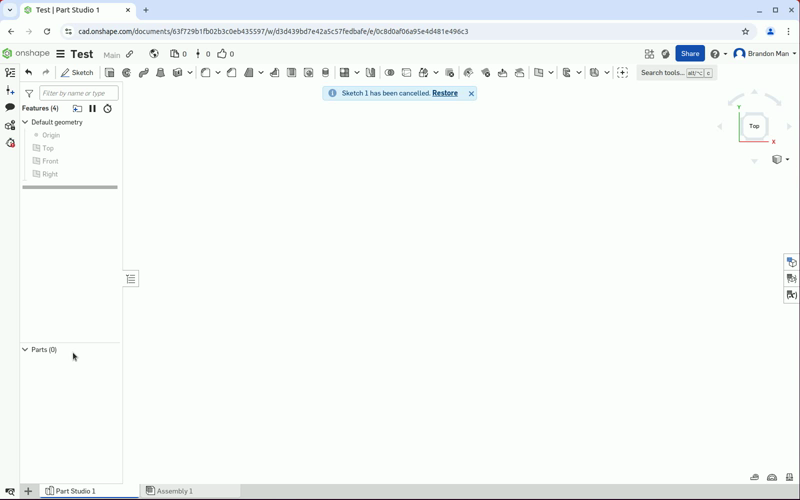
key(y)
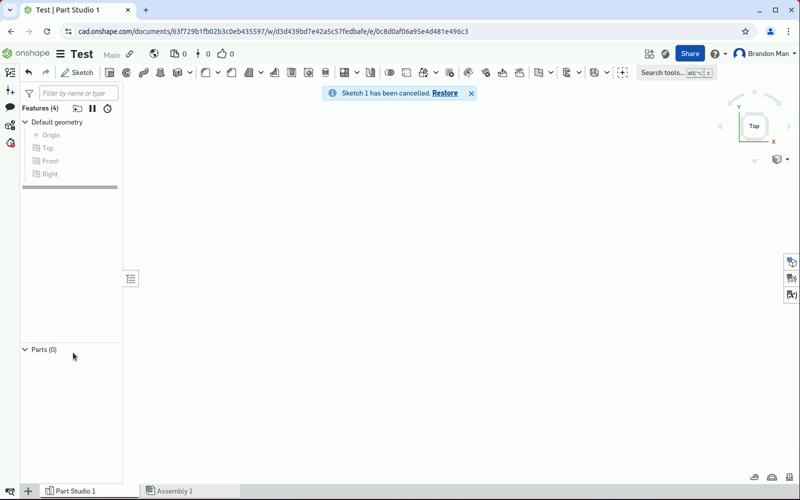
key(shift+p)
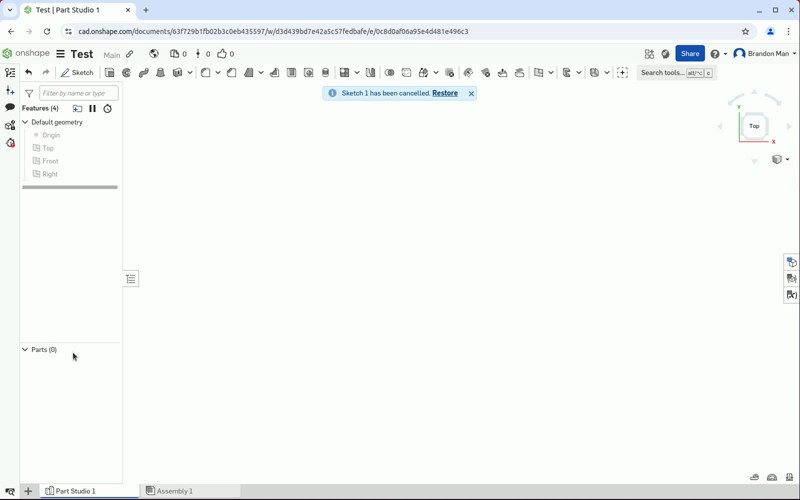
key(space)
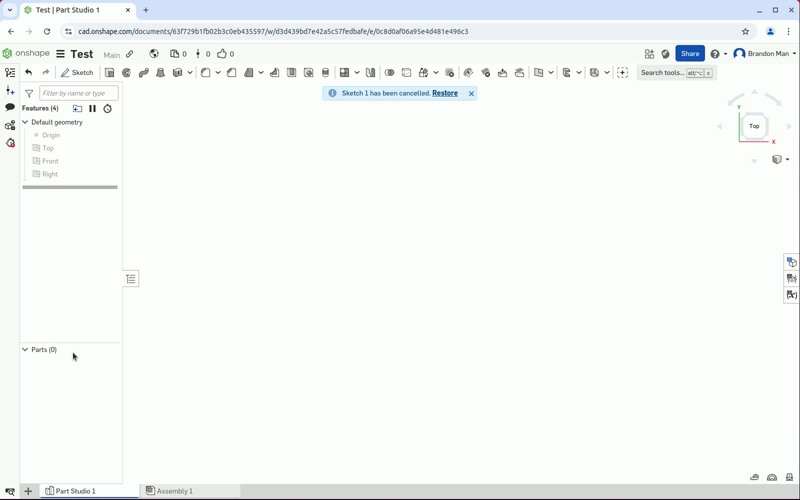
key_down(shift)
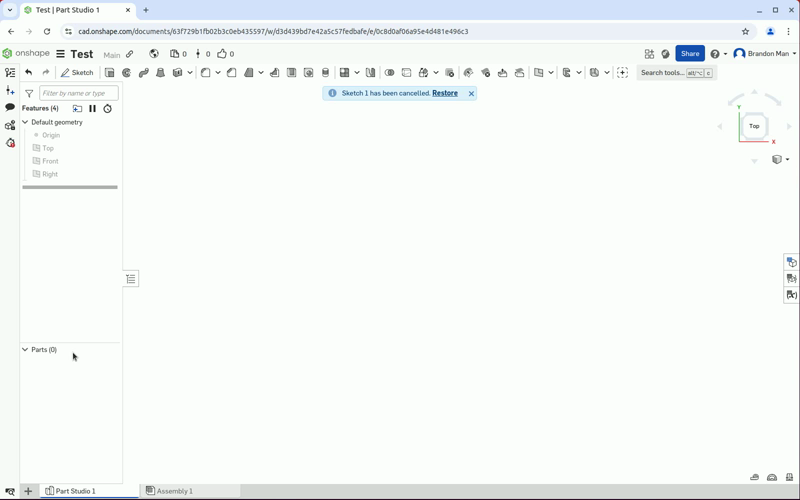
key(up)
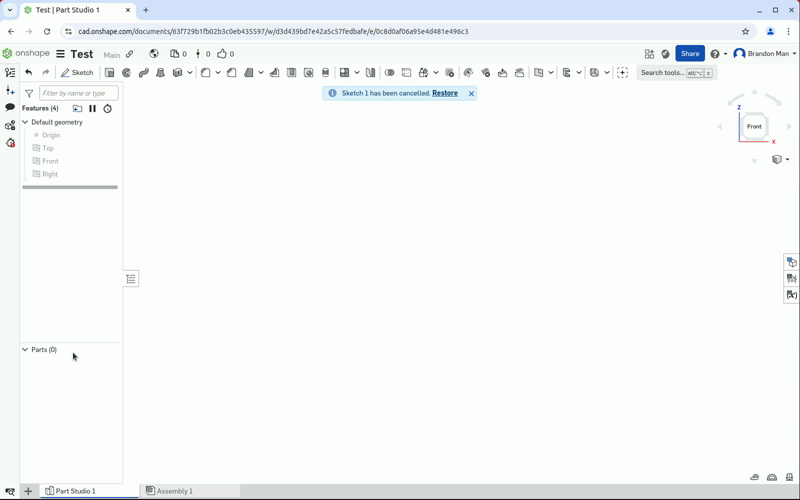
key_up(shift)
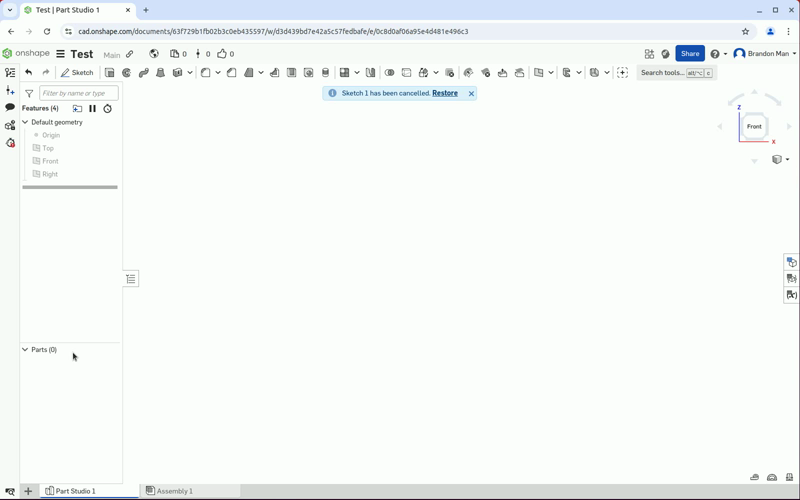
mouse_move(73, 352)
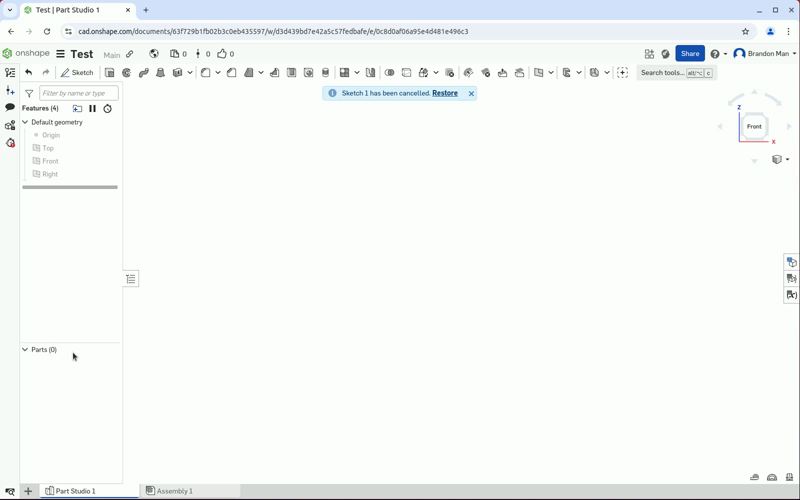
key(shift+y)
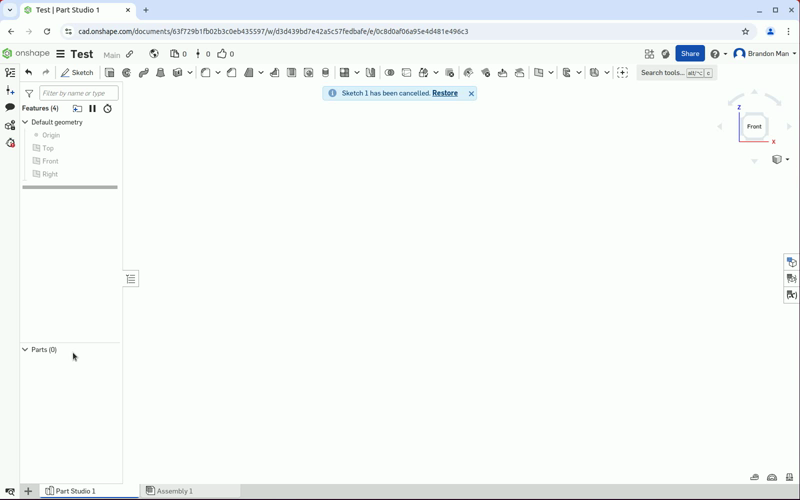
key(shift+s)
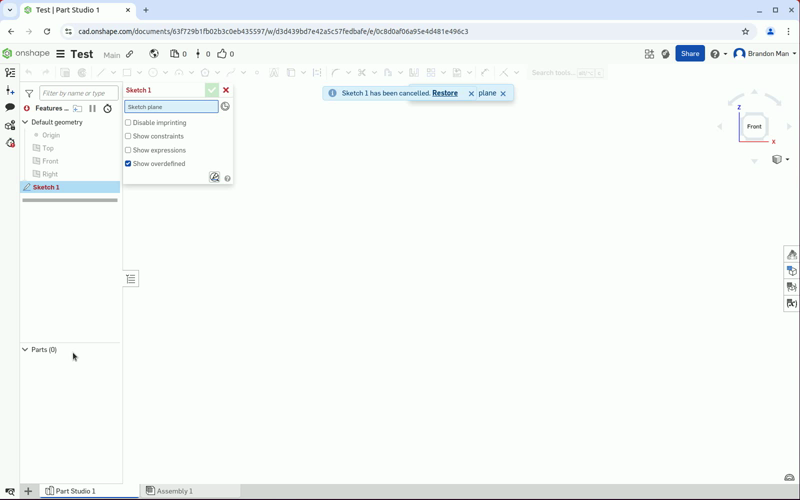
mouse_move(73, 163)
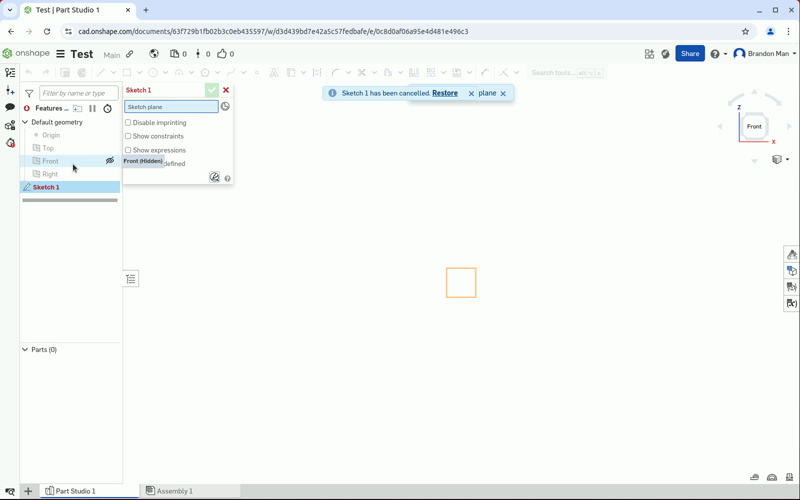
click(73, 163)
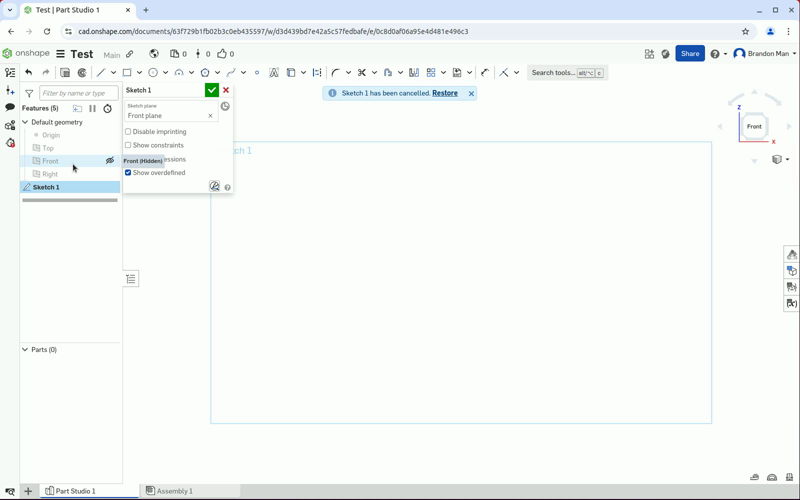
mouse_move(73, 352)
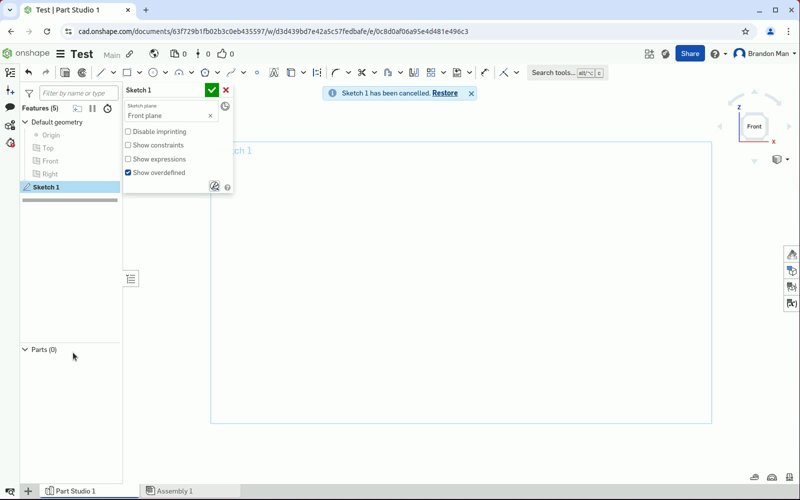
key(y)
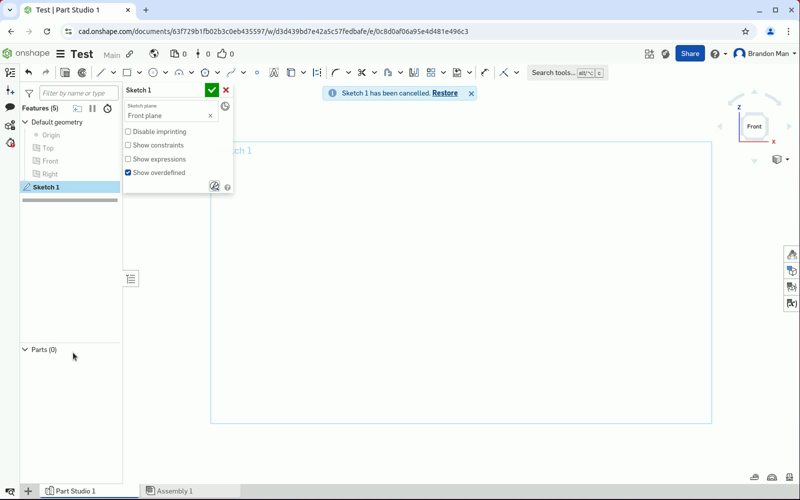
key(l)
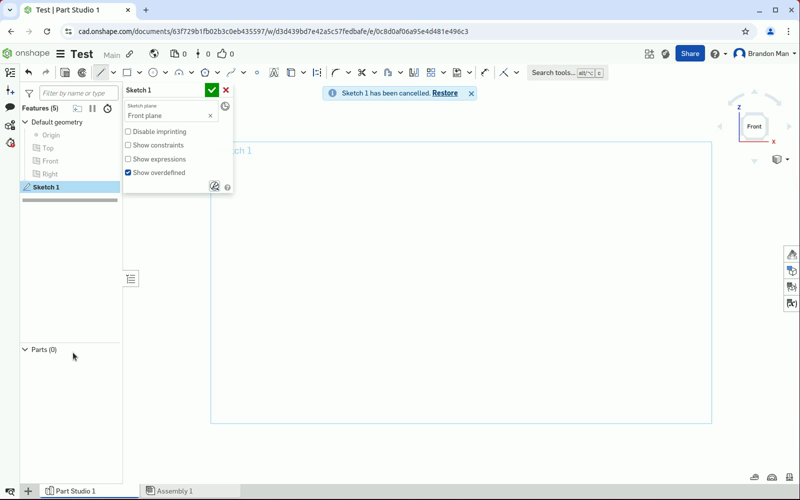
key_down(shift)
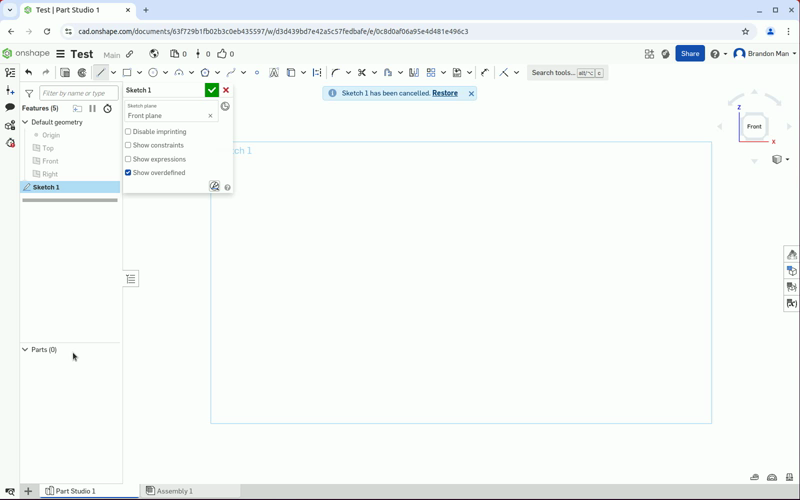
mouse_move(457, 390)
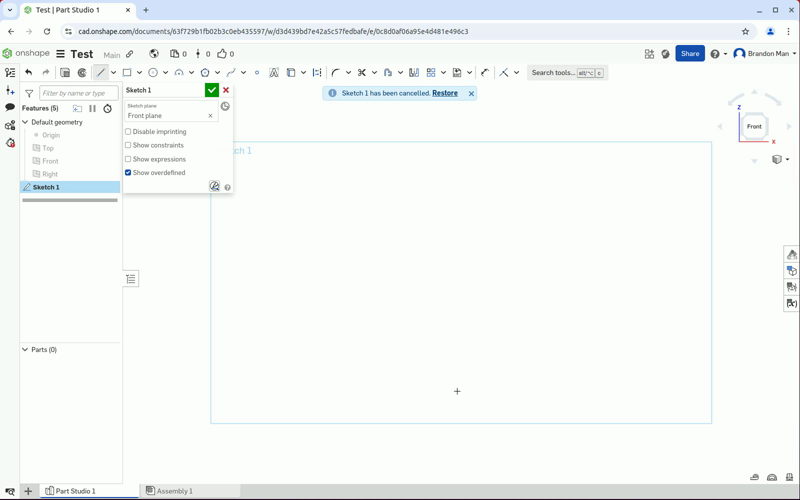
click(457, 390)
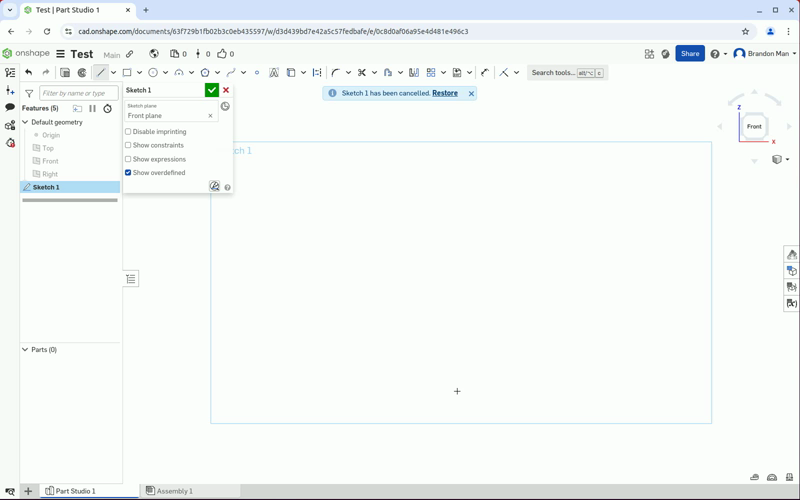
key_up(shift)
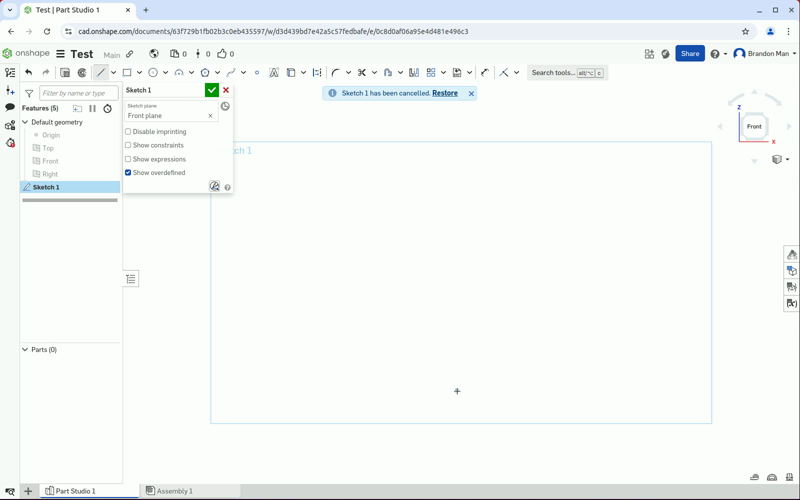
key_down(shift)
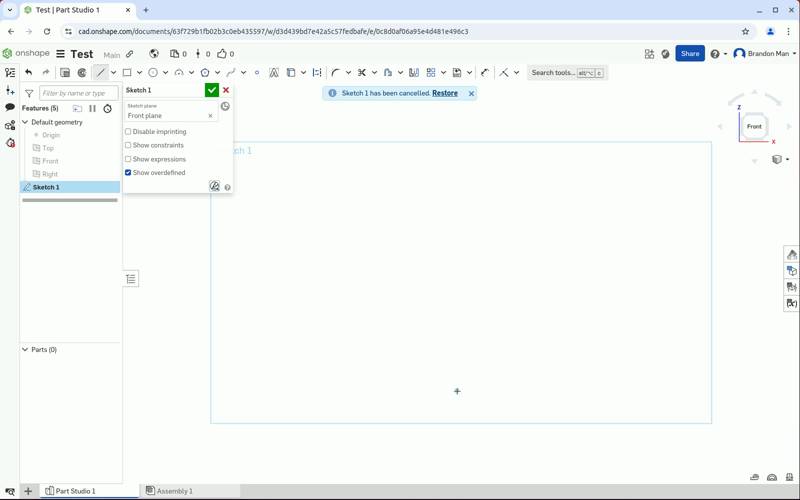
mouse_move(487, 390)
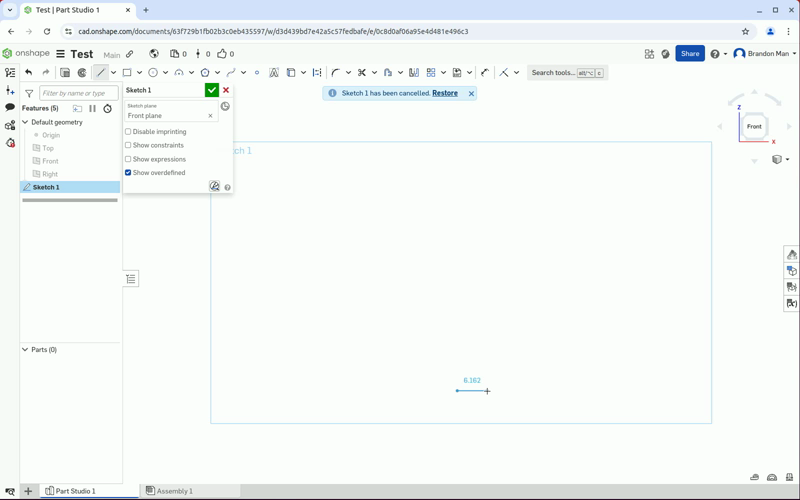
mouse_move(460, 390)
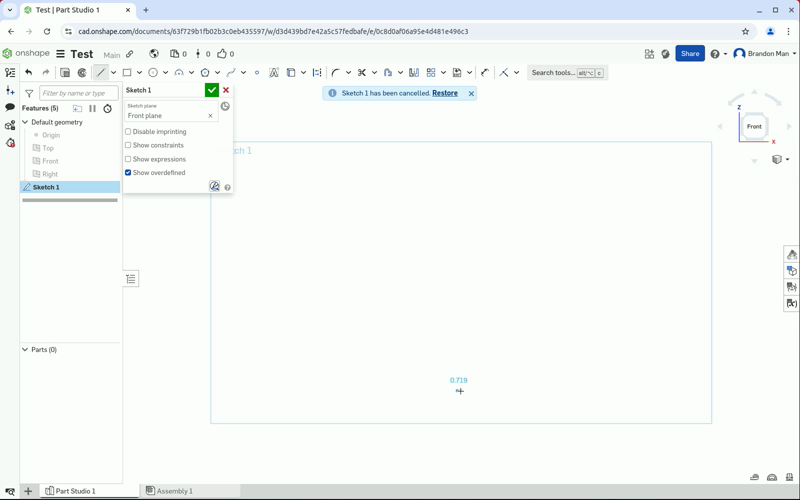
scroll(6)
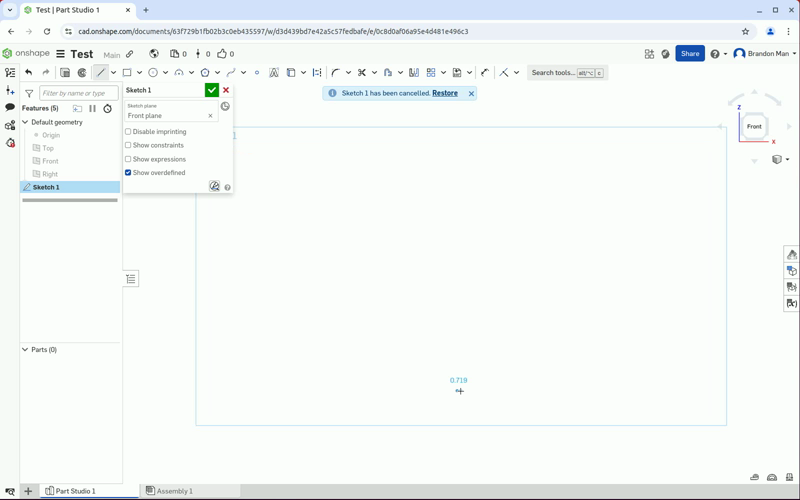
scroll(6)
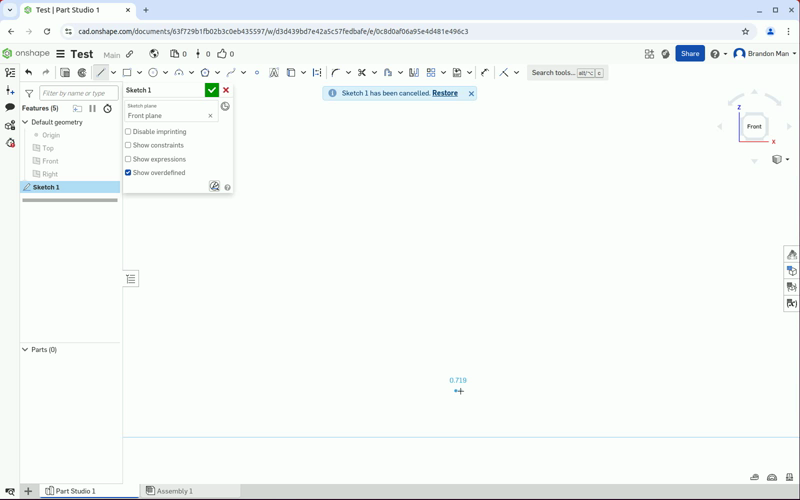
scroll(6)
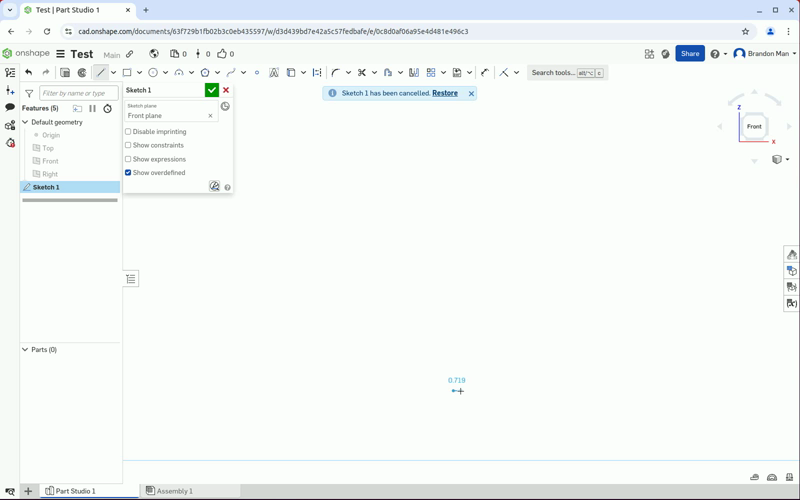
scroll(6)
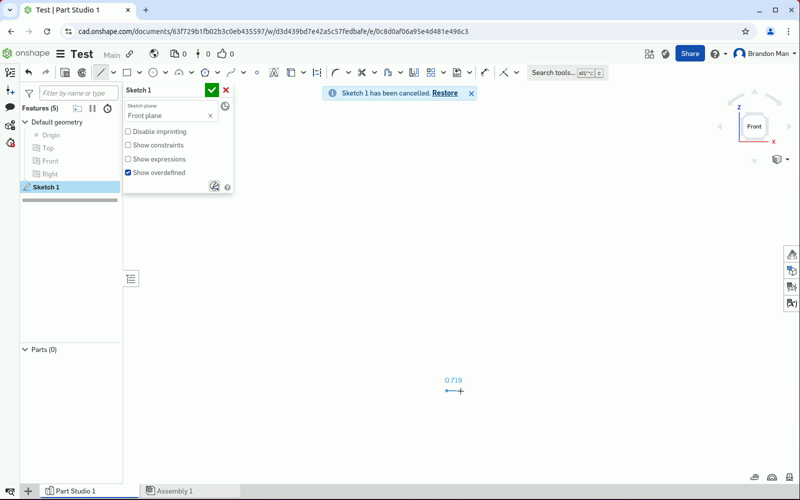
scroll(6)
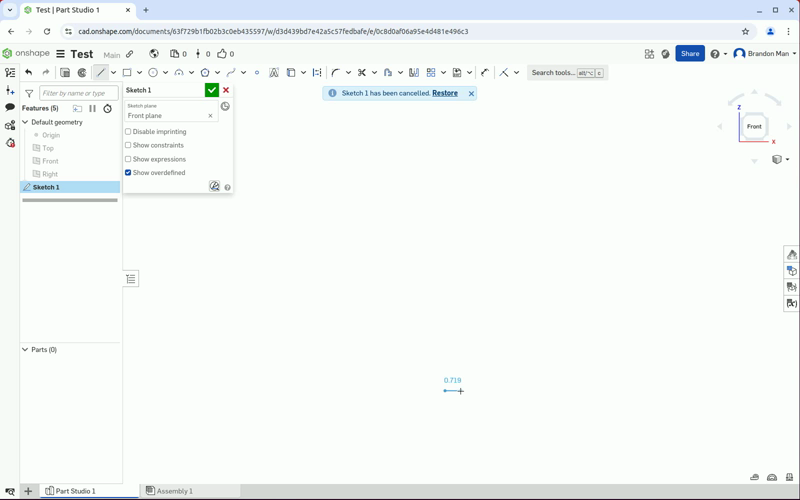
scroll(6)
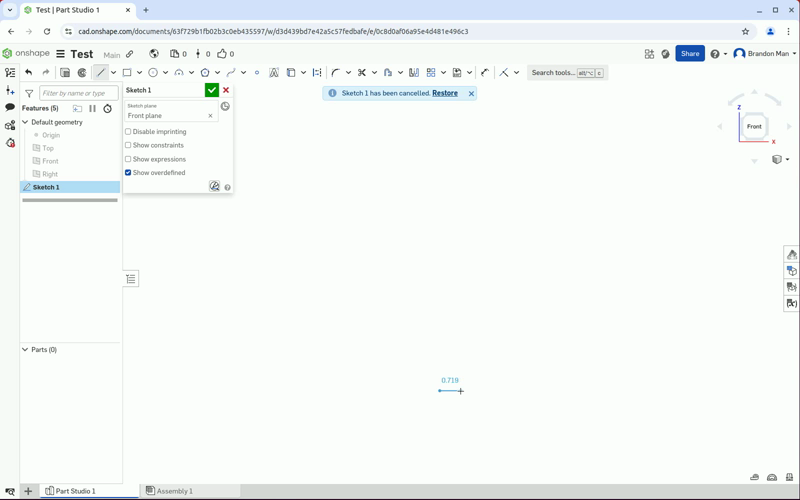
scroll(6)
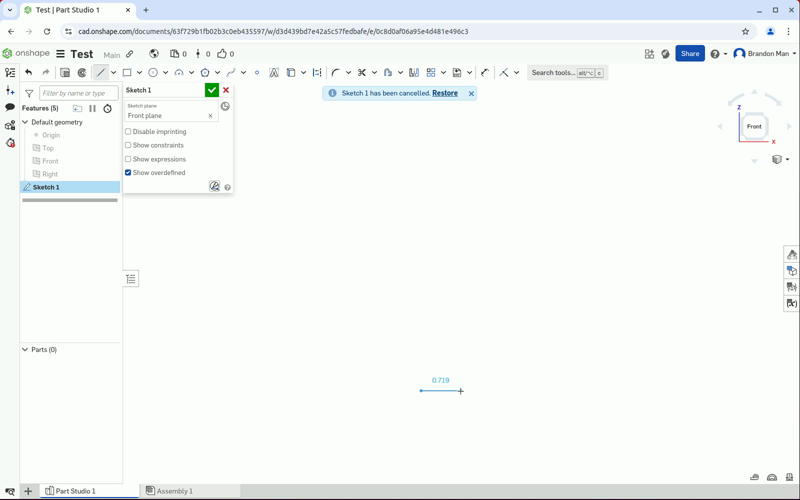
click(460, 390)
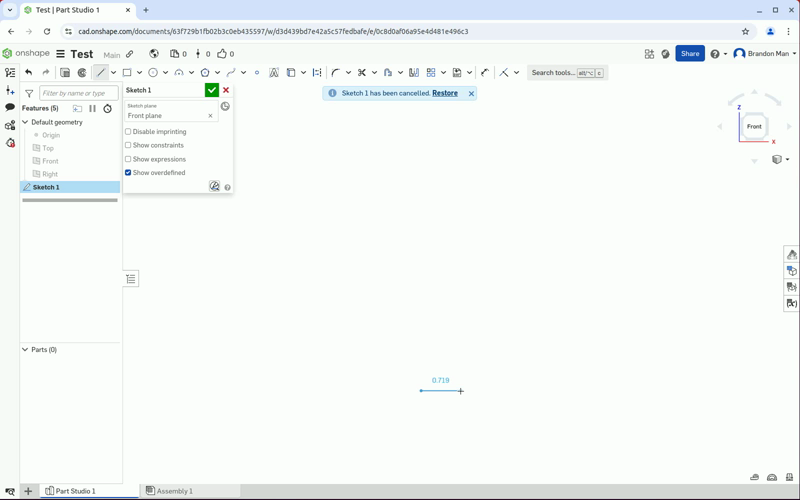
scroll(-6)
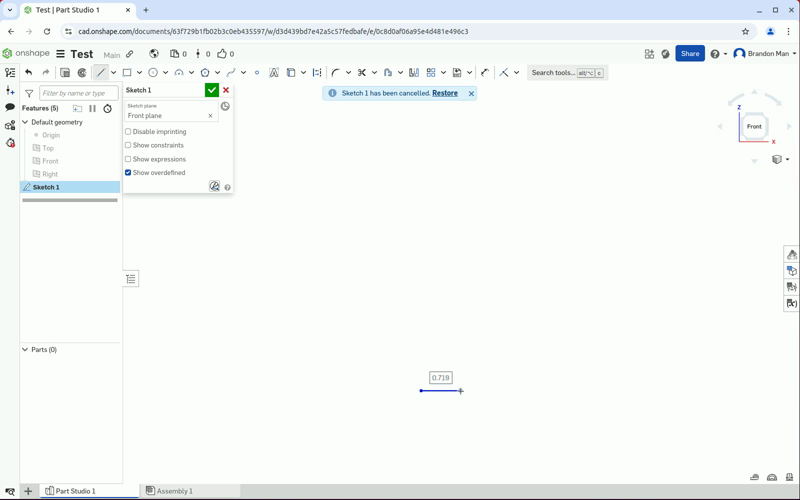
scroll(-6)
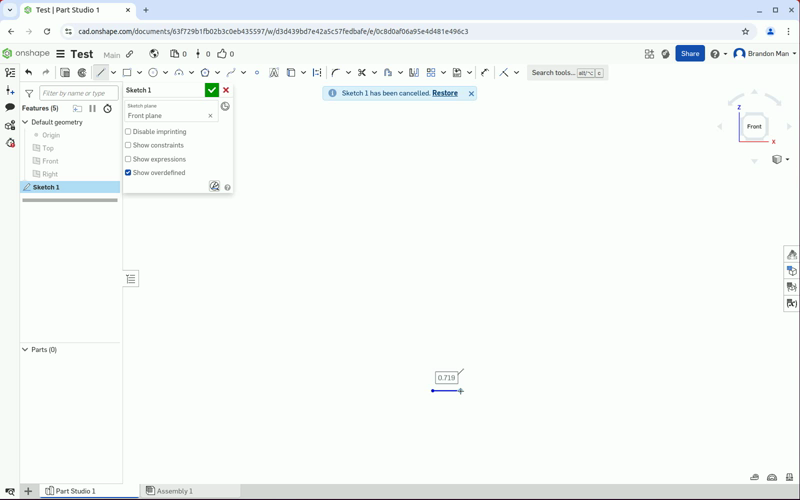
scroll(-6)
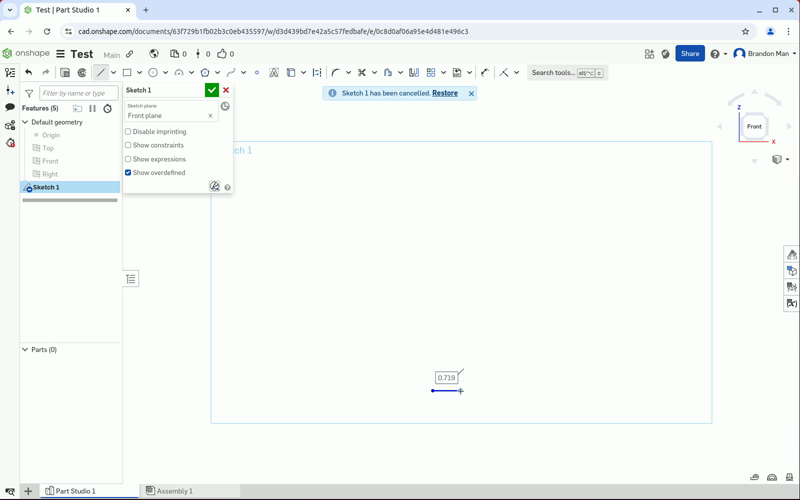
scroll(-6)
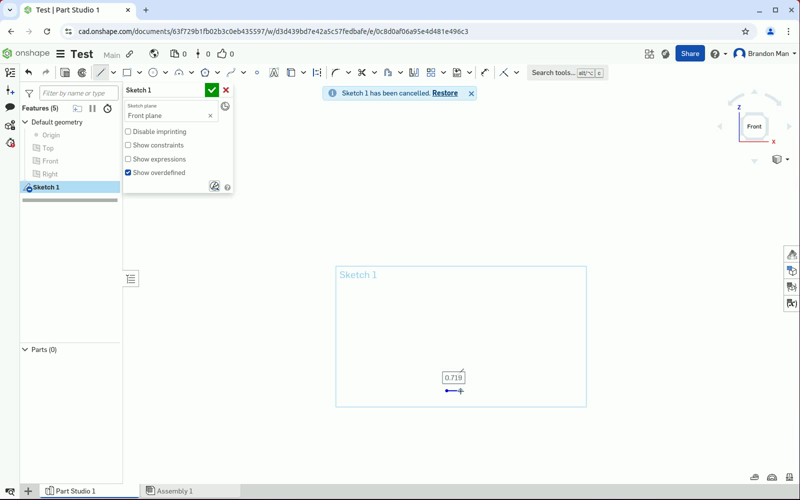
scroll(-6)
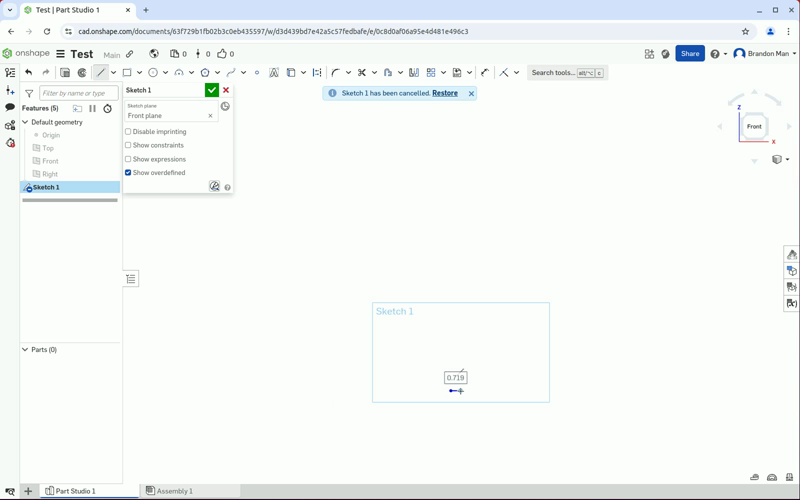
scroll(-6)
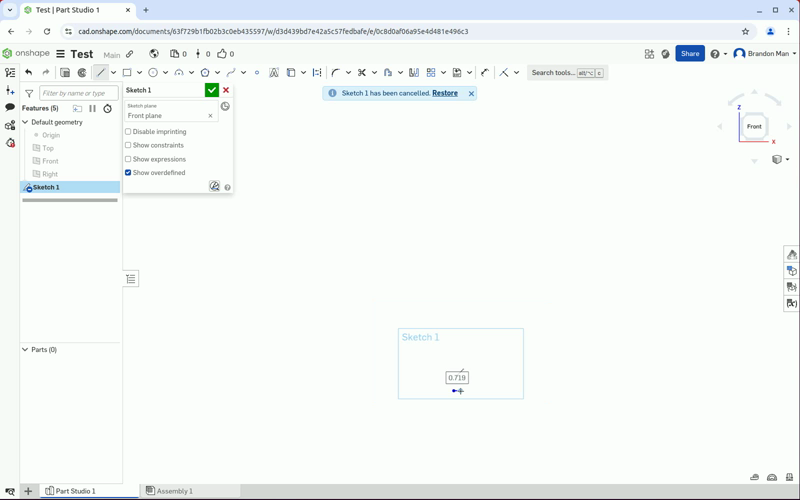
scroll(-6)
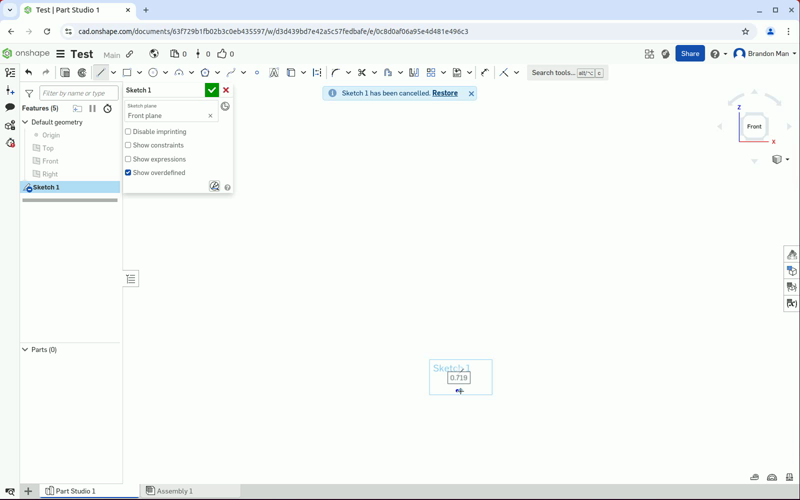
key_up(shift)
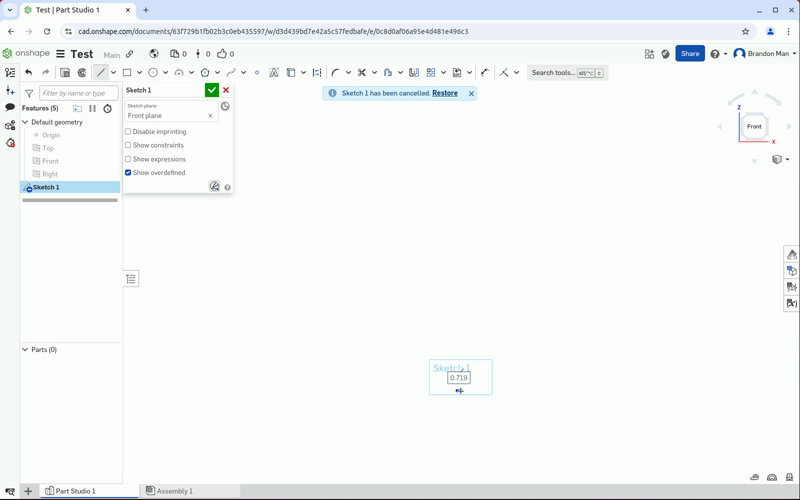
key_down(shift)
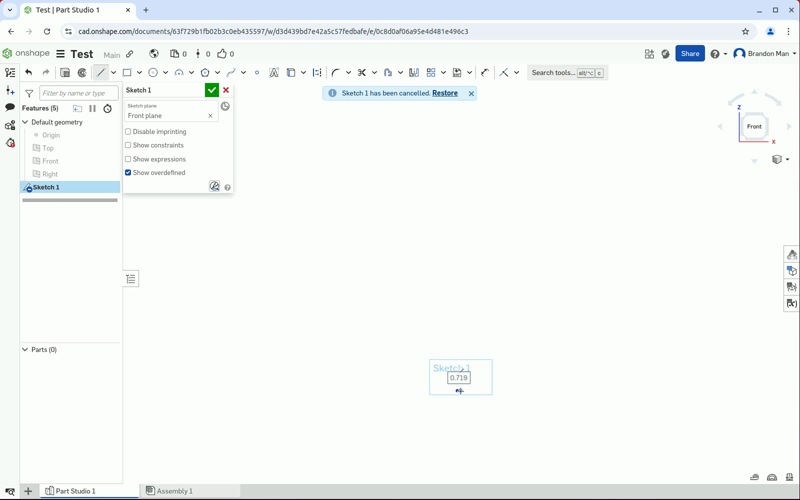
mouse_move(460, 282)
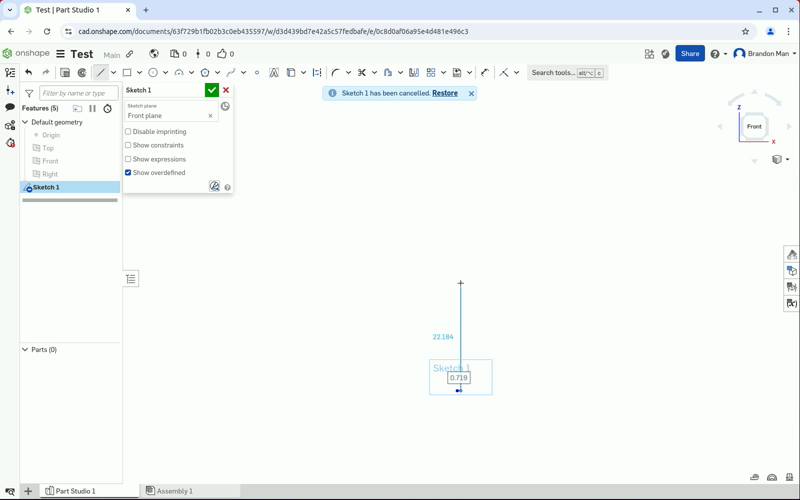
click(460, 282)
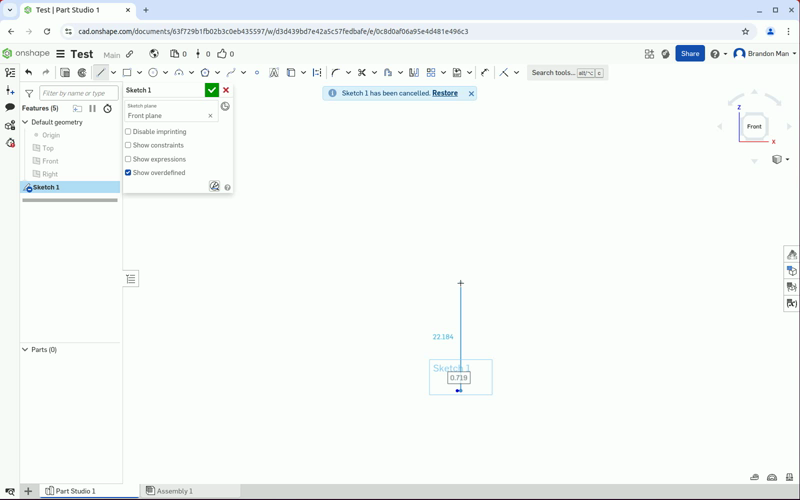
key_up(shift)
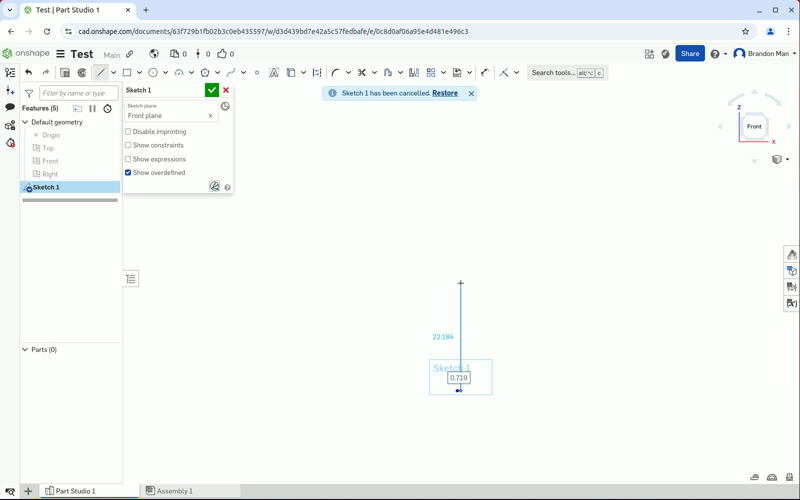
key_down(shift)
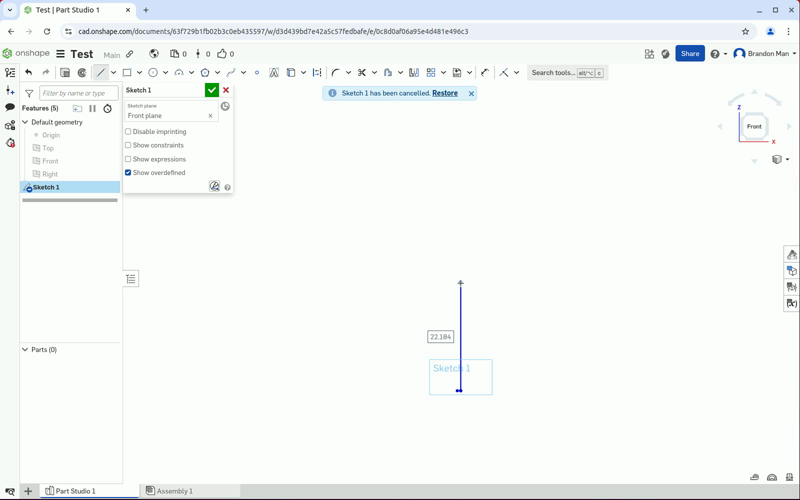
mouse_move(490, 282)
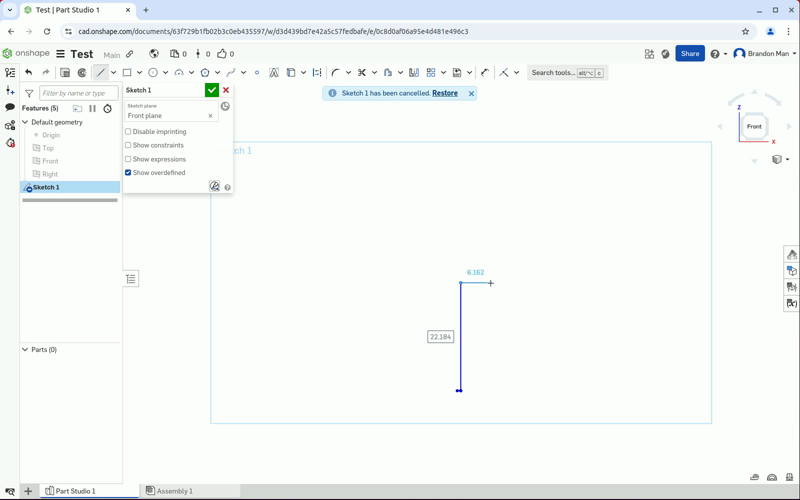
mouse_move(457, 282)
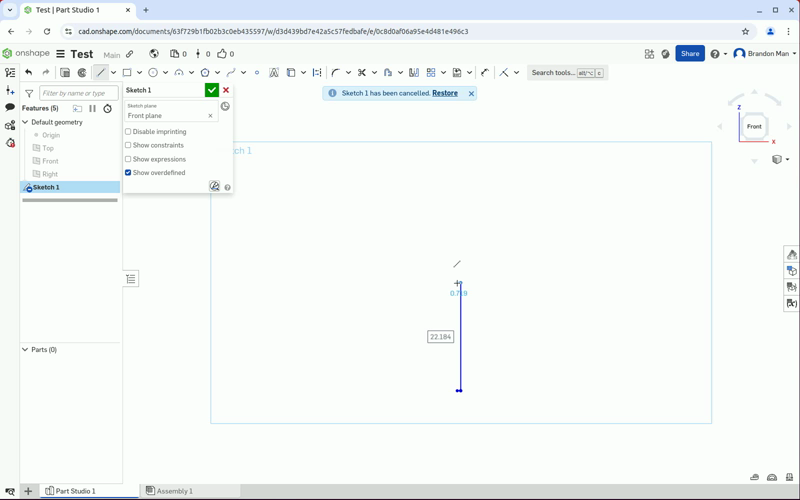
scroll(6)
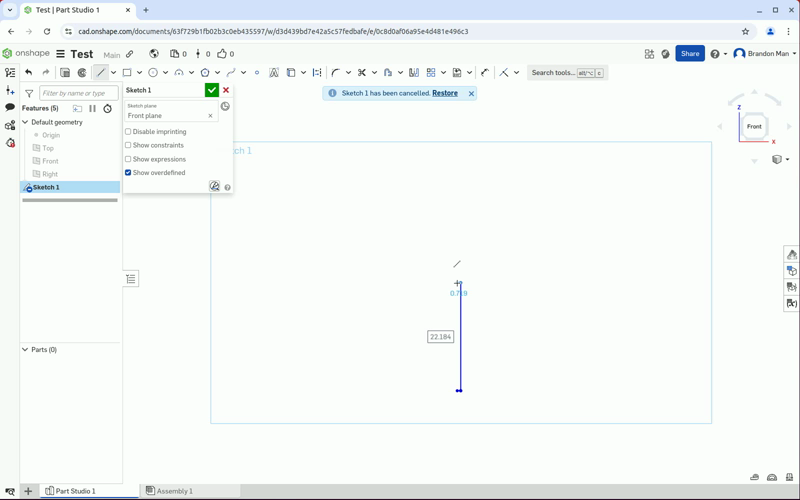
scroll(6)
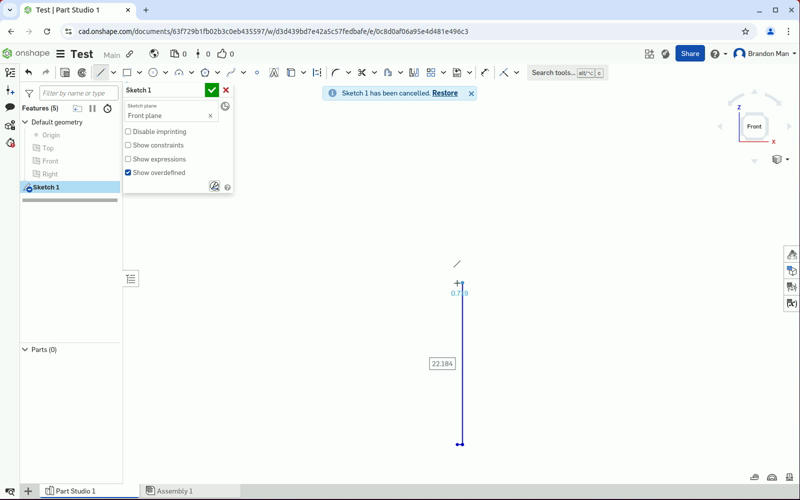
scroll(6)
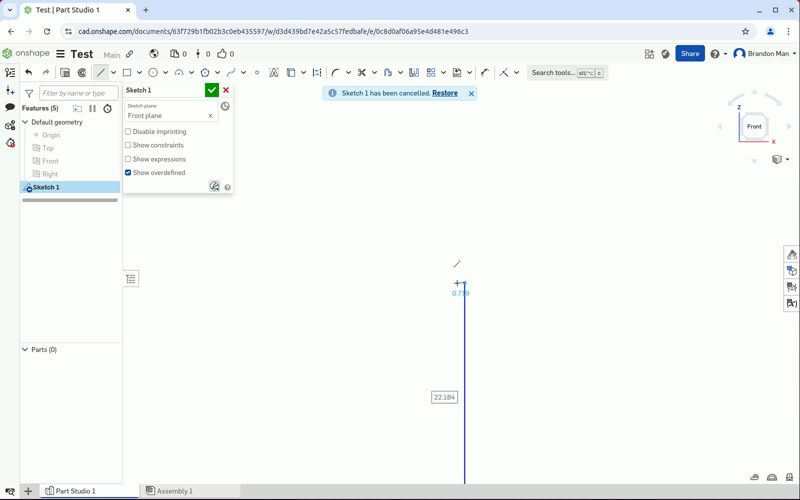
scroll(6)
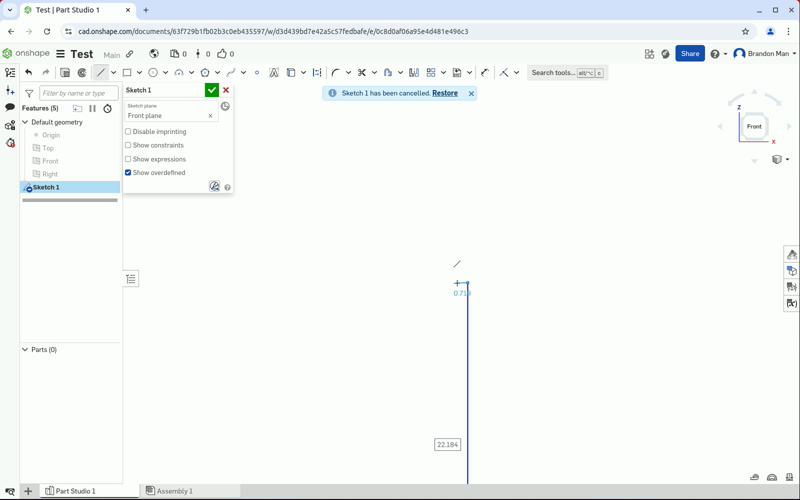
scroll(6)
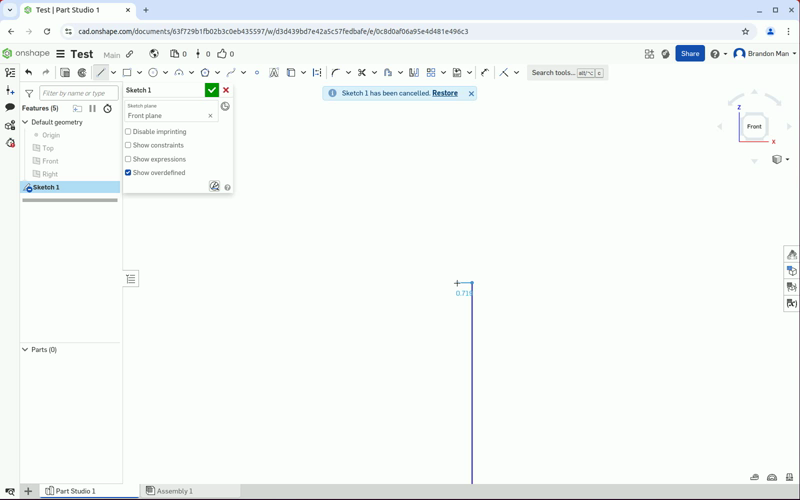
scroll(6)
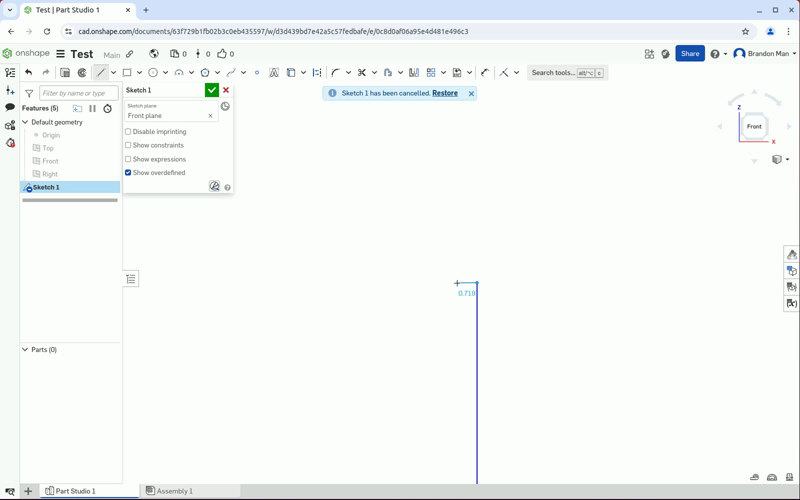
scroll(6)
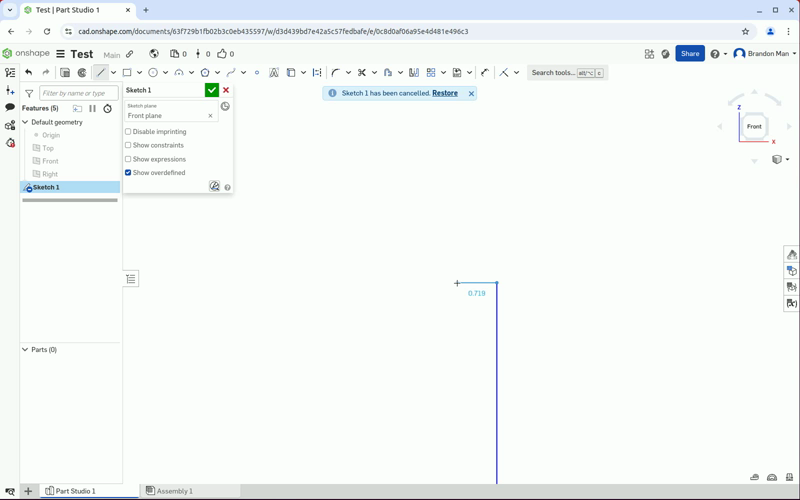
click(457, 282)
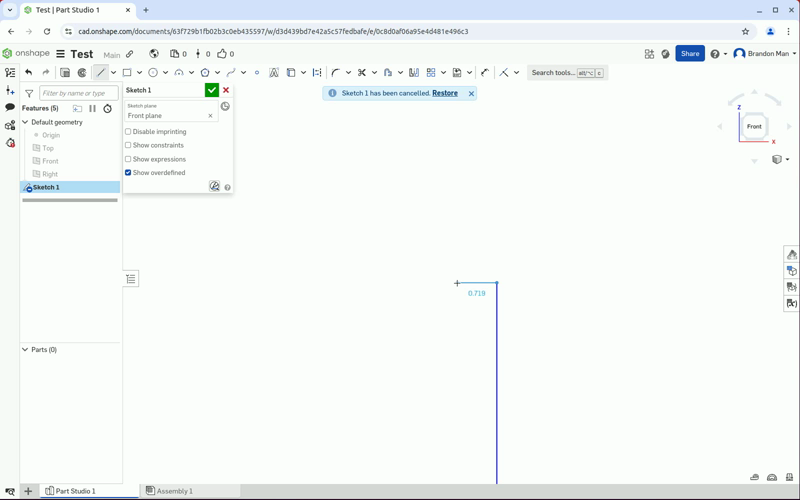
scroll(-6)
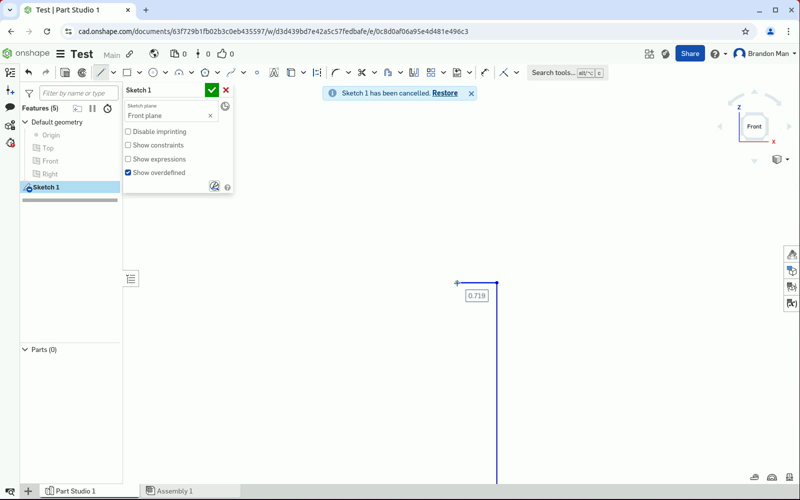
scroll(-6)
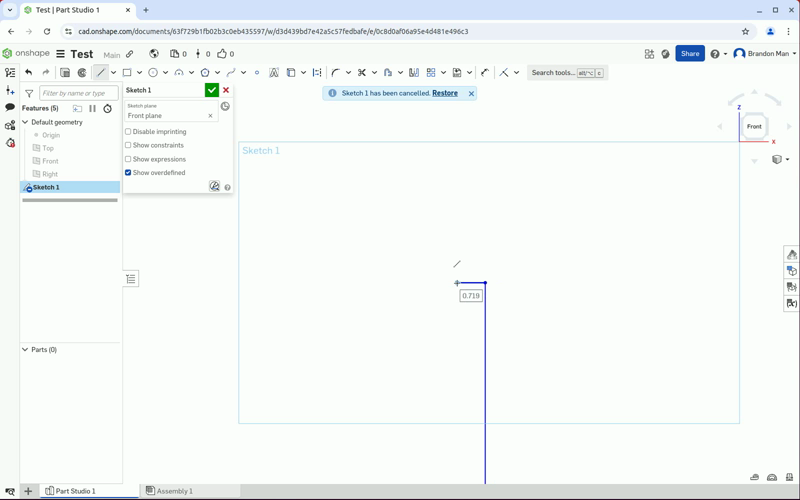
scroll(-6)
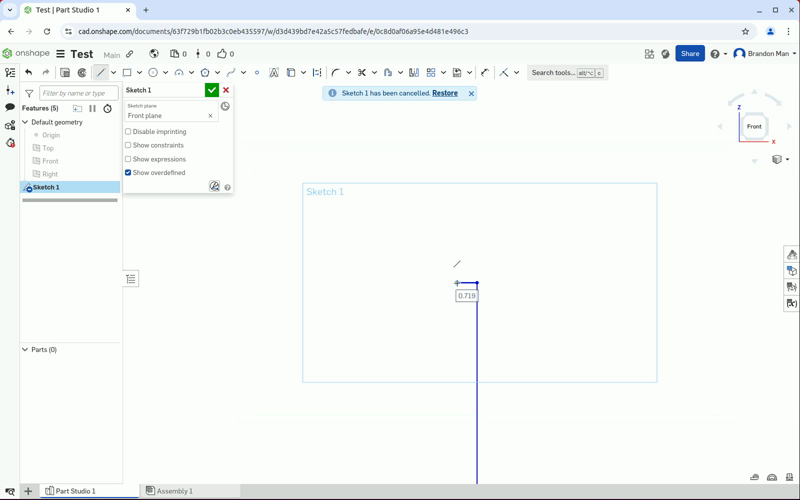
scroll(-6)
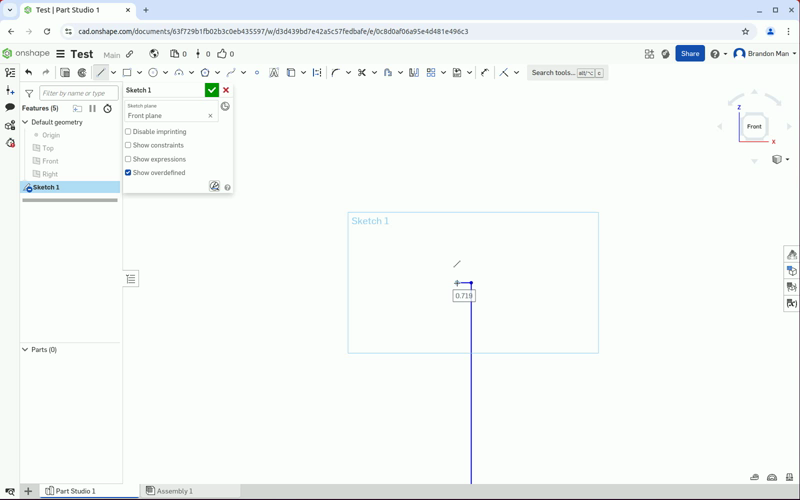
scroll(-6)
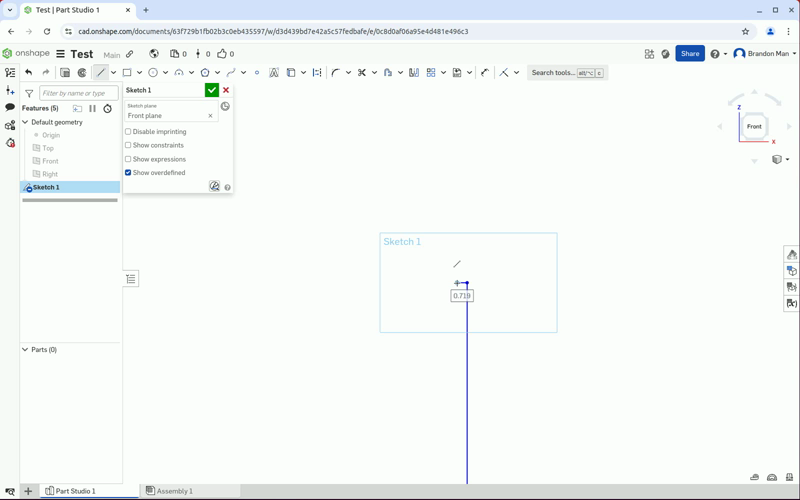
scroll(-6)
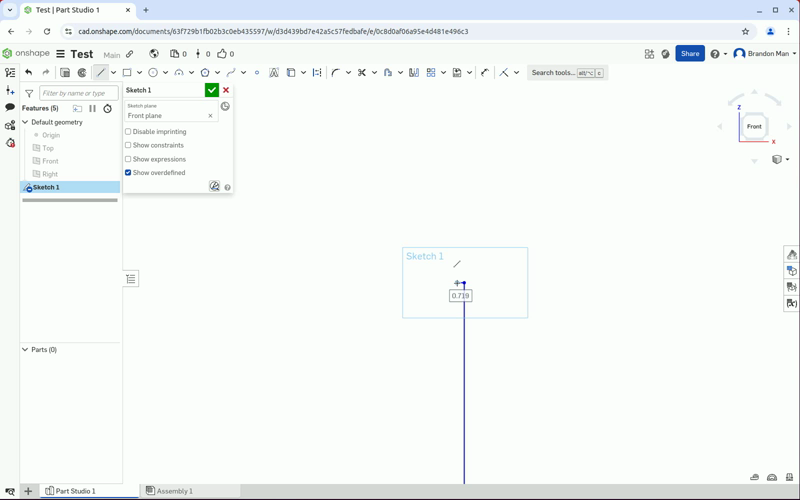
scroll(-6)
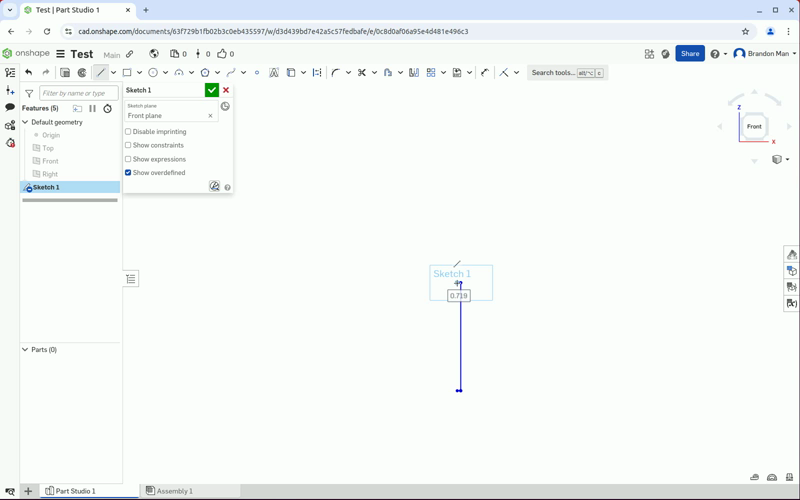
key_up(shift)
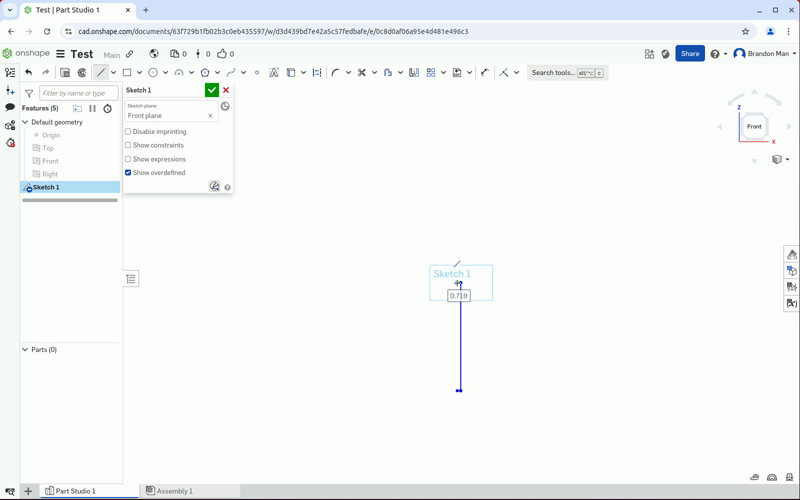
key_down(shift)
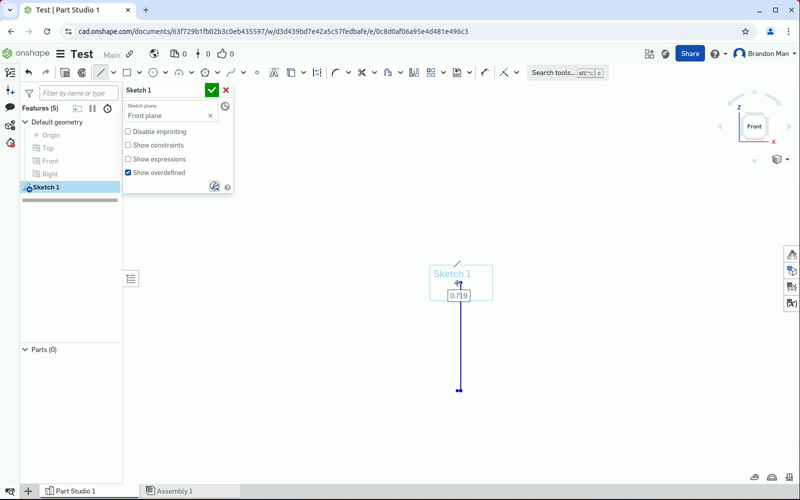
mouse_move(457, 390)
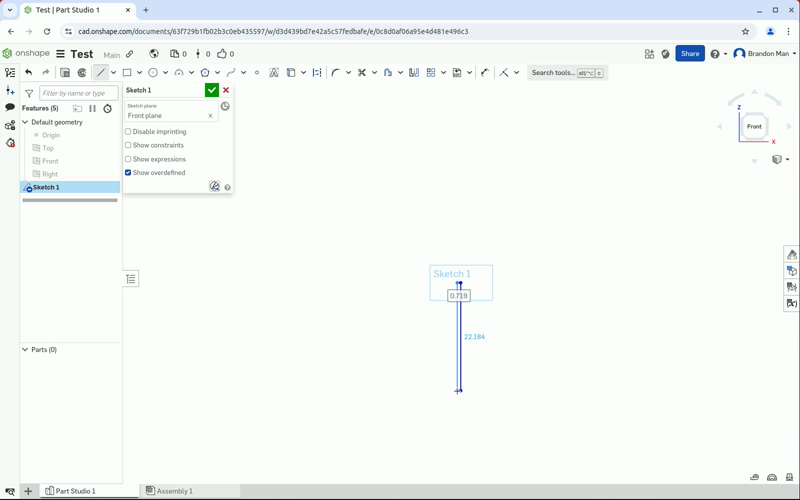
scroll(6)
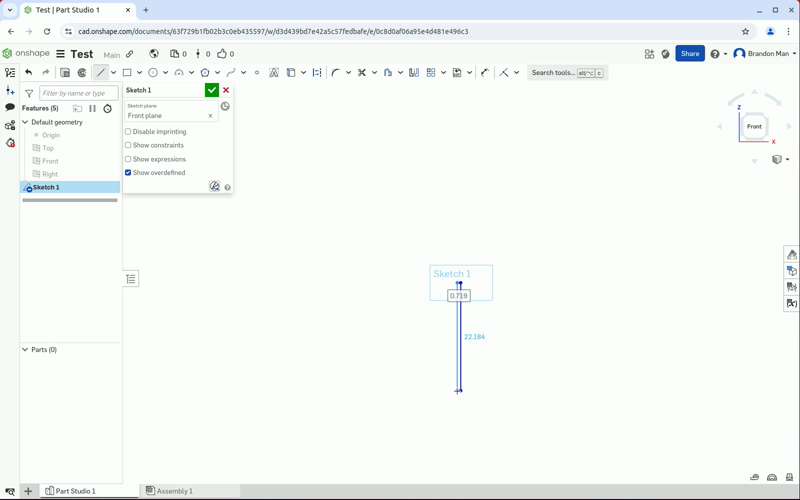
scroll(6)
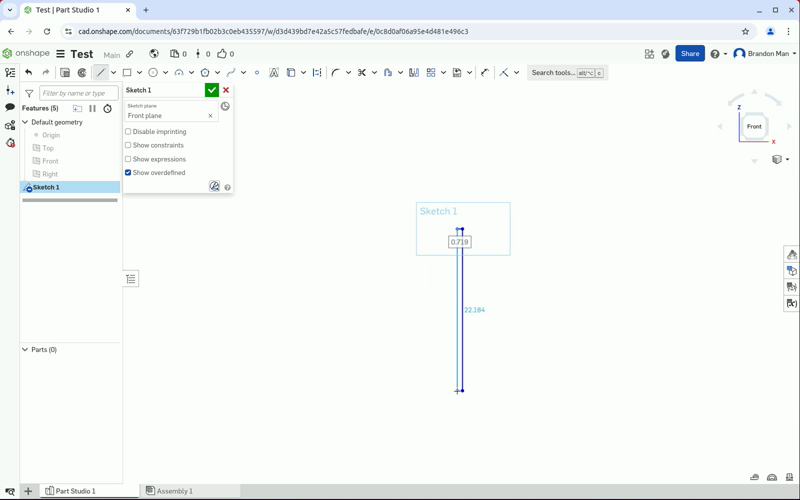
scroll(6)
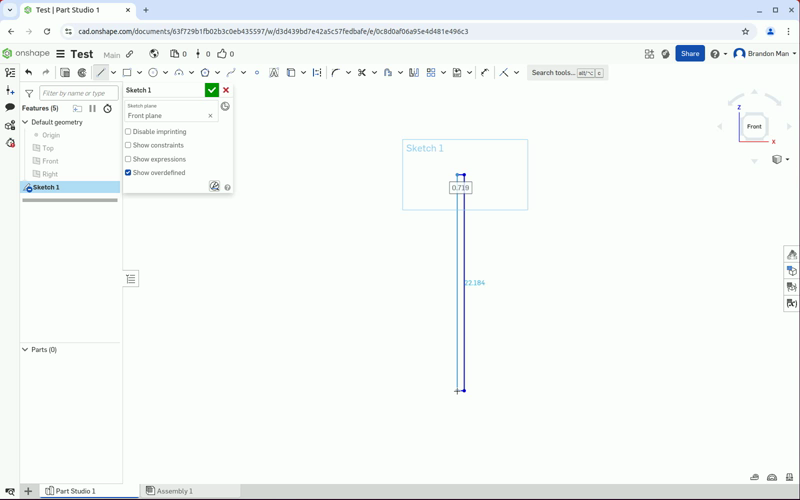
scroll(6)
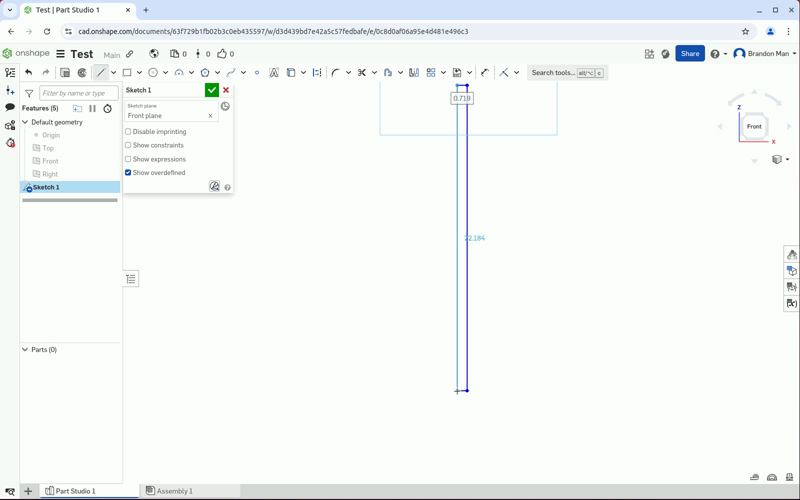
scroll(6)
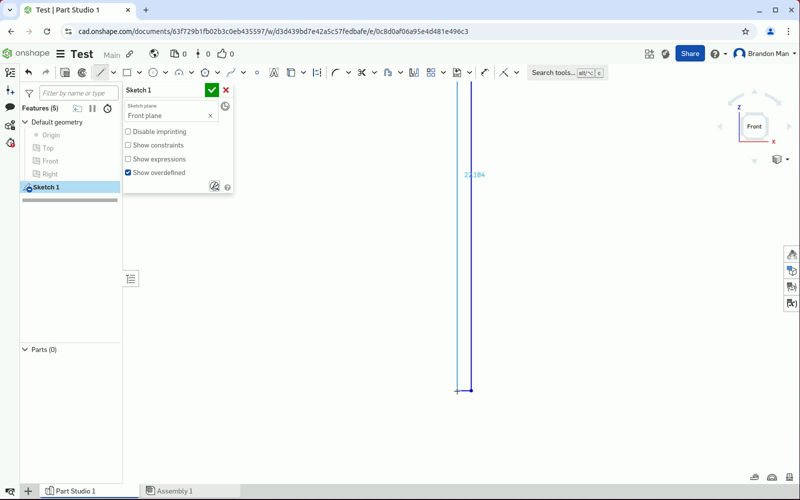
scroll(6)
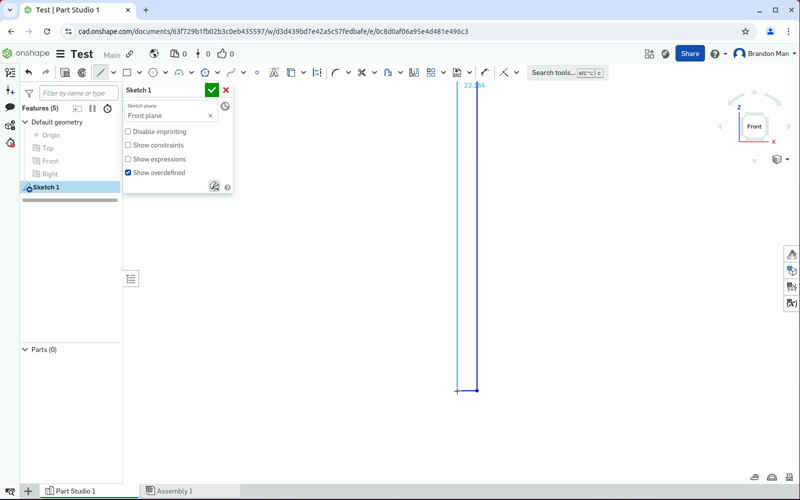
scroll(6)
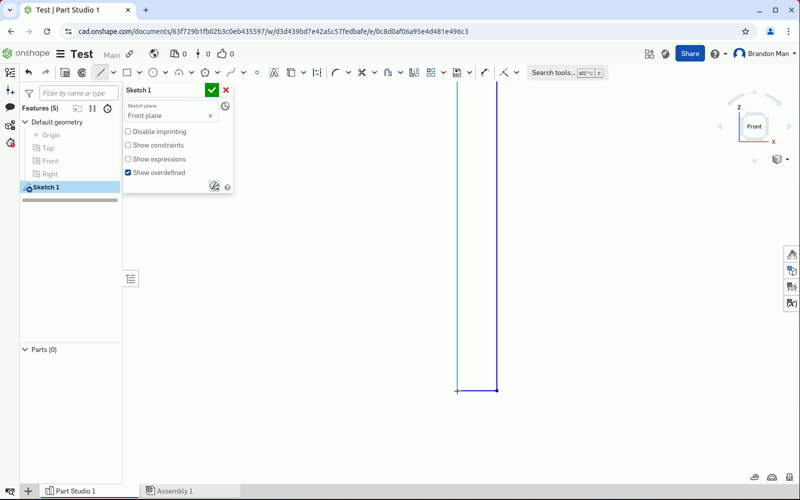
key_up(shift)
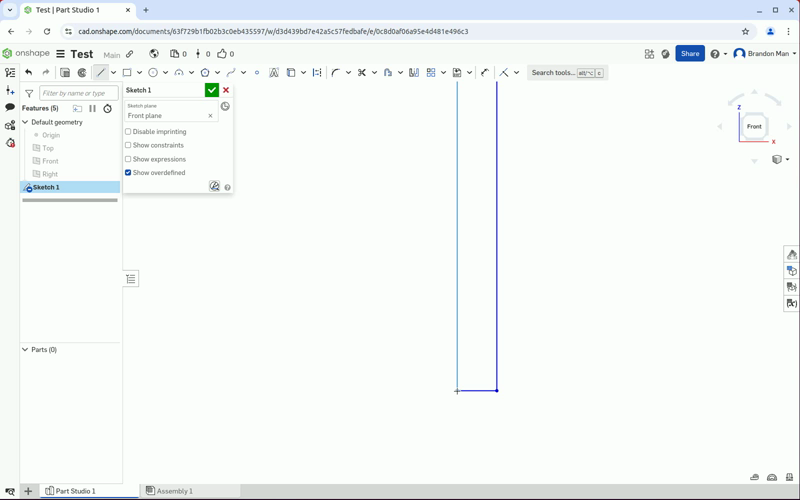
click(457, 390)
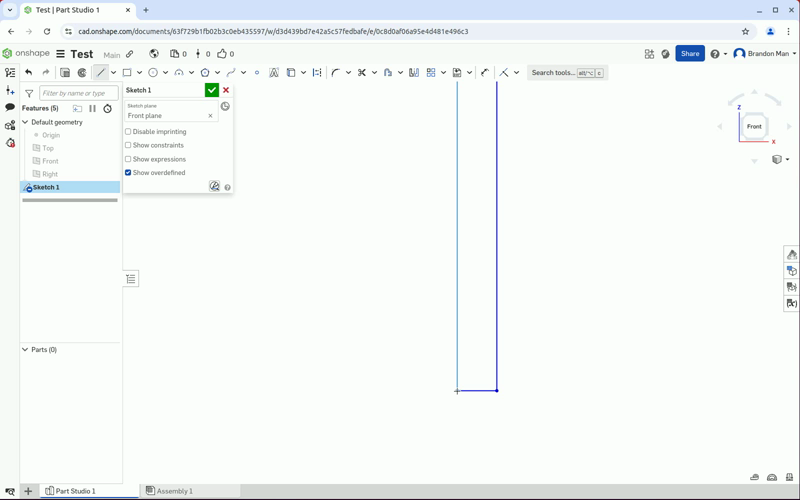
scroll(-6)
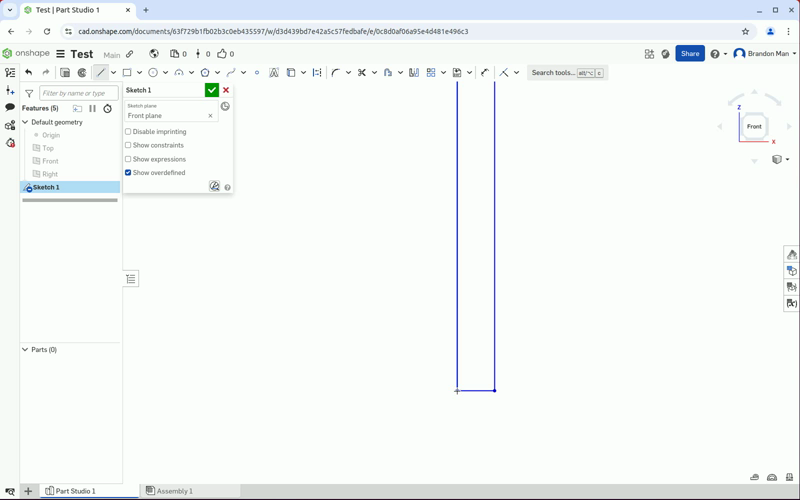
scroll(-6)
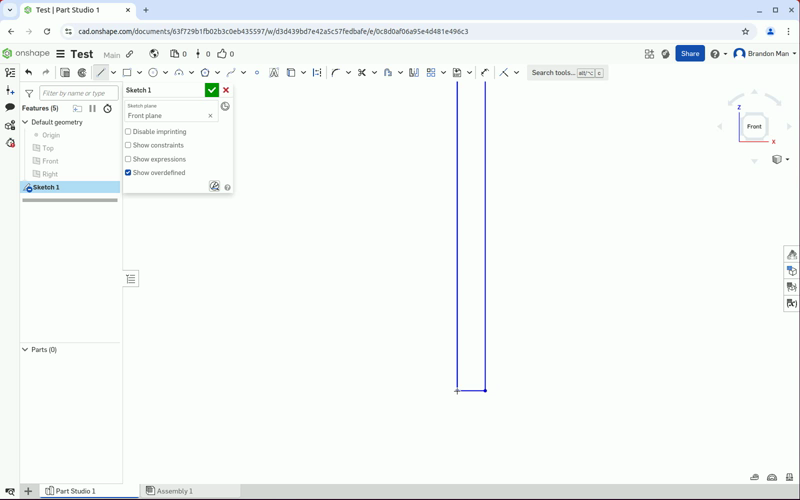
scroll(-6)
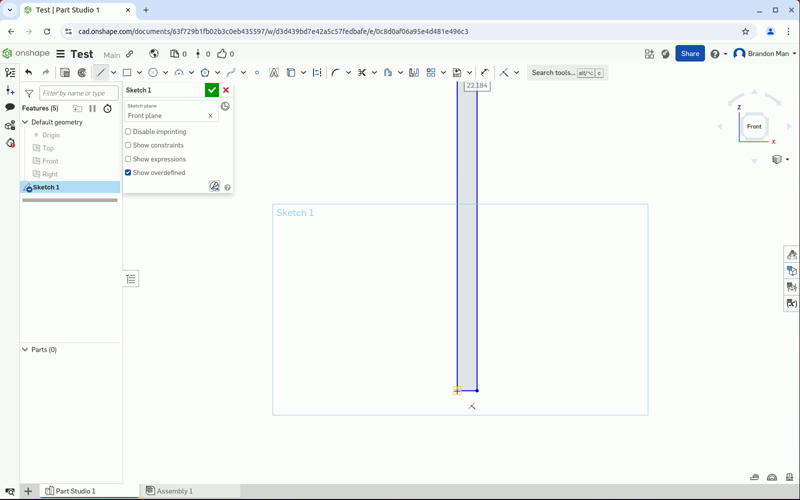
scroll(-6)
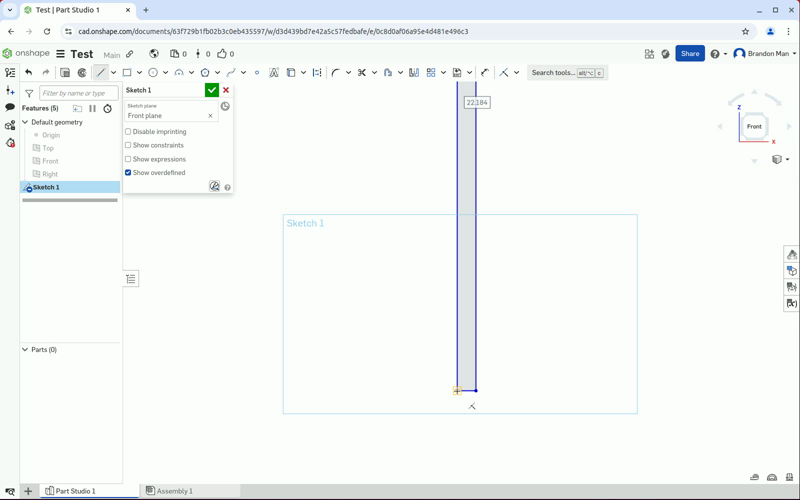
scroll(-6)
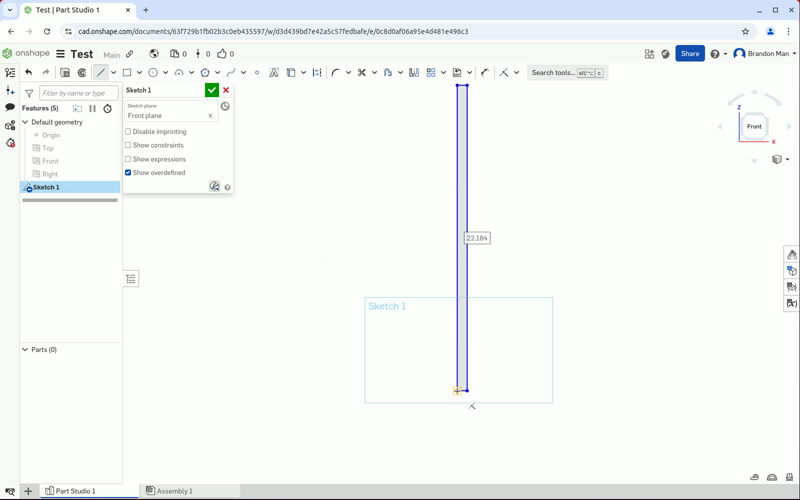
scroll(-6)
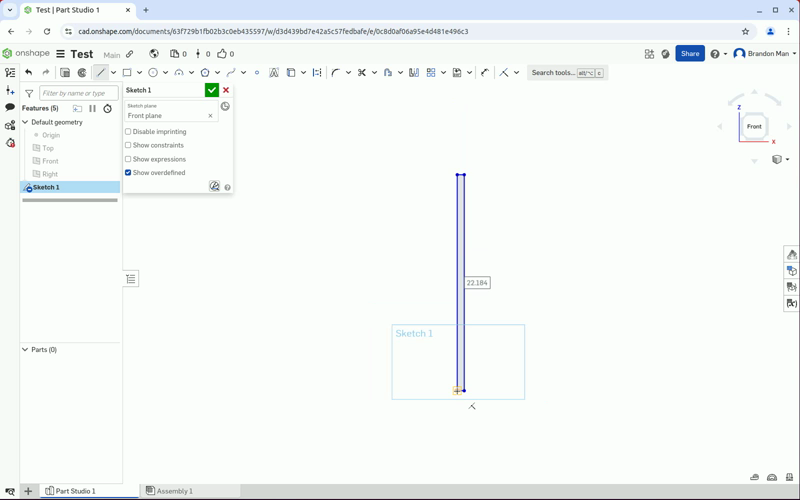
scroll(-6)
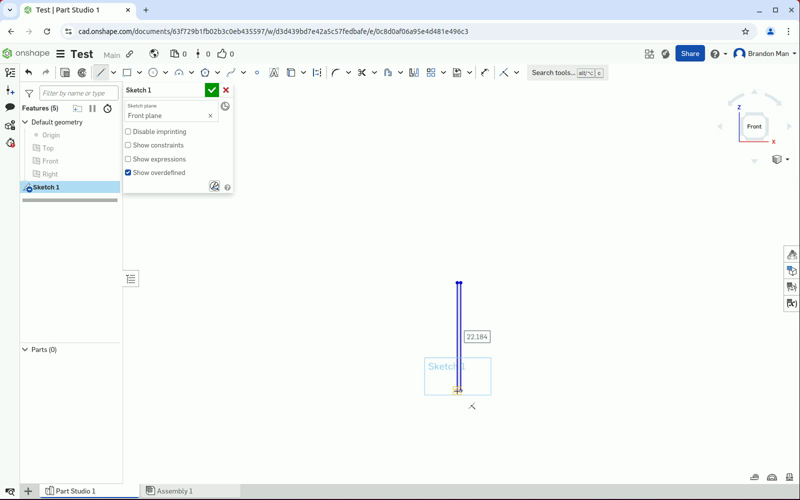
key(esc)
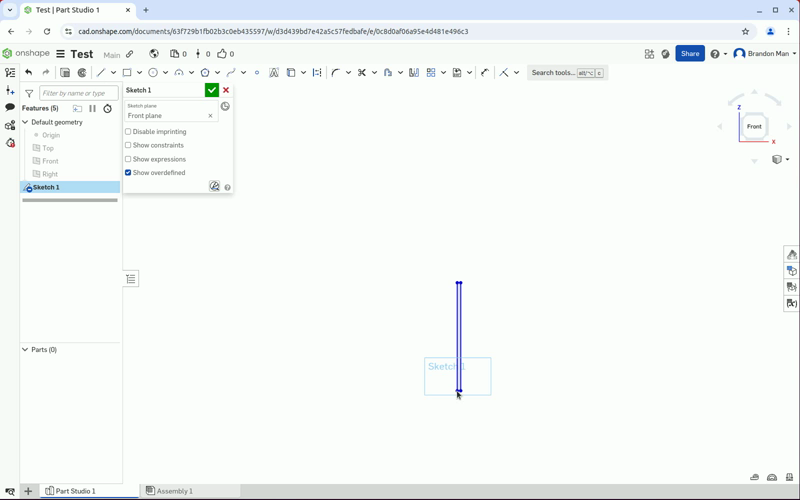
mouse_move(460, 292)
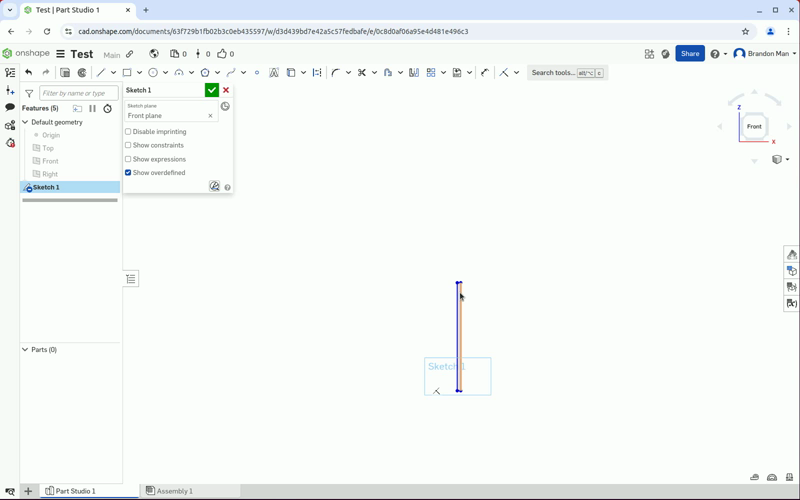
scroll(6)
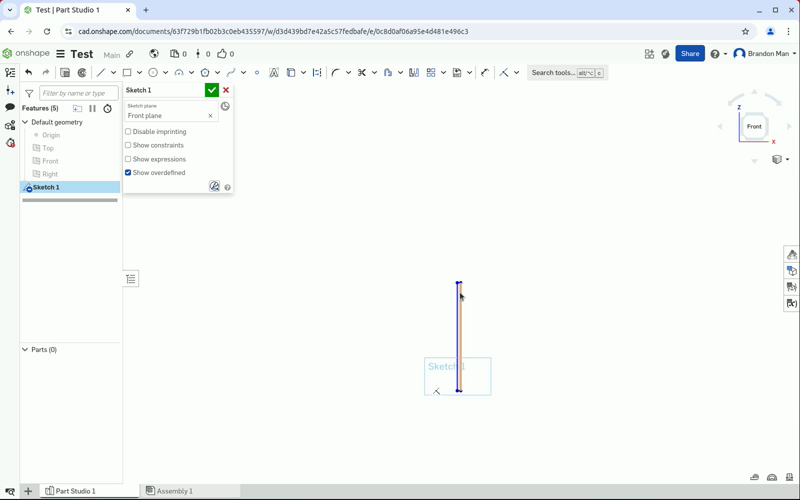
scroll(6)
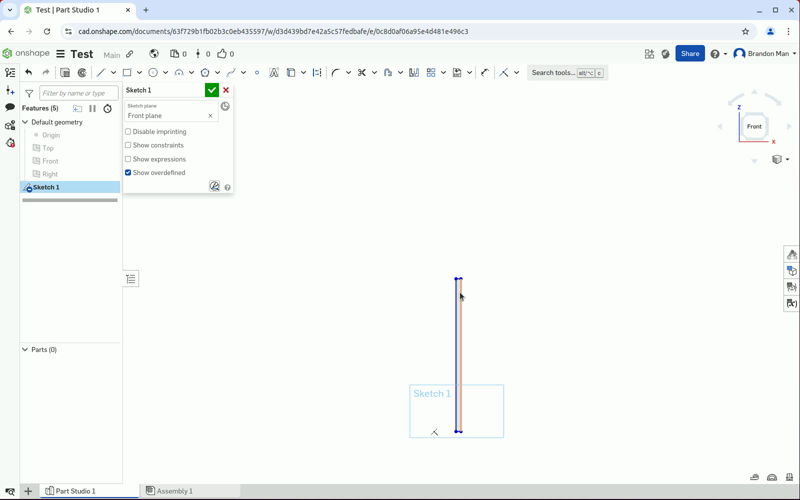
scroll(6)
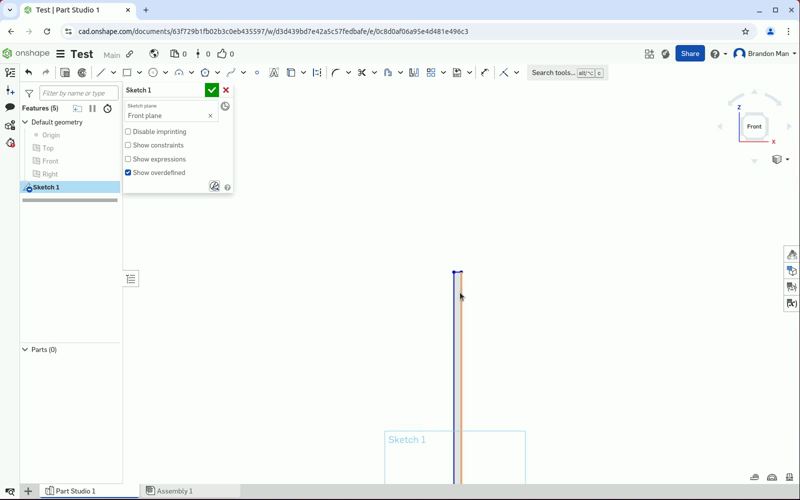
scroll(6)
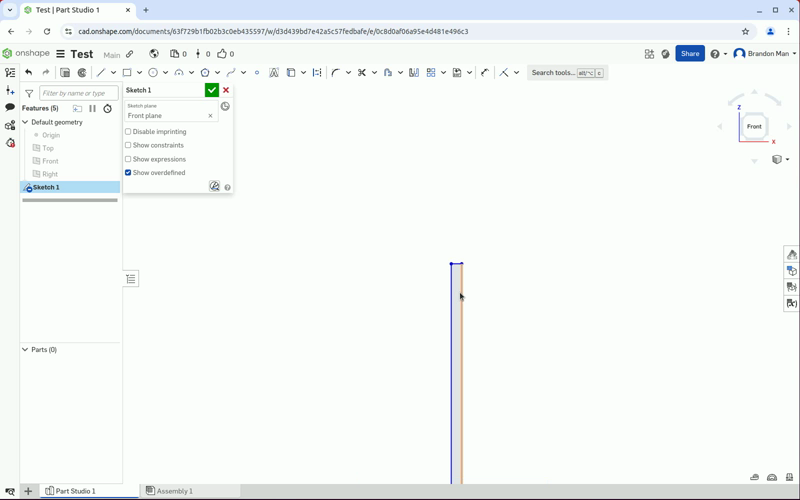
scroll(6)
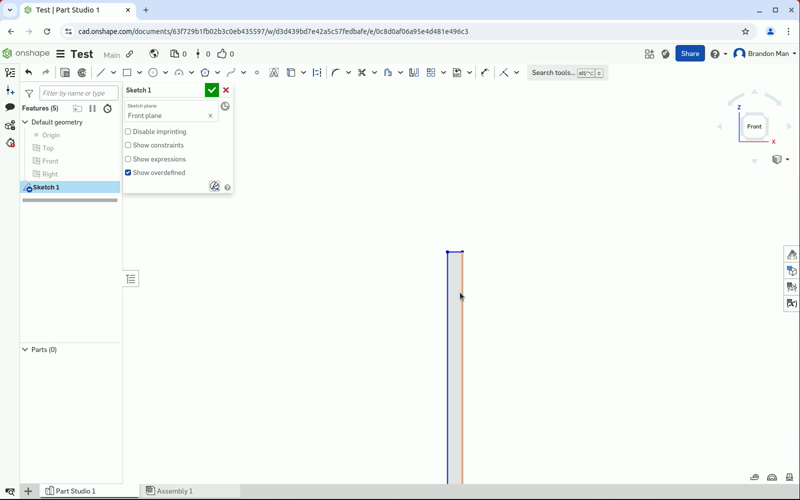
scroll(6)
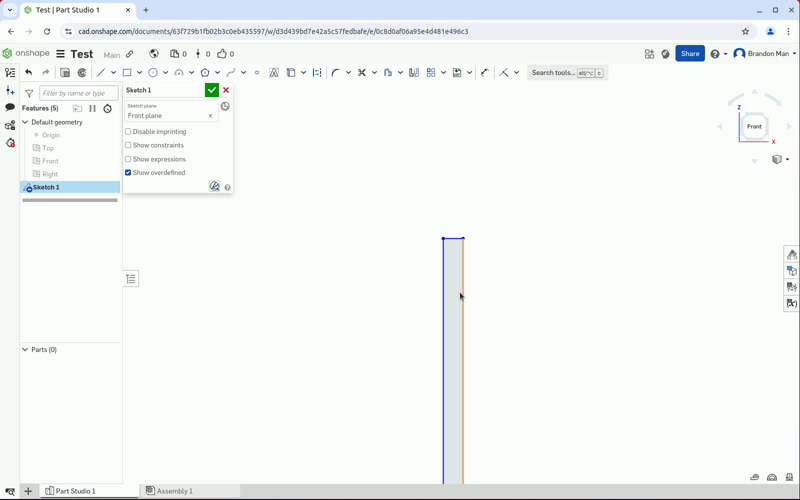
scroll(6)
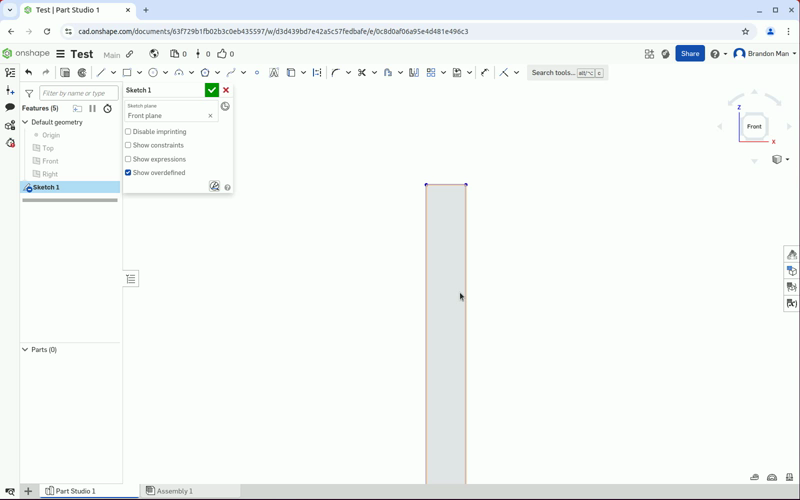
click(460, 292)
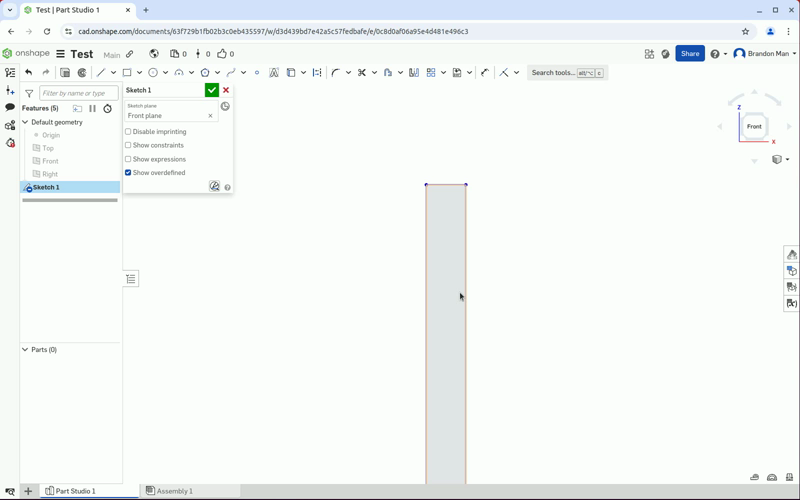
scroll(-6)
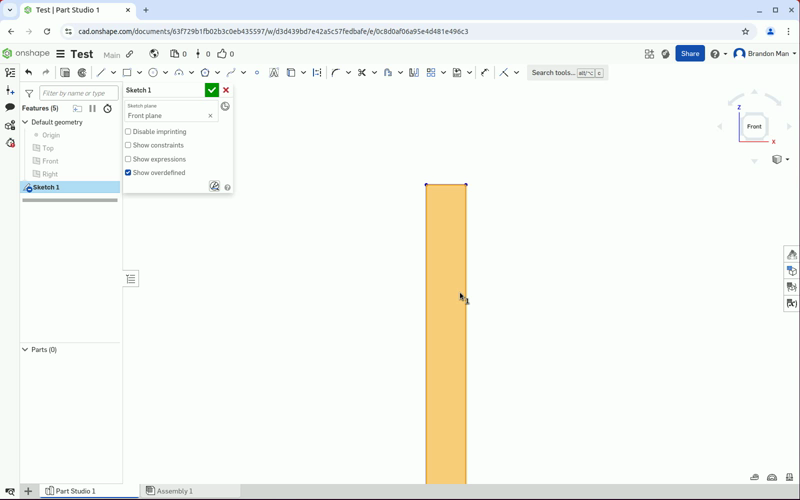
scroll(-6)
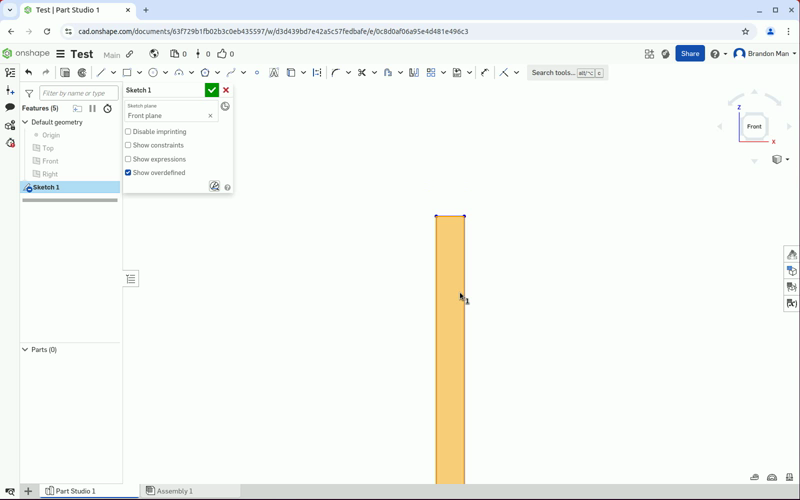
scroll(-6)
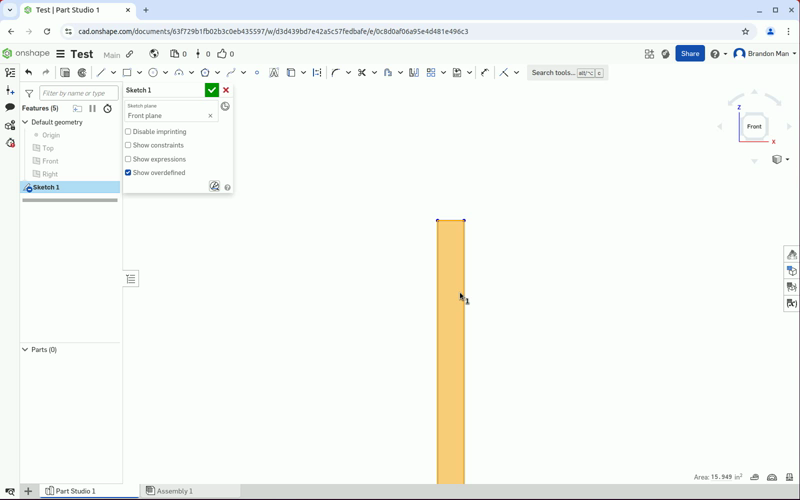
scroll(-6)
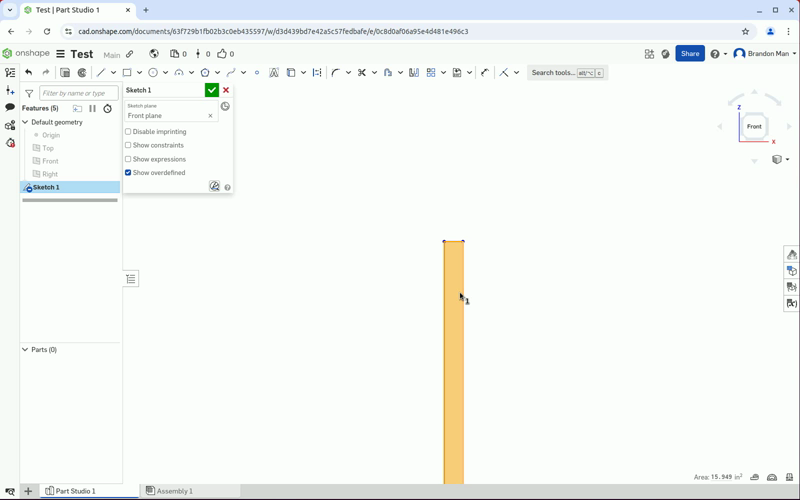
scroll(-6)
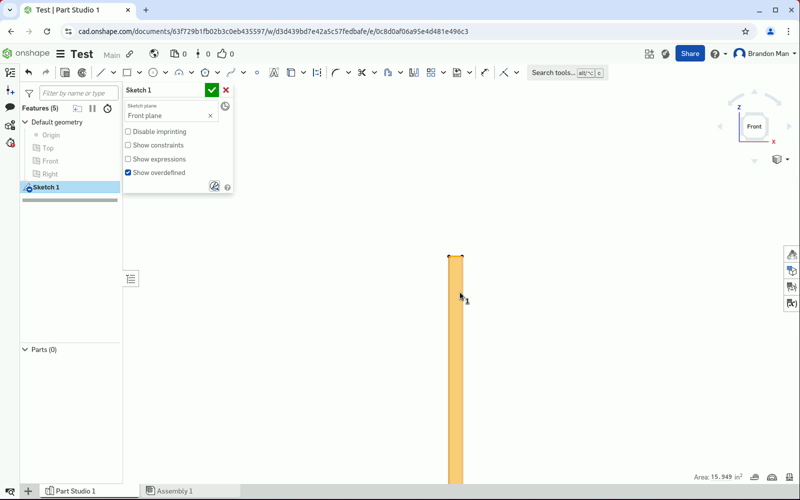
scroll(-6)
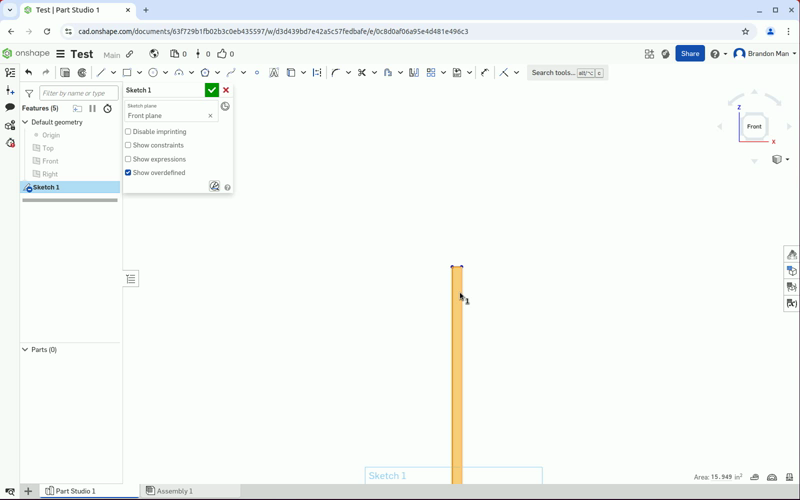
scroll(-6)
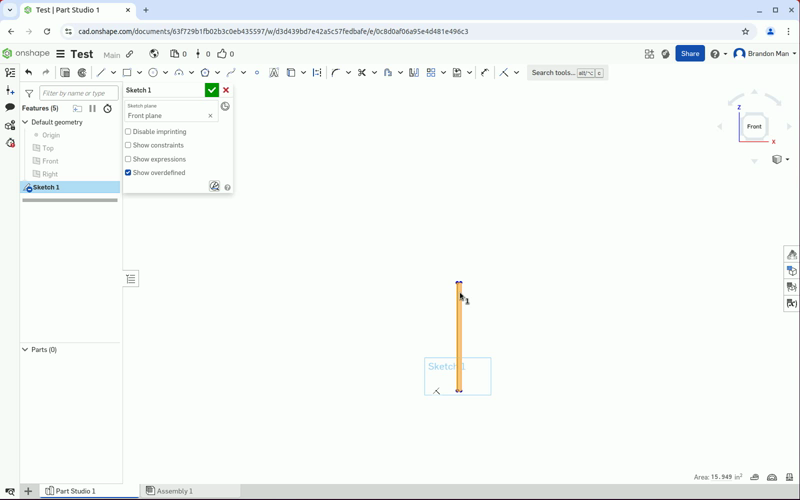
mouse_move(73, 352)
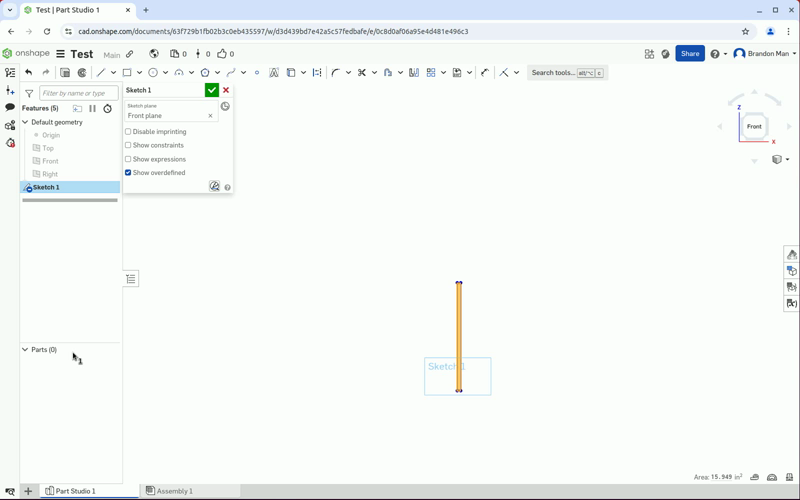
key(shift+y)
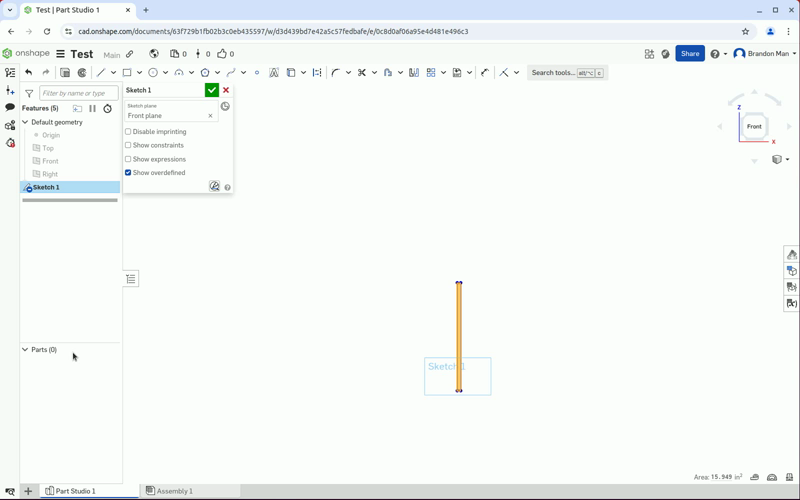
key(shift+e)
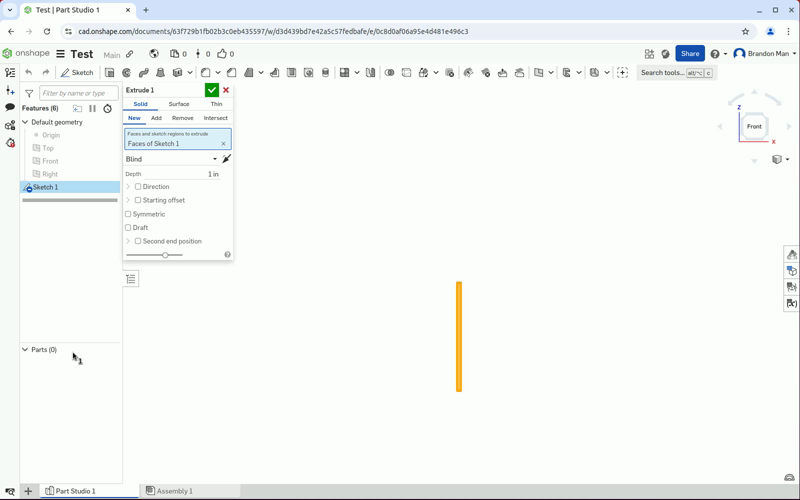
mouse_move(143, 106)
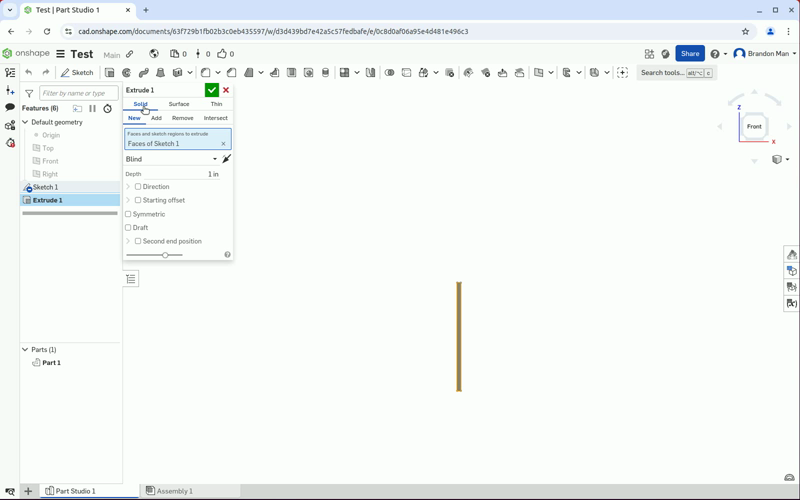
click(143, 106)
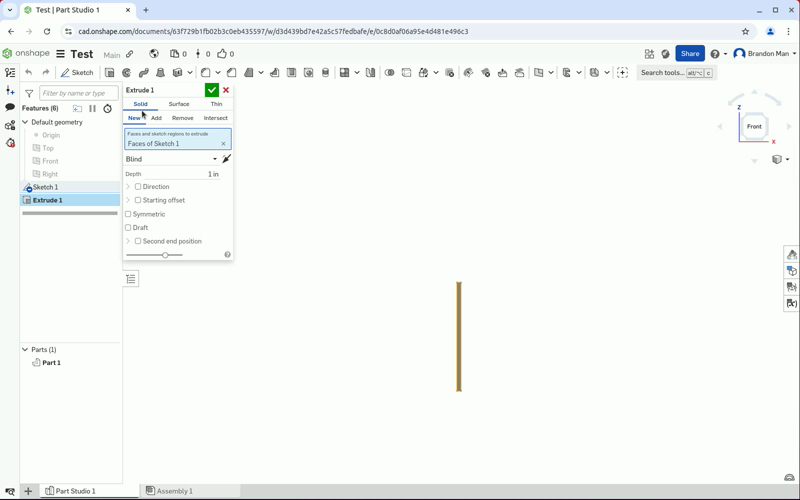
mouse_move(137, 120)
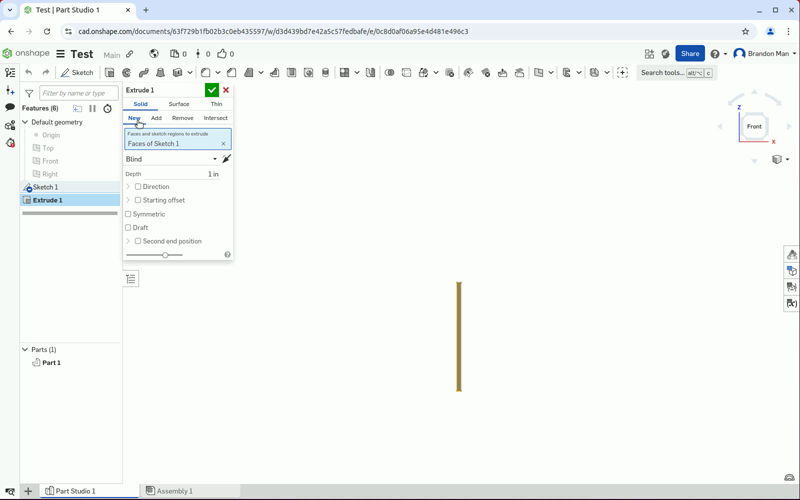
click(137, 120)
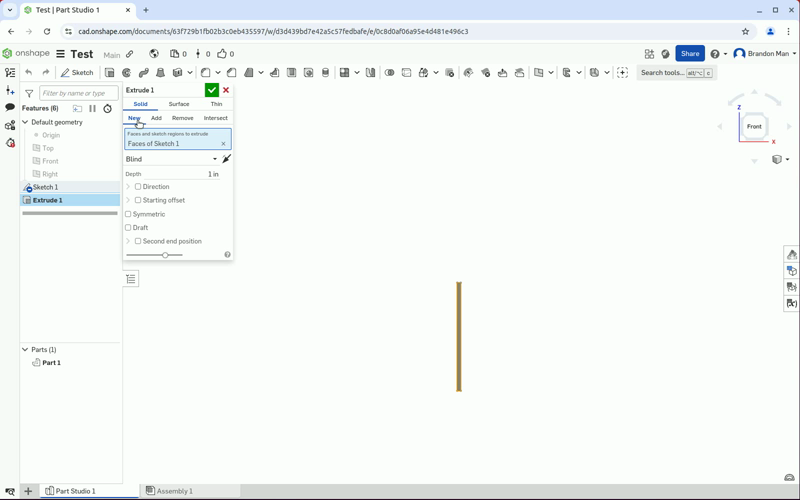
key(tab, 4)
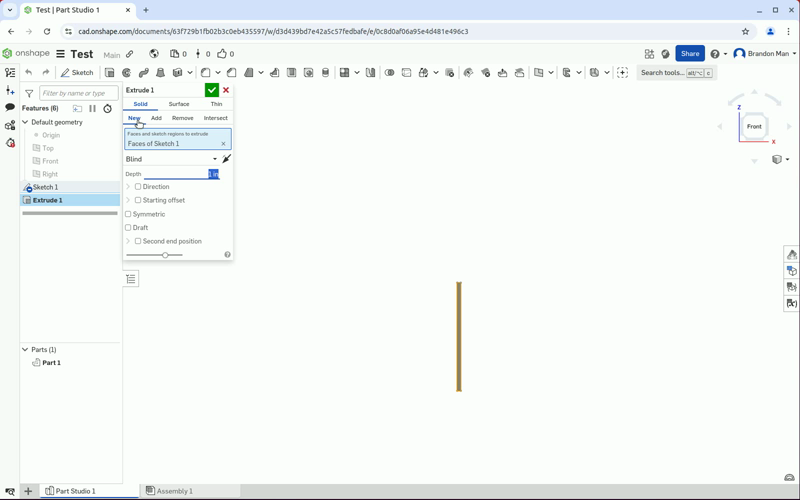
text(23.108)
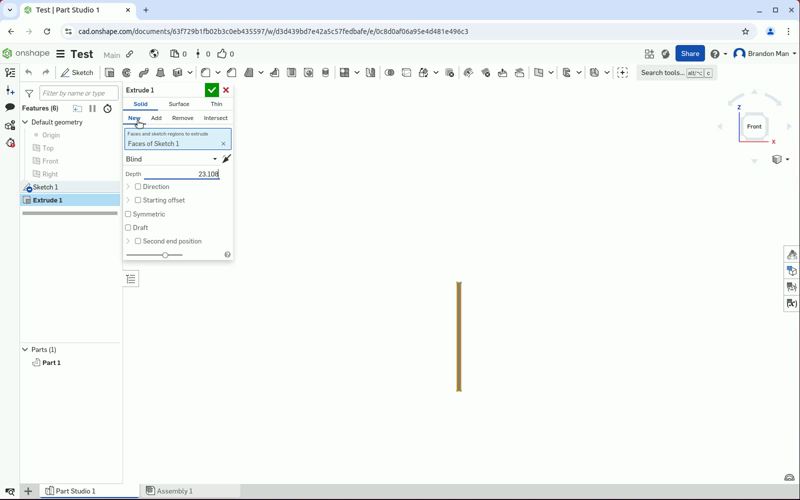
key(tab, 3)
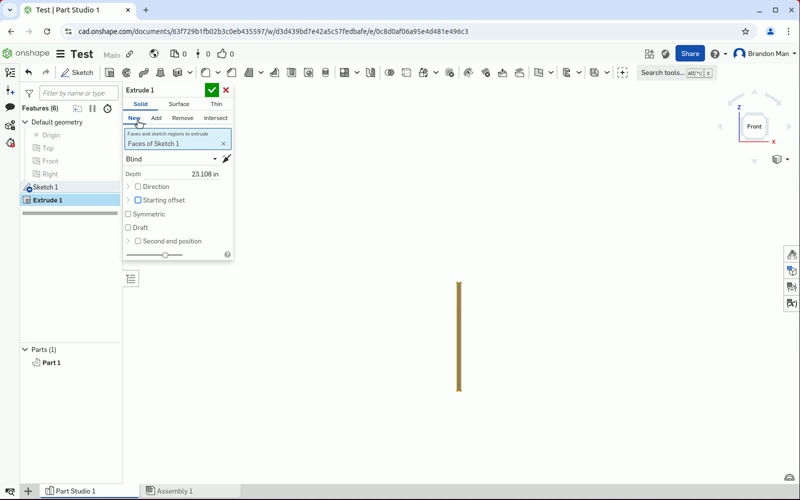
key(tab, 2)
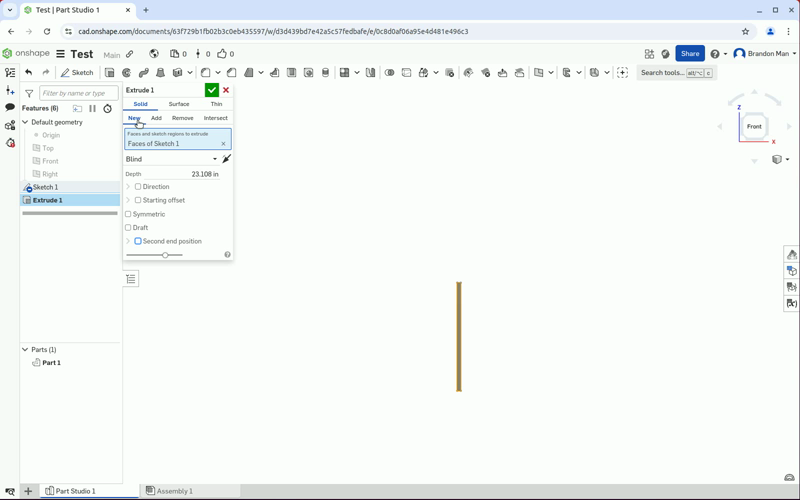
key(space)
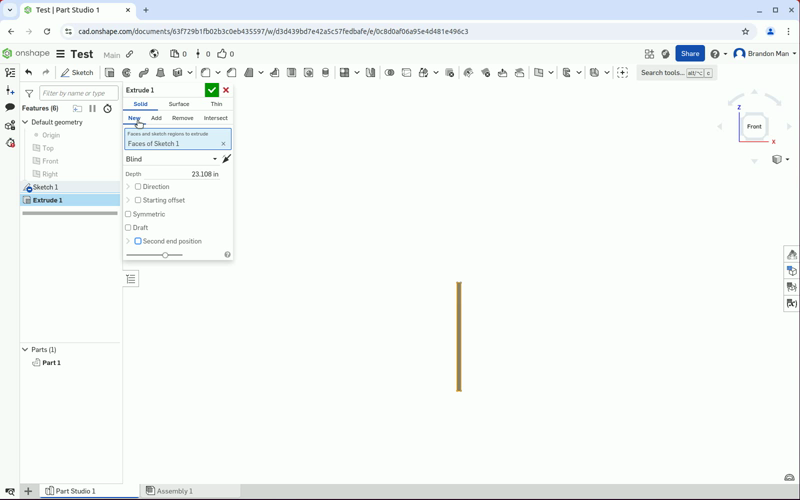
key(tab, 3)
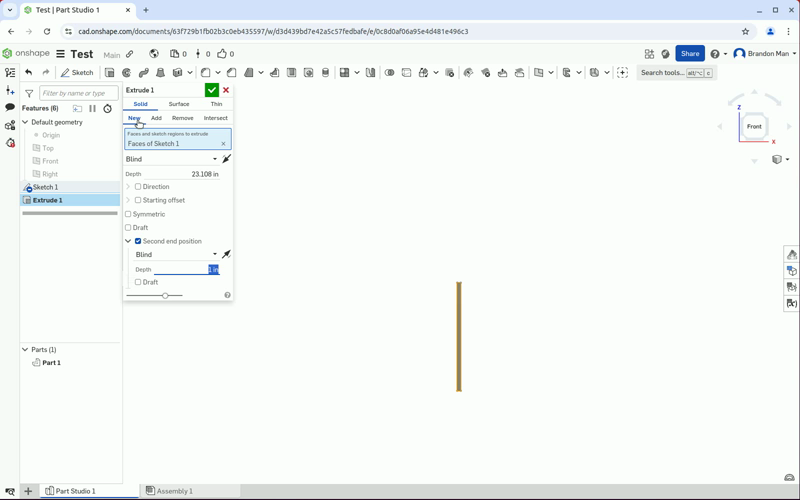
text(15.405)
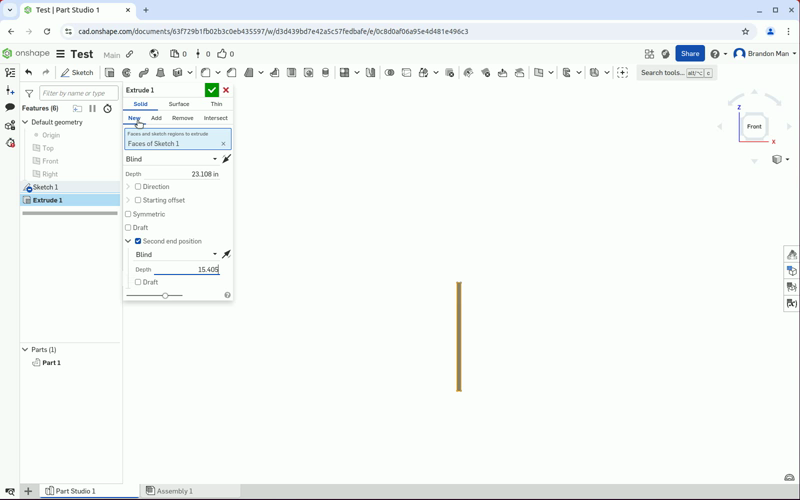
key(enter)
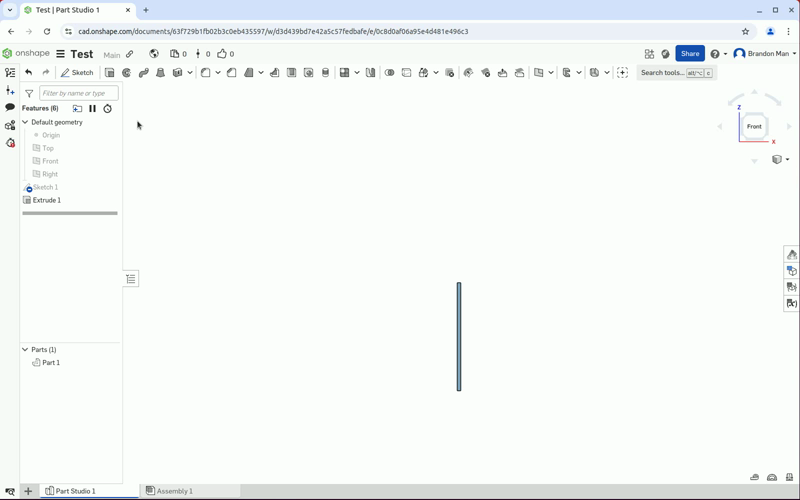
key(shift+h)
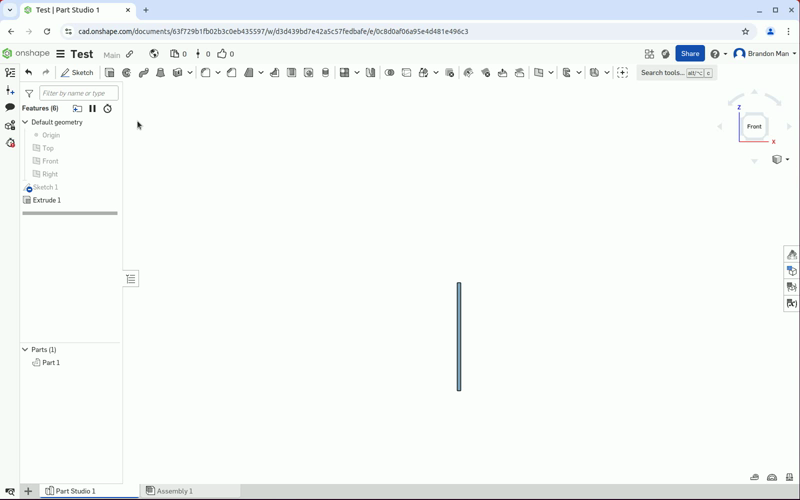
key(shift+h)
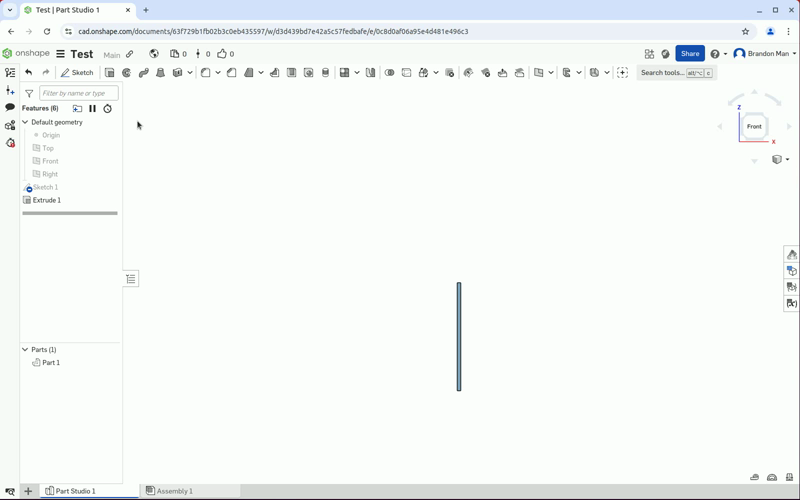
mouse_move(73, 189)
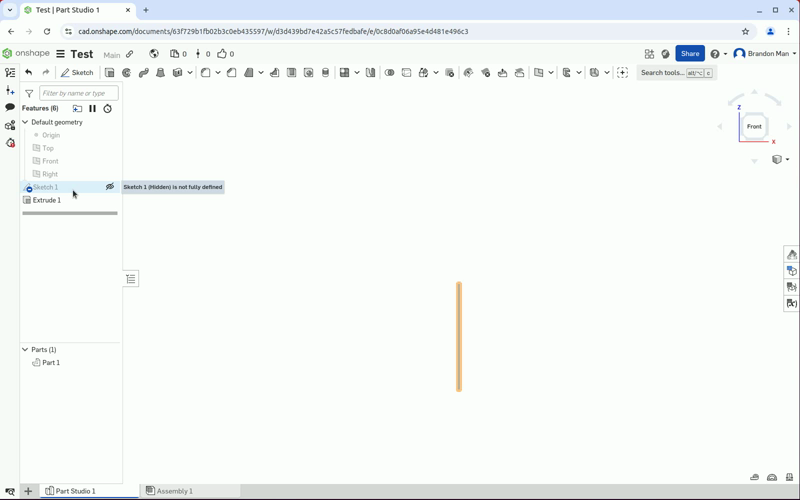
click(73, 189)
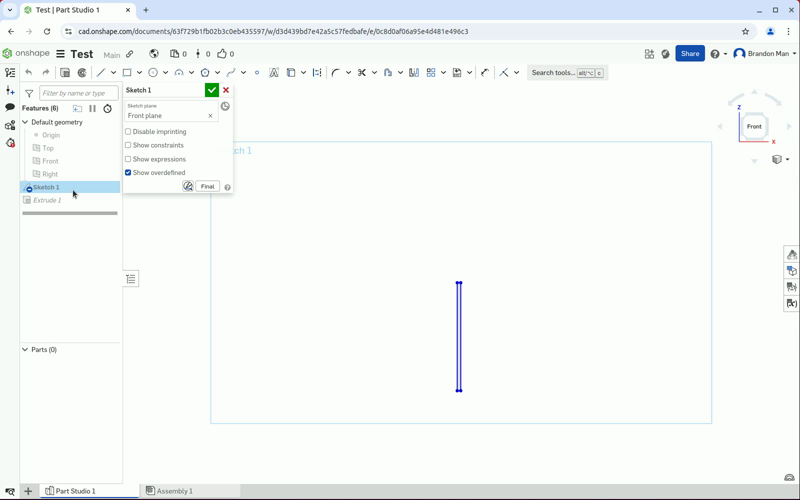
mouse_move(229, 92)
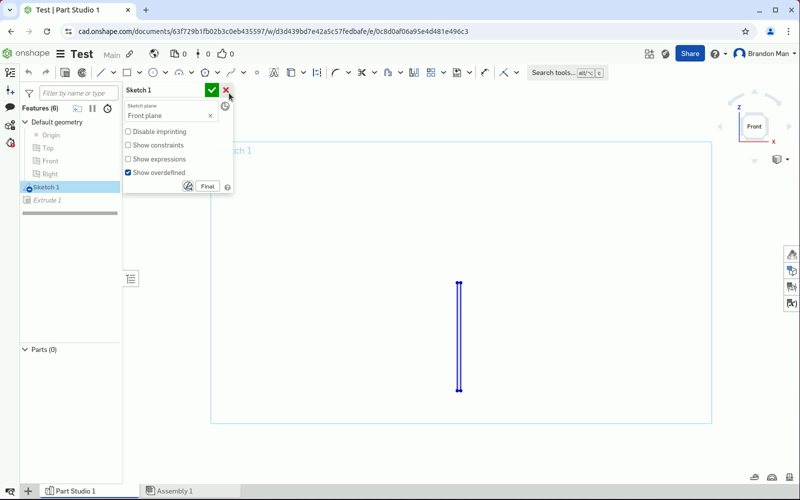
click(229, 92)
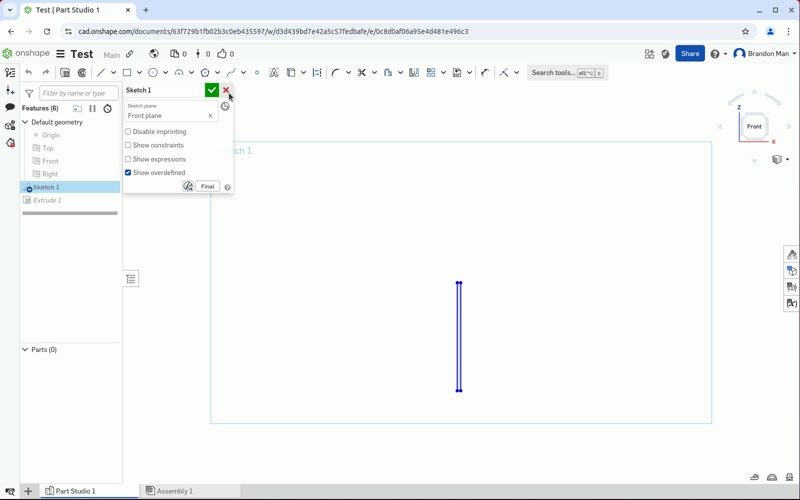
key(shift+s)
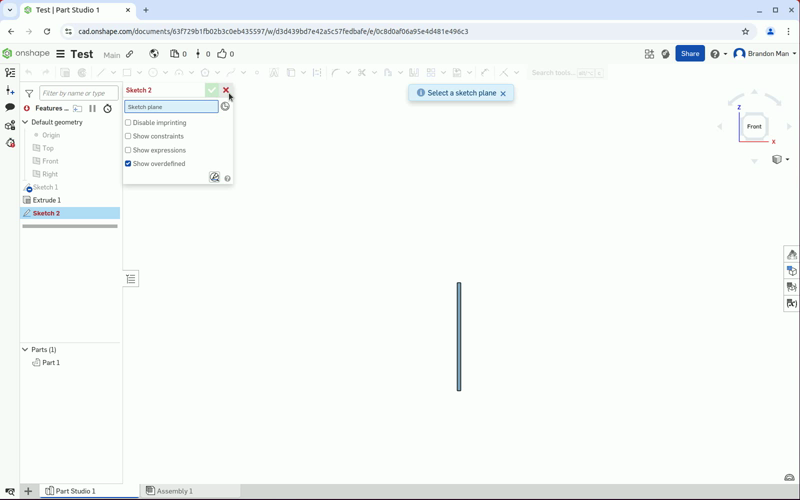
mouse_move(73, 163)
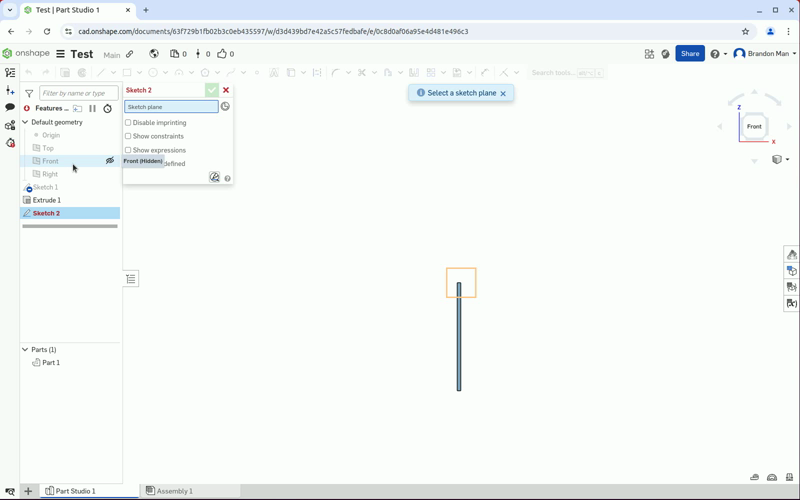
click(73, 163)
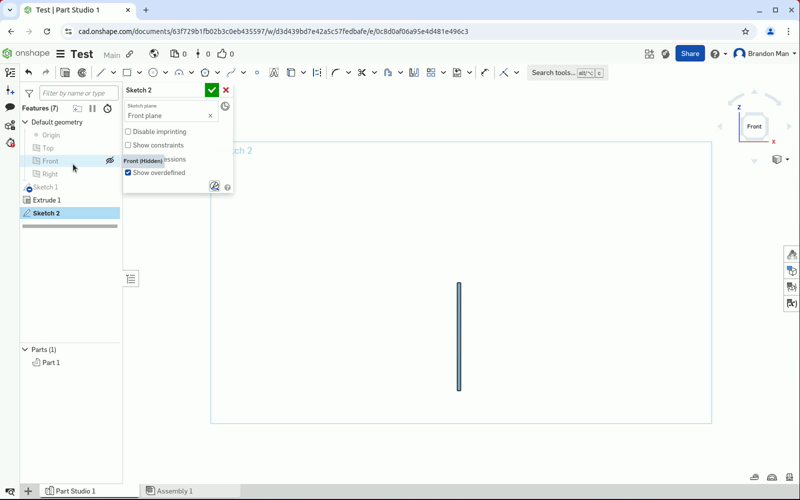
mouse_move(73, 352)
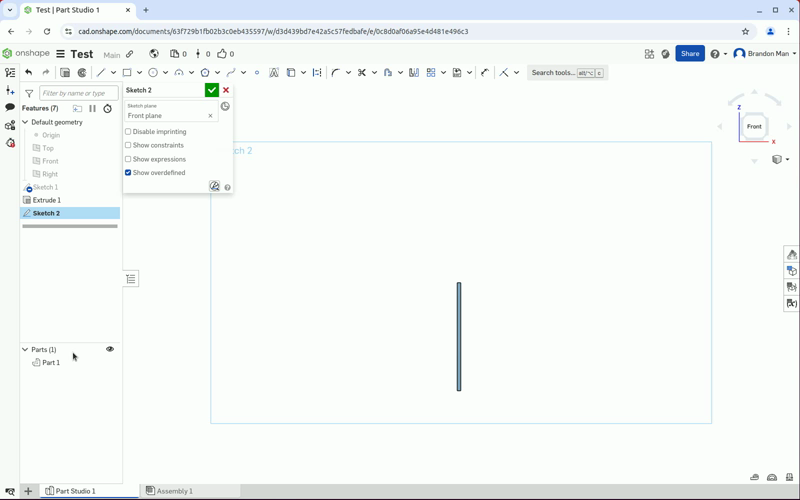
key(y)
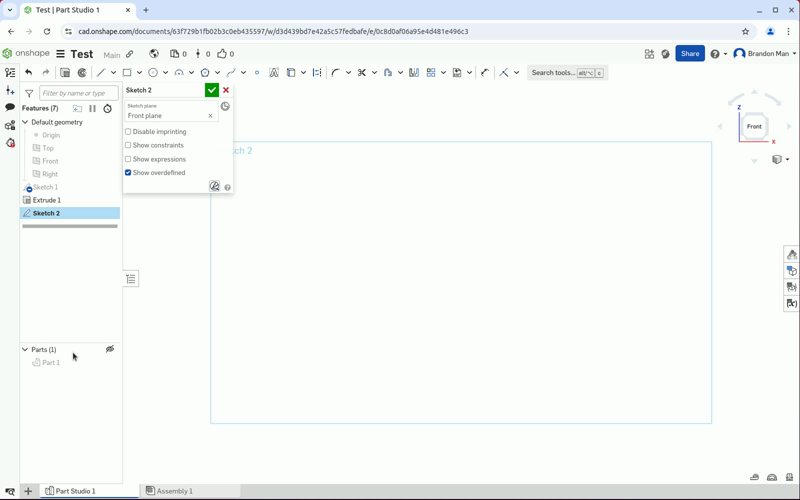
key(l)
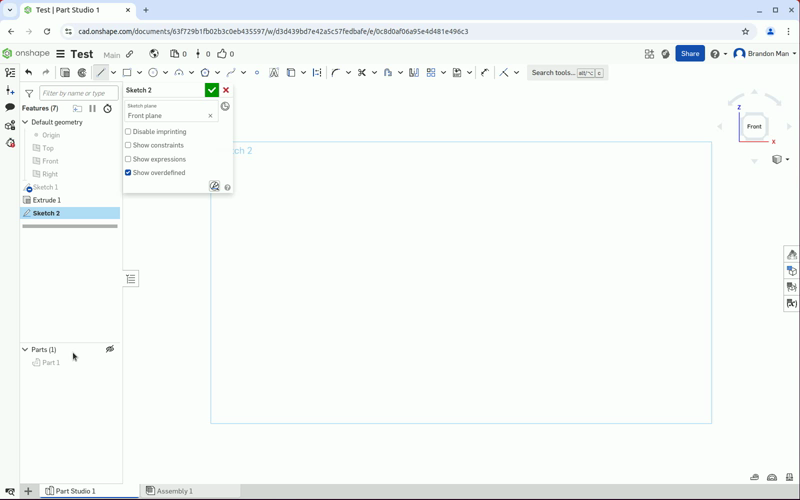
key_down(shift)
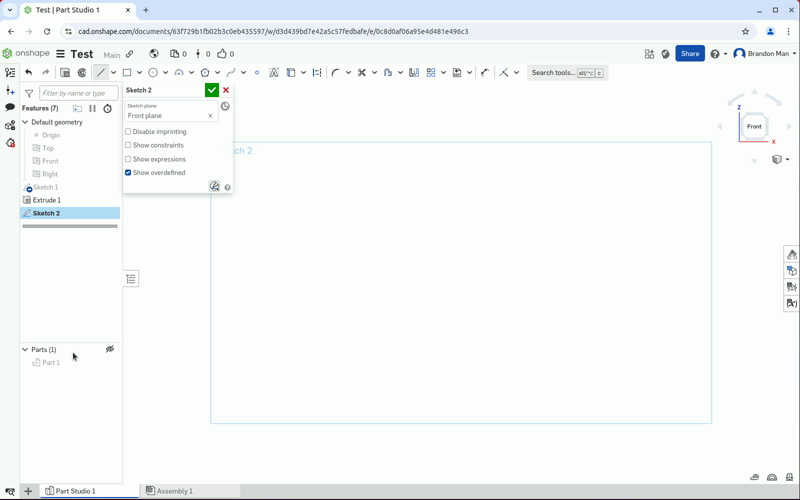
mouse_move(480, 301)
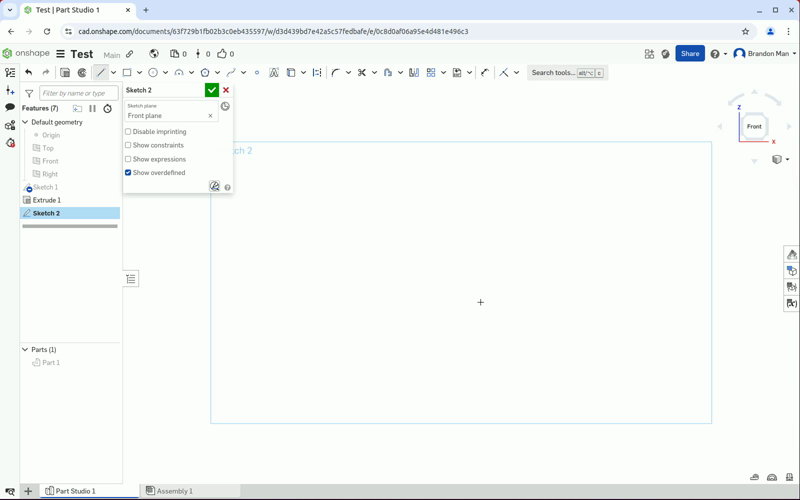
click(480, 301)
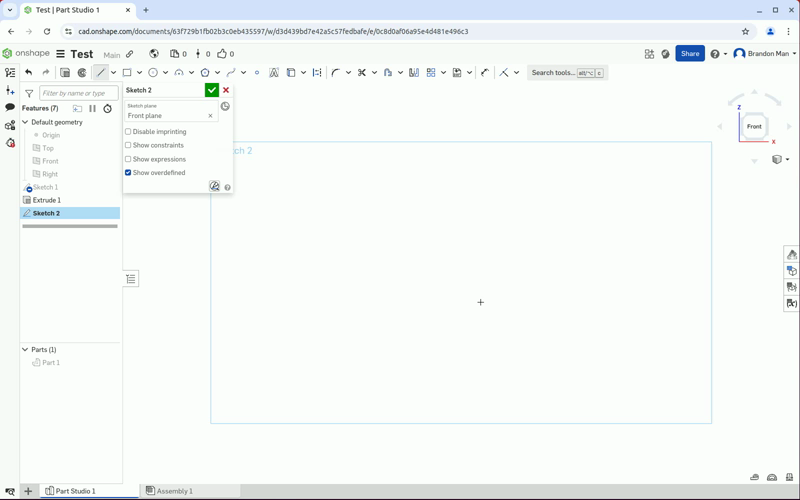
key_up(shift)
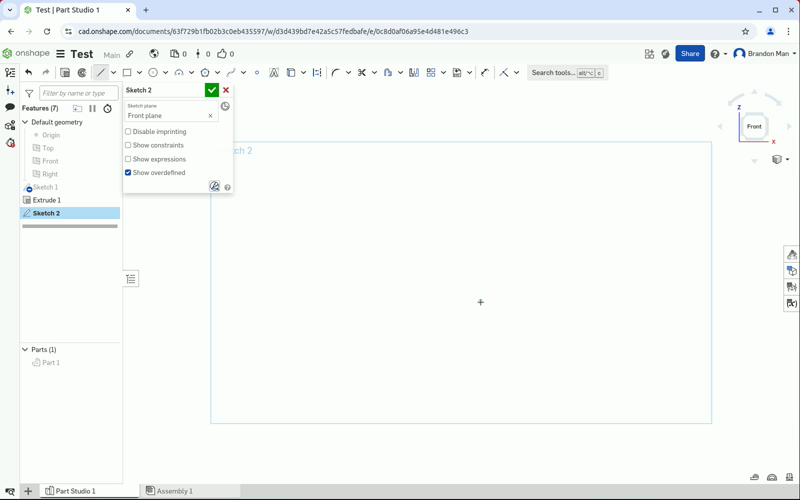
key_down(shift)
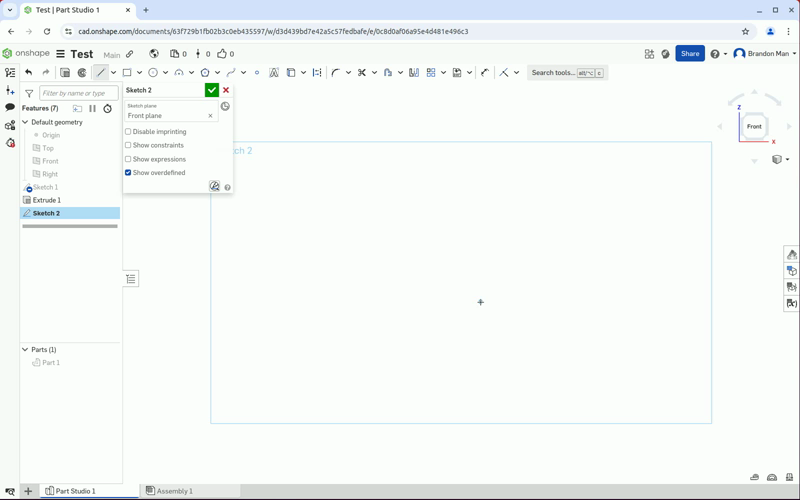
mouse_move(556, 301)
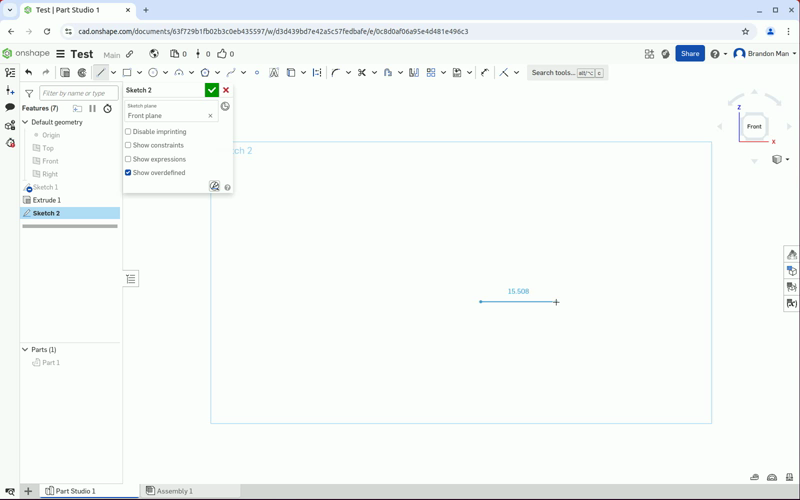
click(556, 301)
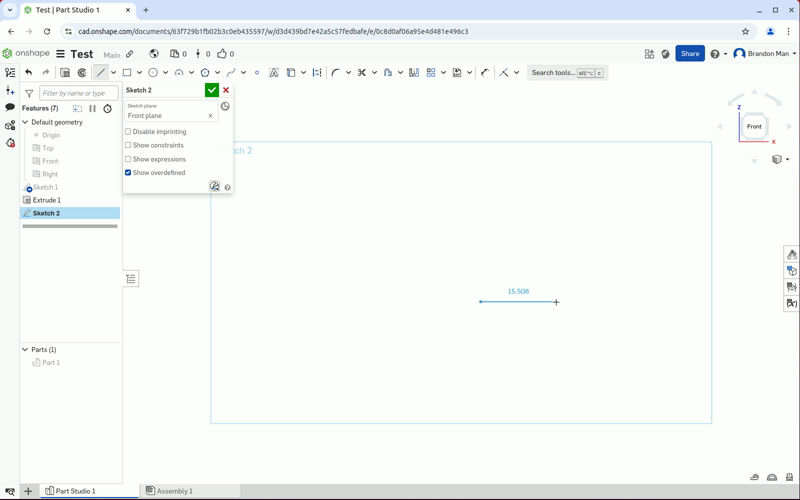
key_up(shift)
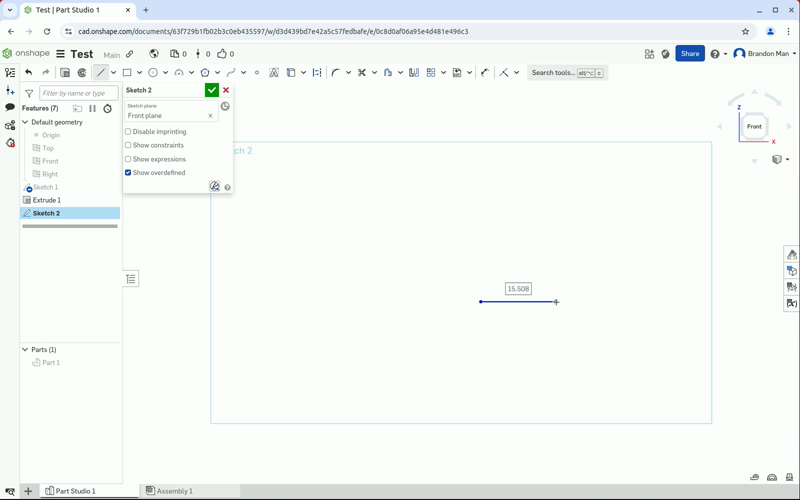
key_down(shift)
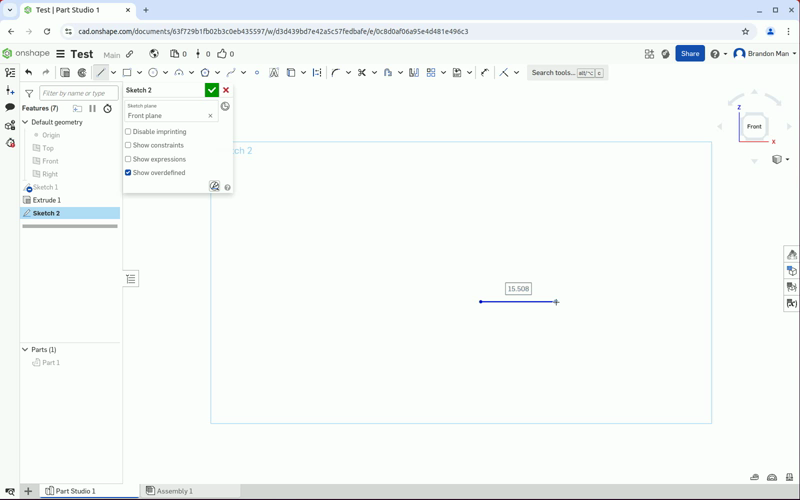
mouse_move(586, 301)
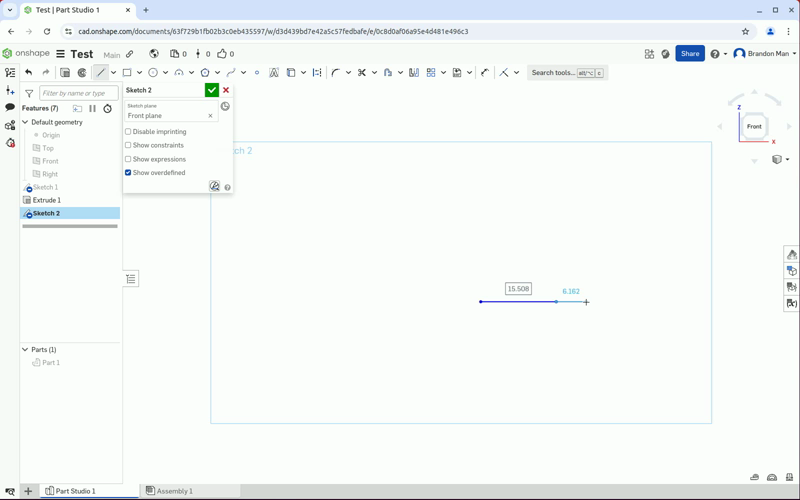
mouse_move(556, 283)
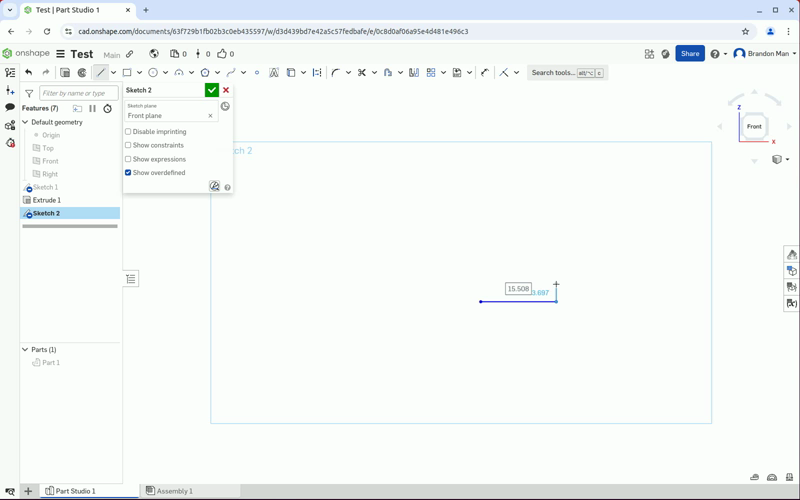
click(556, 283)
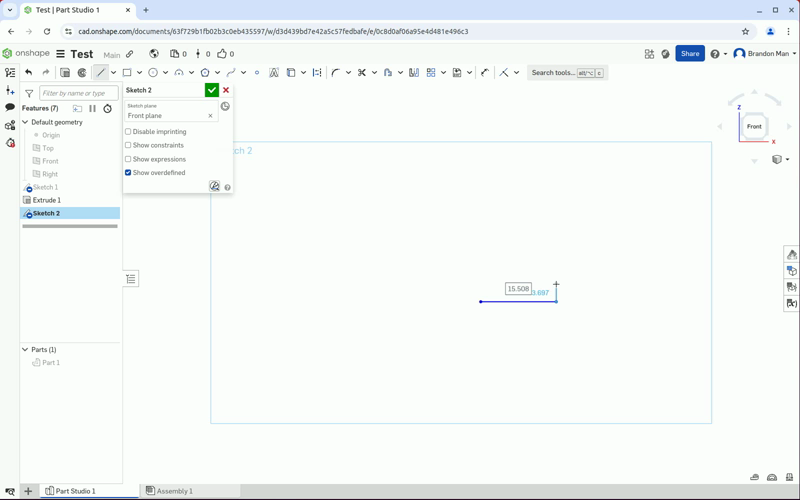
key_up(shift)
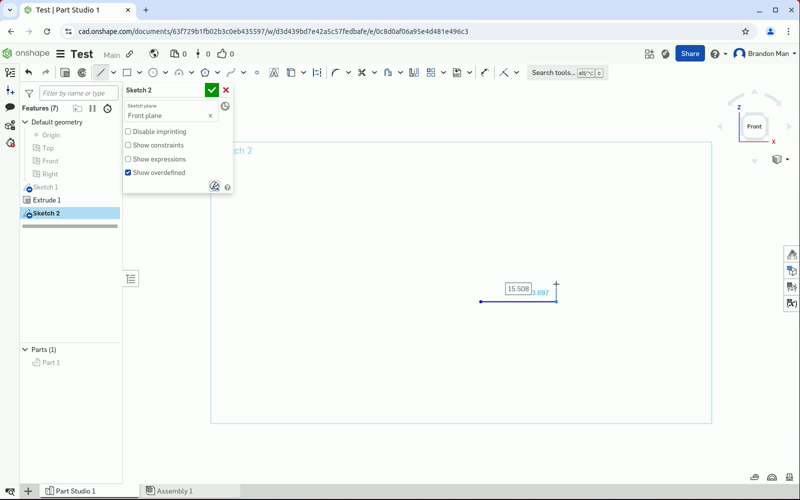
key_down(shift)
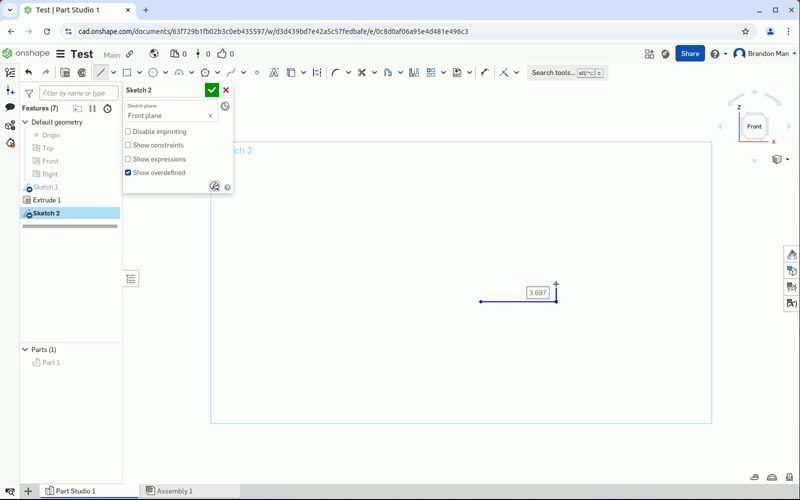
mouse_move(480, 283)
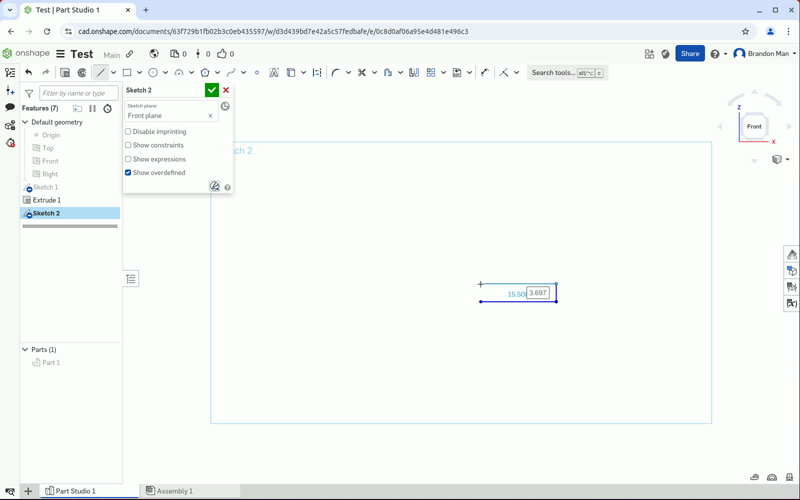
click(480, 283)
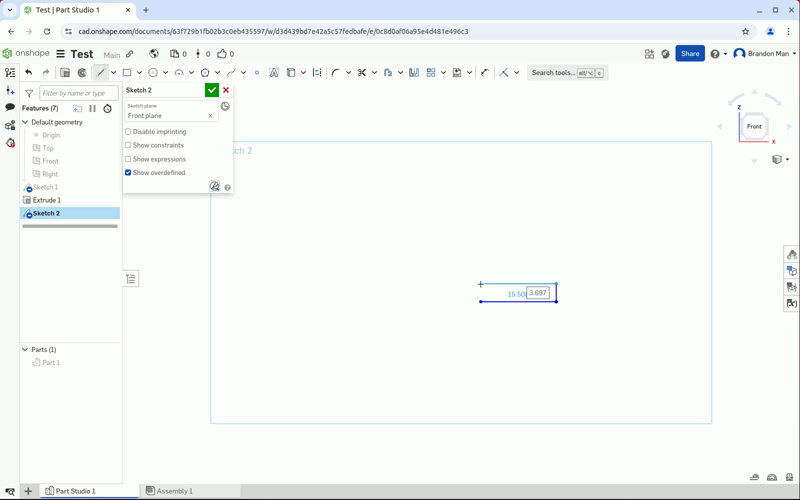
key_up(shift)
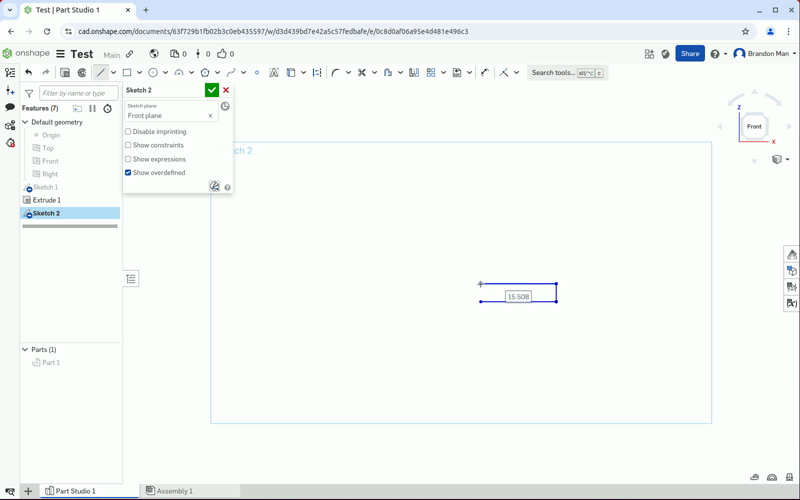
mouse_move(510, 283)
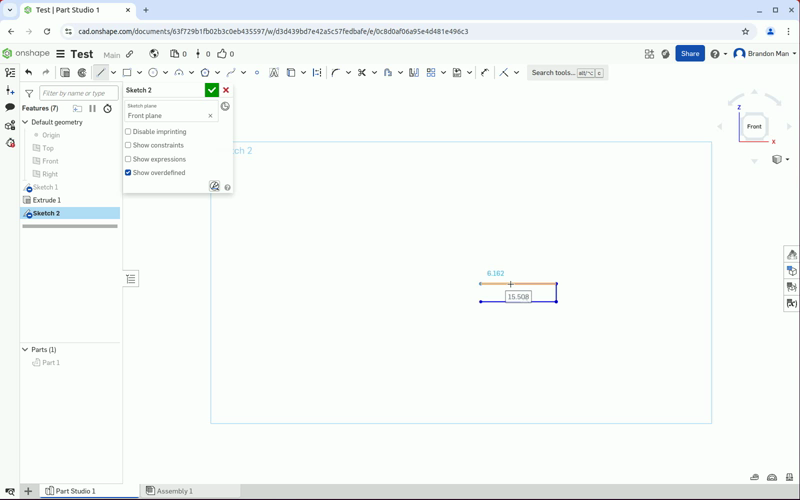
key_down(shift)
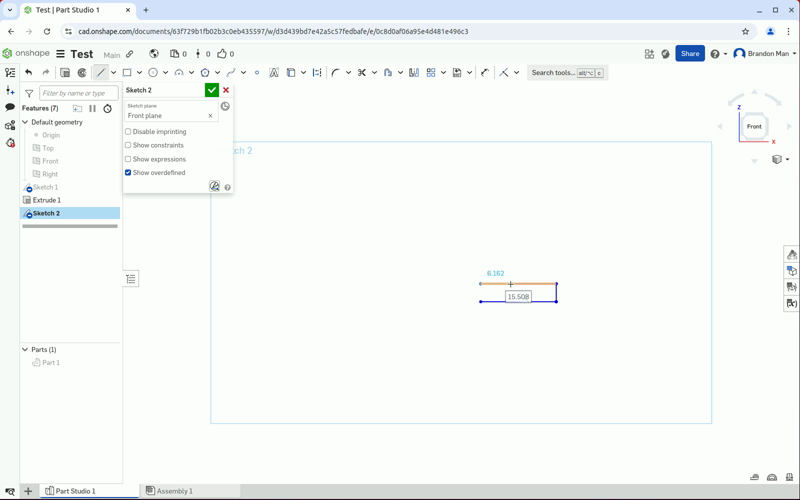
mouse_move(480, 301)
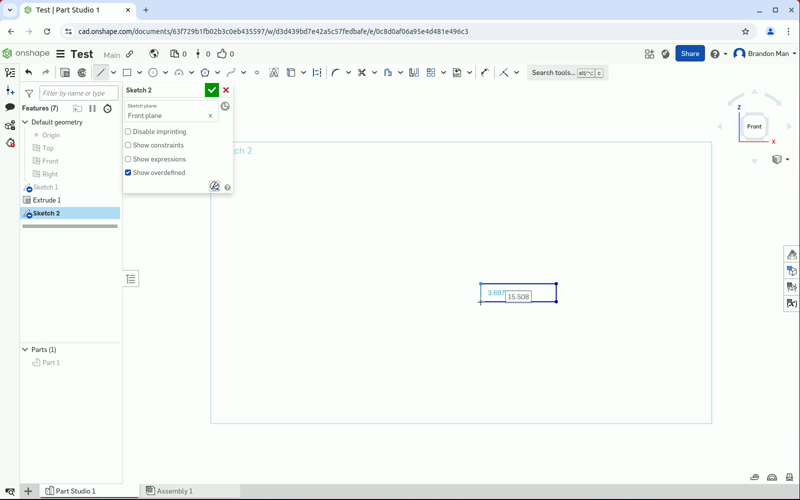
key_up(shift)
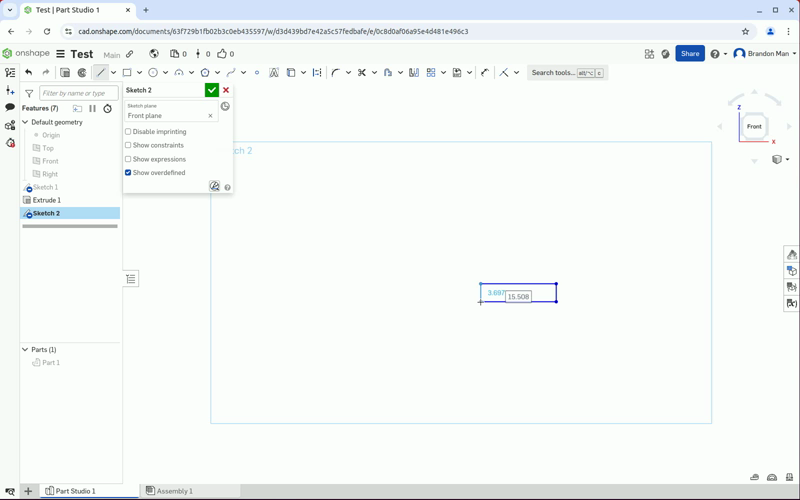
click(480, 301)
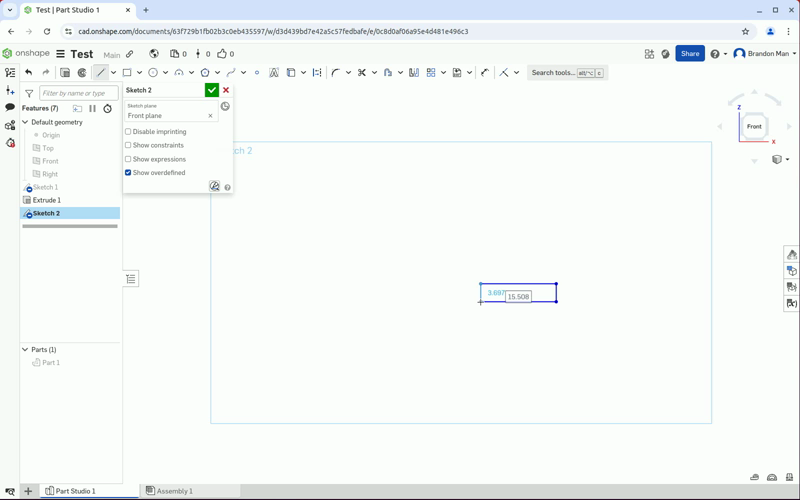
key(esc)
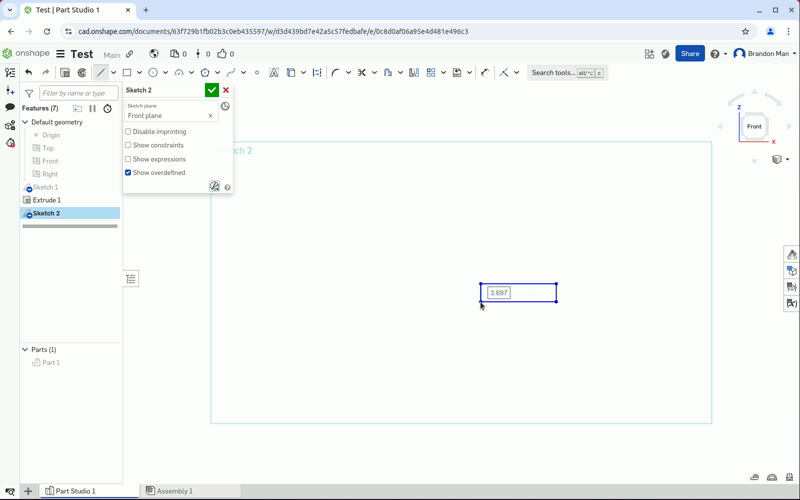
mouse_move(548, 299)
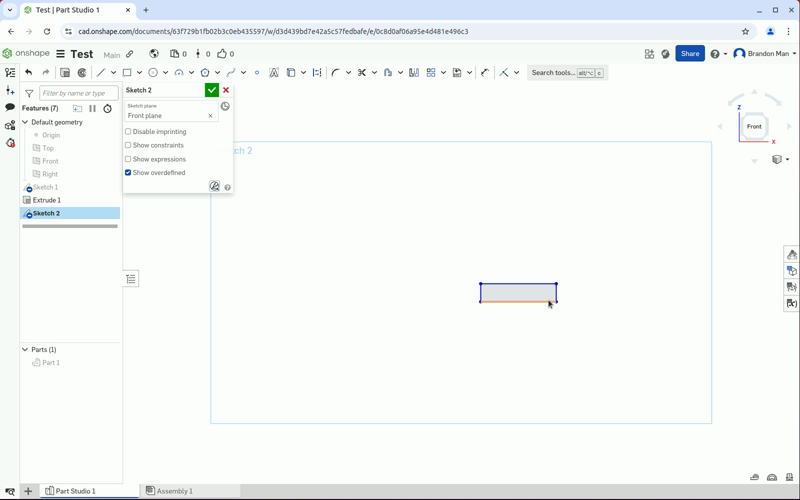
scroll(6)
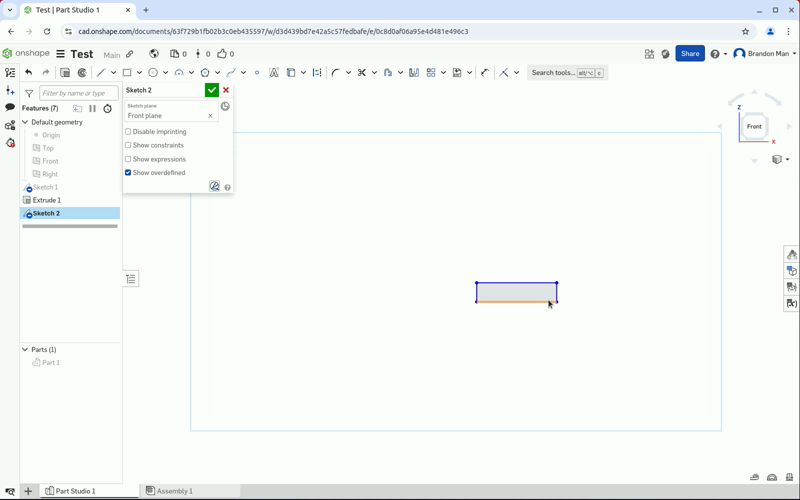
scroll(6)
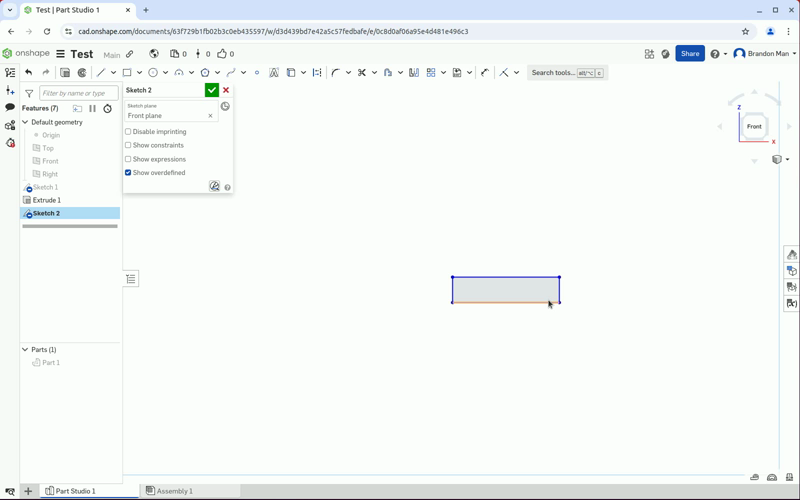
scroll(6)
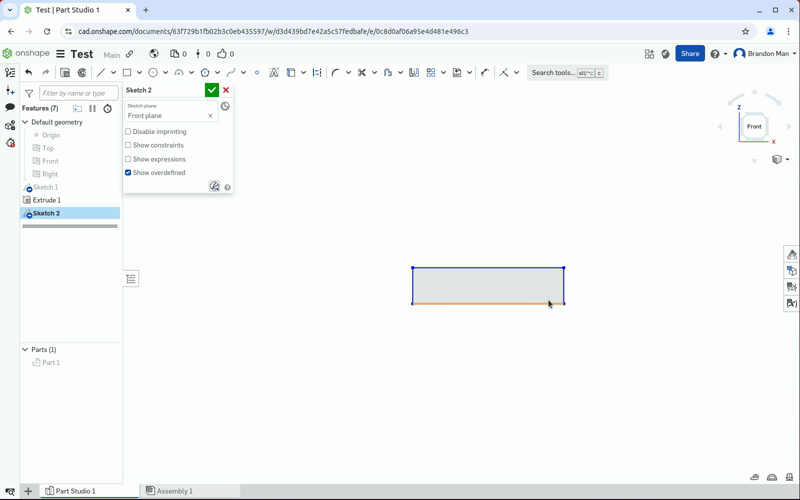
scroll(6)
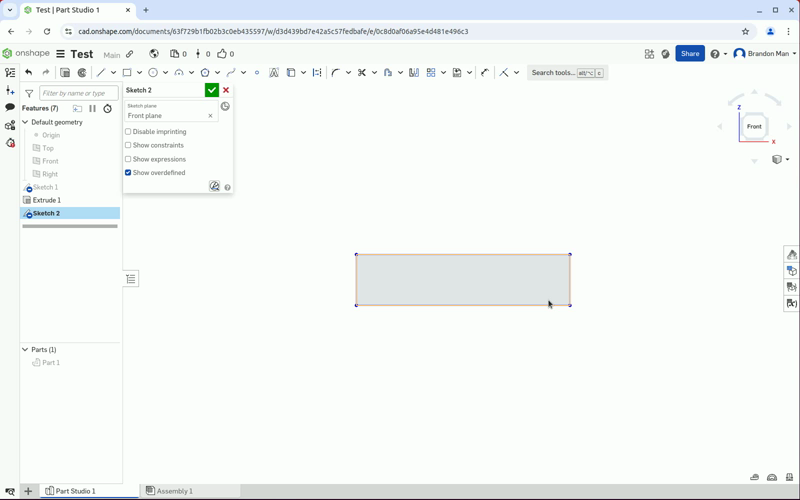
scroll(6)
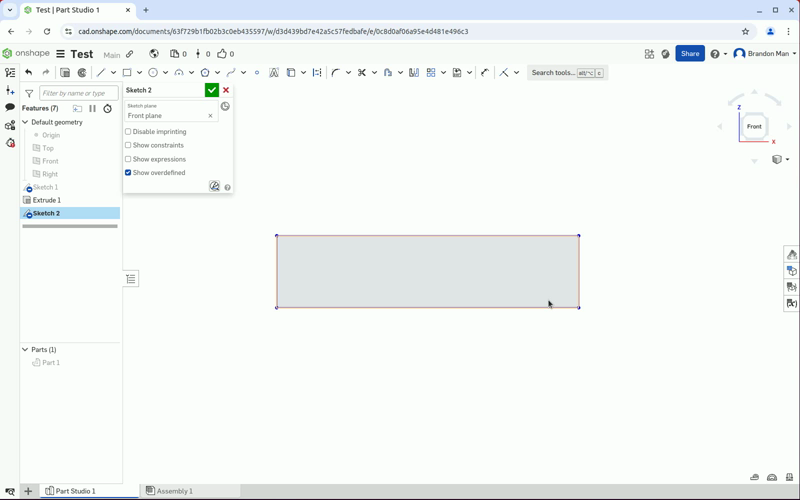
scroll(6)
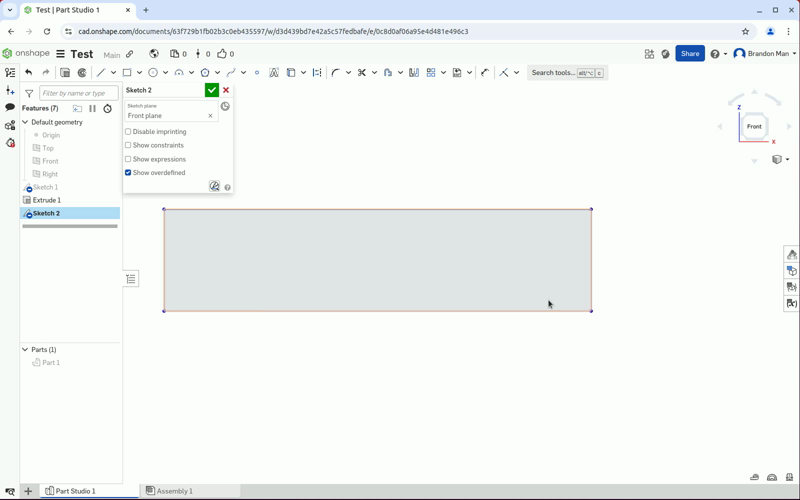
scroll(6)
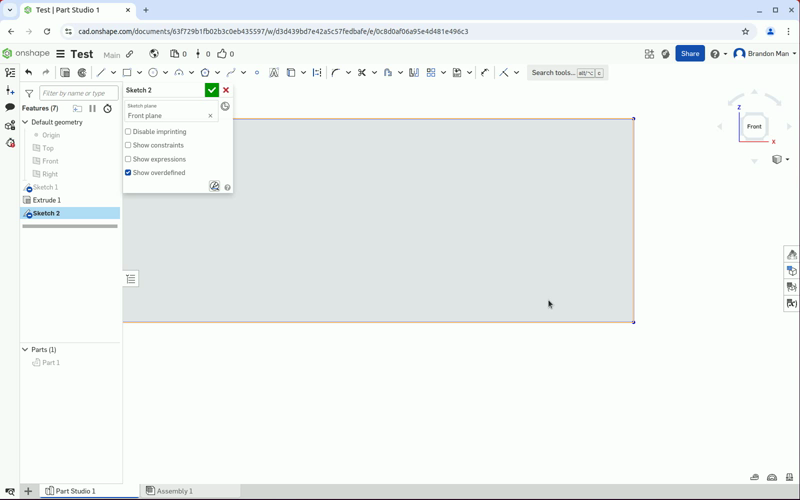
click(548, 299)
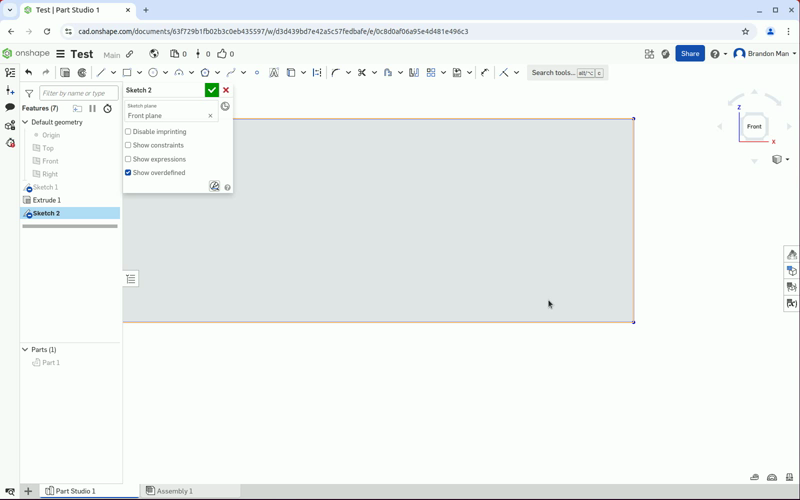
scroll(-6)
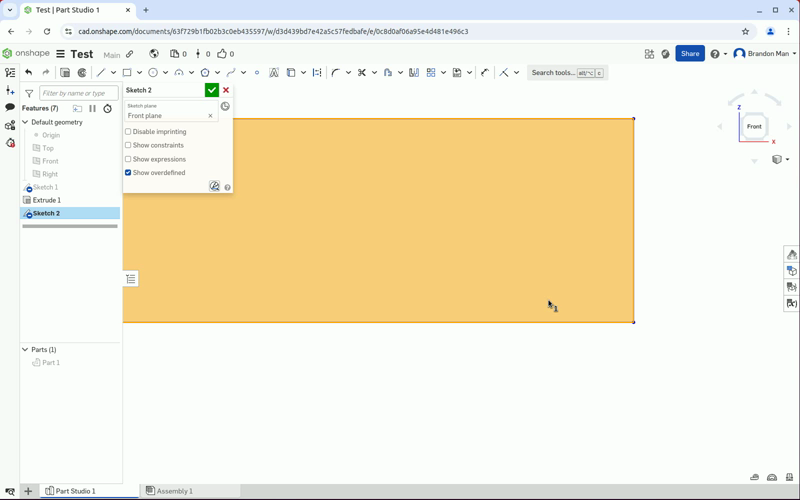
scroll(-6)
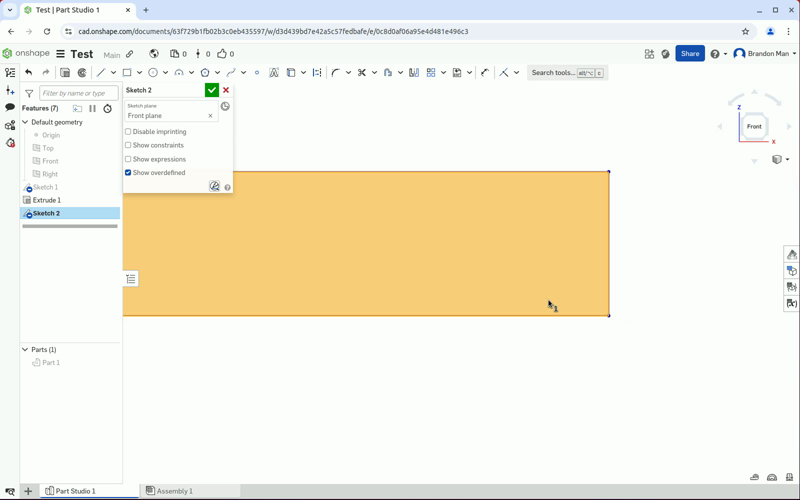
scroll(-6)
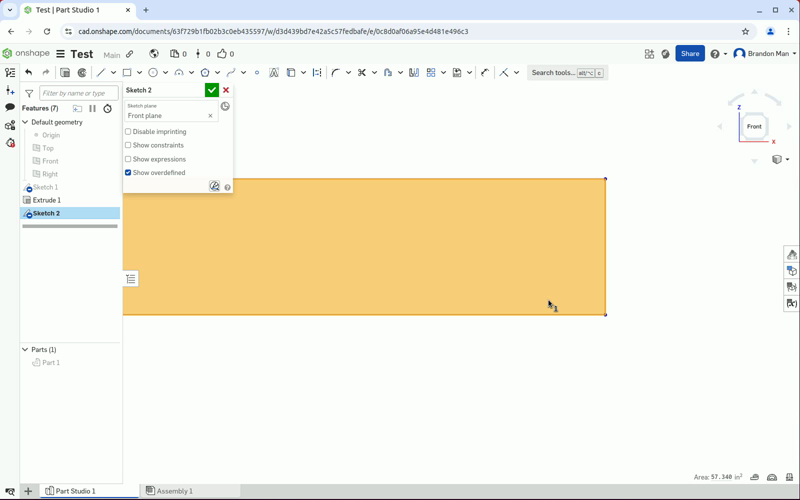
scroll(-6)
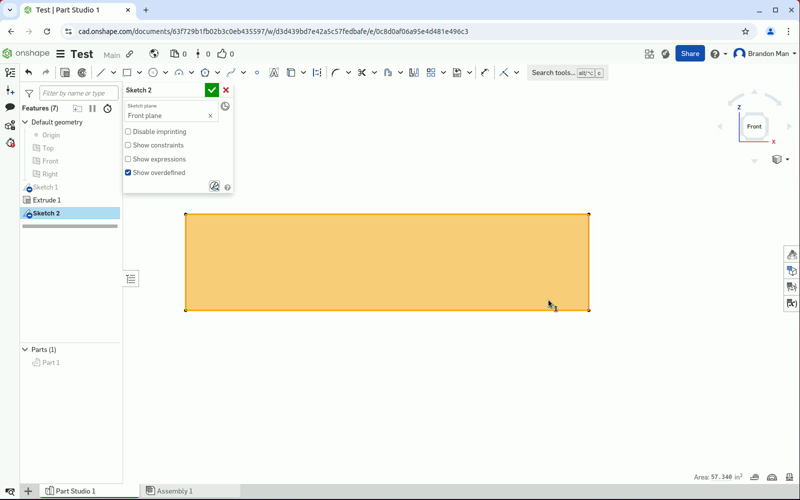
scroll(-6)
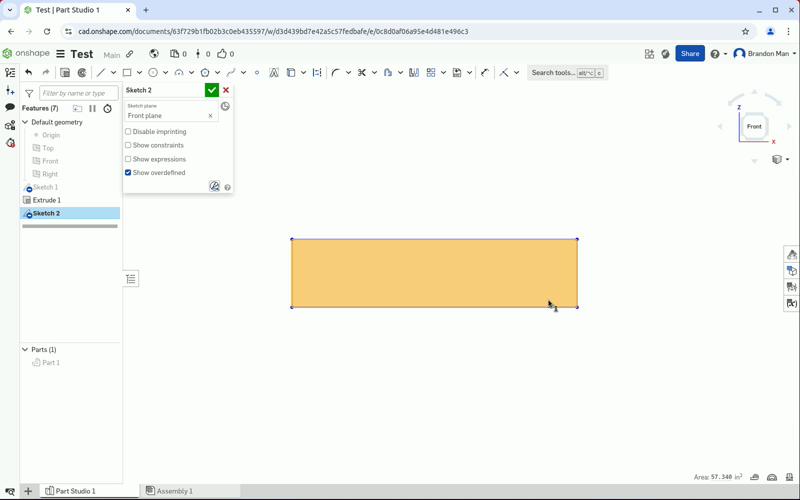
scroll(-6)
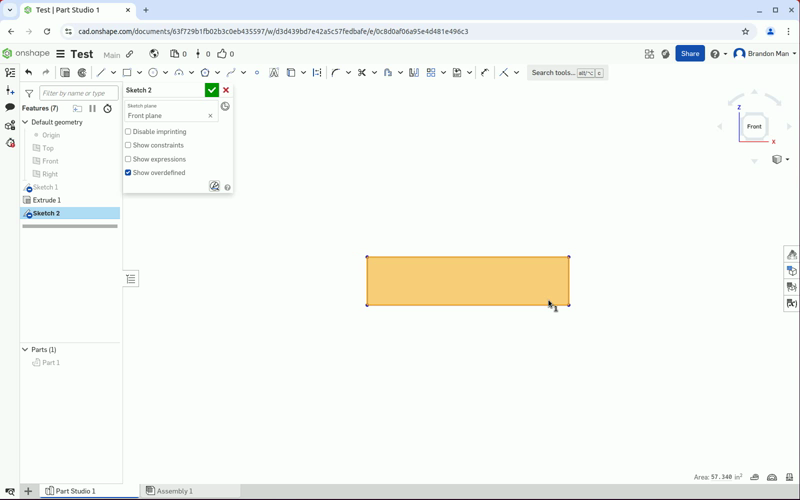
scroll(-6)
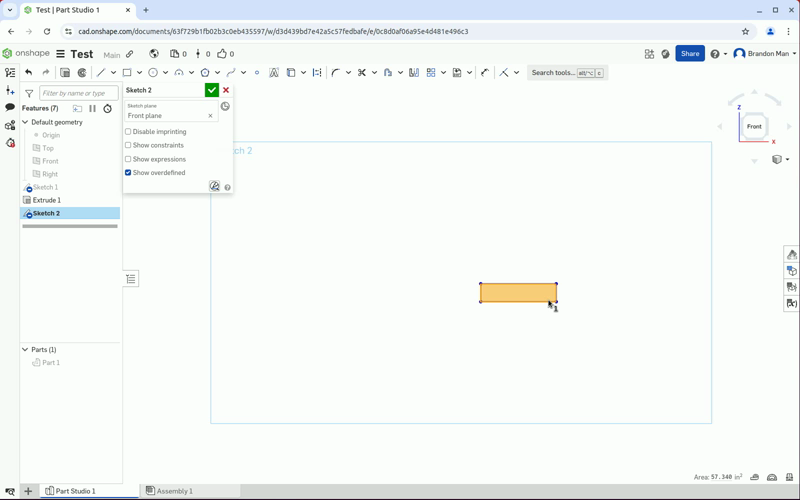
mouse_move(73, 352)
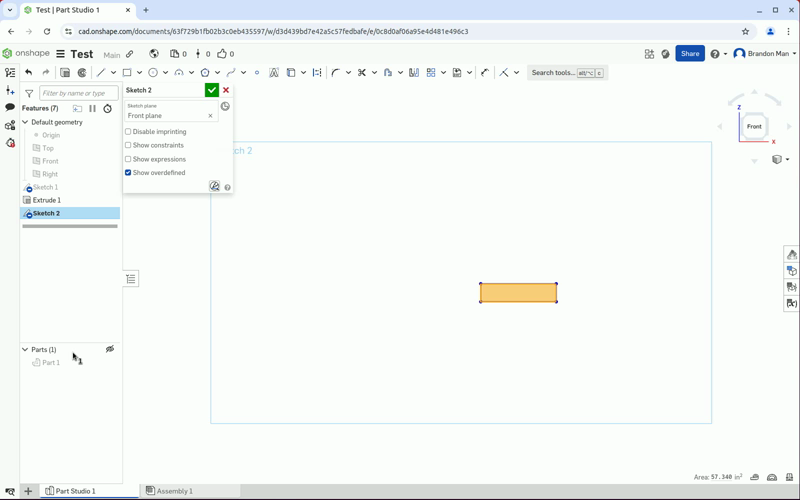
key(shift+y)
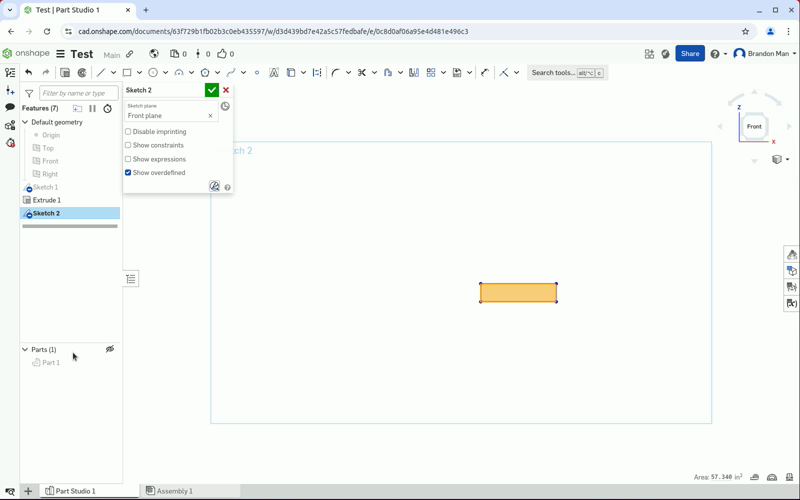
key(shift+e)
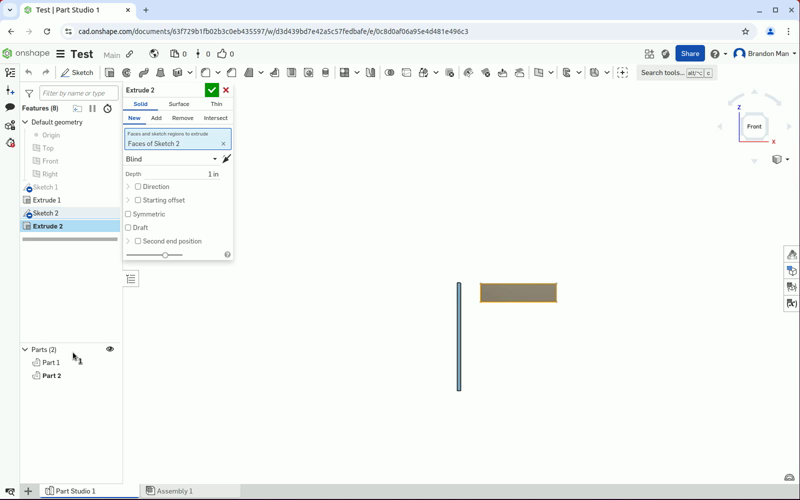
mouse_move(143, 106)
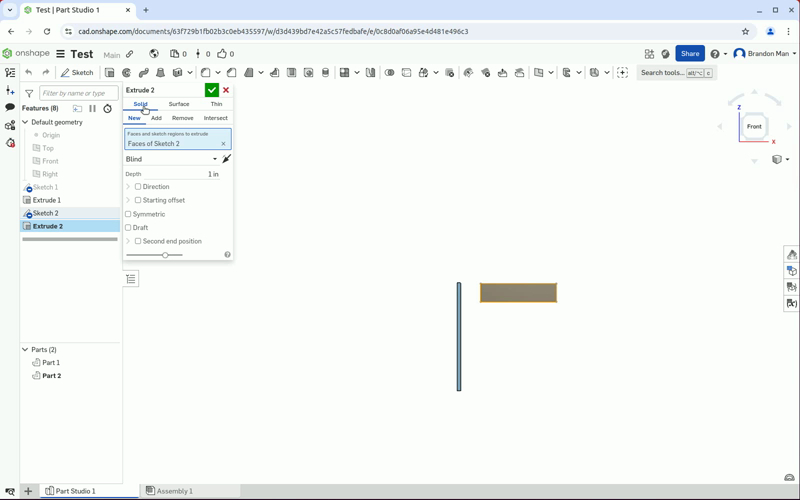
click(143, 106)
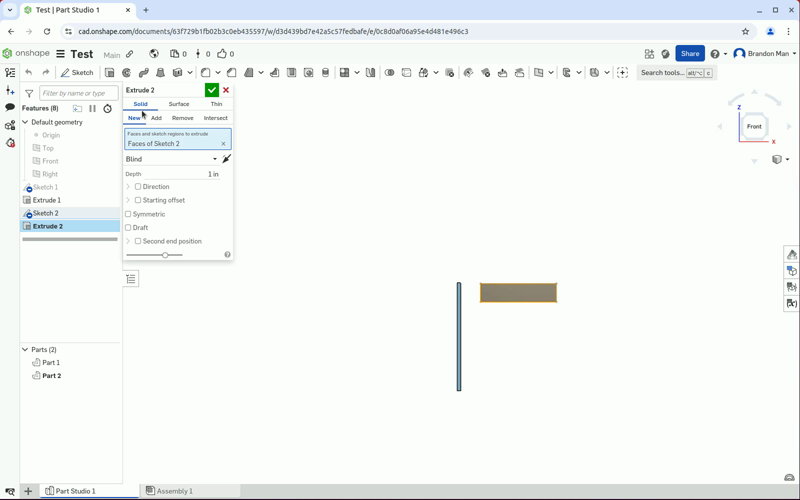
mouse_move(137, 120)
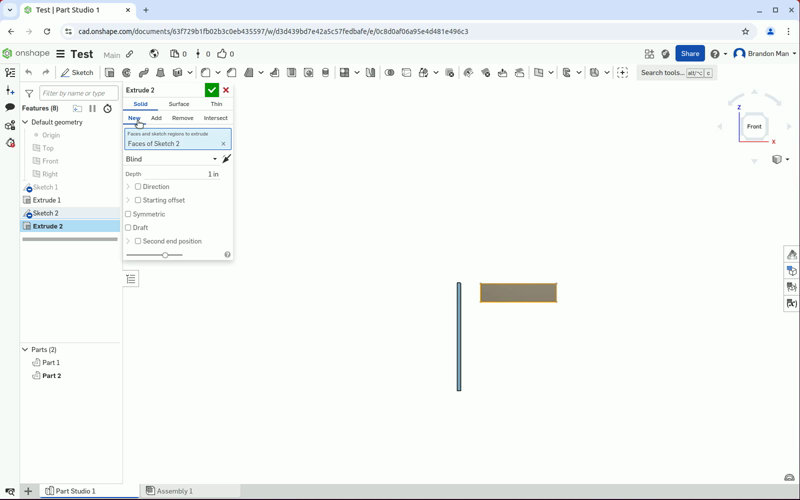
click(137, 120)
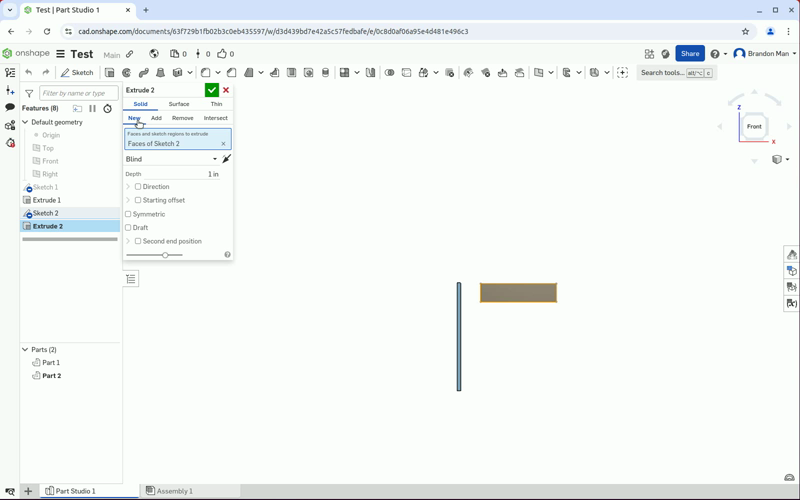
key(tab, 4)
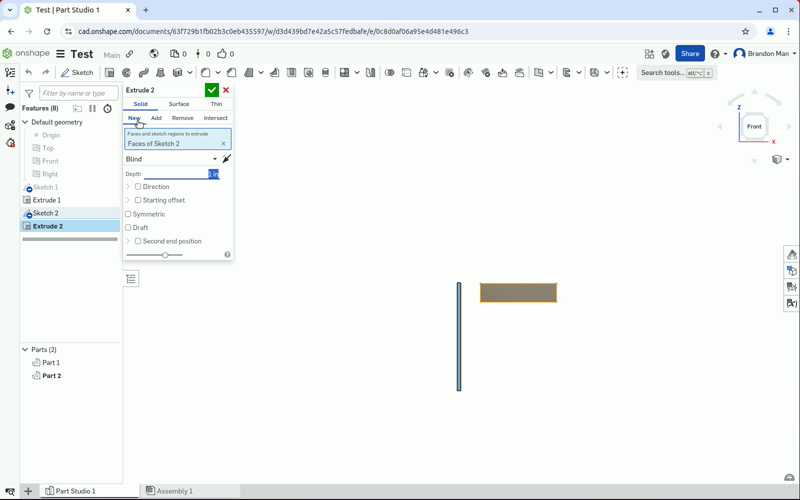
text(23.108)
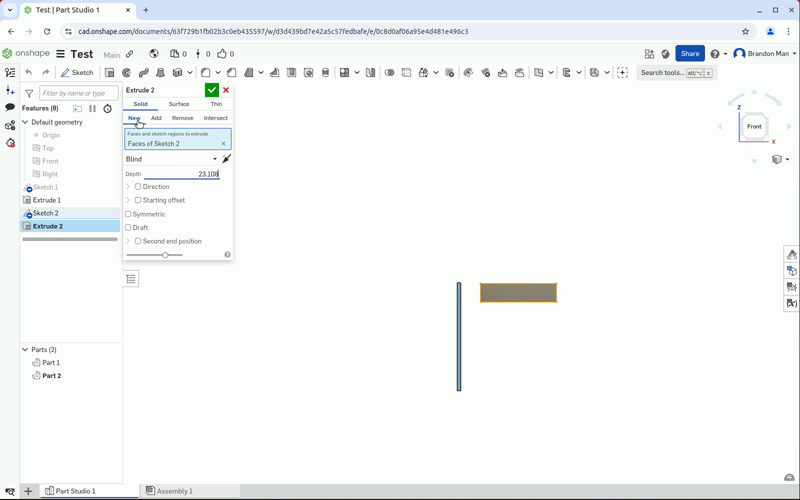
key(tab, 3)
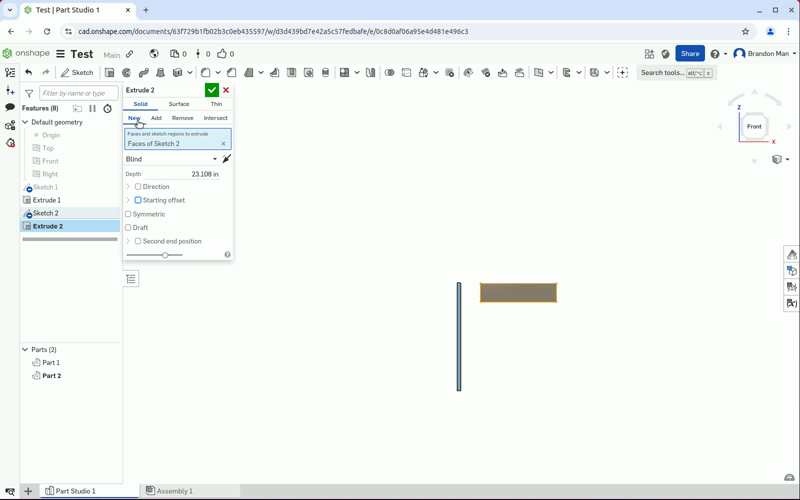
key(tab, 2)
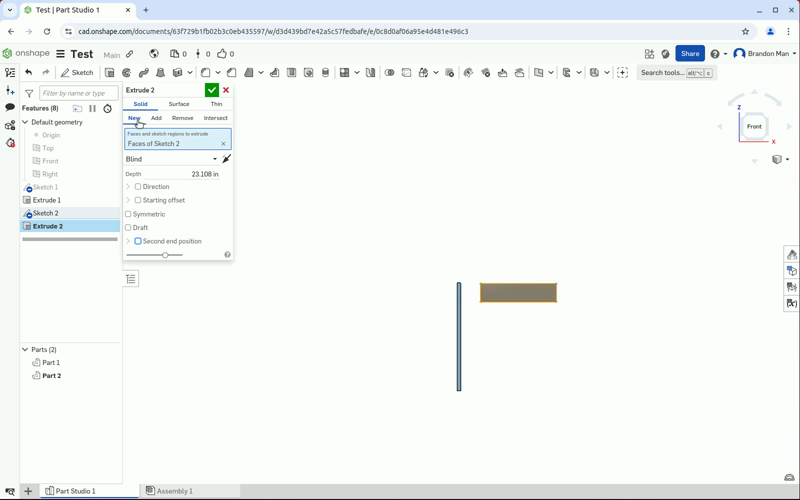
key(space)
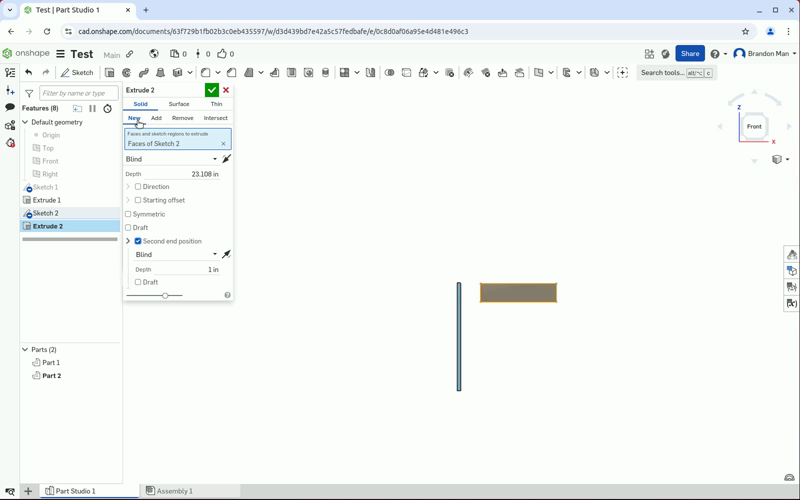
key(tab, 3)
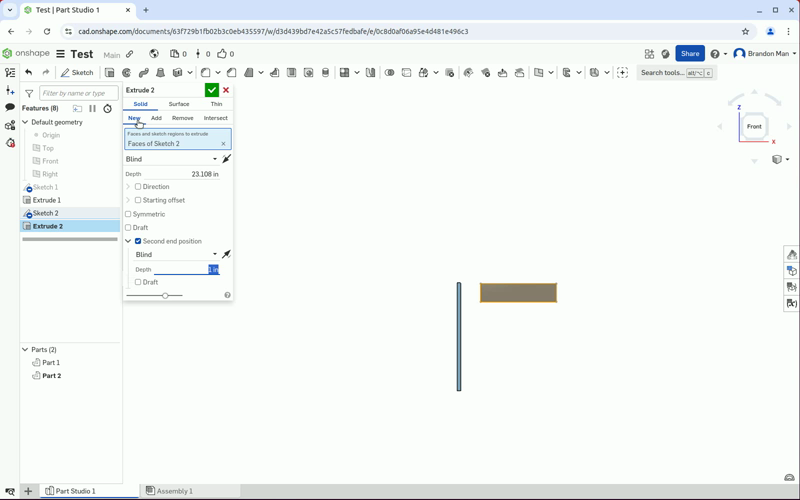
text(15.405)
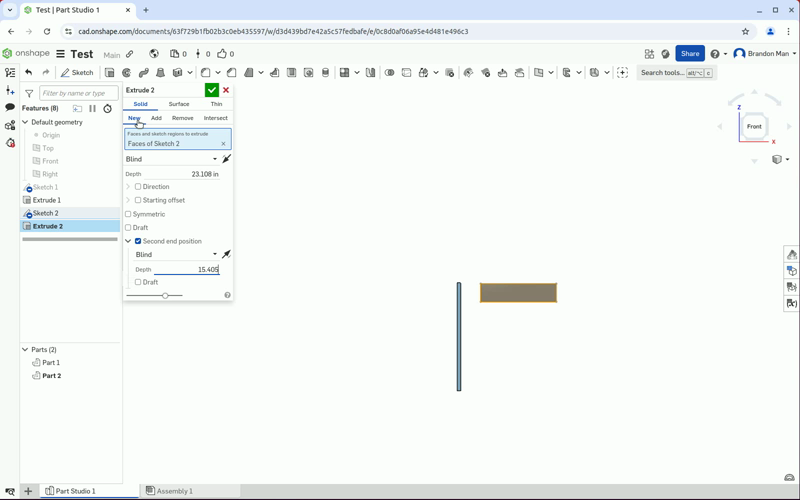
key(enter)
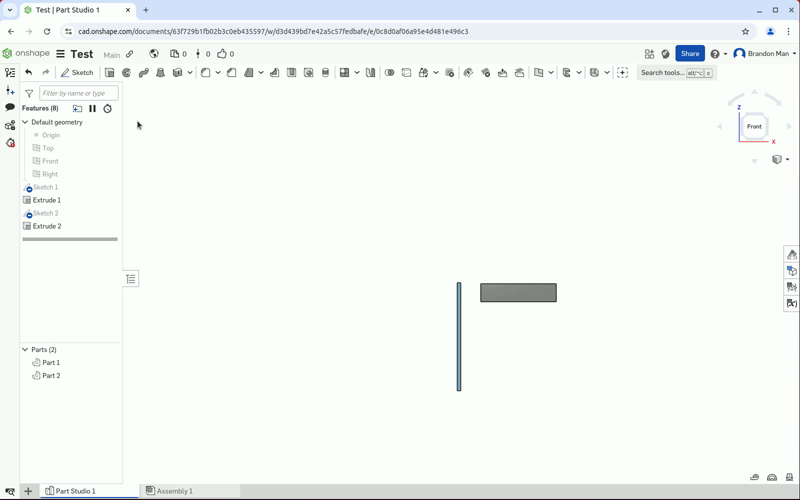
key(shift+h)
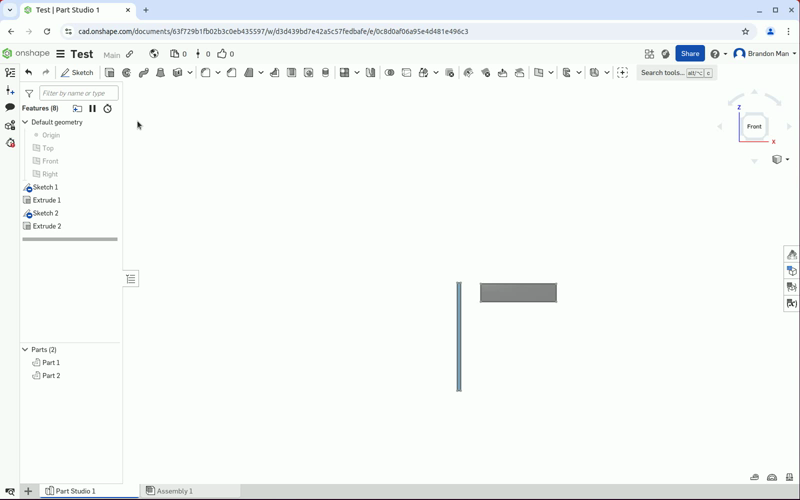
key(shift+h)
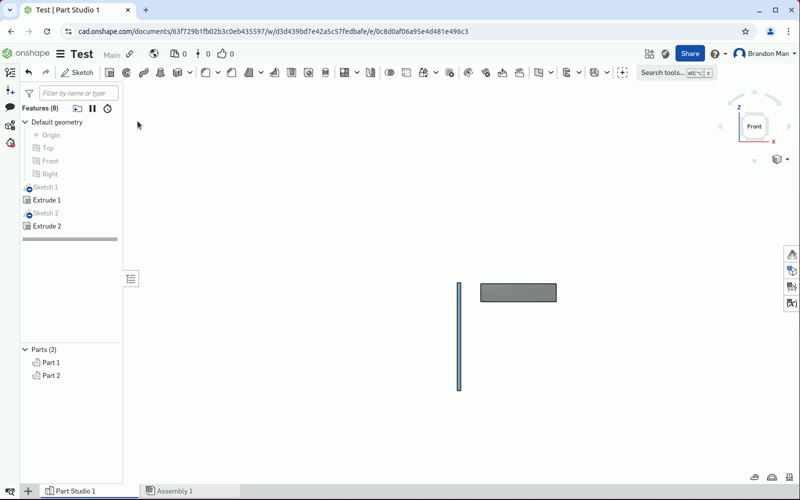
mouse_move(73, 189)
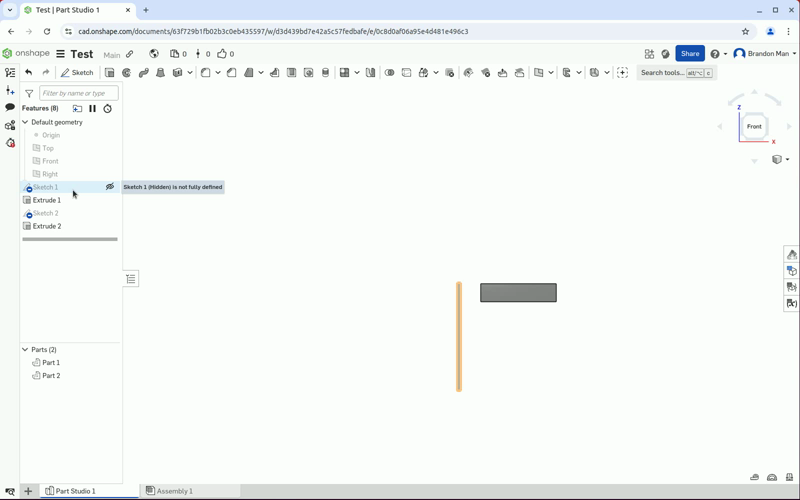
click(73, 189)
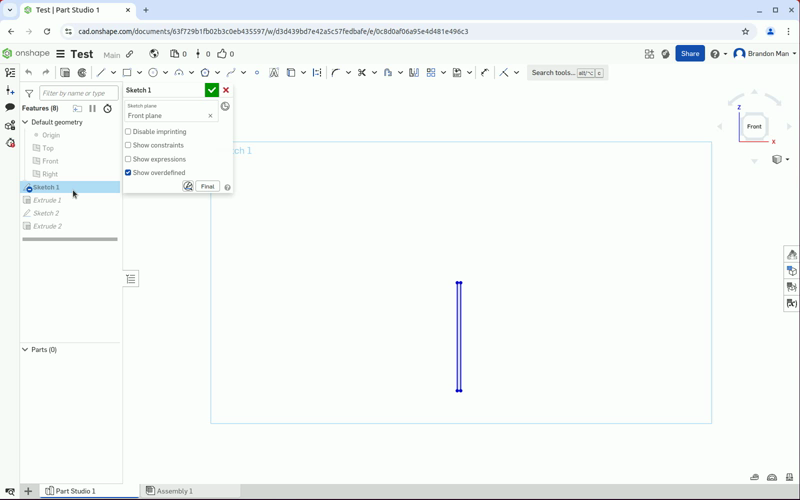
mouse_move(229, 92)
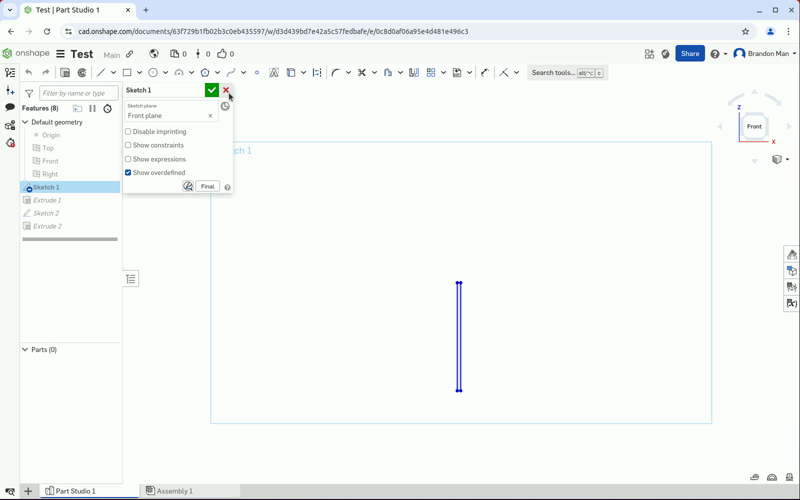
click(229, 92)
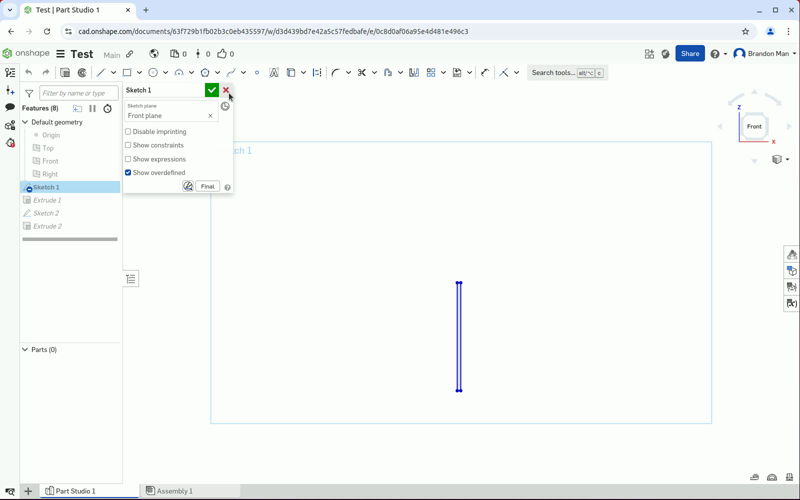
key(shift+s)
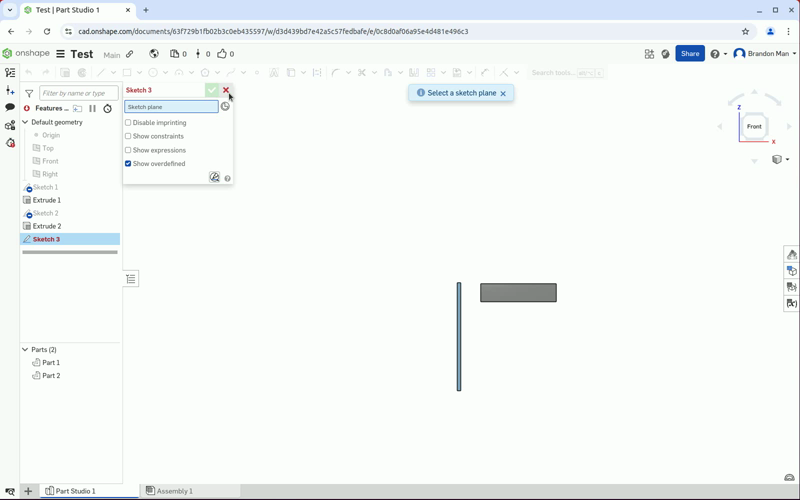
mouse_move(73, 163)
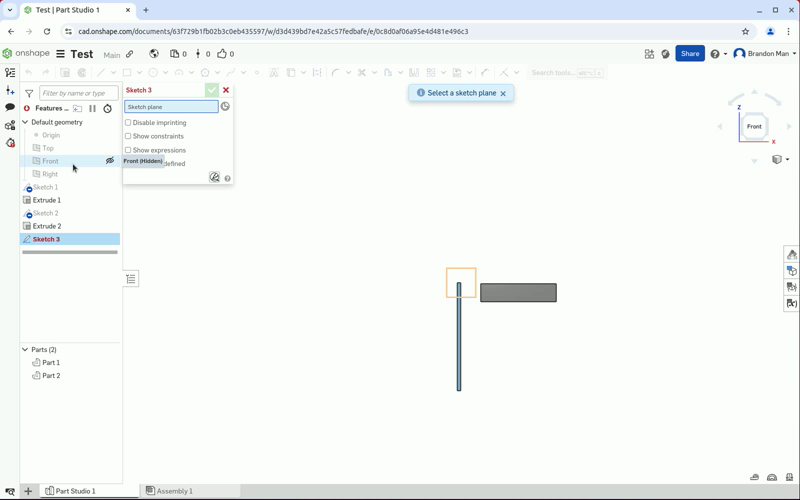
click(73, 163)
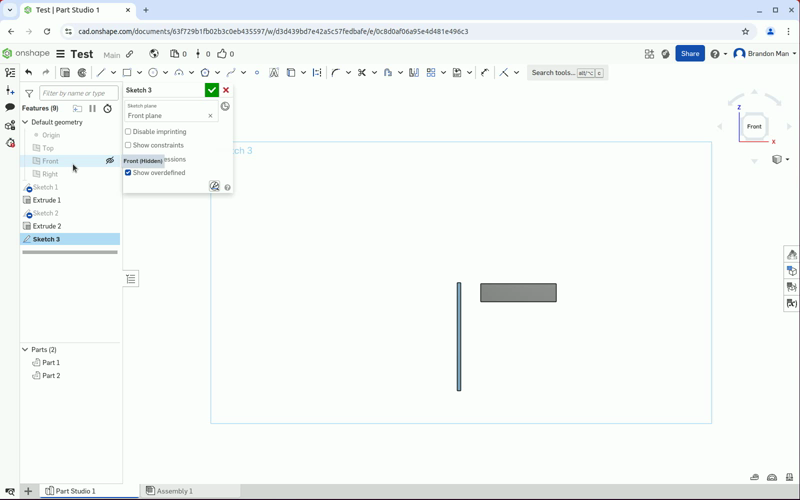
mouse_move(73, 352)
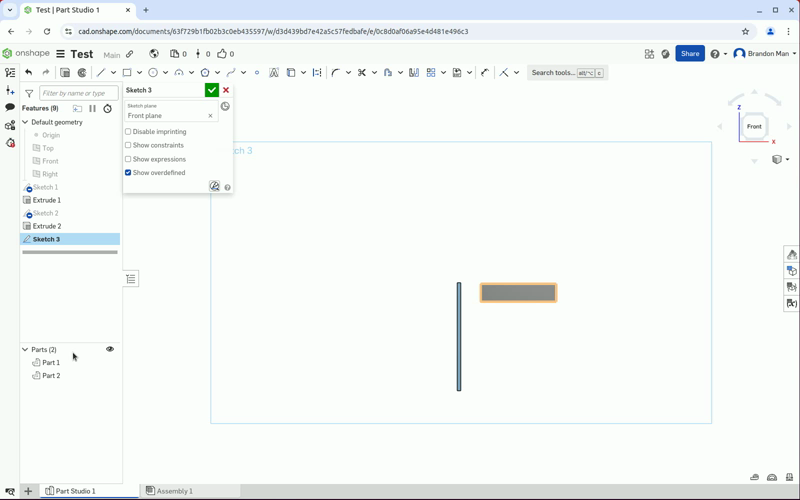
key(y)
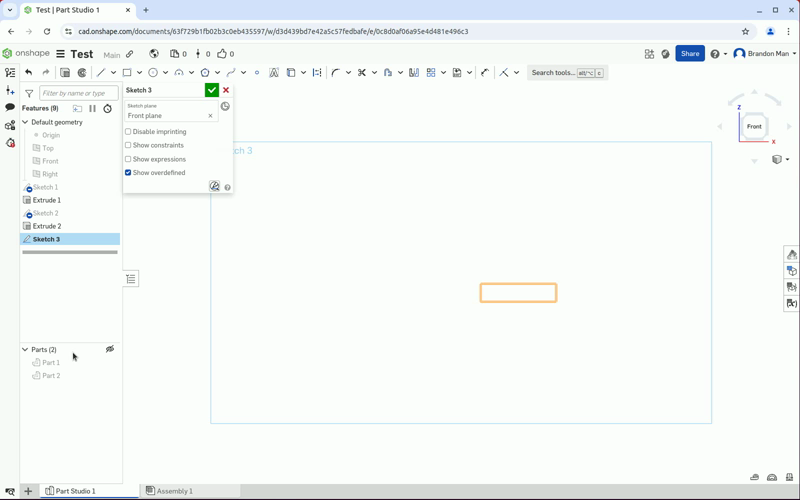
key(l)
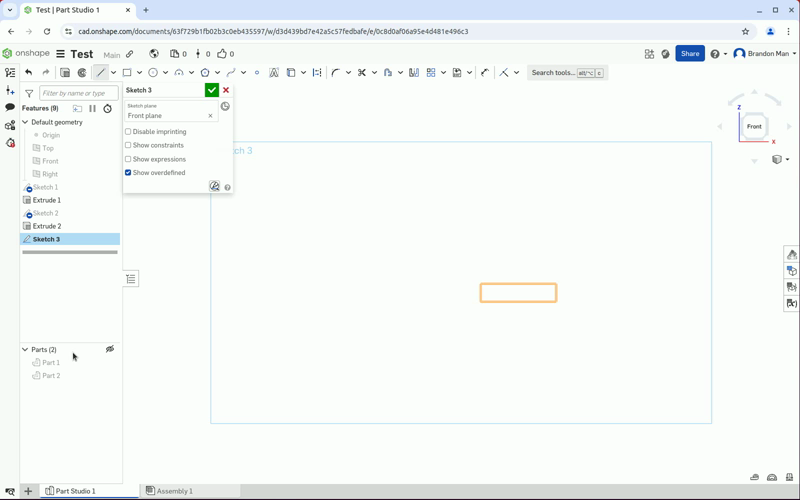
key_down(shift)
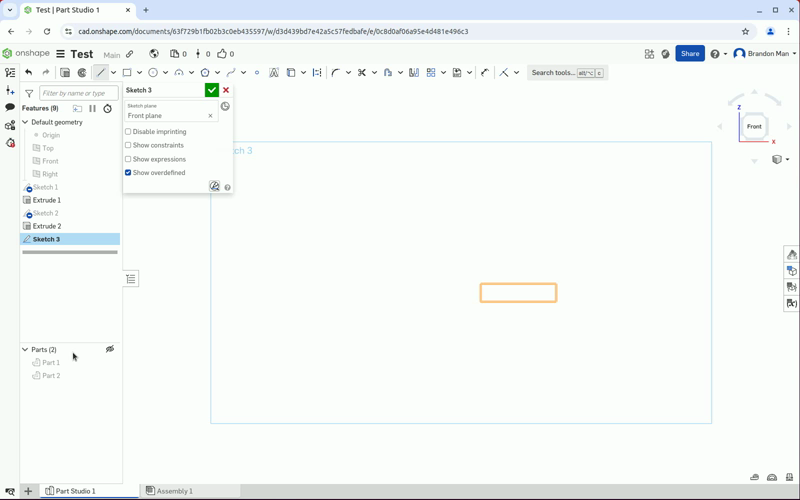
mouse_move(453, 292)
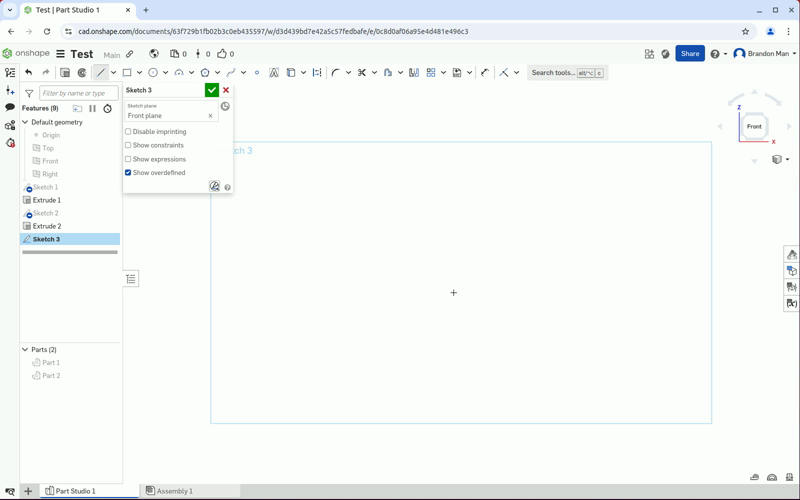
click(453, 292)
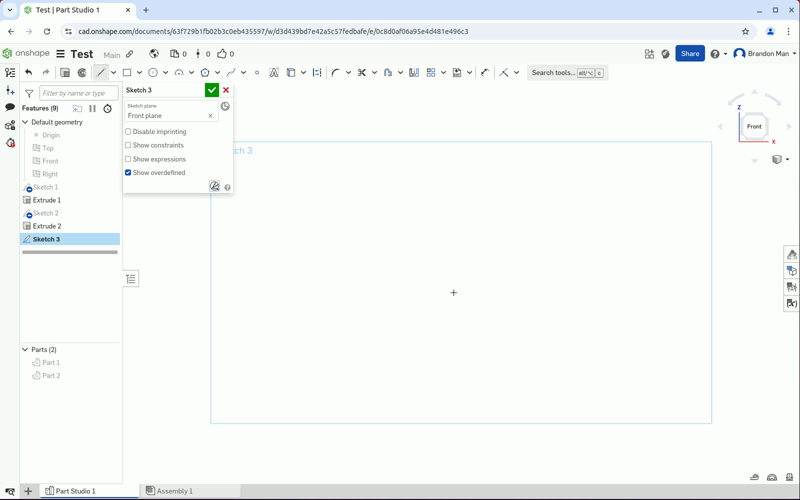
key_up(shift)
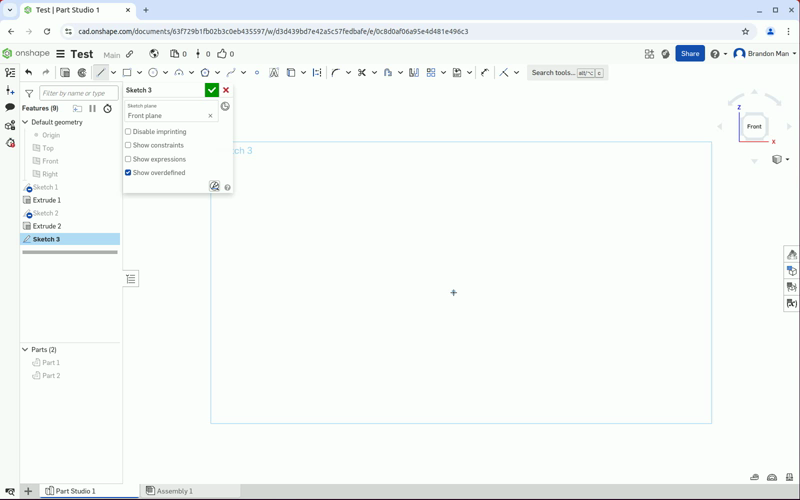
key_down(shift)
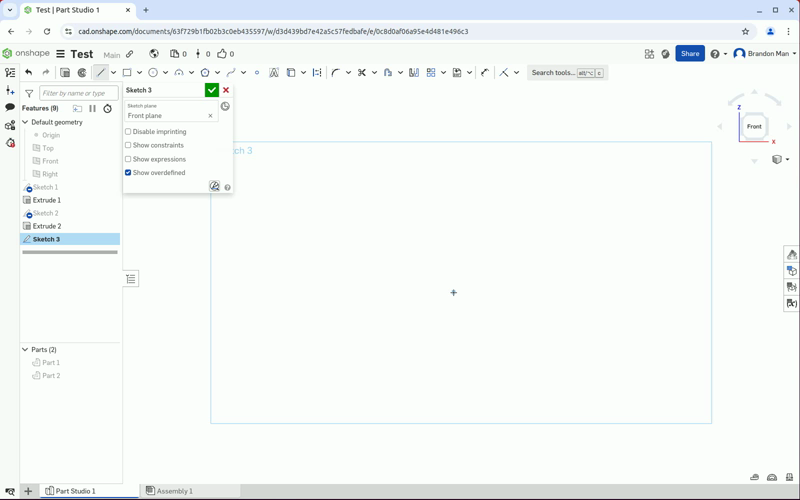
mouse_move(483, 292)
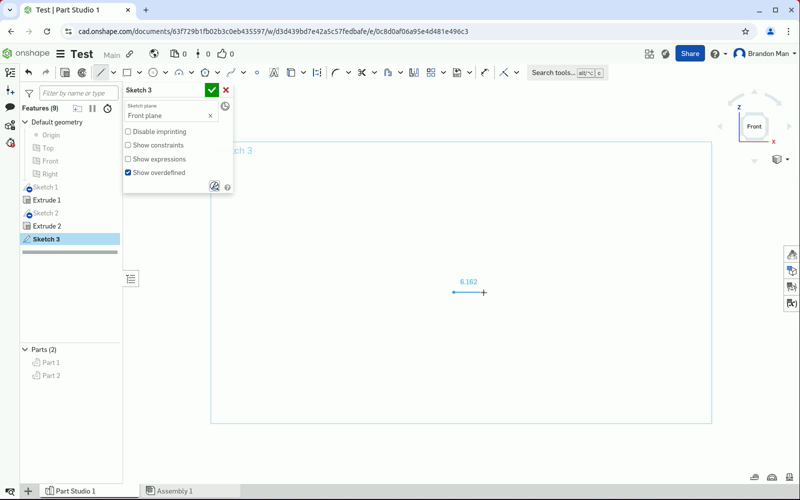
mouse_move(456, 292)
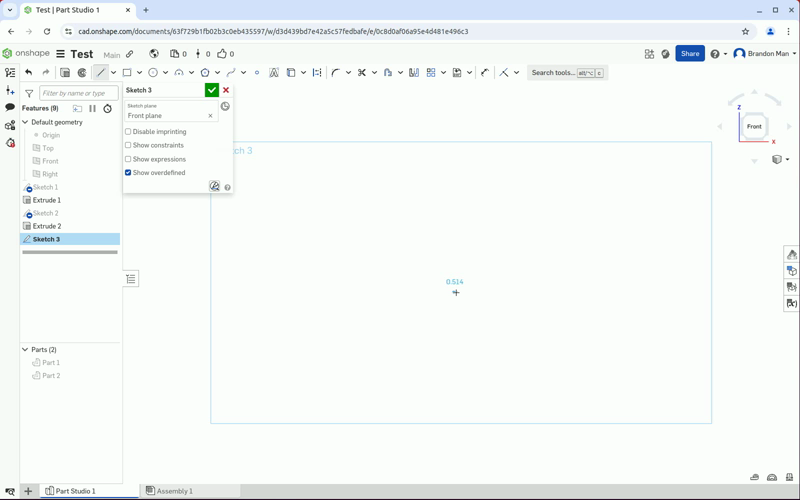
scroll(6)
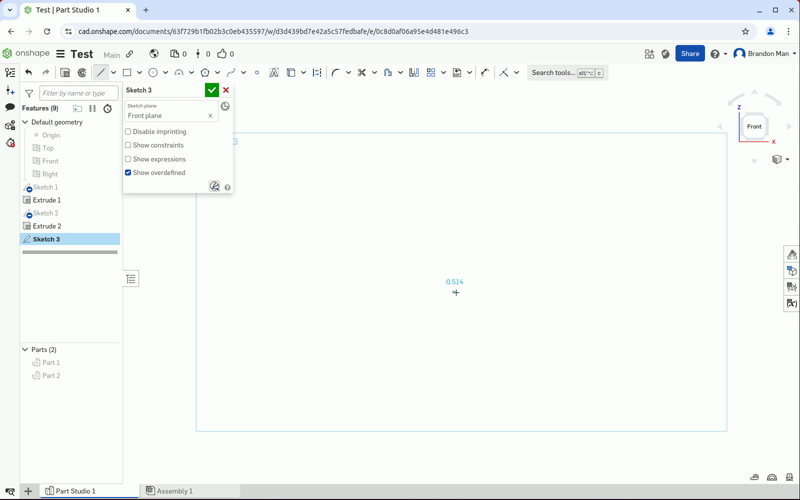
scroll(6)
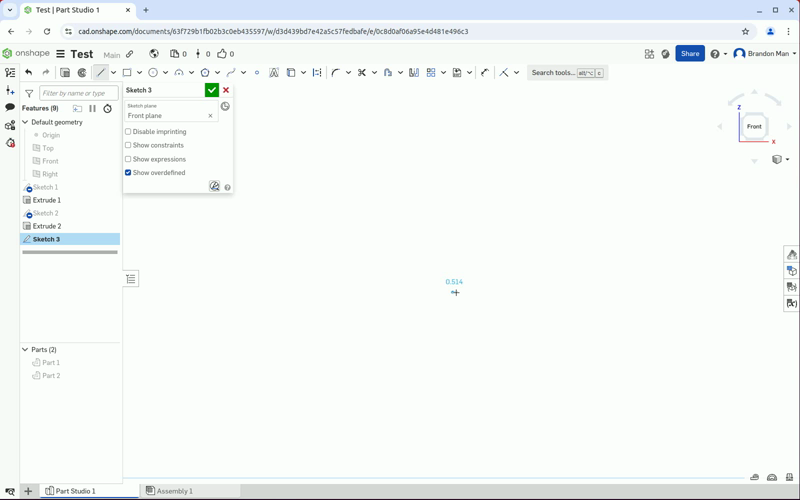
scroll(6)
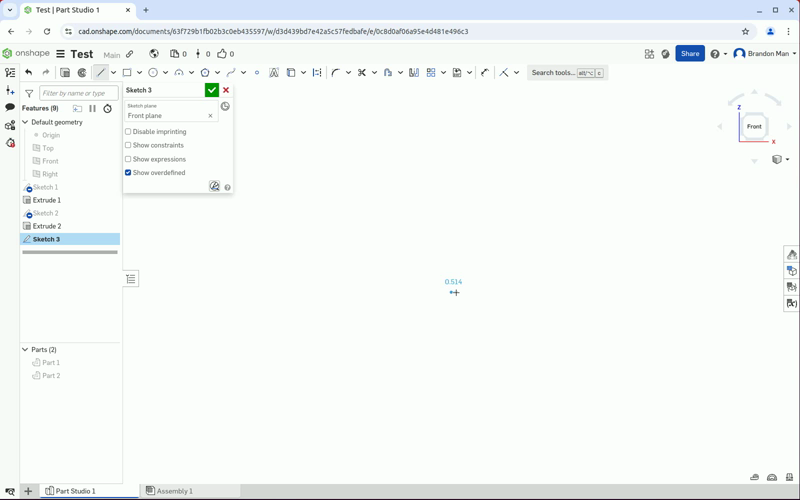
scroll(6)
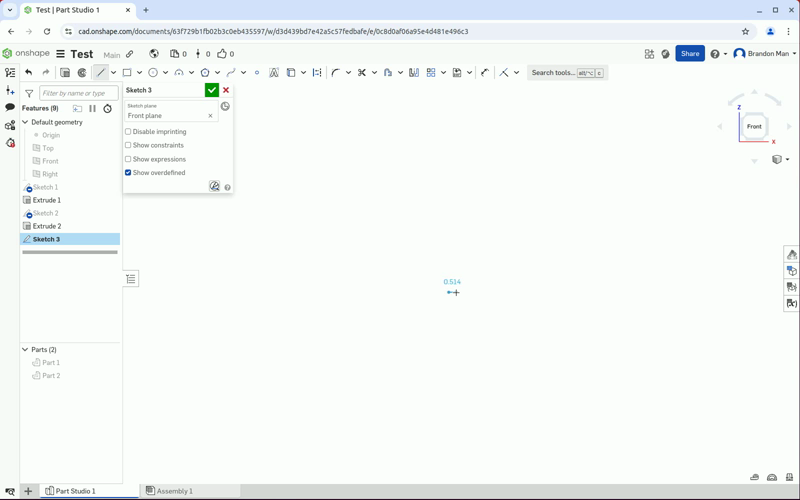
scroll(6)
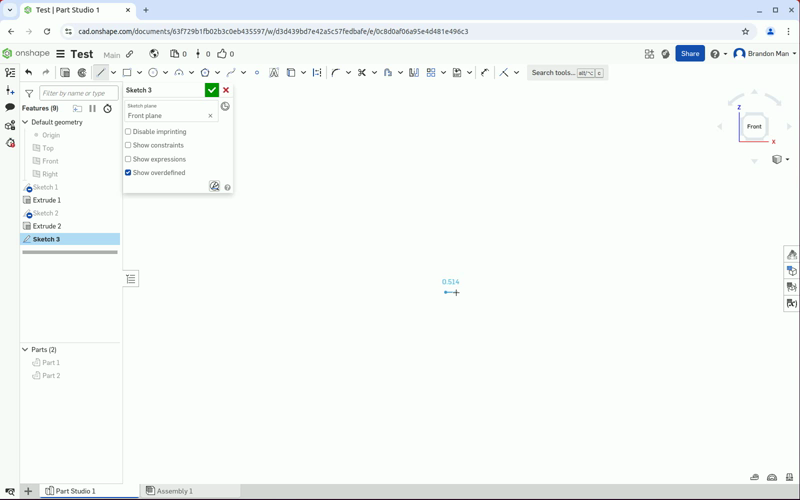
scroll(6)
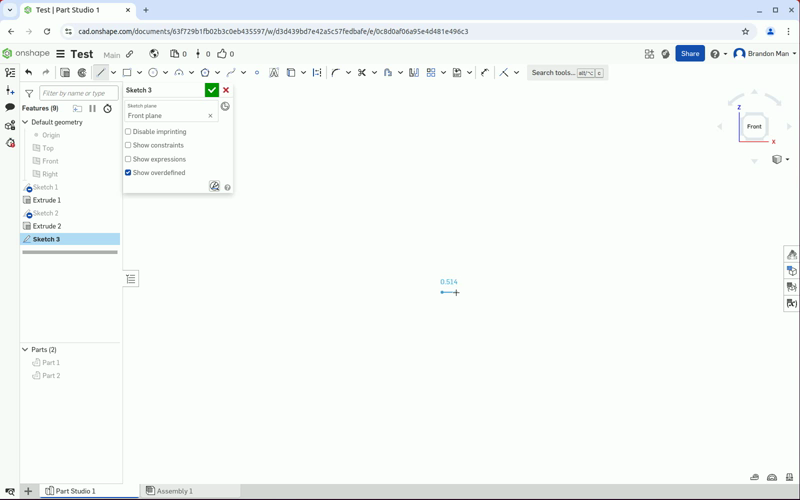
scroll(6)
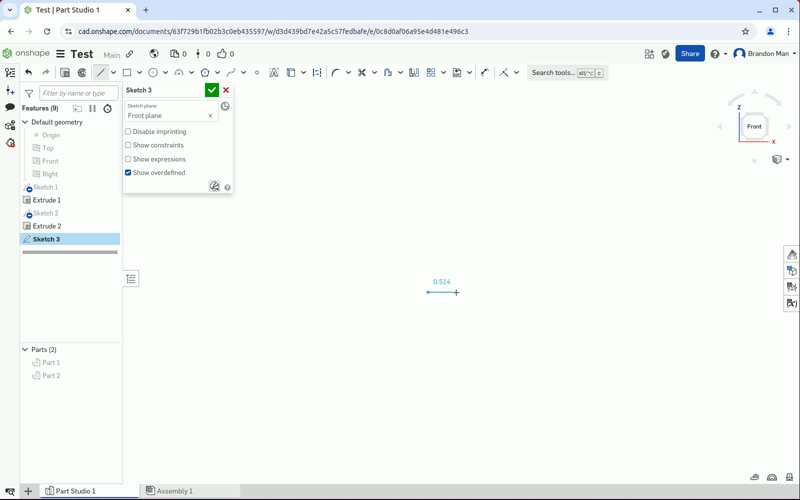
click(456, 292)
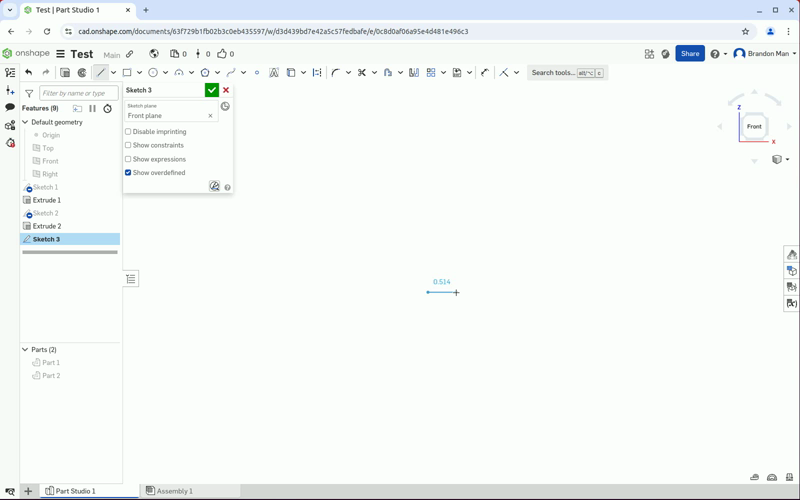
scroll(-6)
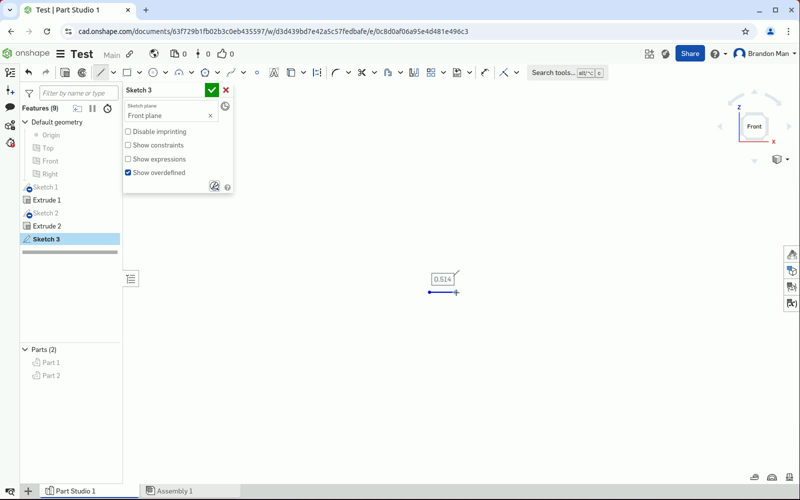
scroll(-6)
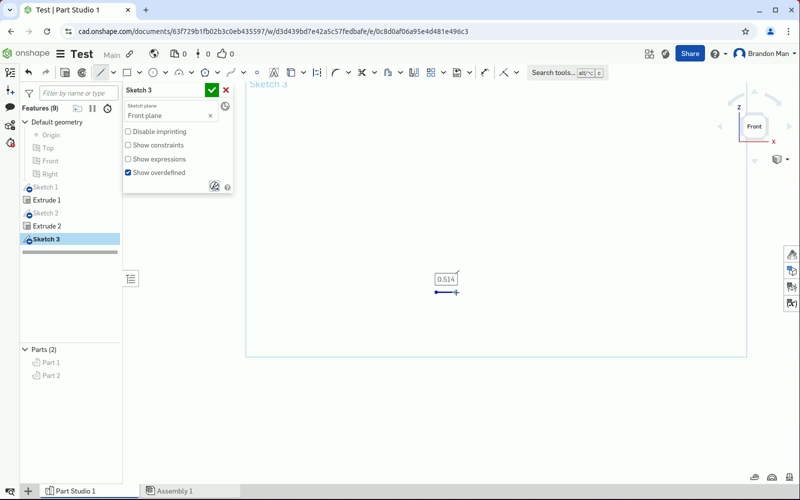
scroll(-6)
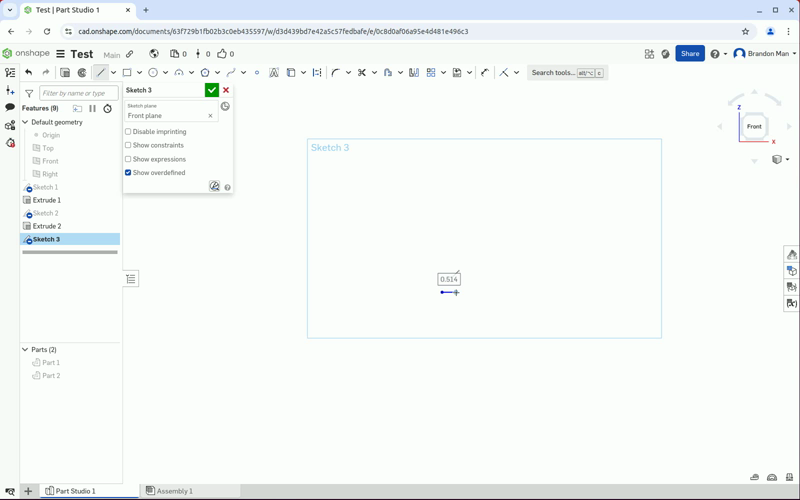
scroll(-6)
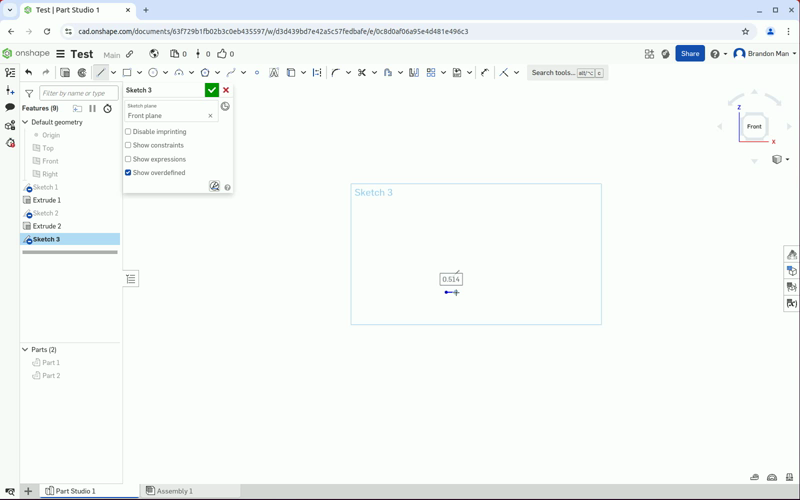
scroll(-6)
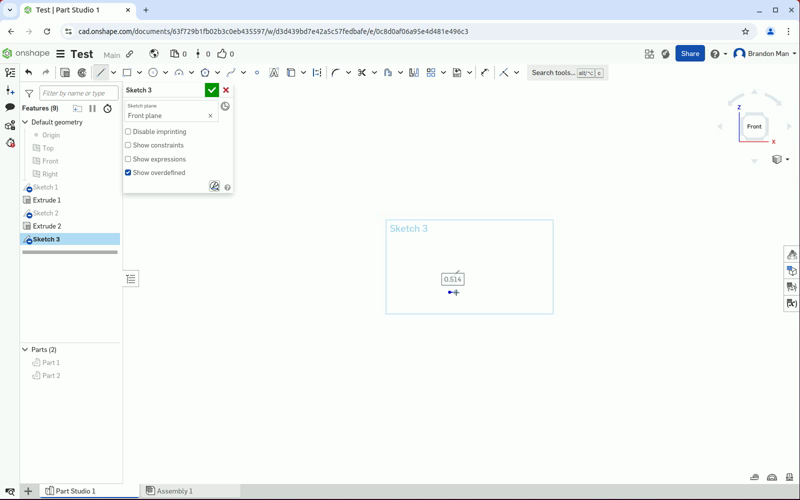
scroll(-6)
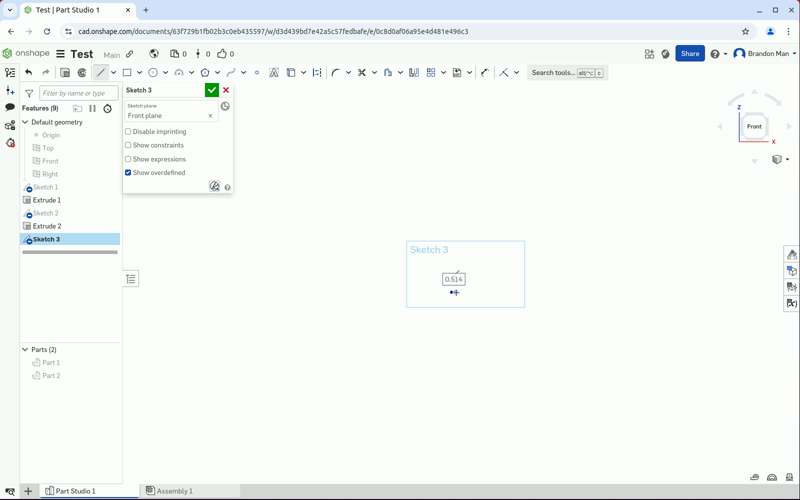
scroll(-6)
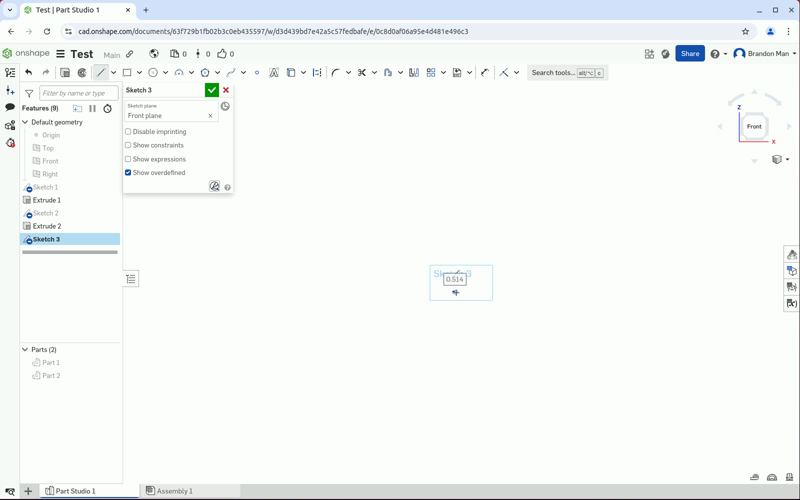
key_up(shift)
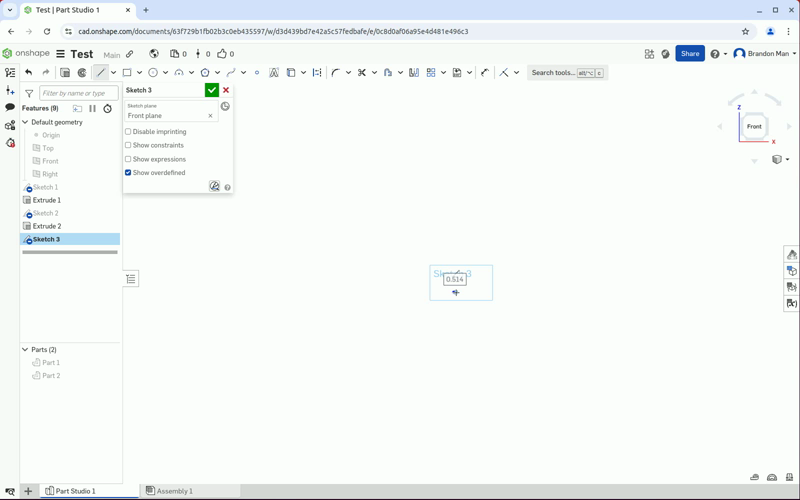
key_down(shift)
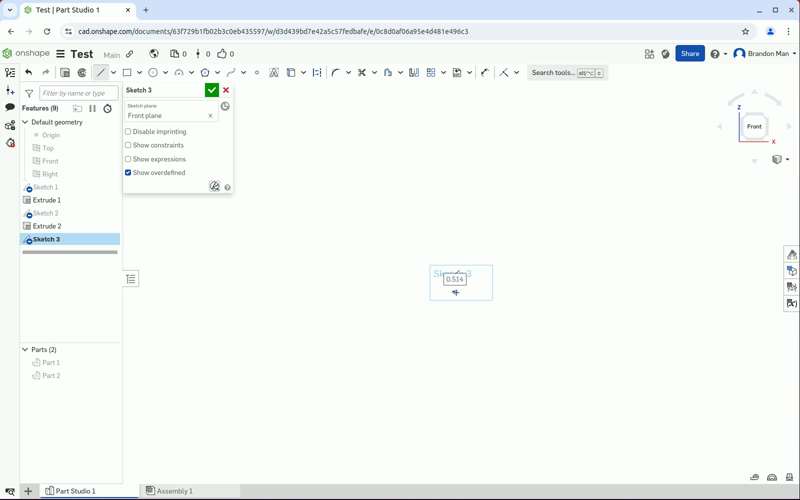
mouse_move(486, 292)
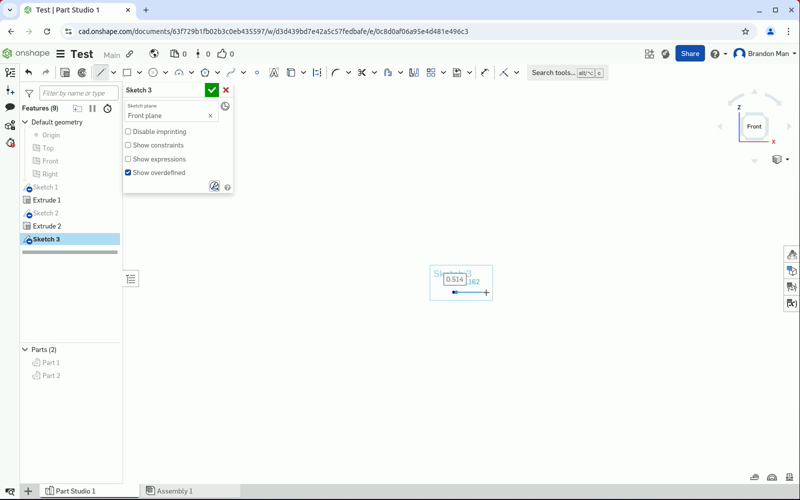
mouse_move(456, 283)
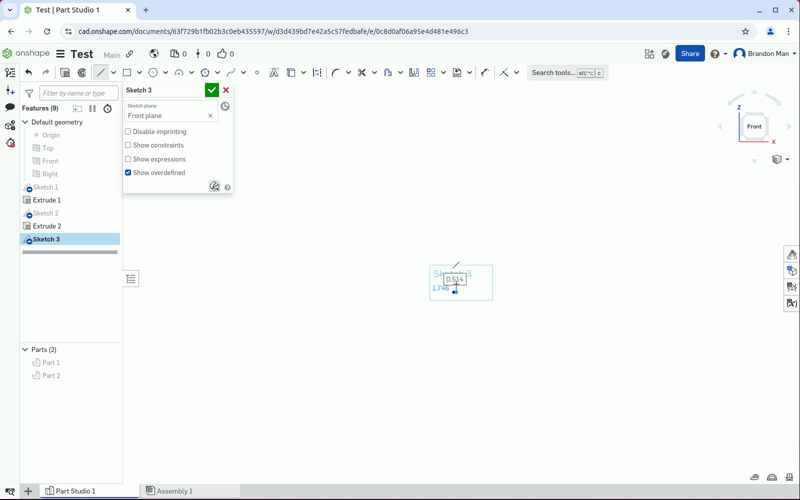
click(456, 283)
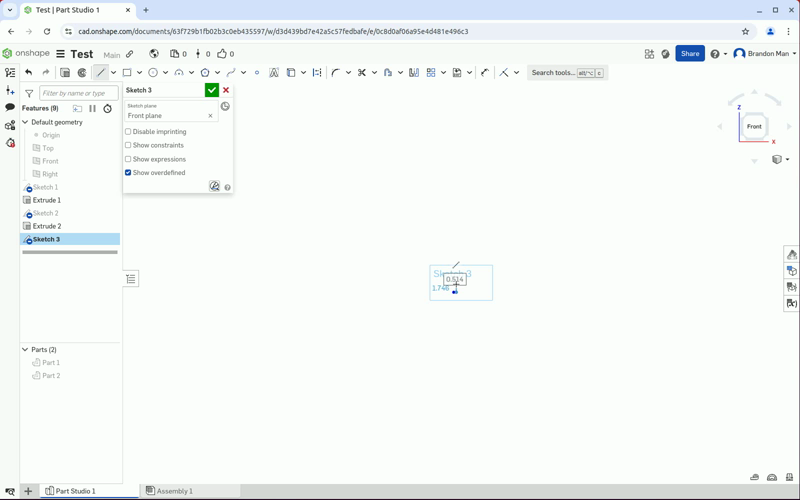
key_up(shift)
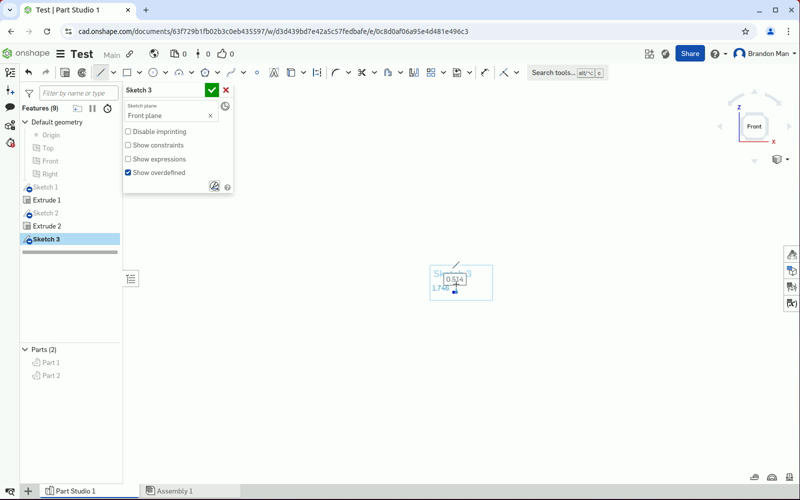
key_down(shift)
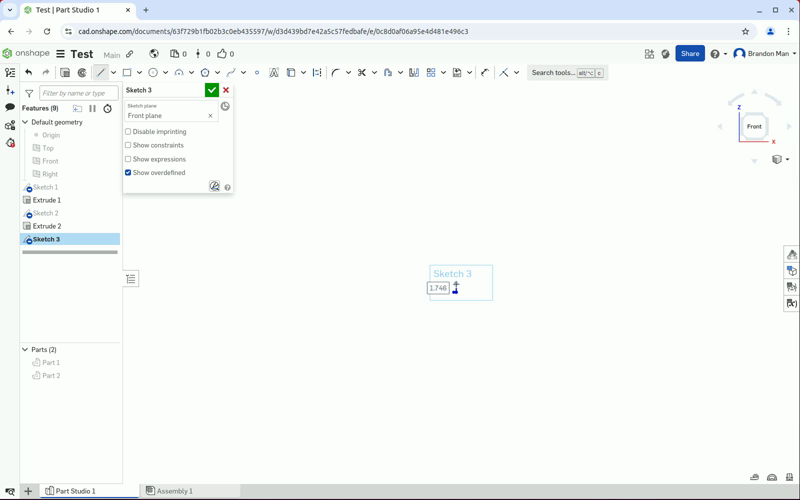
mouse_move(486, 283)
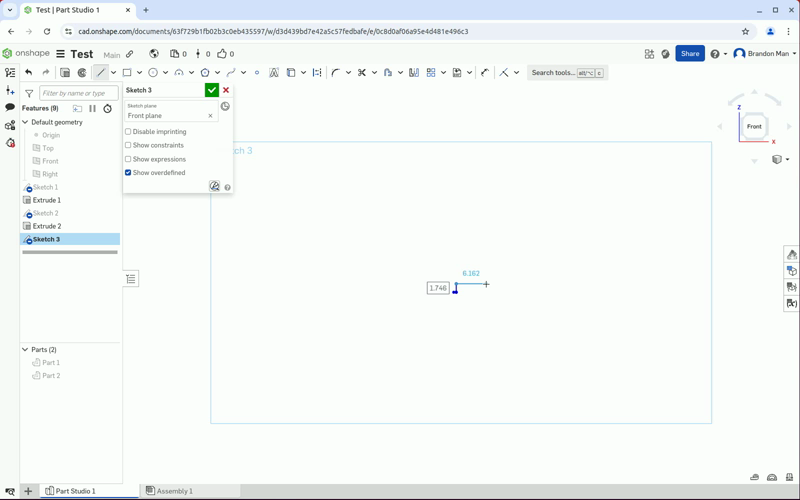
mouse_move(462, 283)
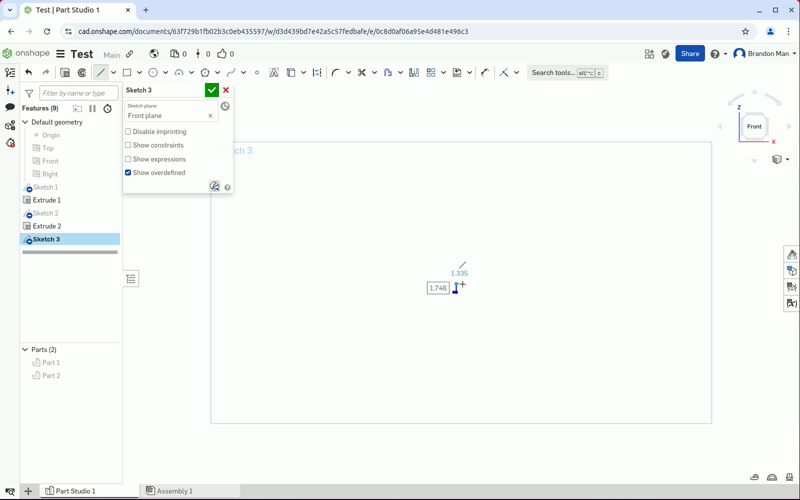
scroll(6)
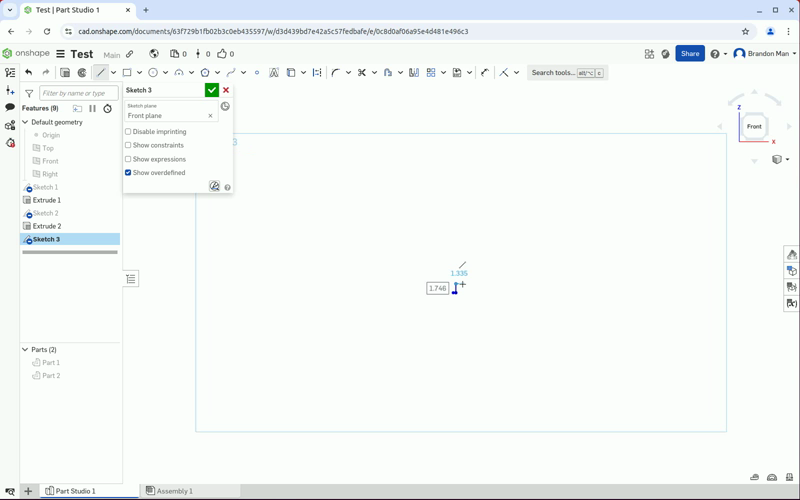
scroll(6)
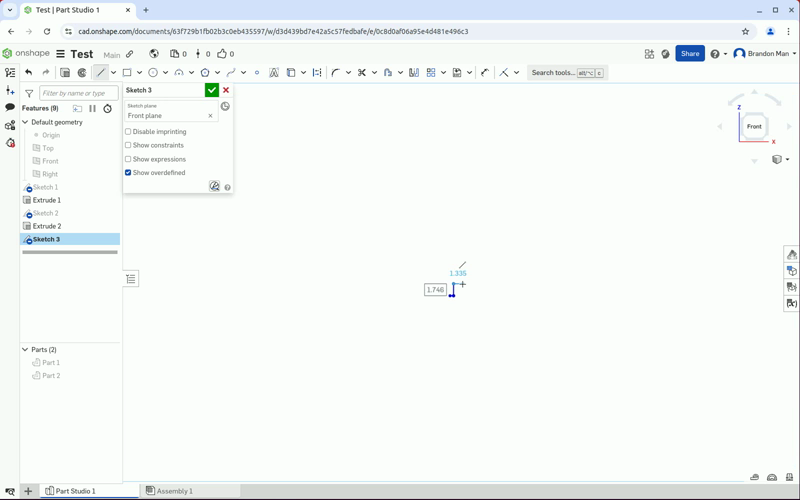
scroll(6)
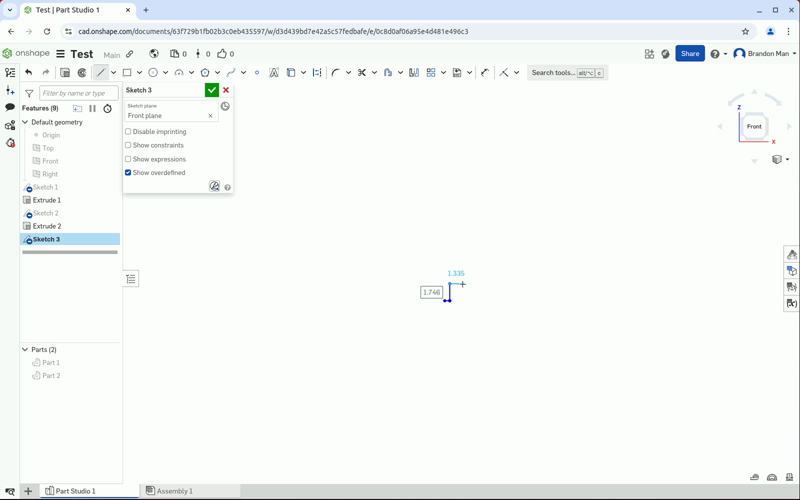
scroll(6)
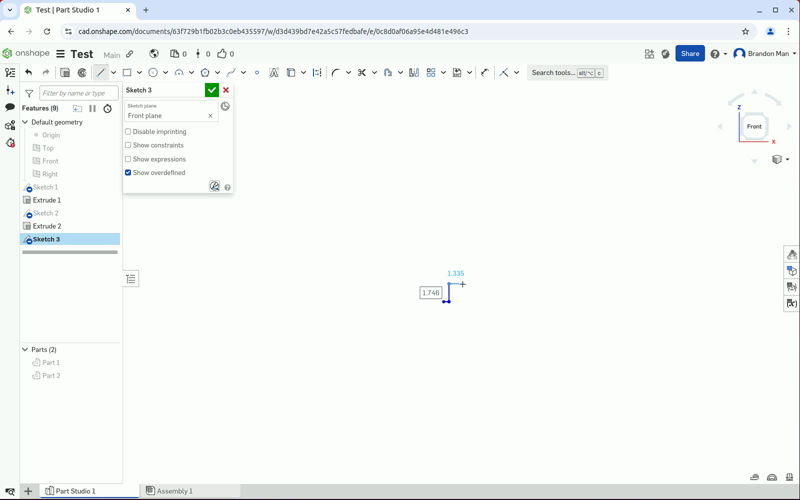
scroll(6)
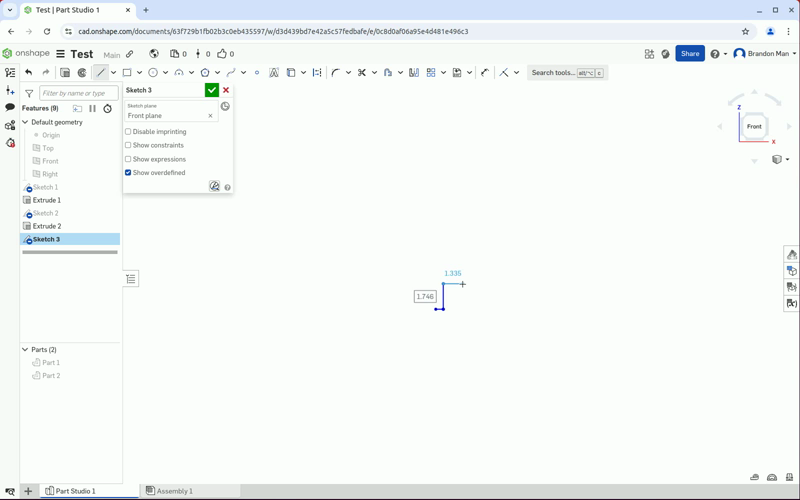
scroll(6)
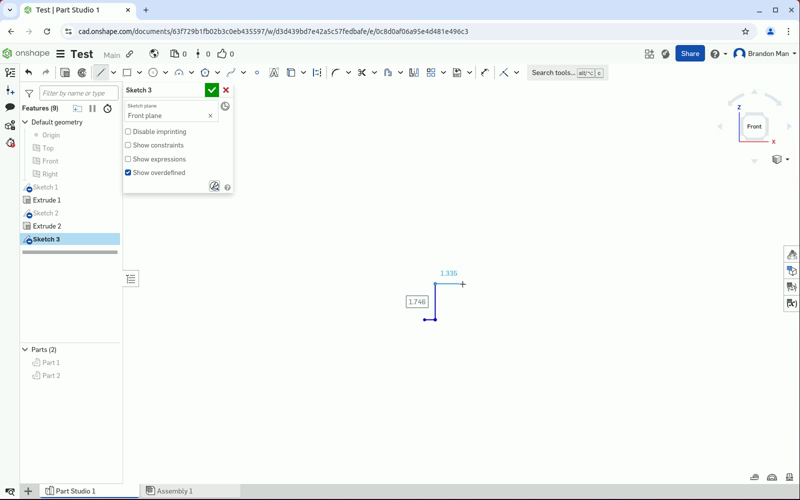
scroll(6)
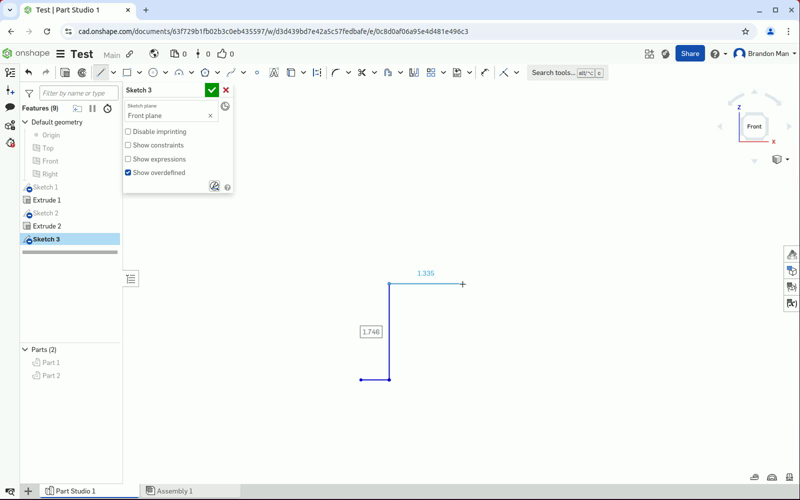
click(462, 283)
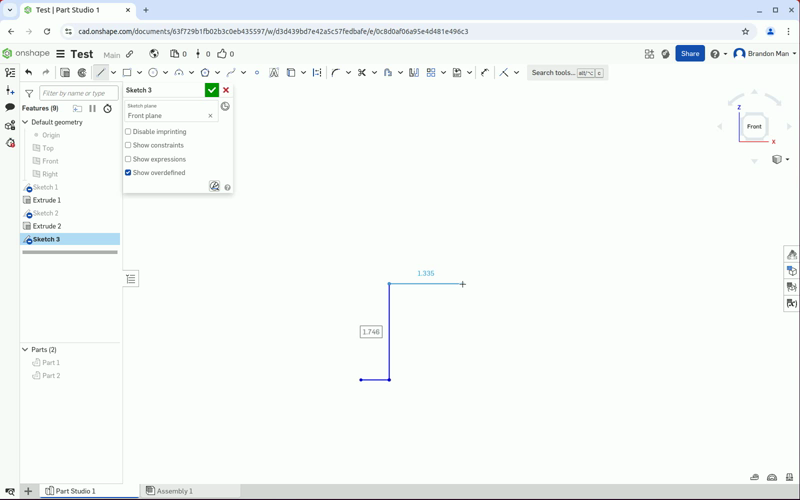
scroll(-6)
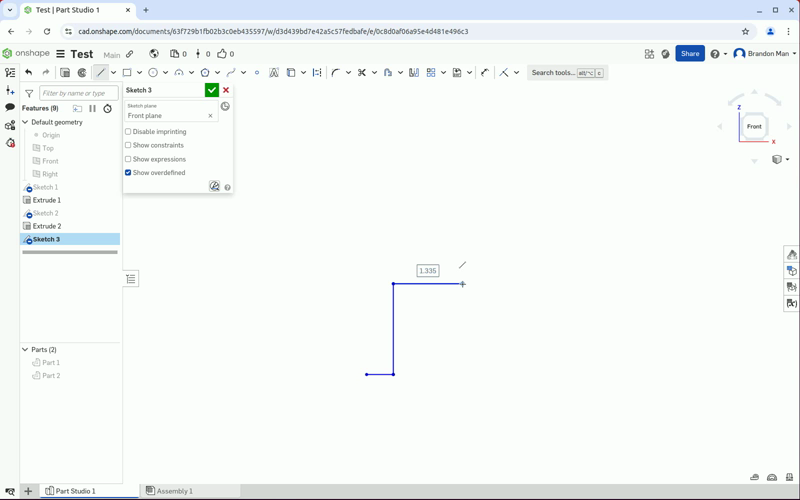
scroll(-6)
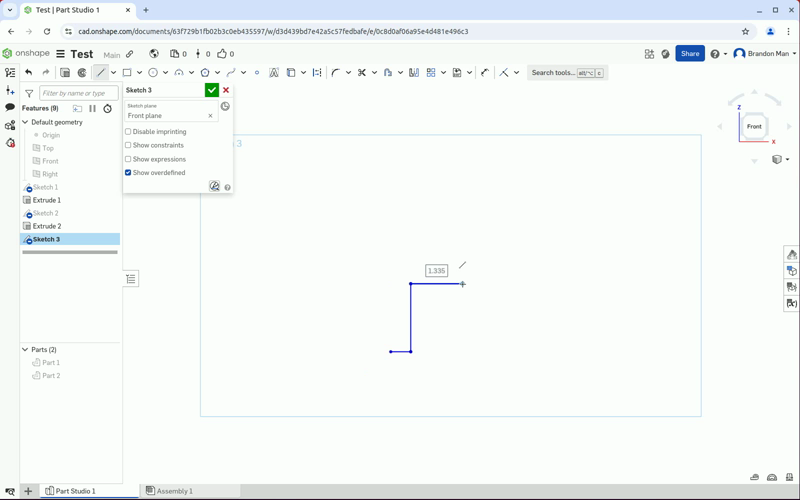
scroll(-6)
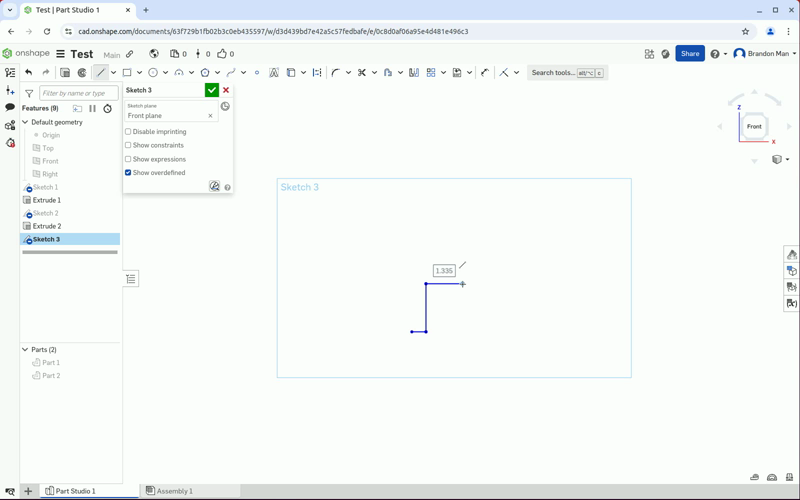
scroll(-6)
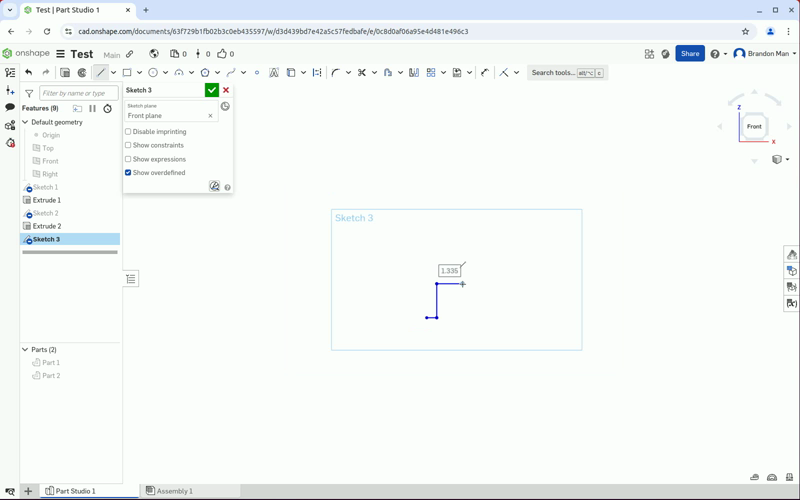
scroll(-6)
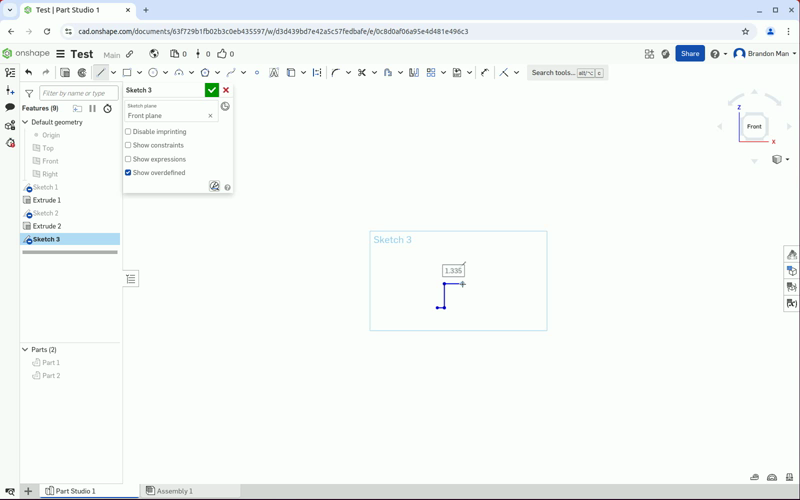
scroll(-6)
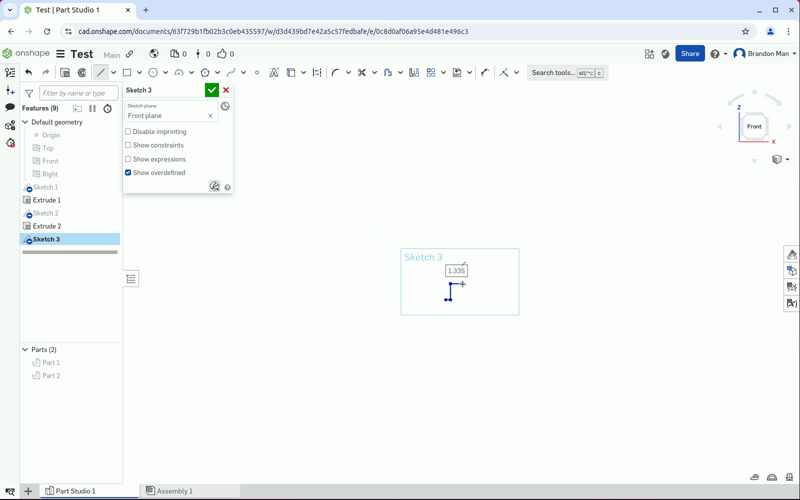
scroll(-6)
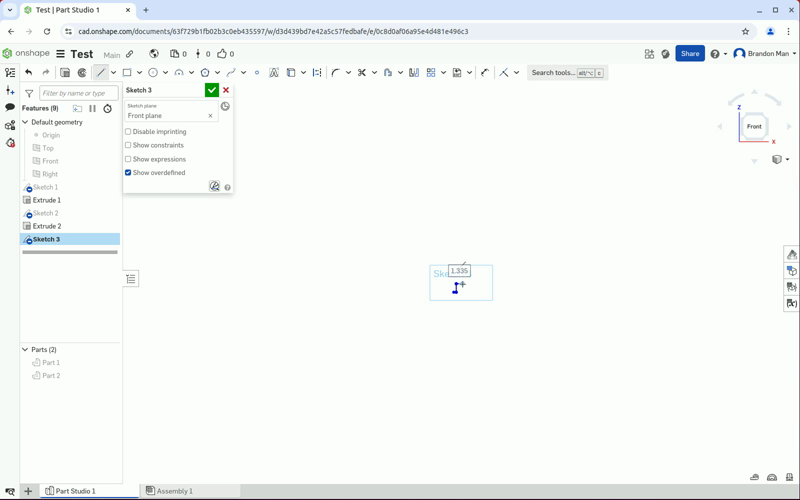
key_up(shift)
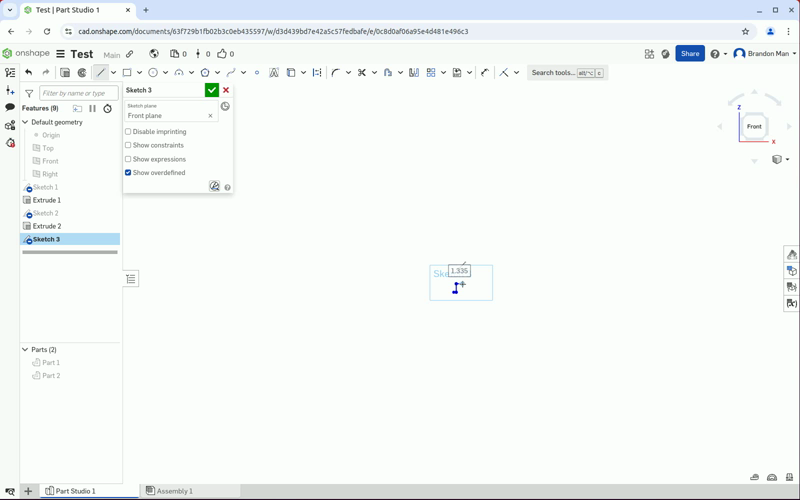
key_down(shift)
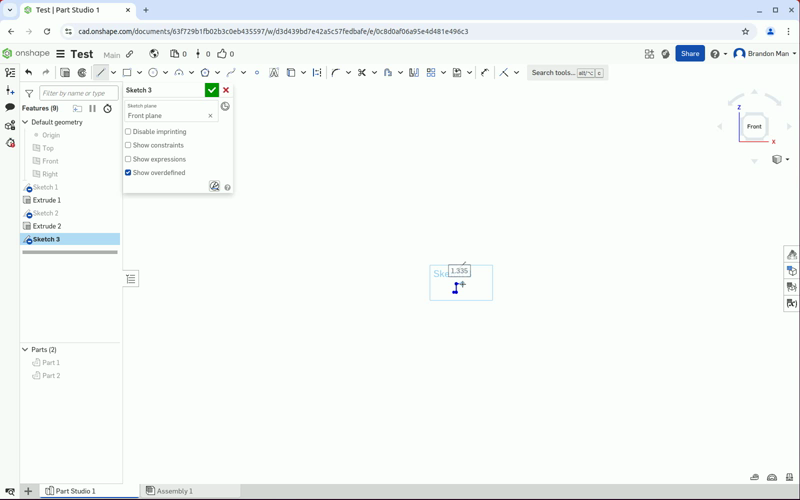
mouse_move(492, 283)
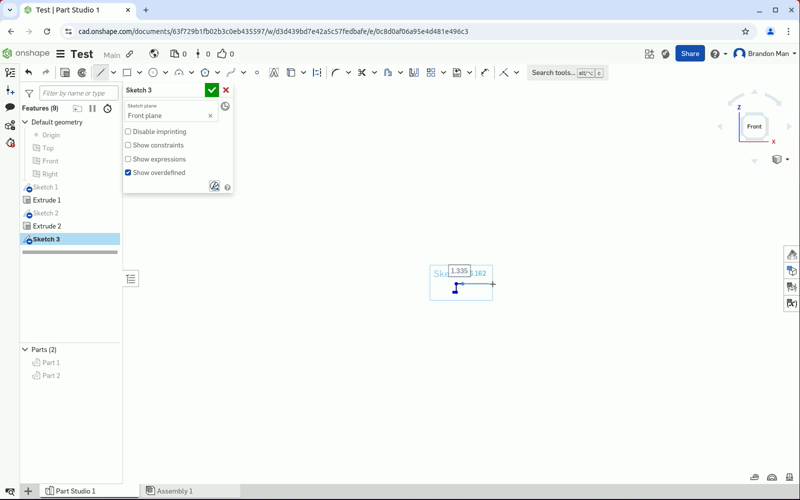
mouse_move(462, 322)
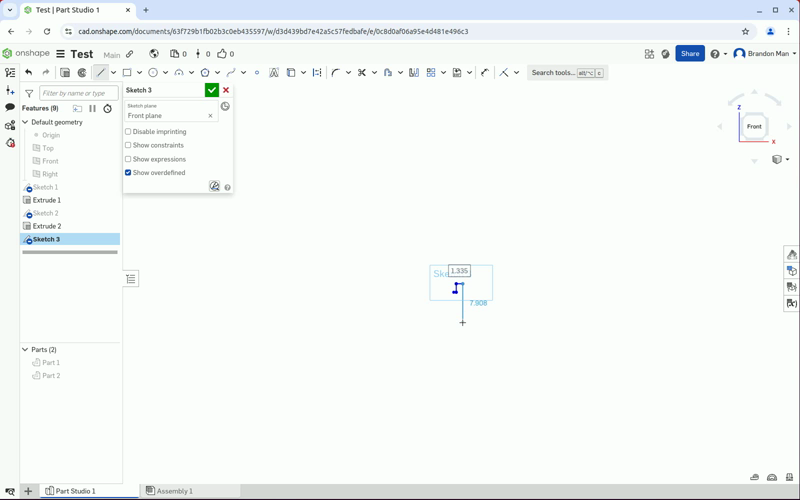
click(462, 322)
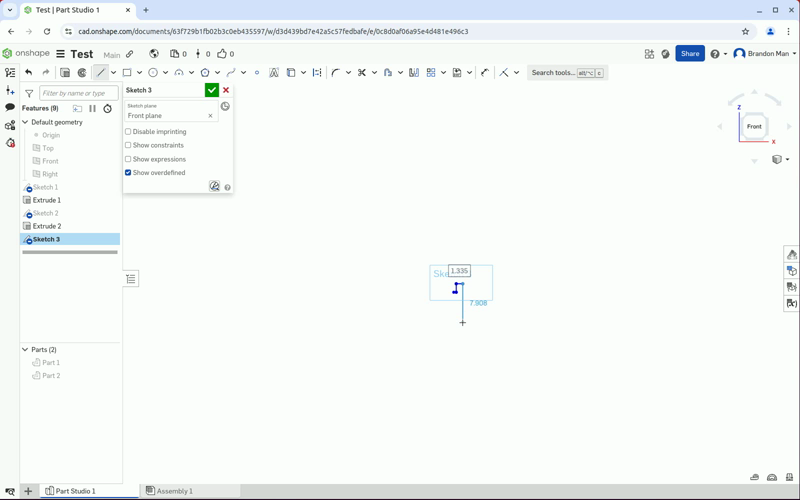
key_up(shift)
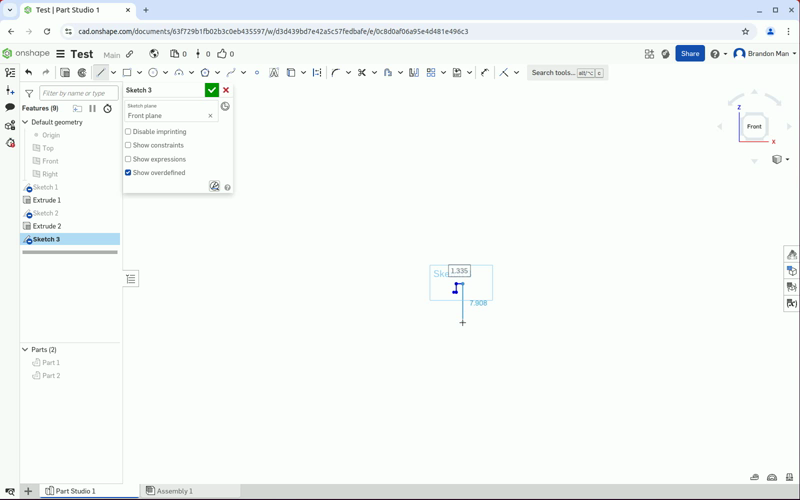
key_down(shift)
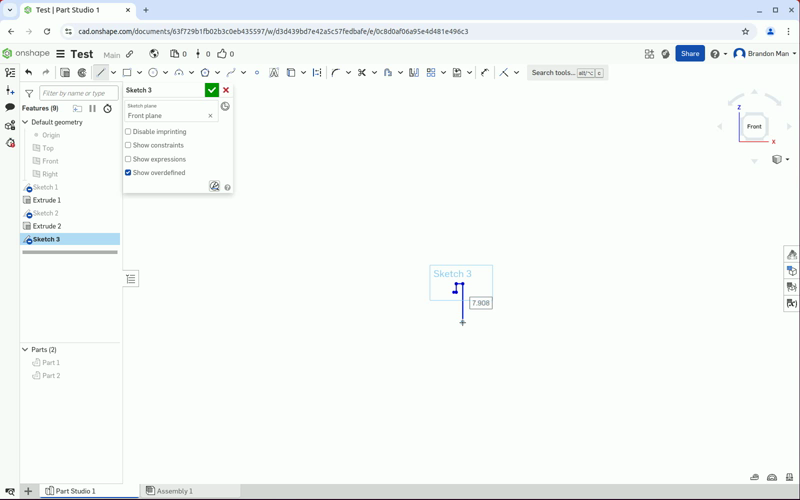
mouse_move(492, 322)
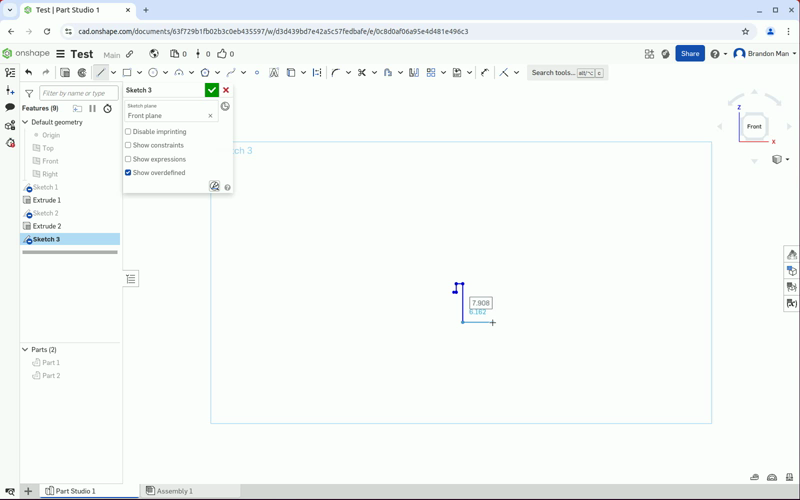
mouse_move(466, 327)
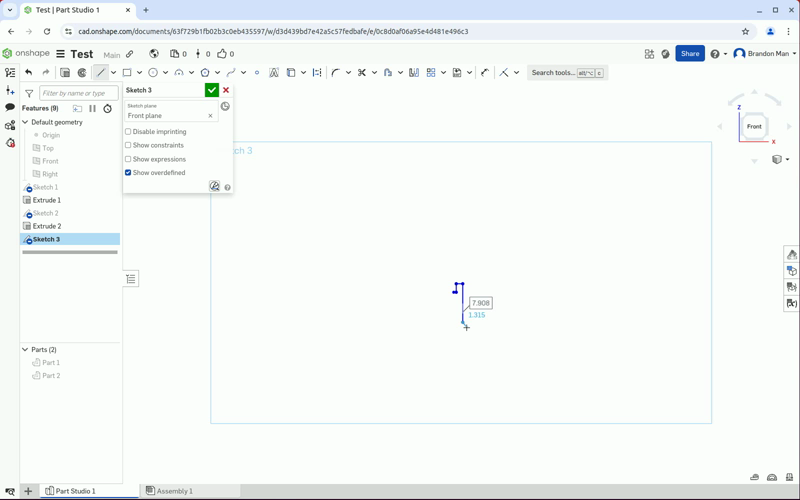
scroll(6)
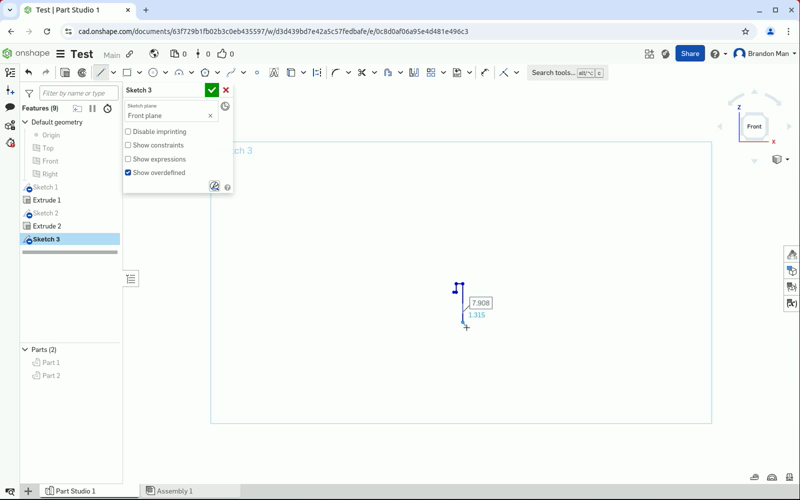
scroll(6)
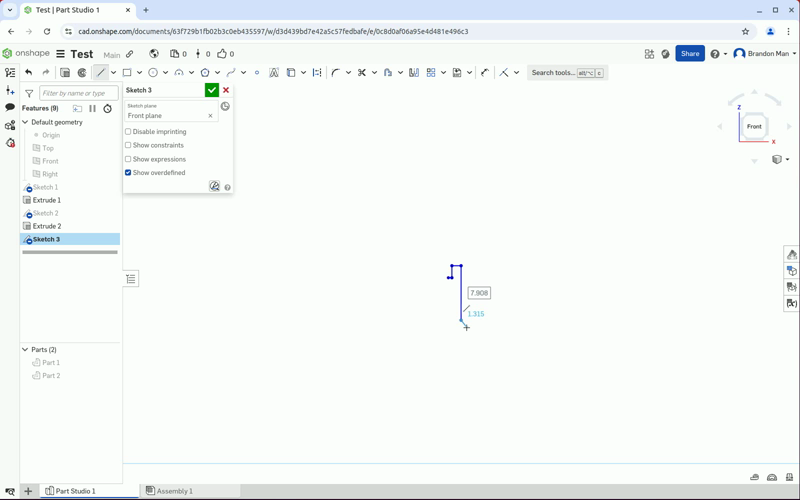
scroll(6)
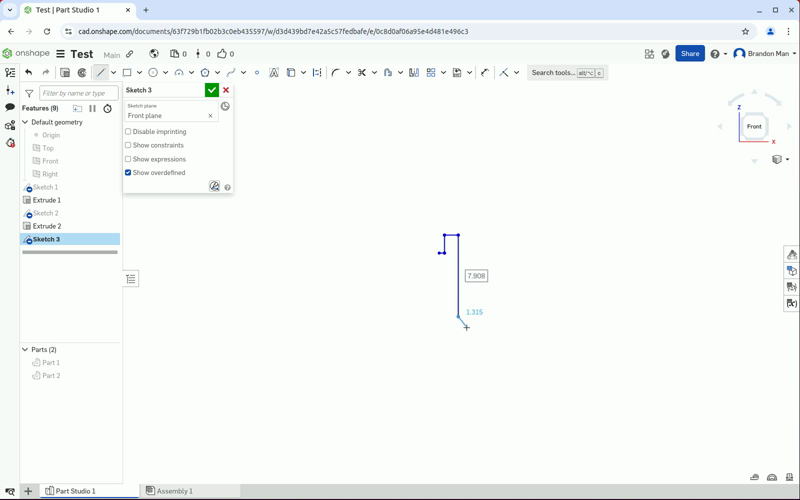
scroll(6)
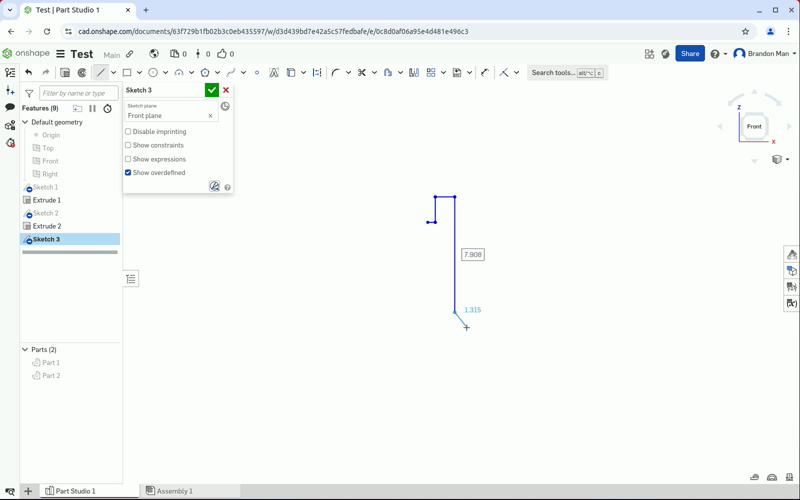
scroll(6)
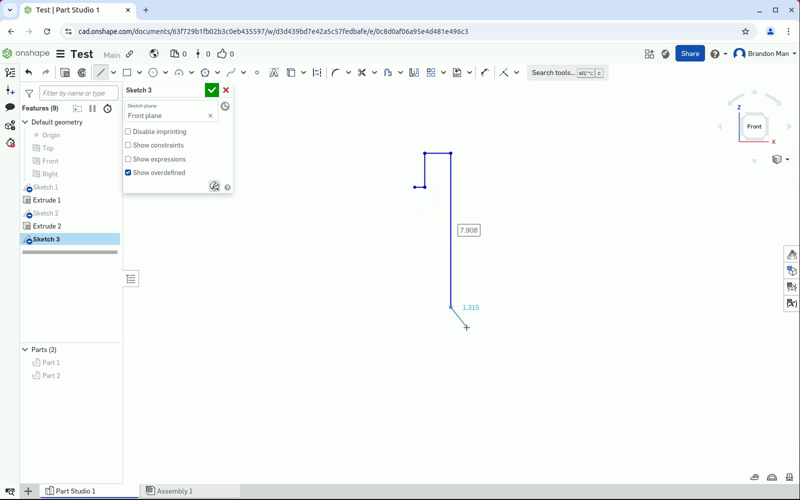
scroll(6)
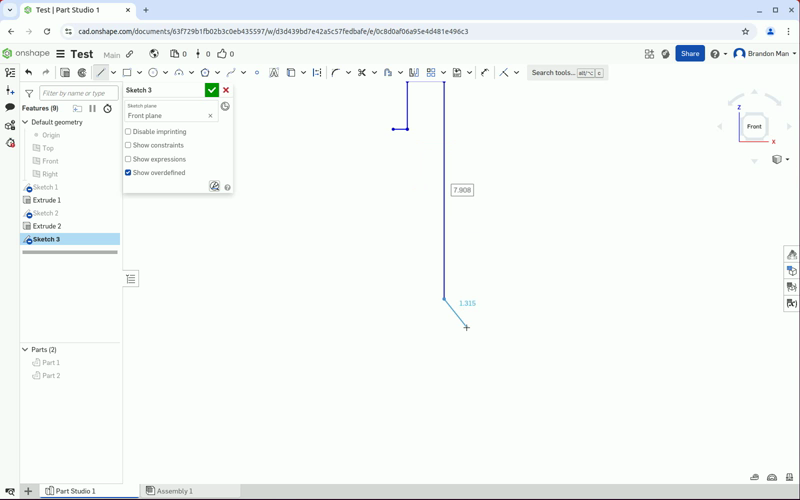
scroll(6)
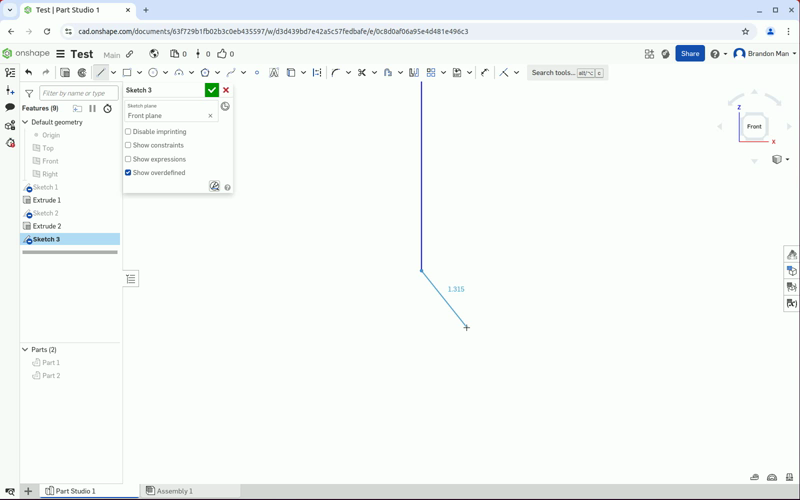
click(466, 327)
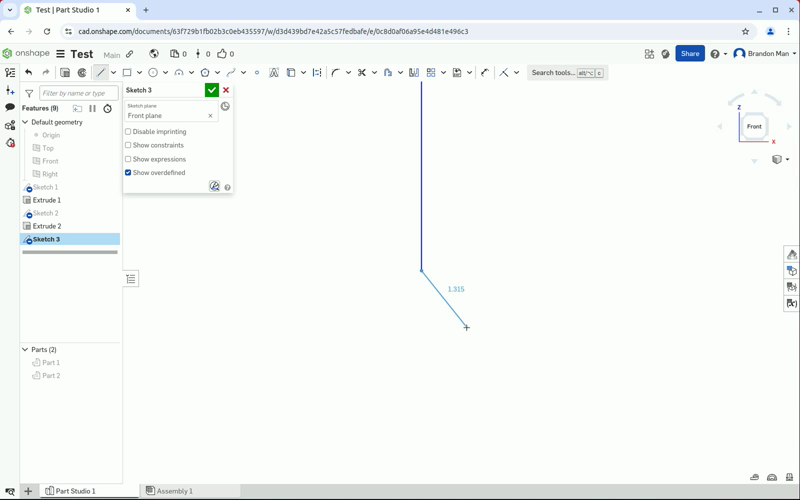
scroll(-6)
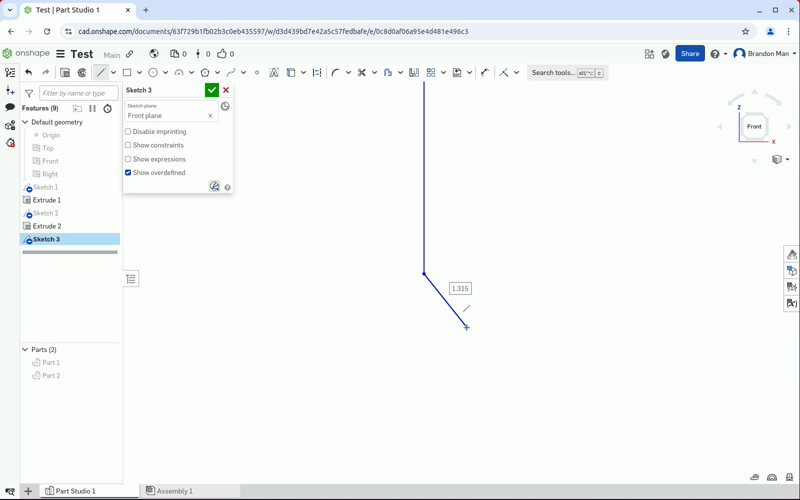
scroll(-6)
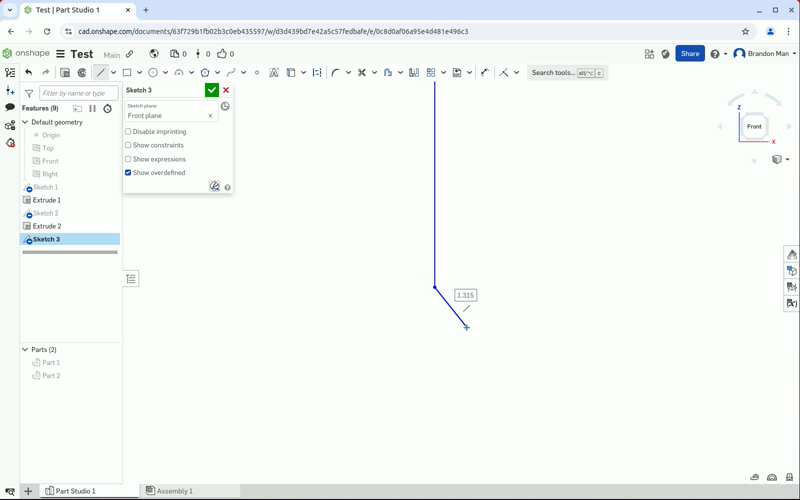
scroll(-6)
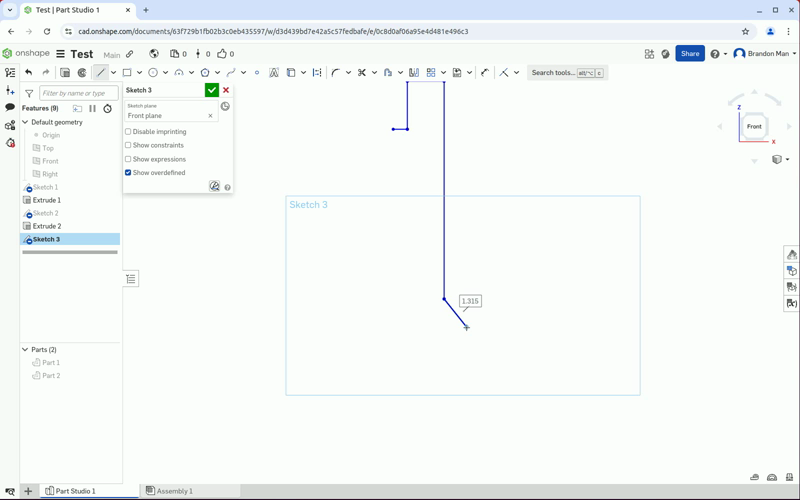
scroll(-6)
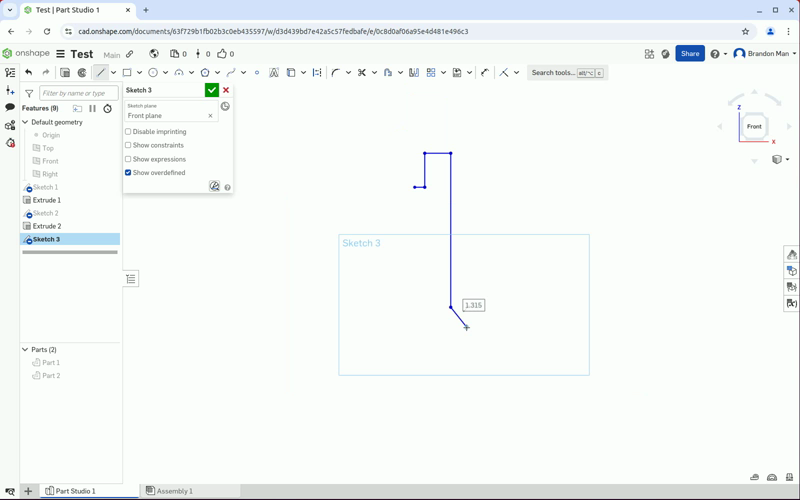
scroll(-6)
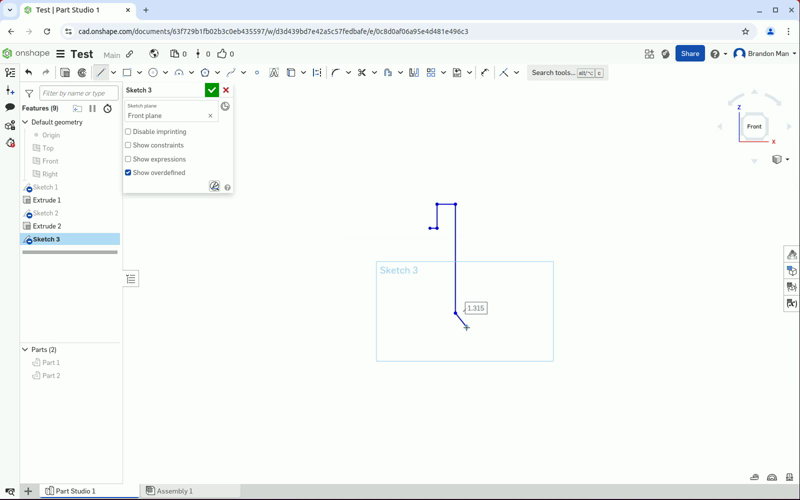
scroll(-6)
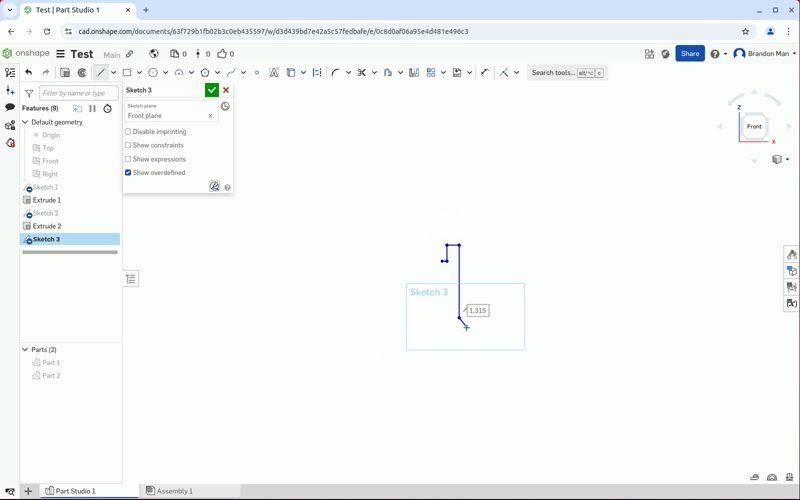
scroll(-6)
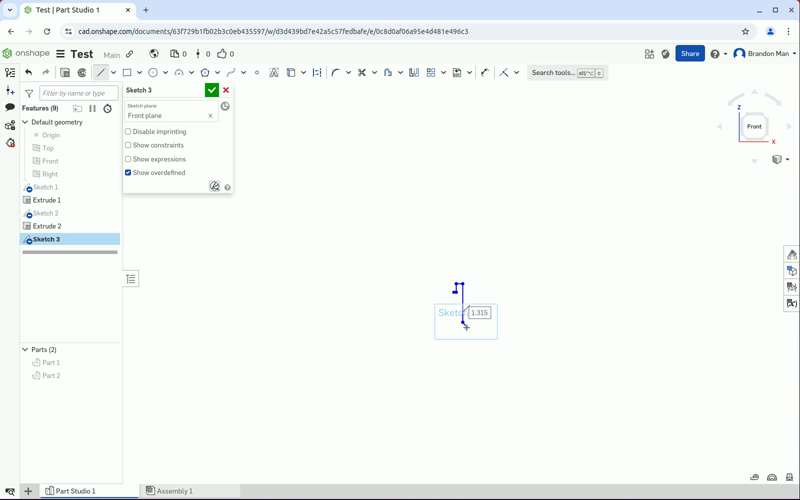
key_up(shift)
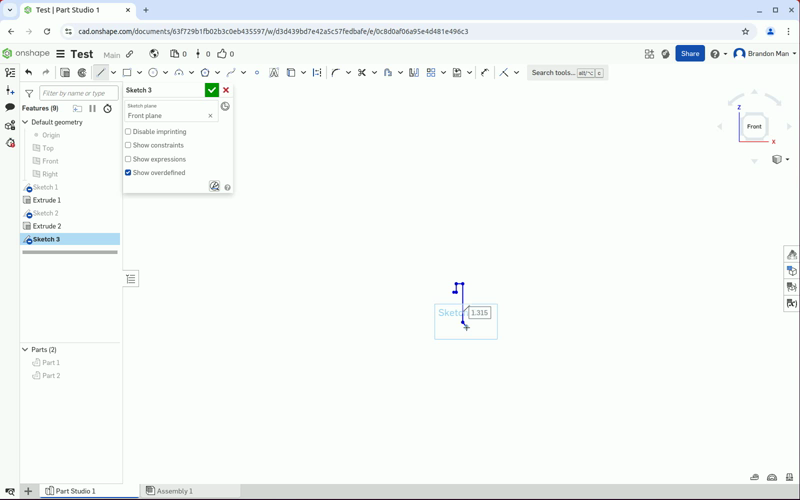
key_down(shift)
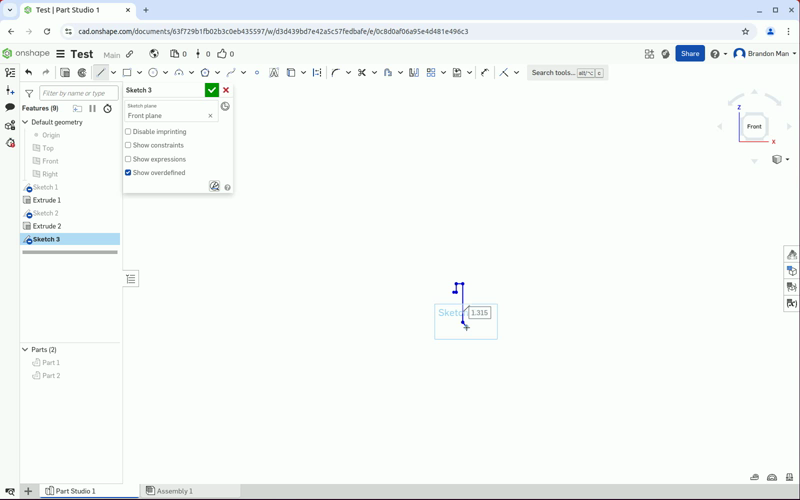
mouse_move(513, 281)
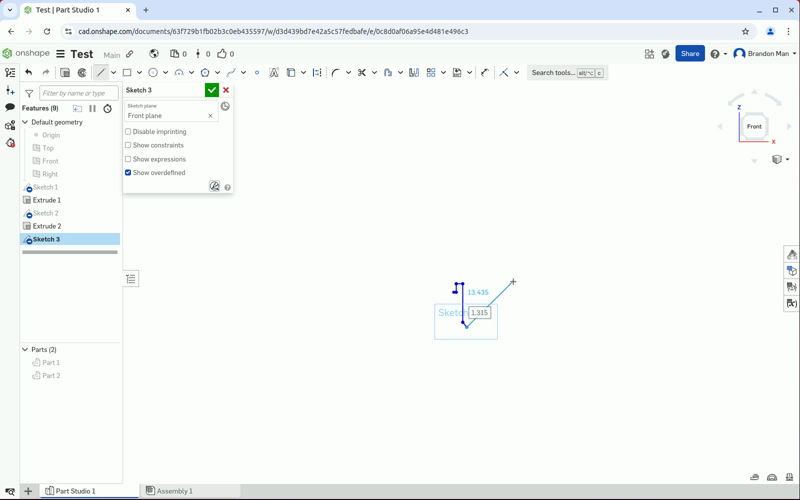
click(513, 281)
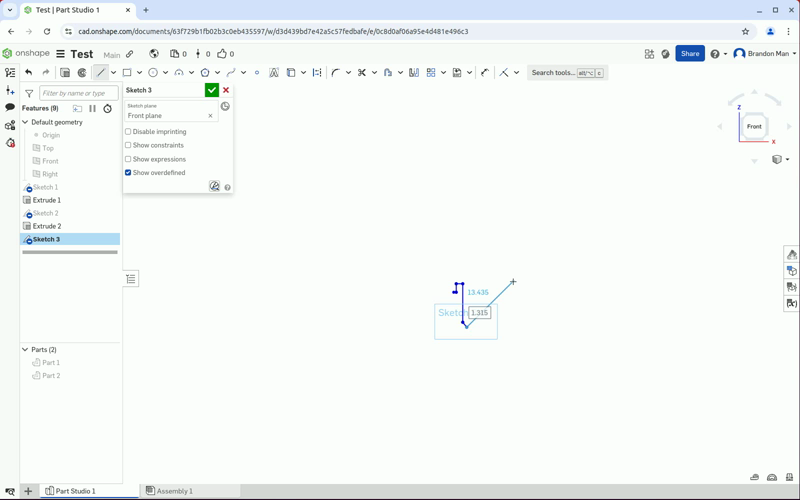
key_up(shift)
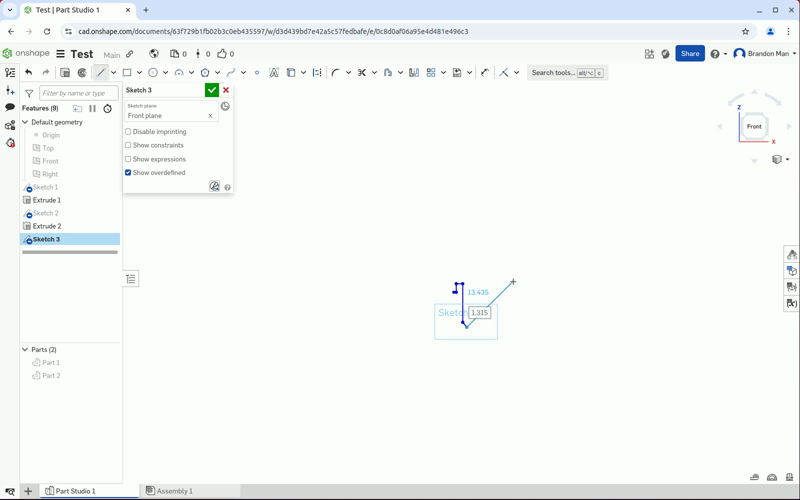
key_down(shift)
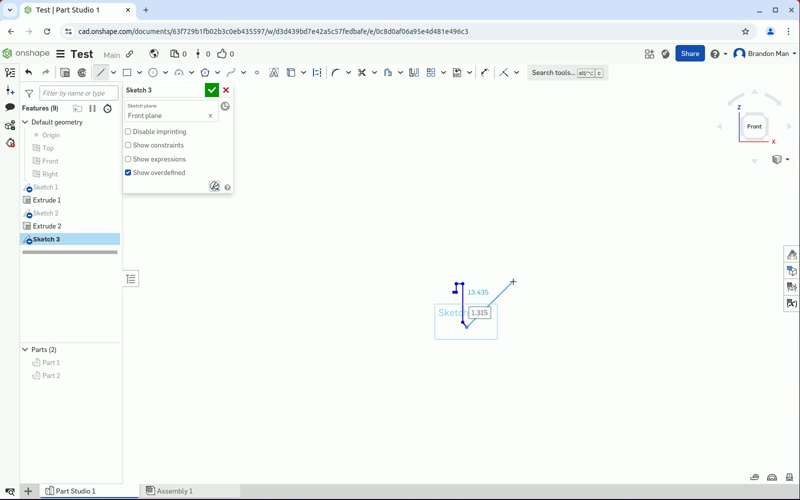
mouse_move(543, 281)
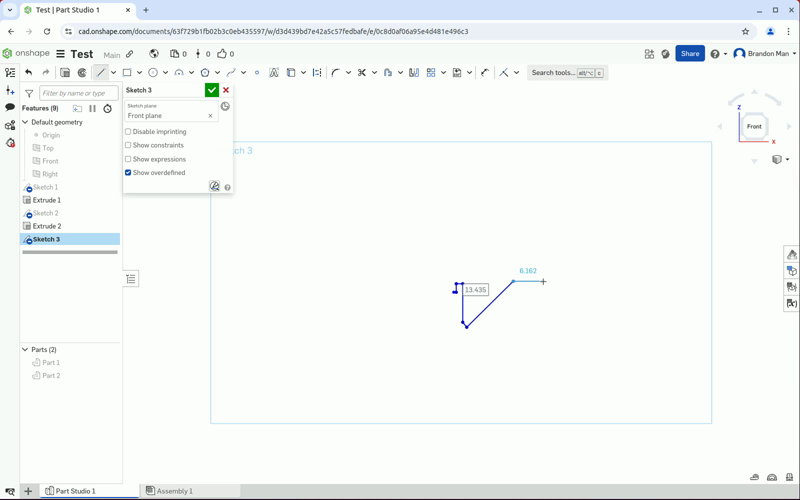
mouse_move(509, 281)
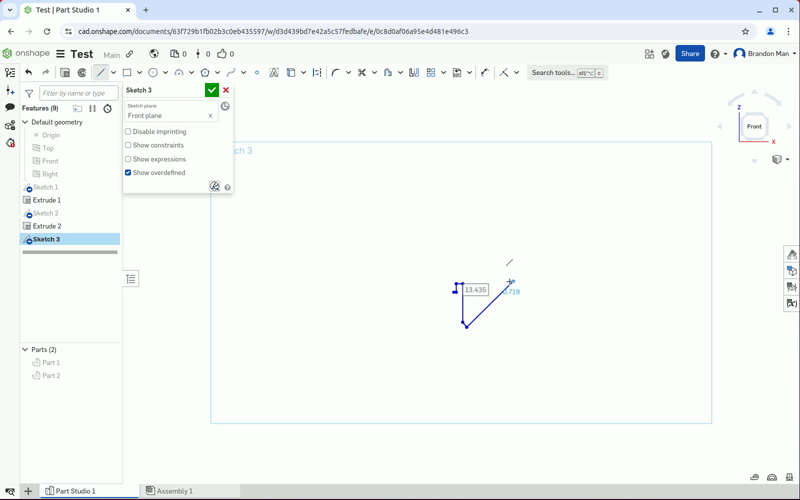
scroll(6)
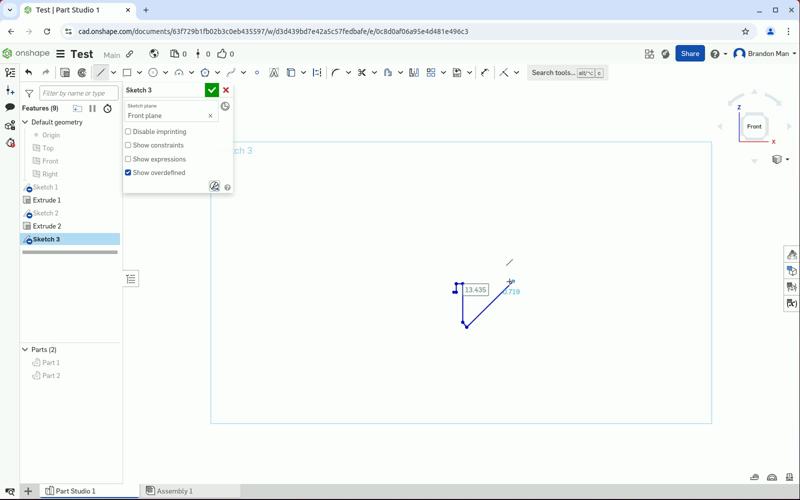
scroll(6)
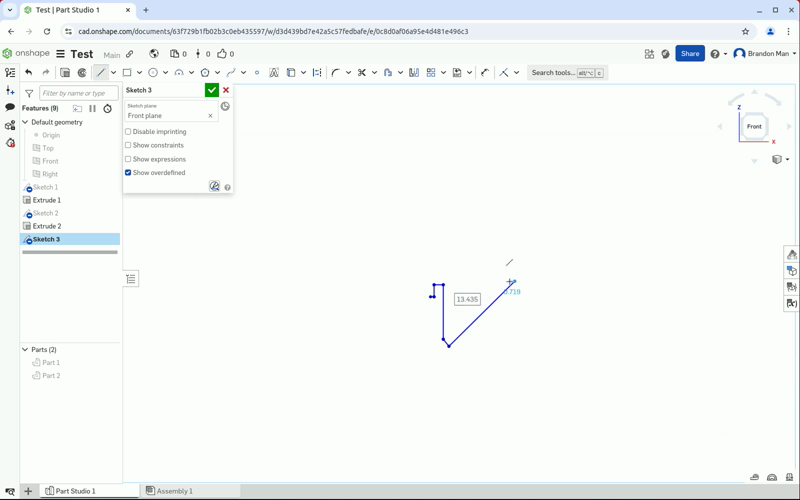
scroll(6)
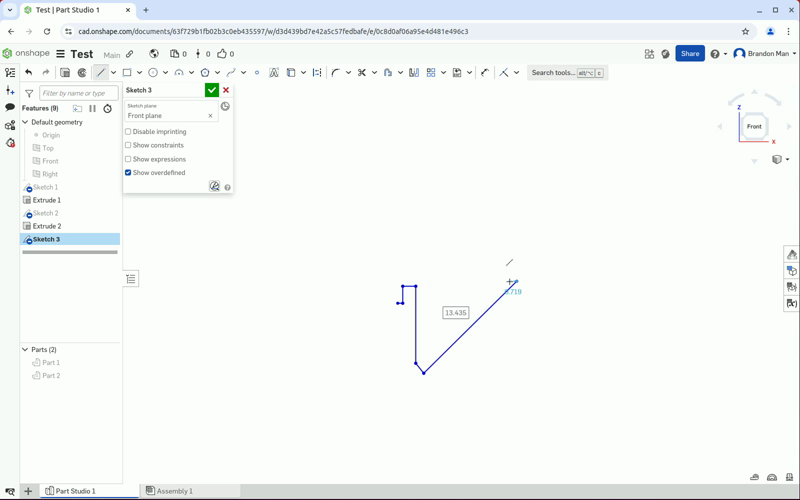
scroll(6)
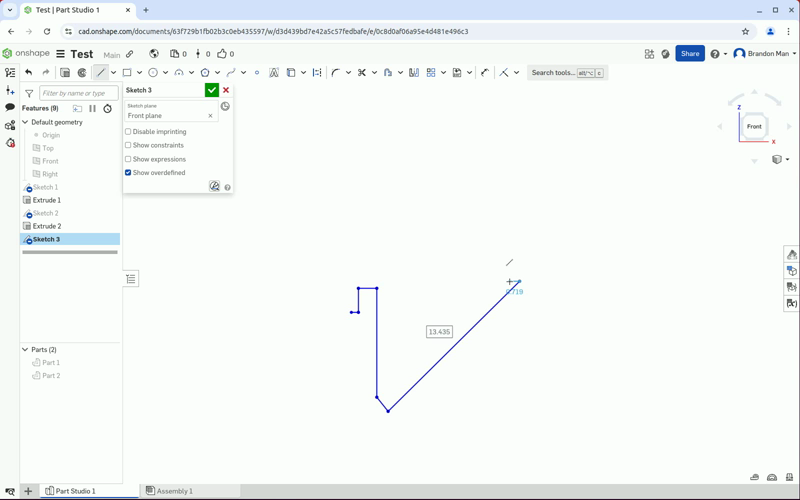
scroll(6)
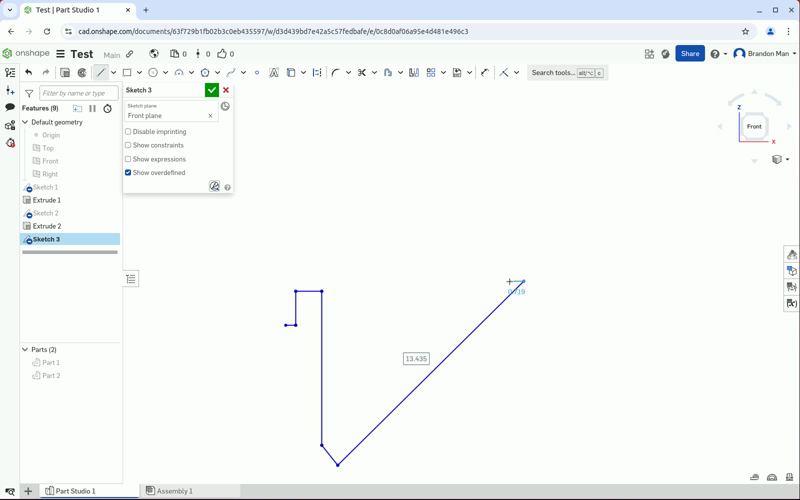
scroll(6)
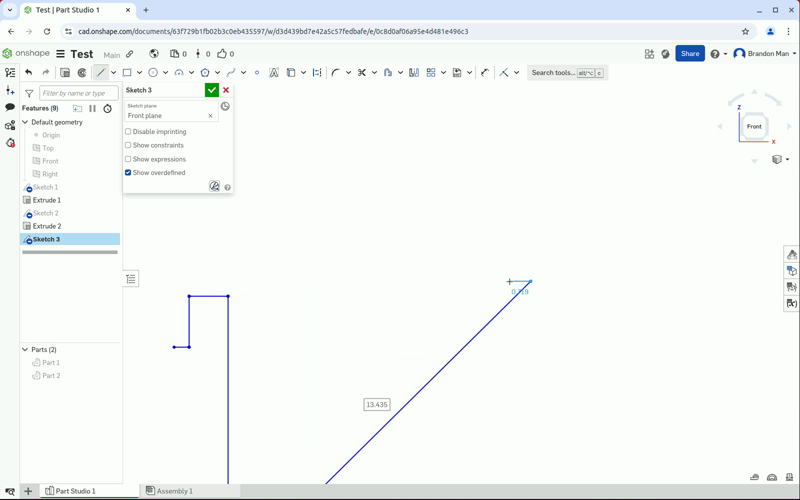
scroll(6)
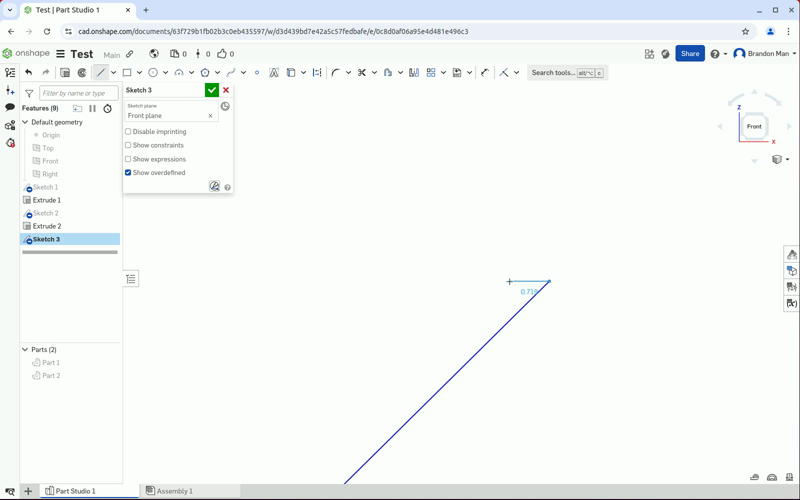
click(509, 281)
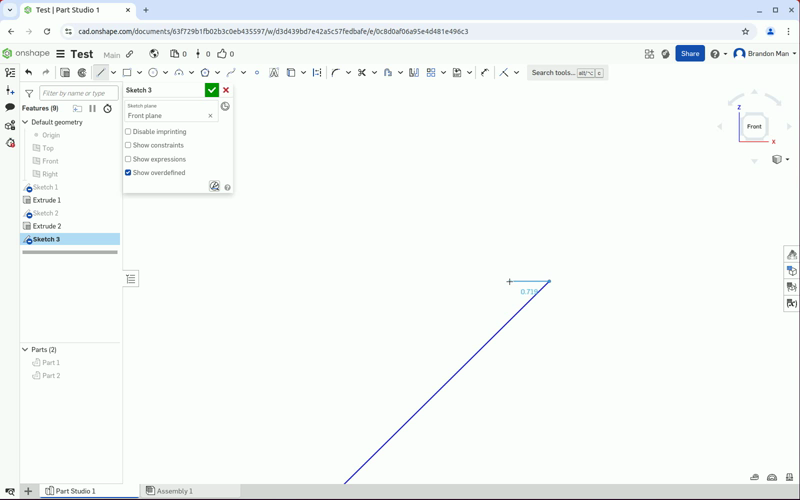
scroll(-6)
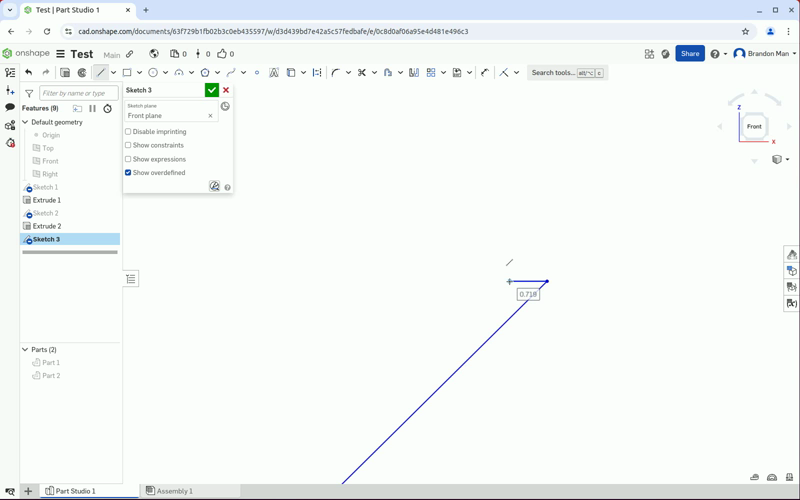
scroll(-6)
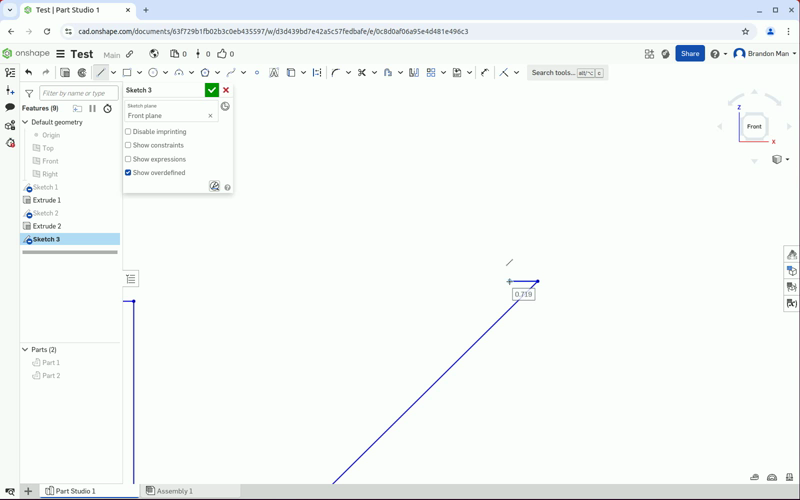
scroll(-6)
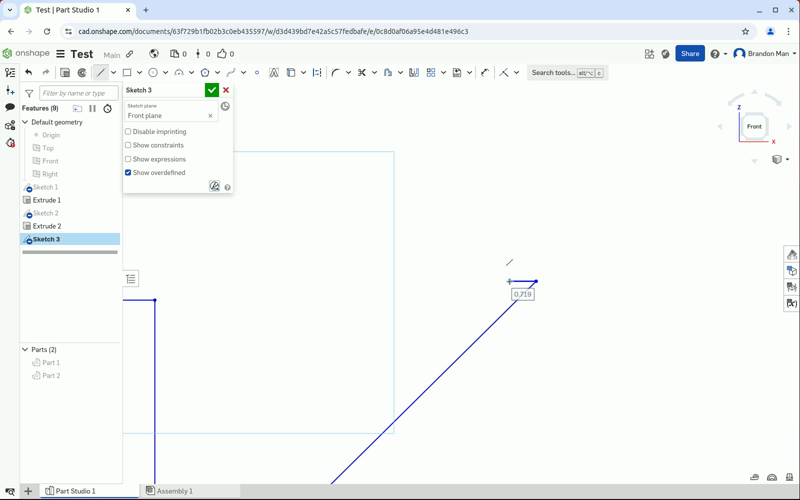
scroll(-6)
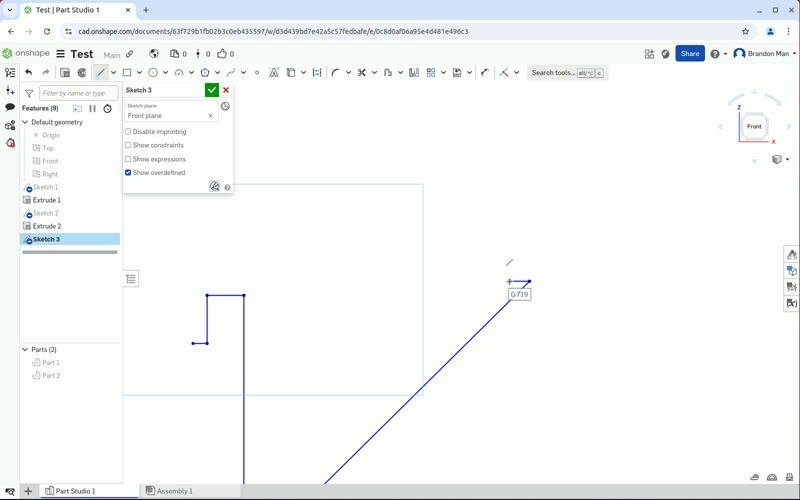
scroll(-6)
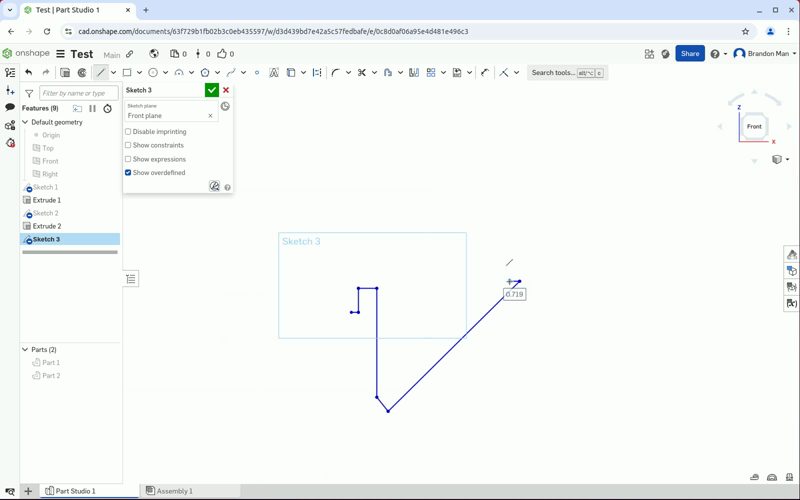
scroll(-6)
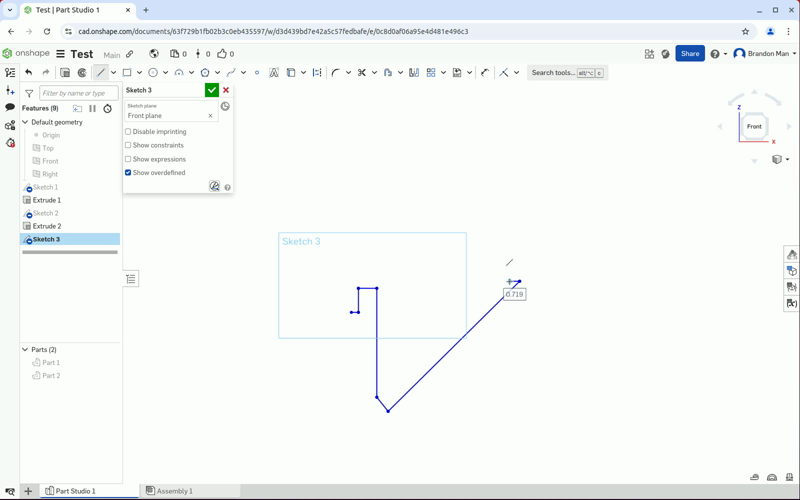
scroll(-6)
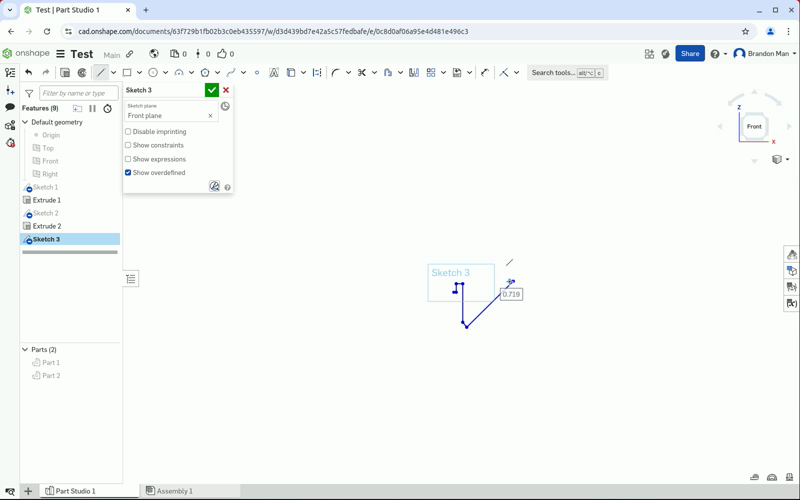
key_up(shift)
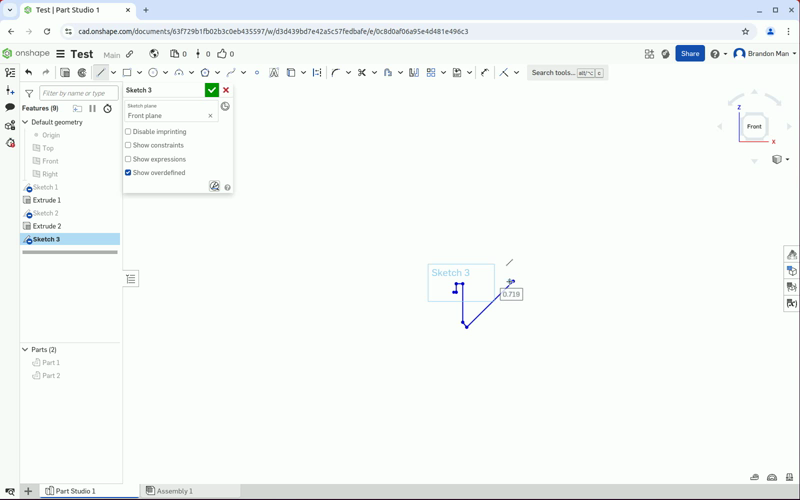
key_down(shift)
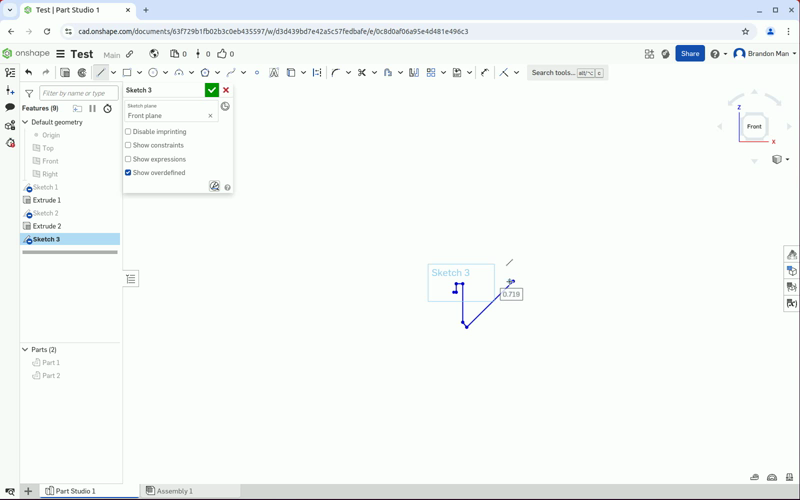
mouse_move(466, 324)
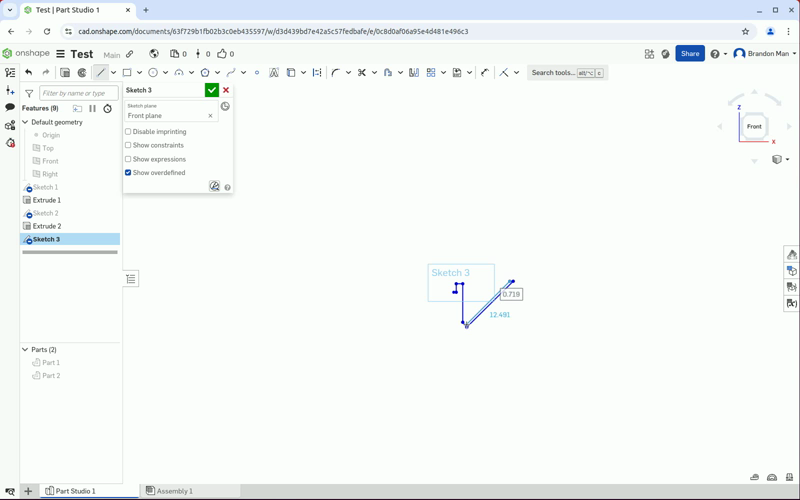
scroll(6)
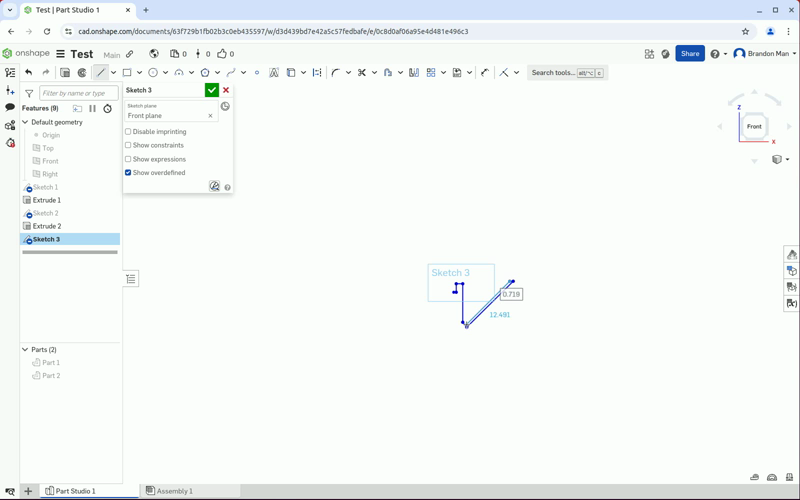
scroll(6)
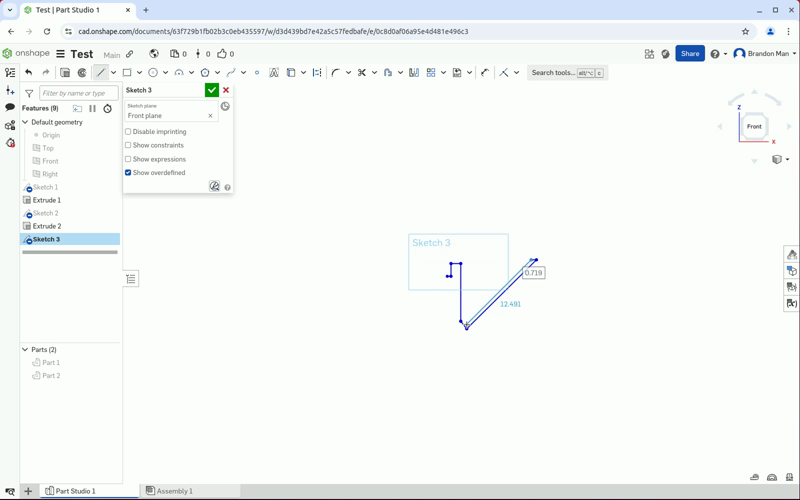
scroll(6)
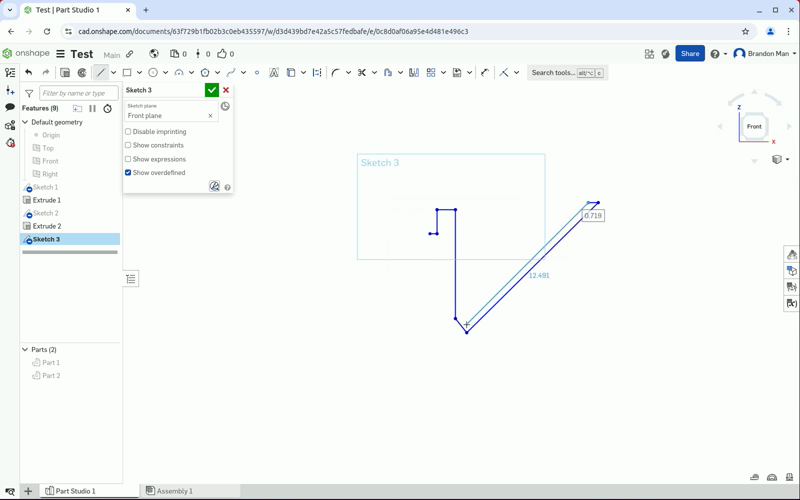
scroll(6)
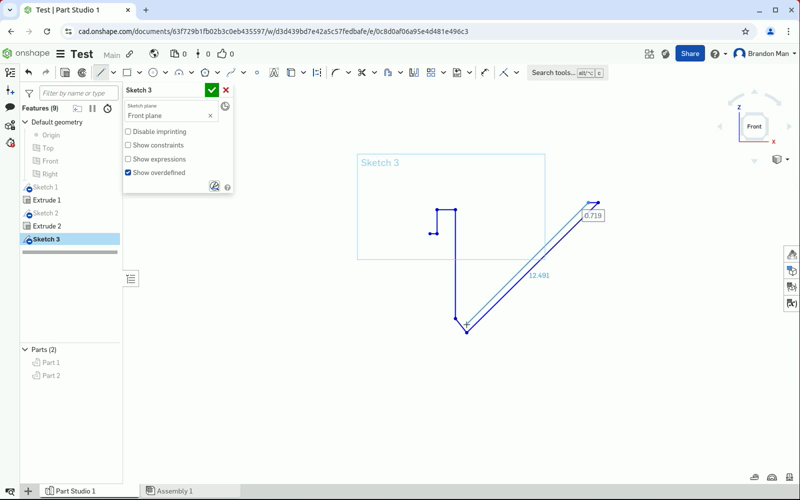
scroll(6)
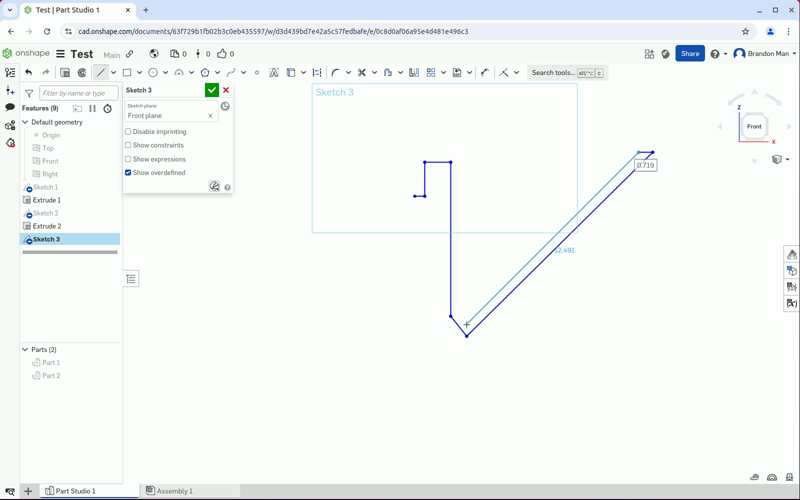
scroll(6)
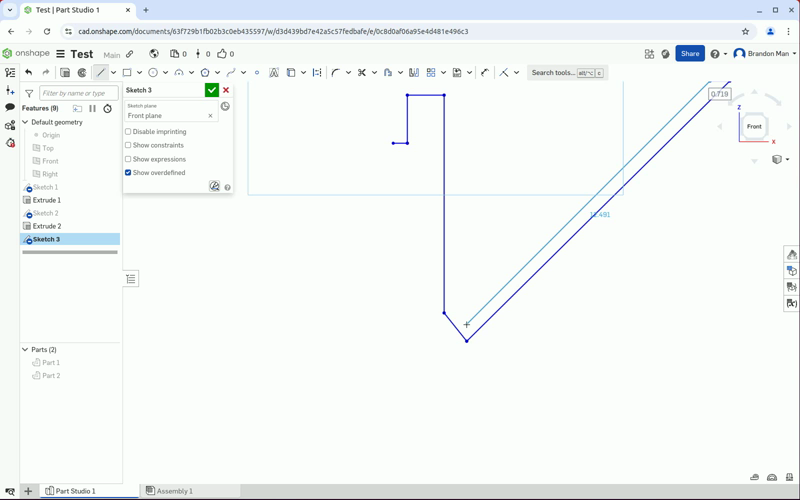
scroll(6)
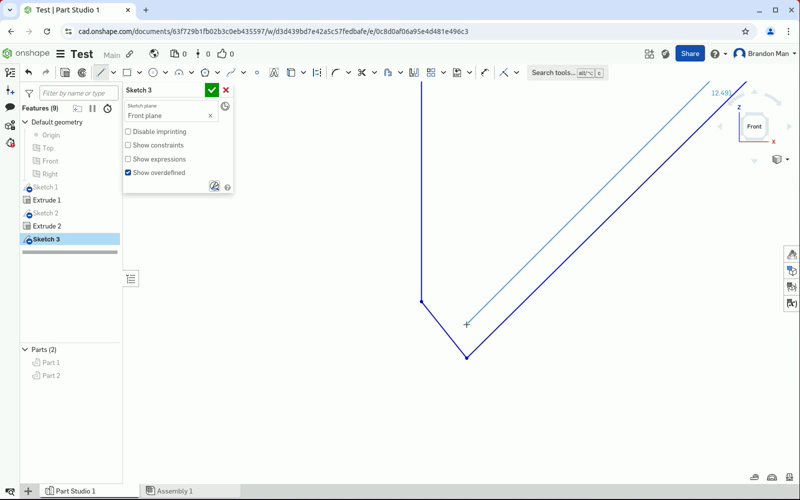
click(466, 324)
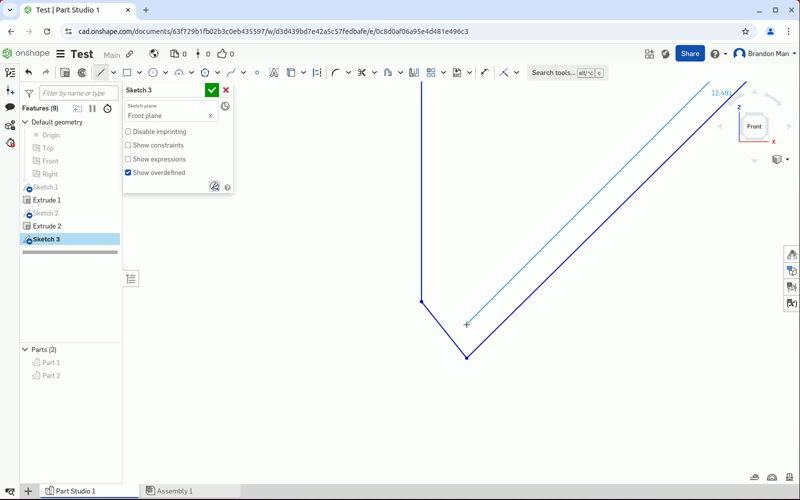
scroll(-6)
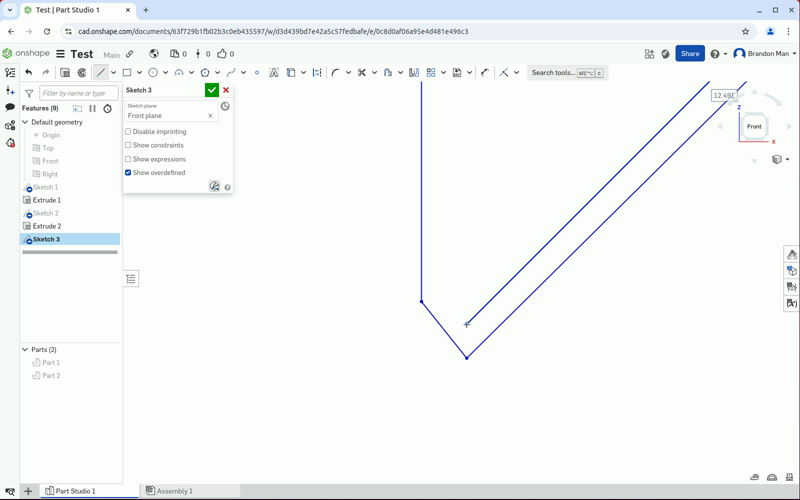
scroll(-6)
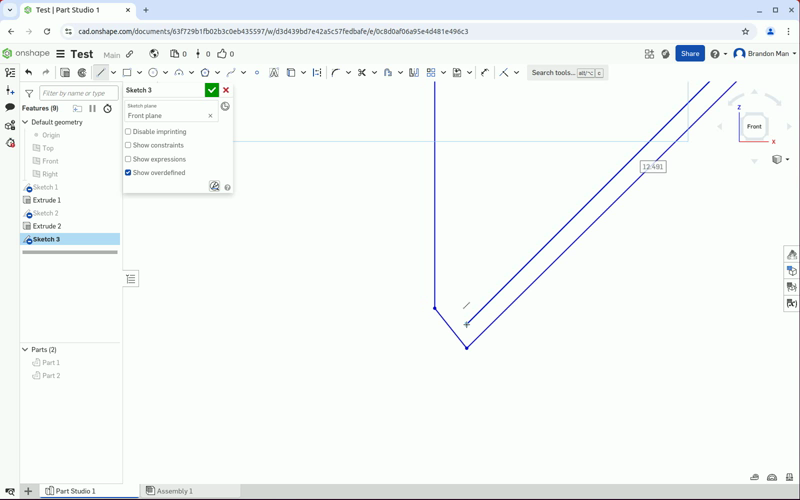
scroll(-6)
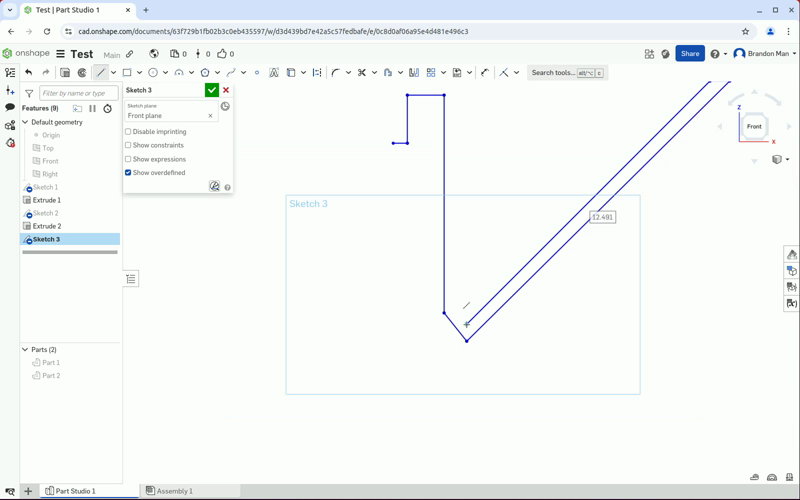
scroll(-6)
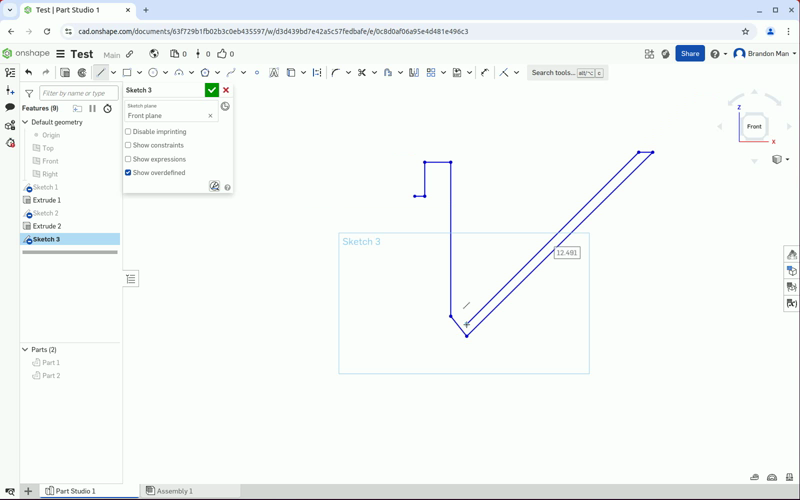
scroll(-6)
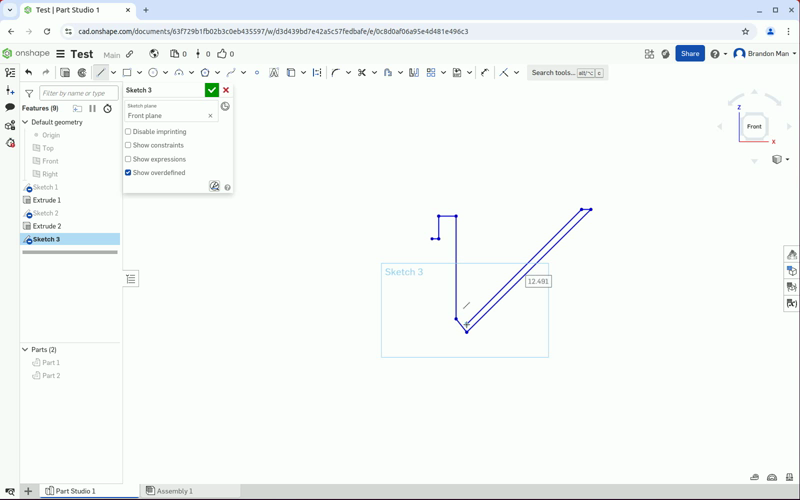
scroll(-6)
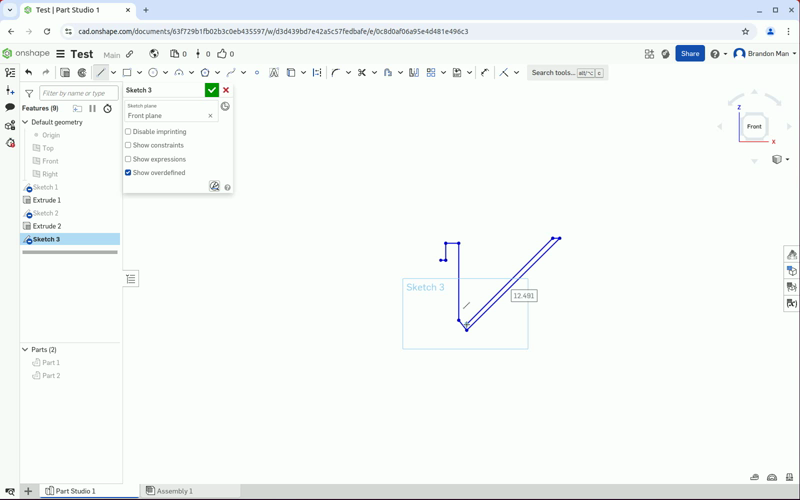
scroll(-6)
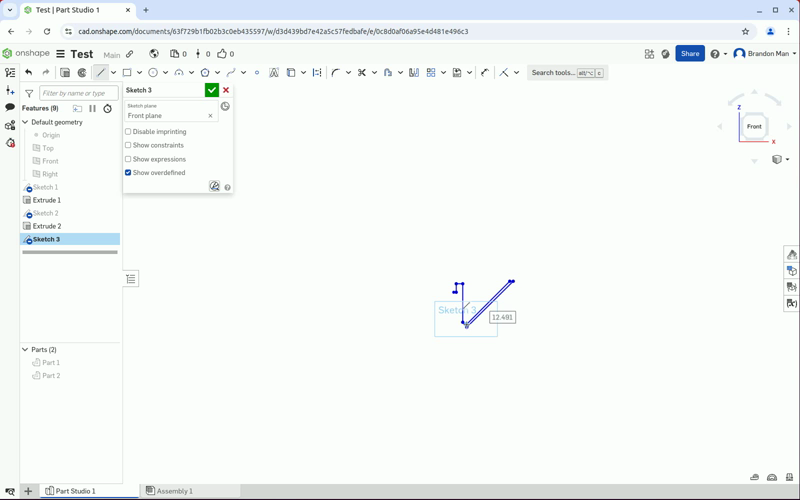
key_up(shift)
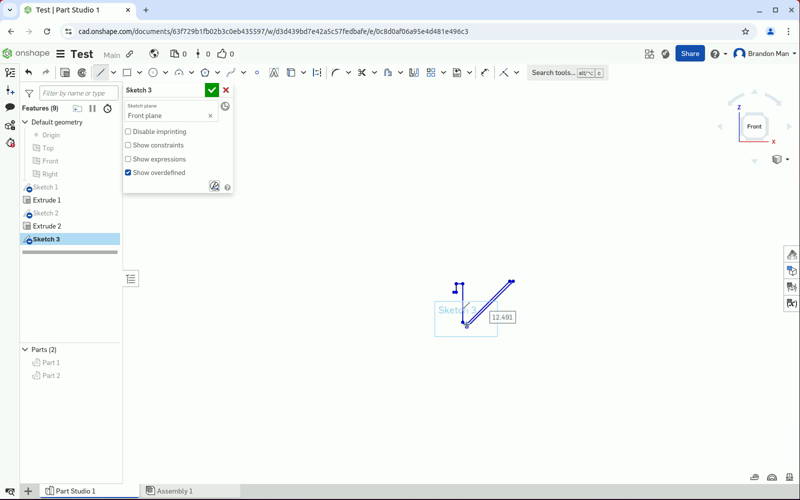
key_down(shift)
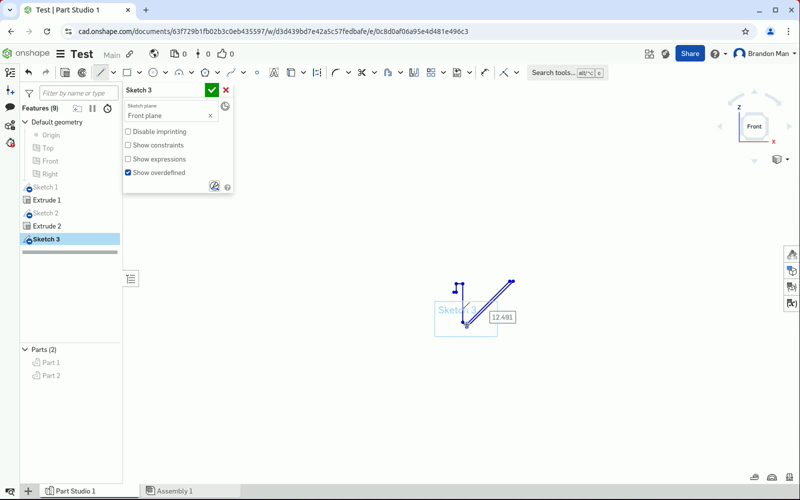
mouse_move(496, 324)
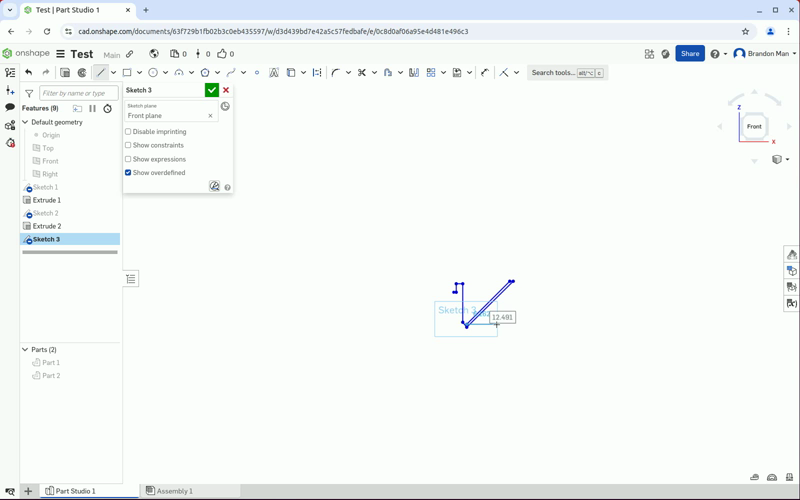
mouse_move(464, 321)
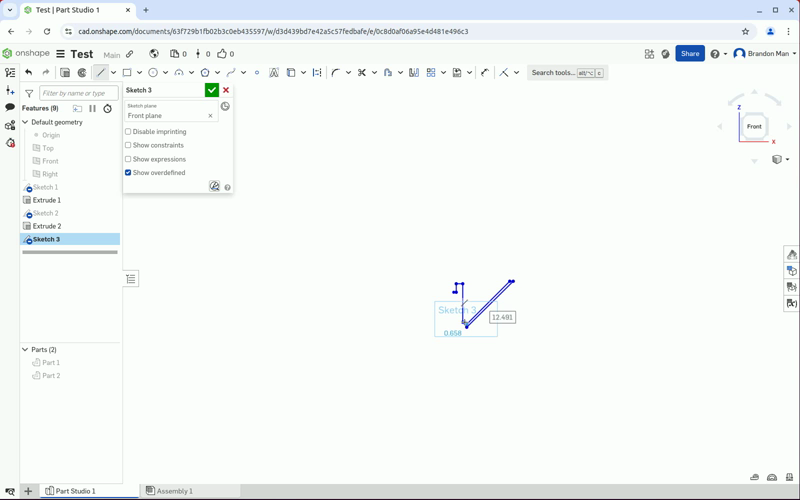
scroll(6)
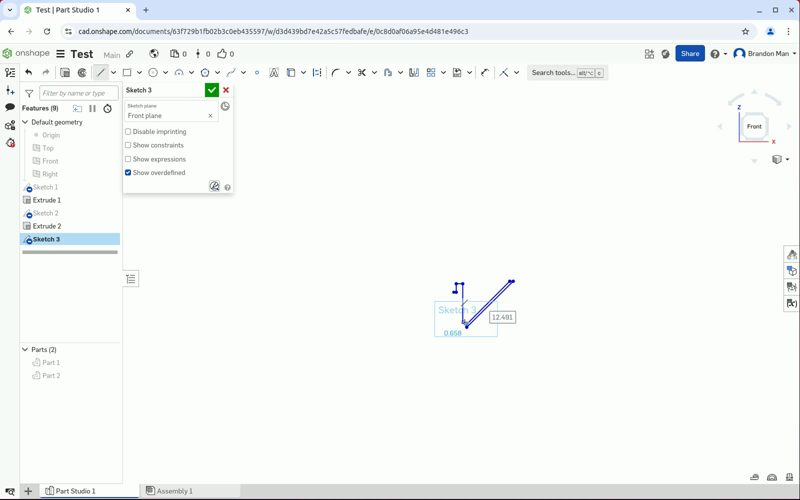
scroll(6)
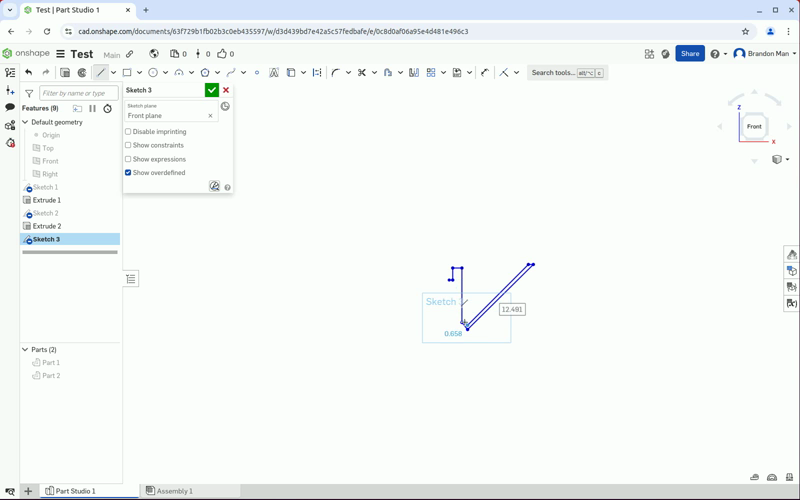
scroll(6)
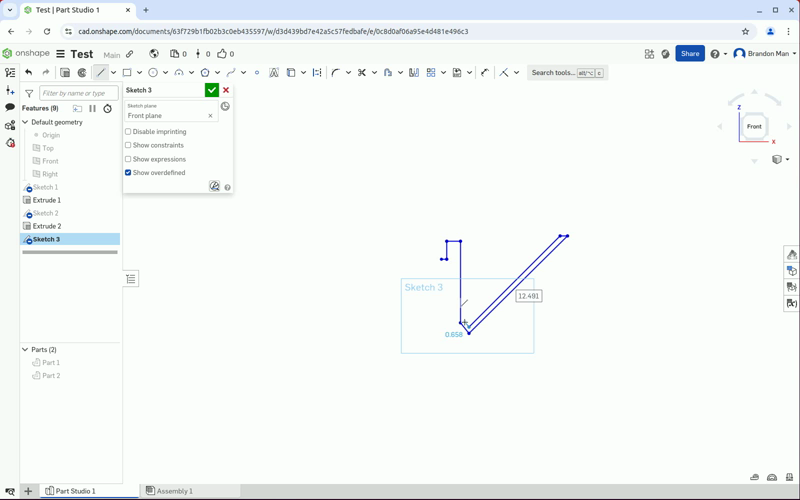
scroll(6)
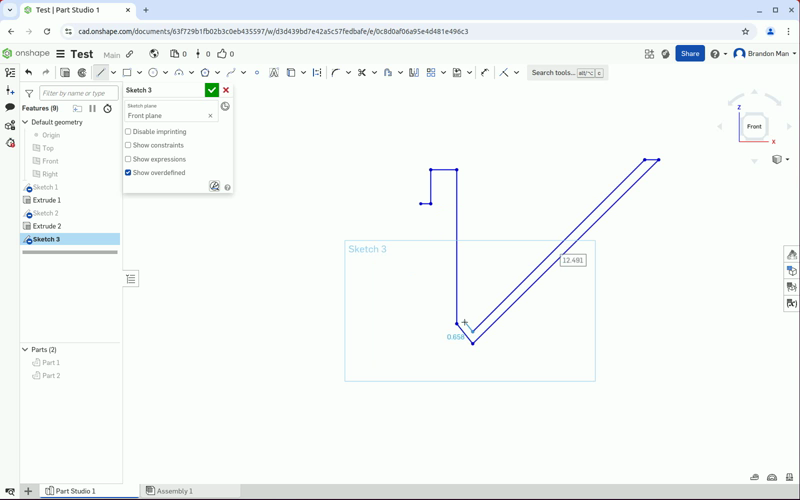
scroll(6)
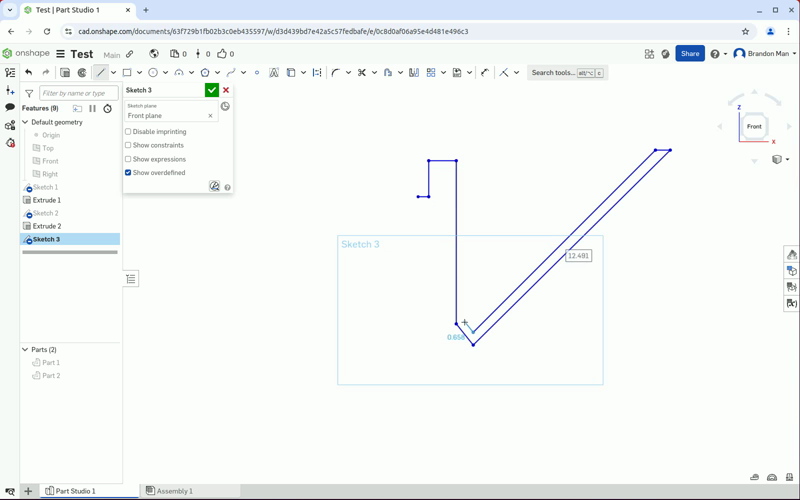
scroll(6)
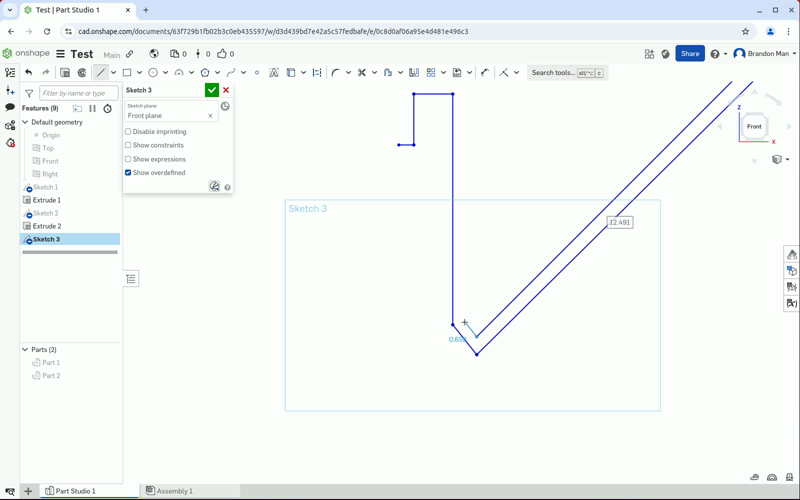
scroll(6)
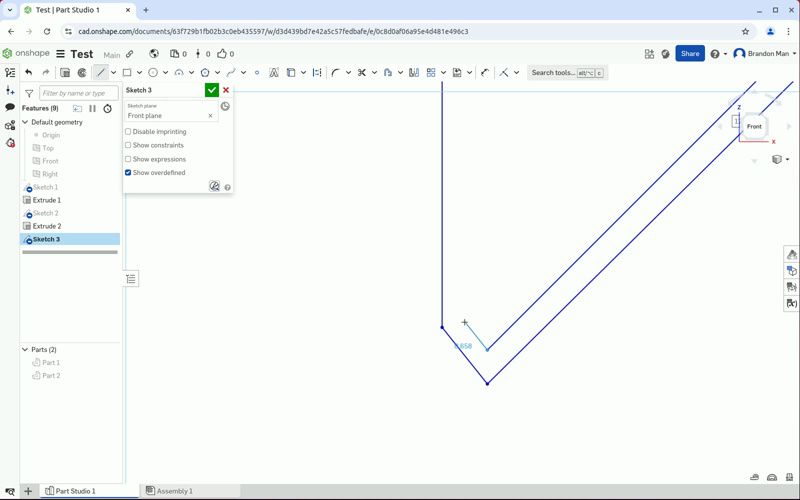
click(464, 321)
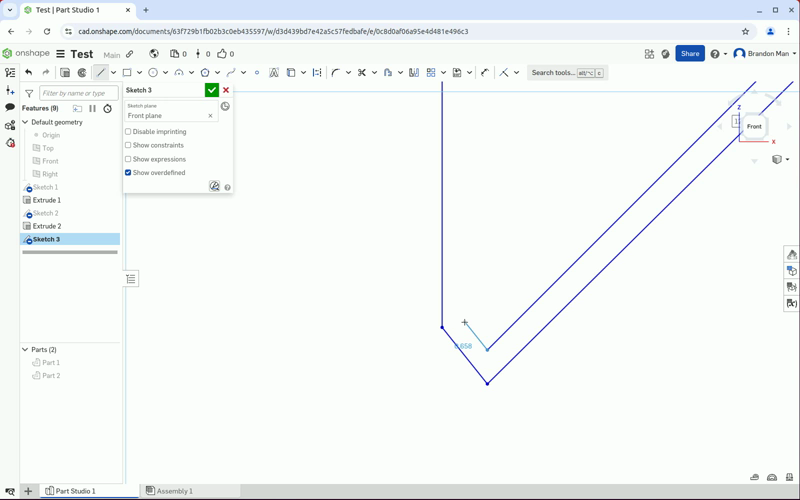
scroll(-6)
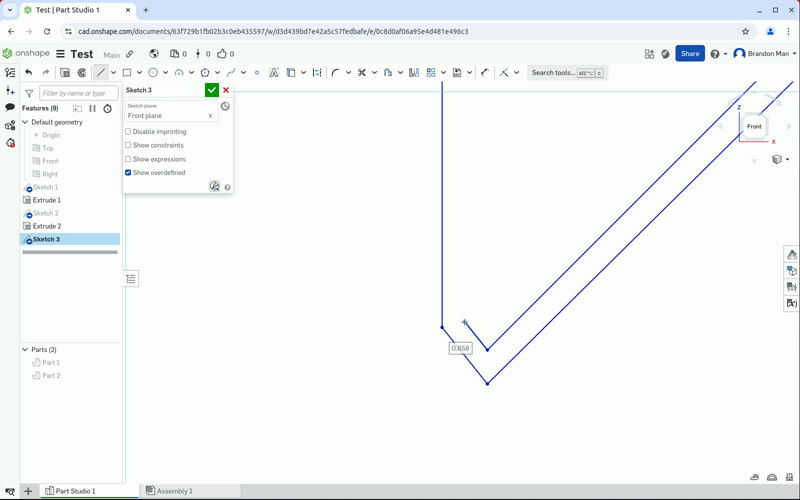
scroll(-6)
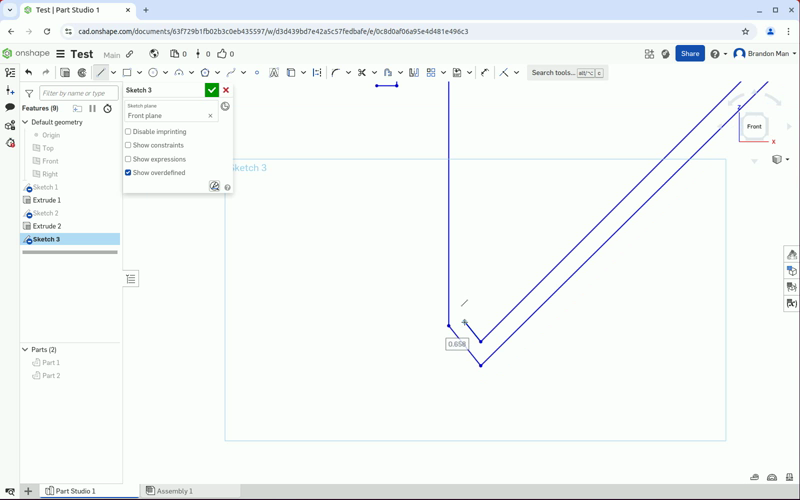
scroll(-6)
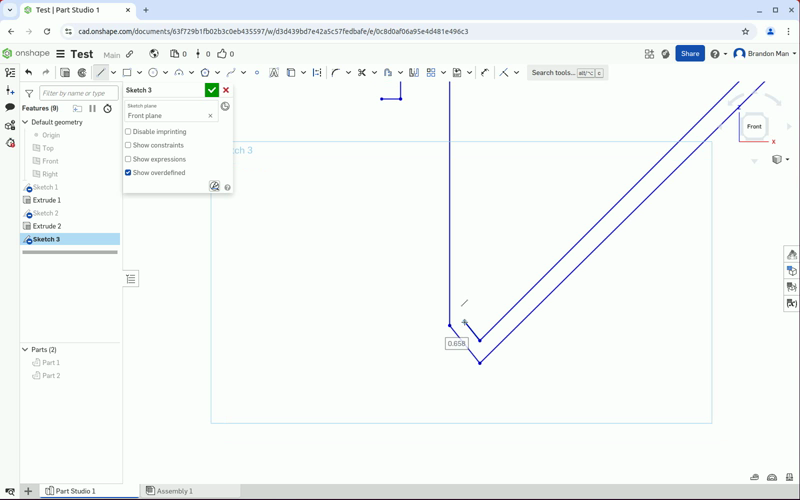
scroll(-6)
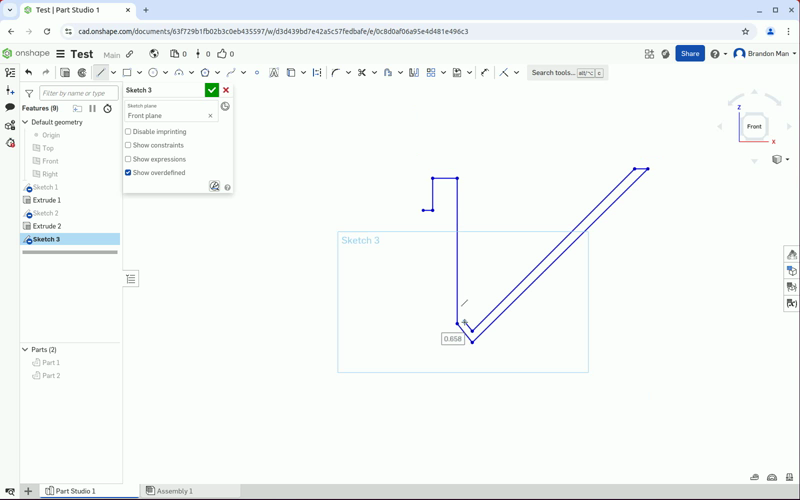
scroll(-6)
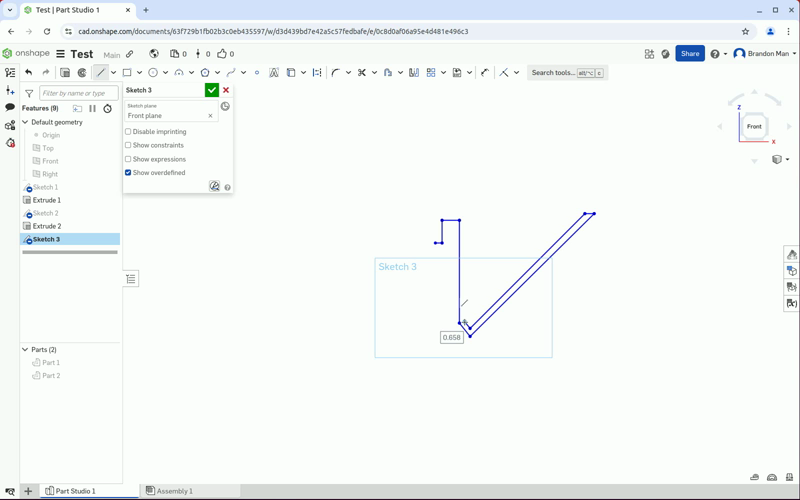
scroll(-6)
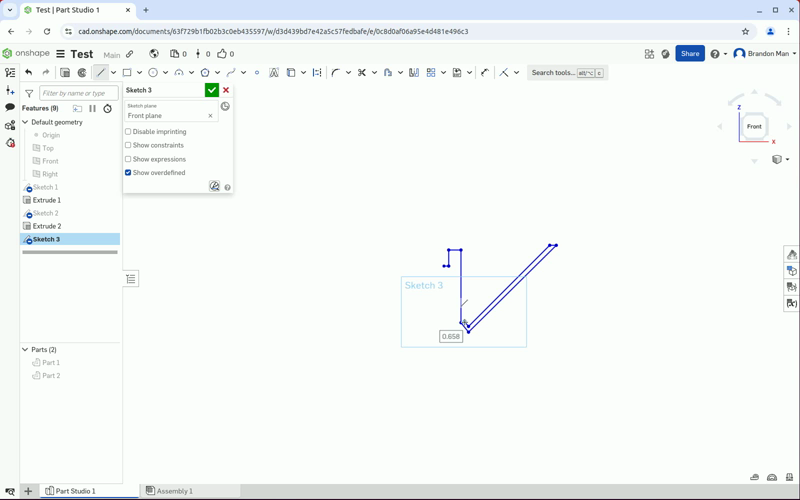
scroll(-6)
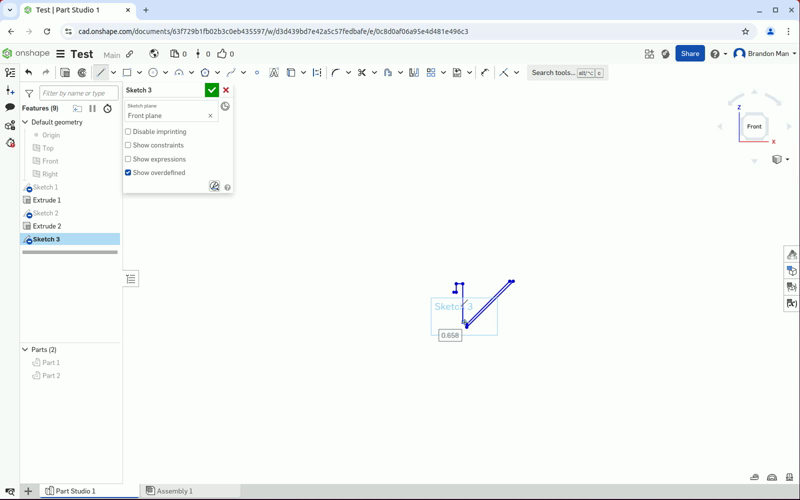
key_up(shift)
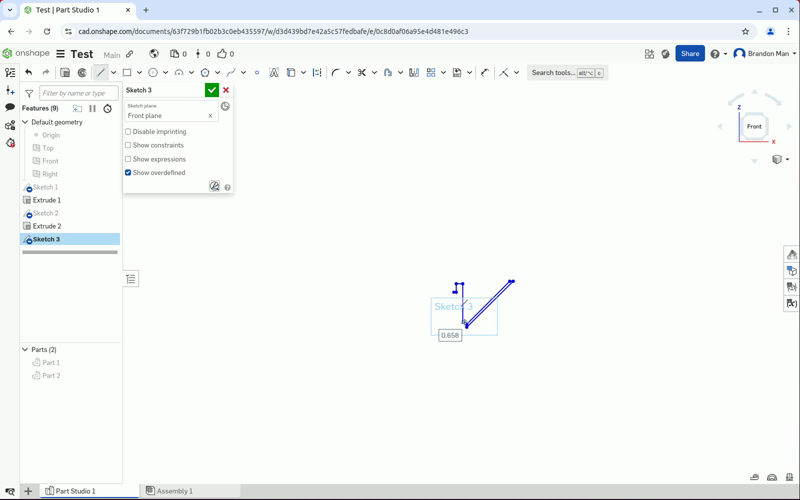
key_down(shift)
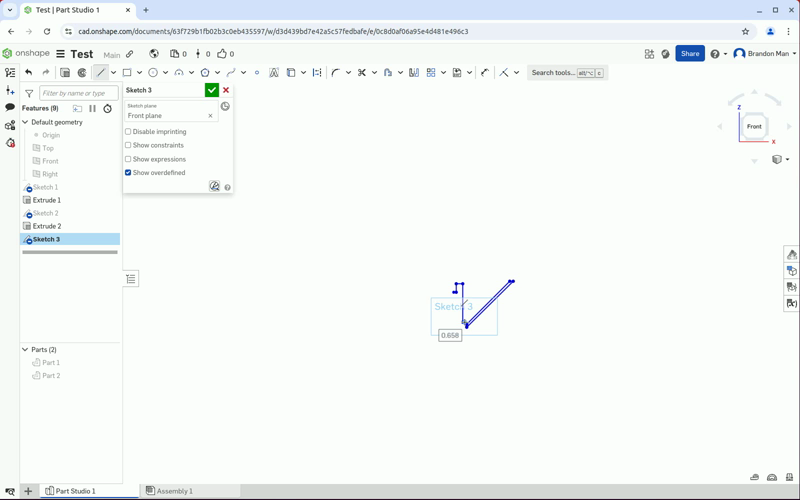
mouse_move(495, 321)
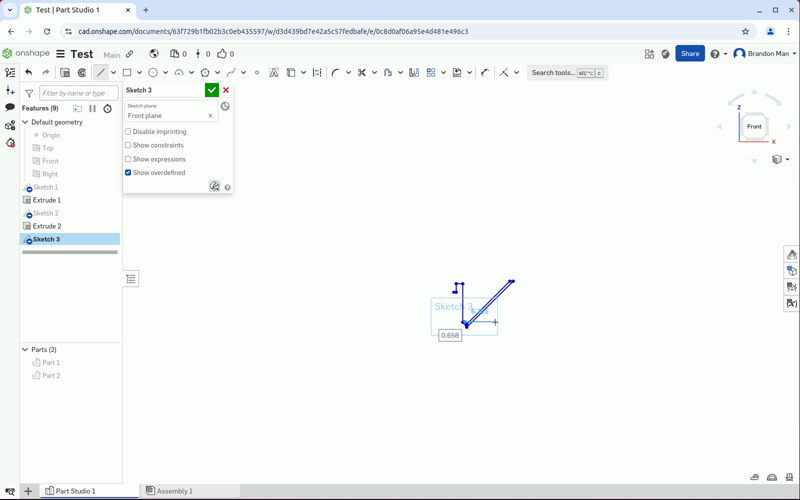
mouse_move(464, 281)
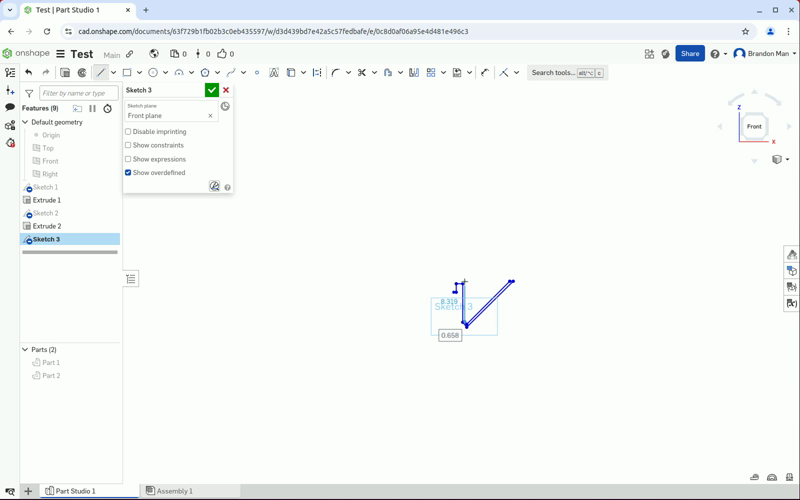
scroll(6)
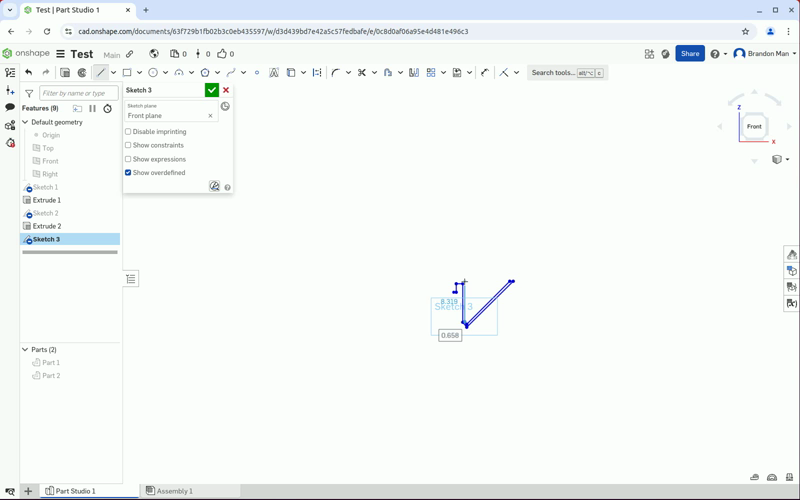
scroll(6)
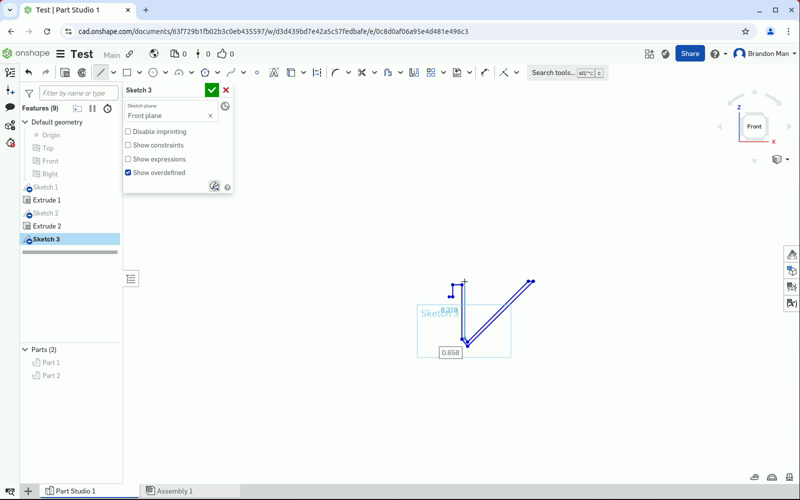
scroll(6)
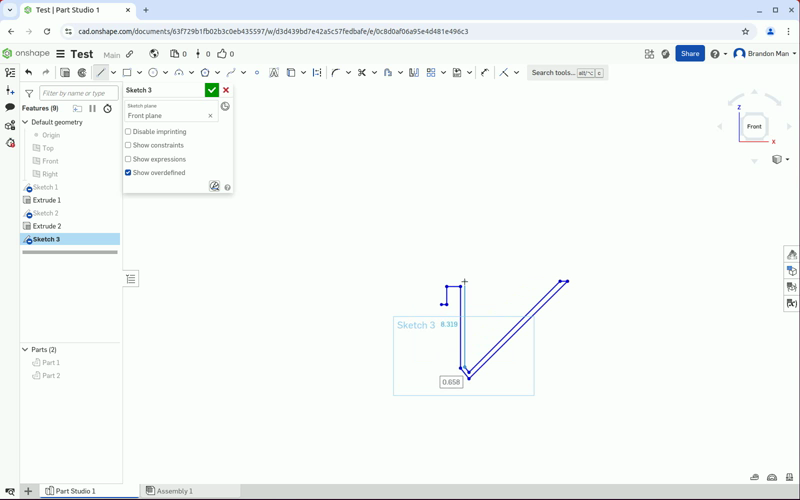
scroll(6)
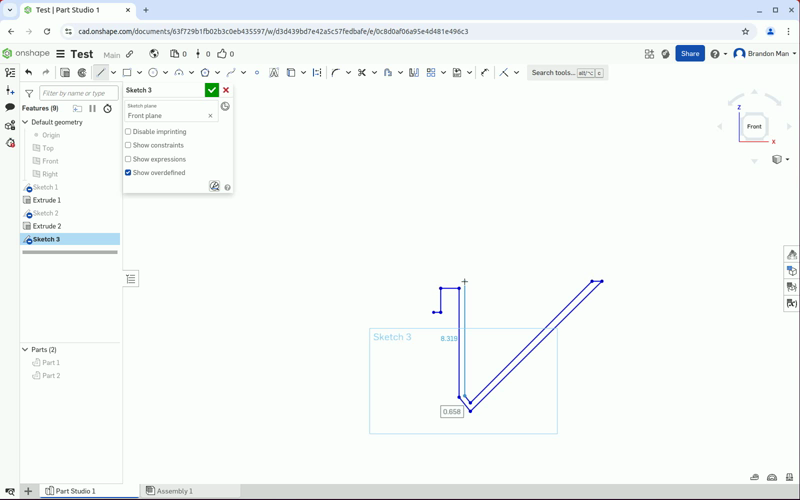
scroll(6)
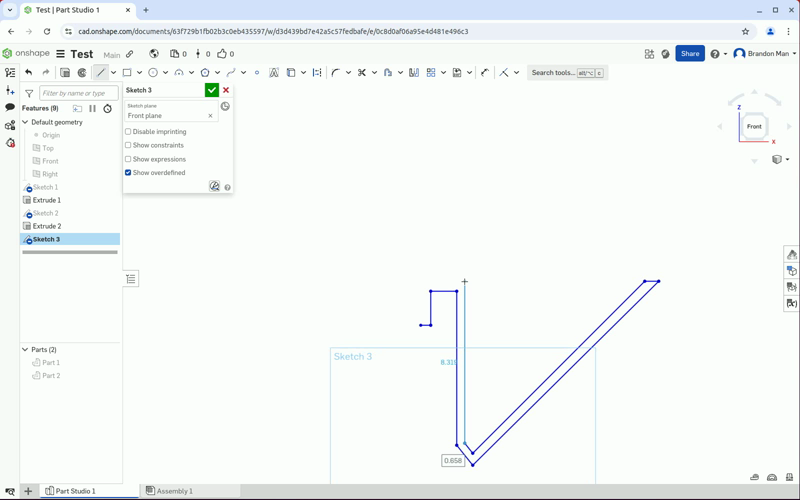
scroll(6)
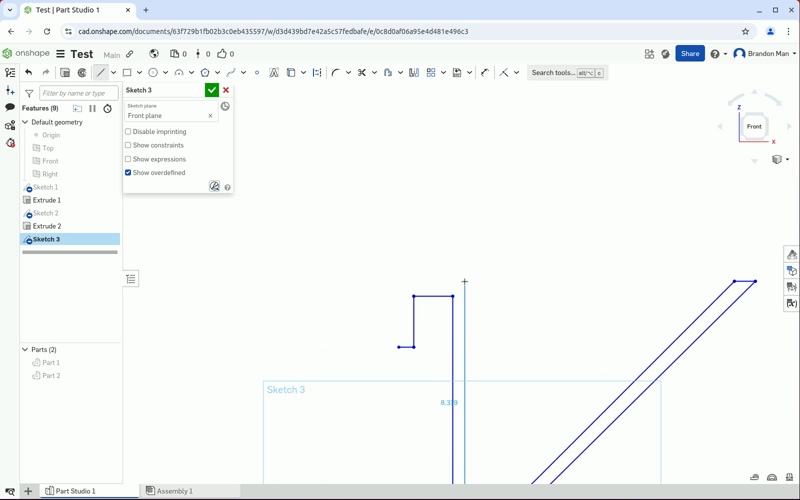
scroll(6)
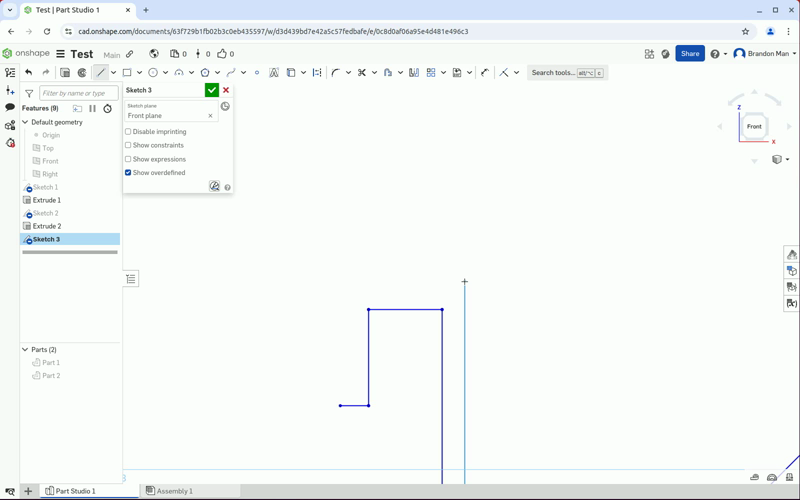
click(464, 281)
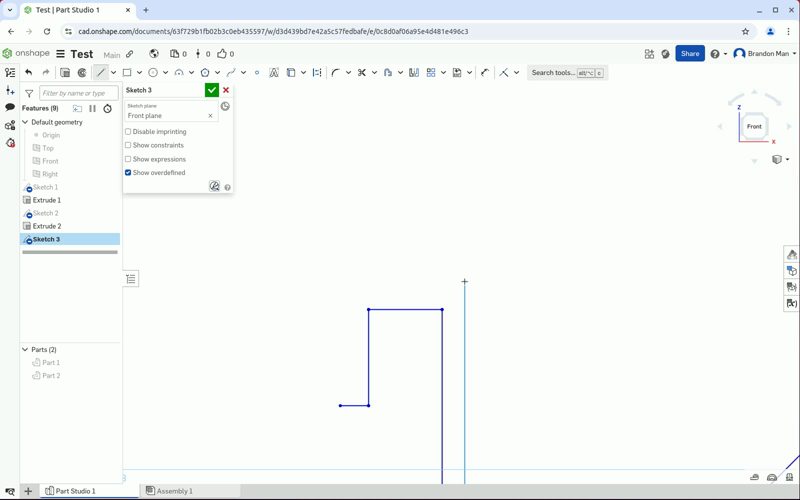
scroll(-6)
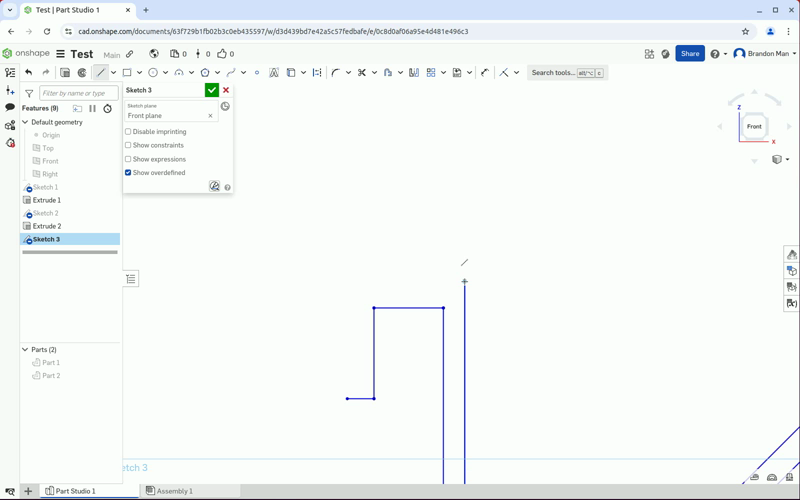
scroll(-6)
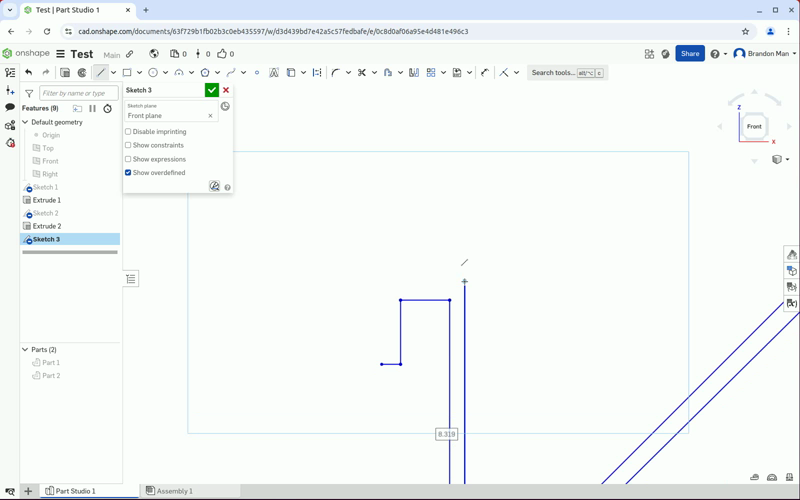
scroll(-6)
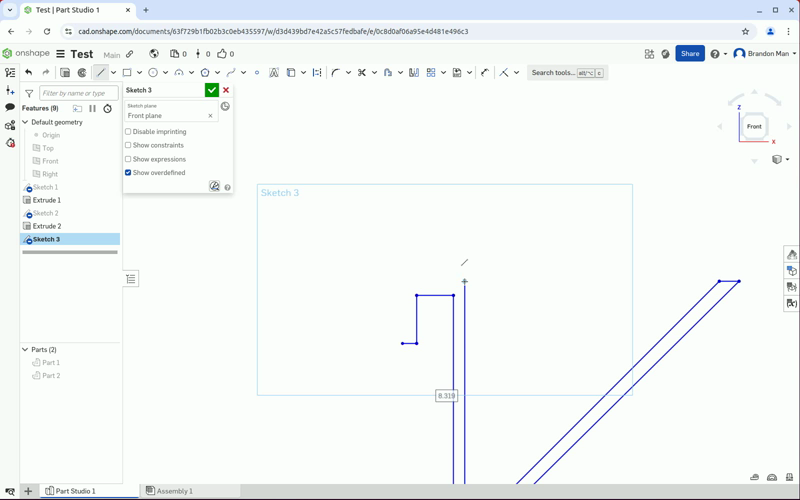
scroll(-6)
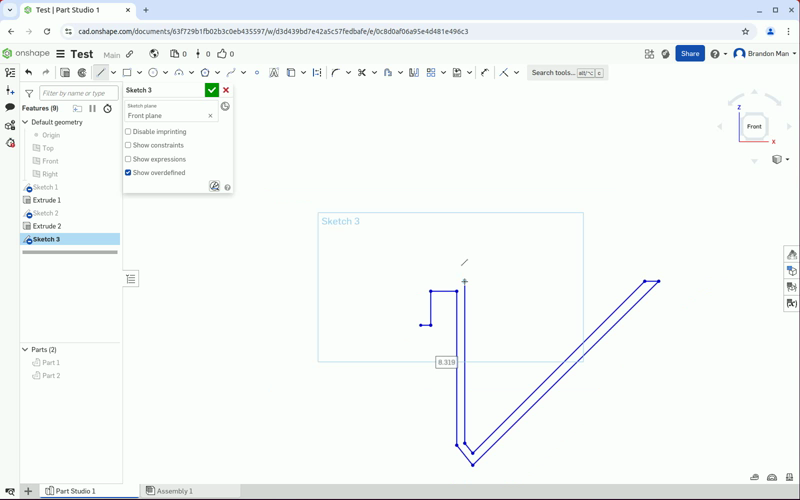
scroll(-6)
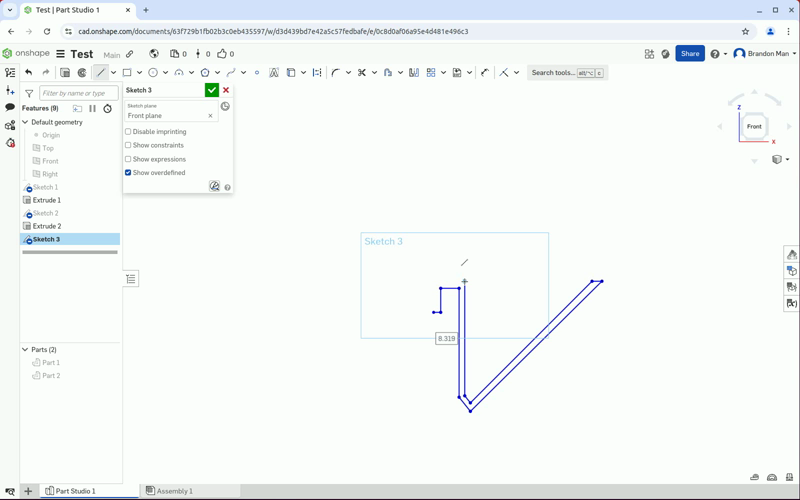
scroll(-6)
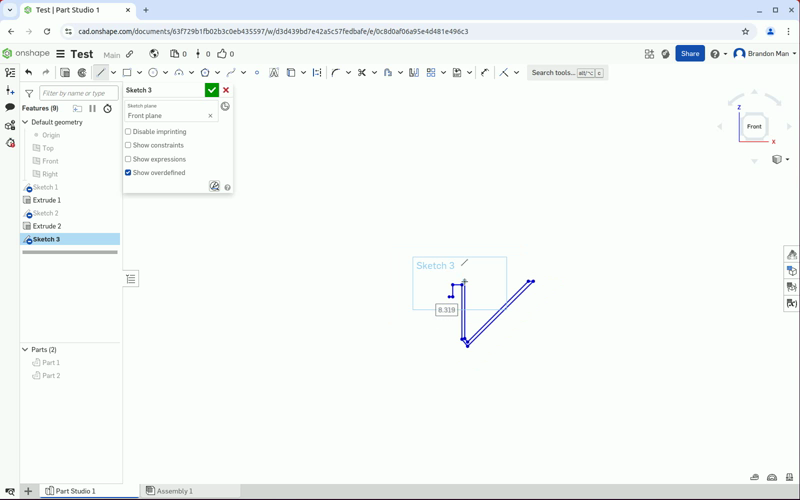
scroll(-6)
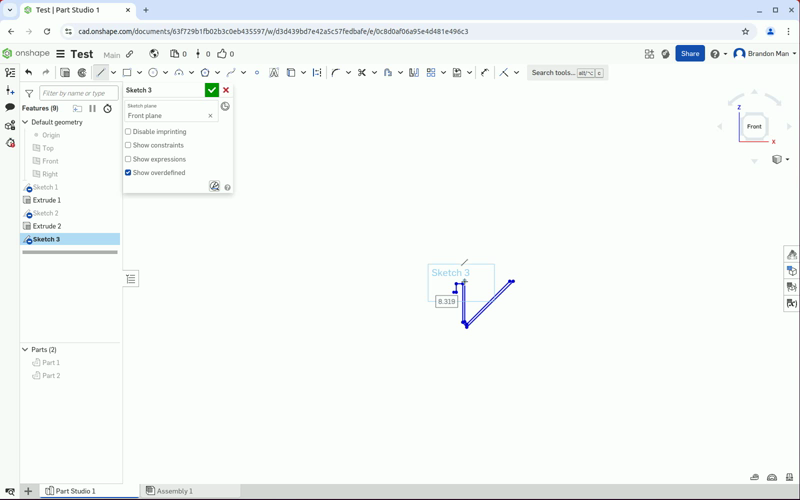
key_up(shift)
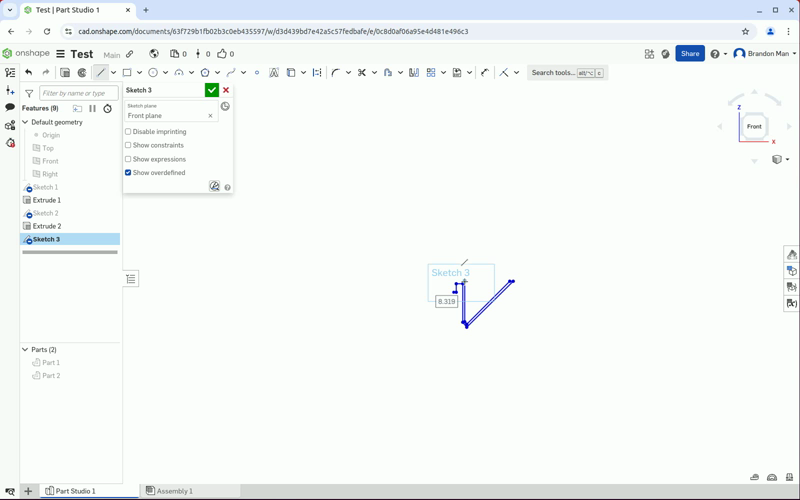
key_down(shift)
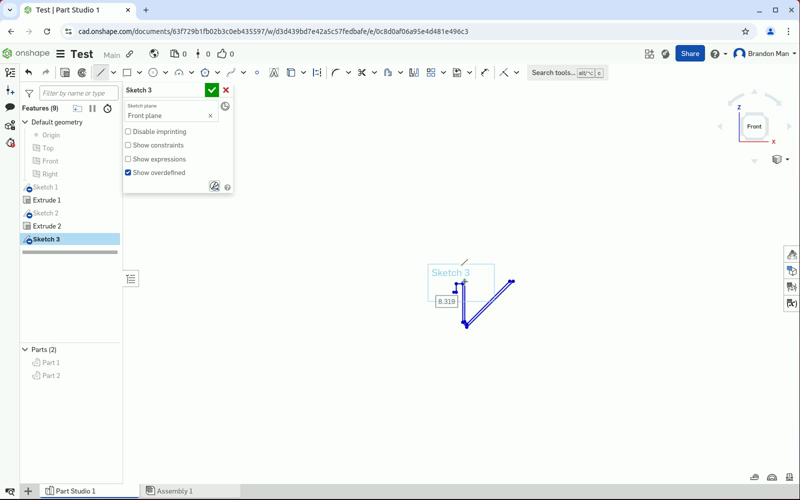
mouse_move(495, 281)
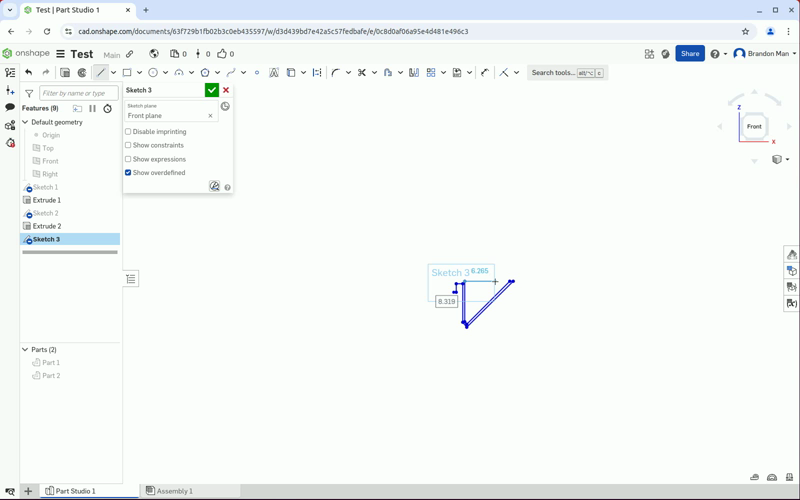
mouse_move(453, 281)
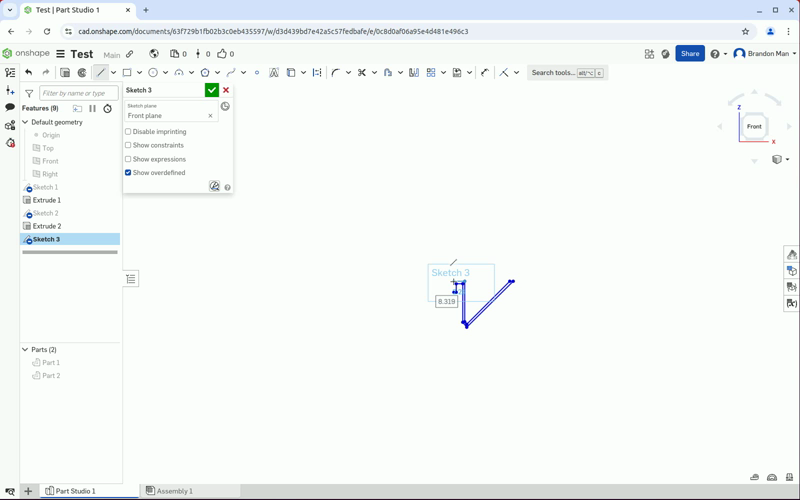
scroll(6)
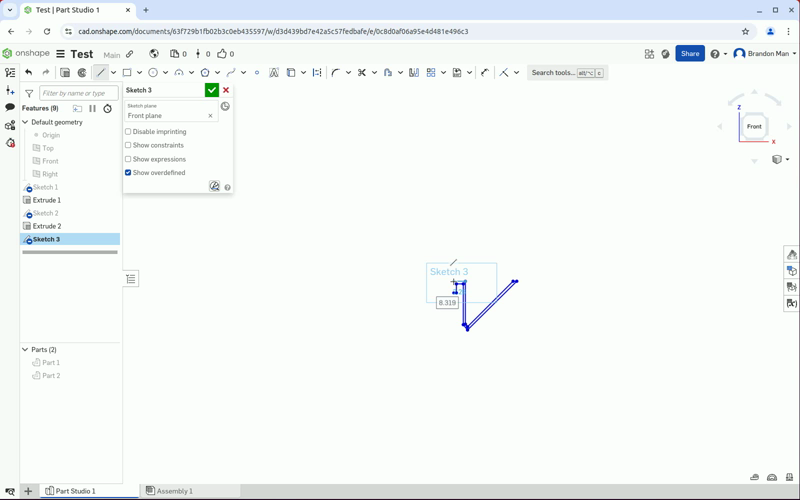
scroll(6)
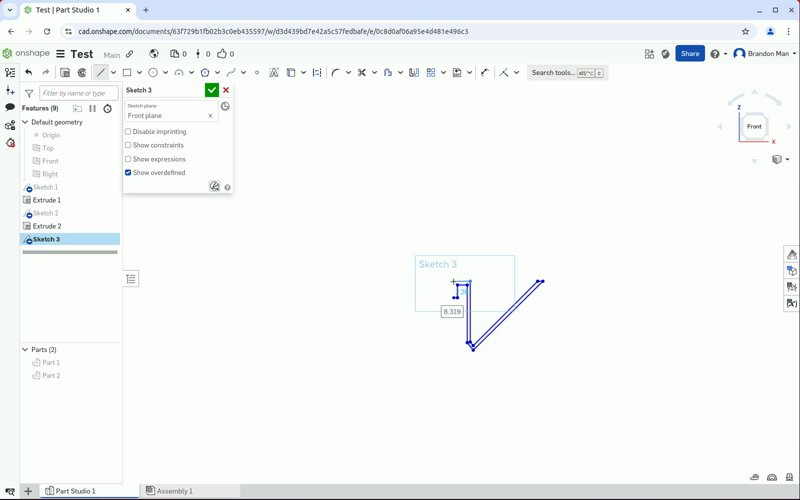
scroll(6)
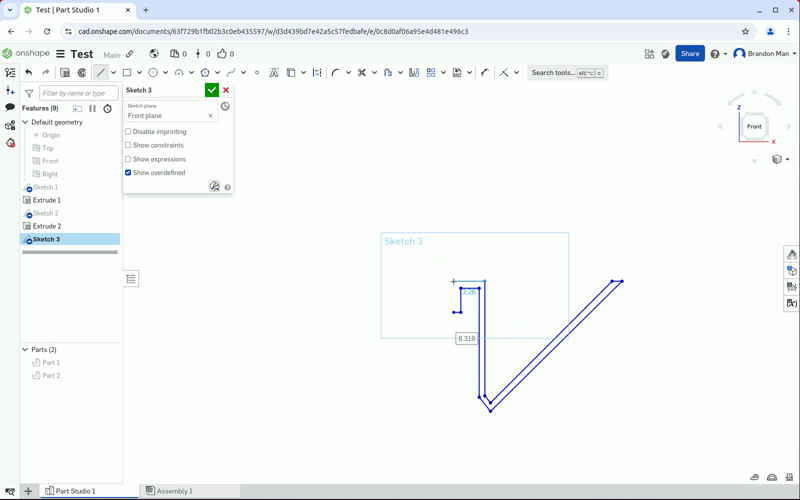
scroll(6)
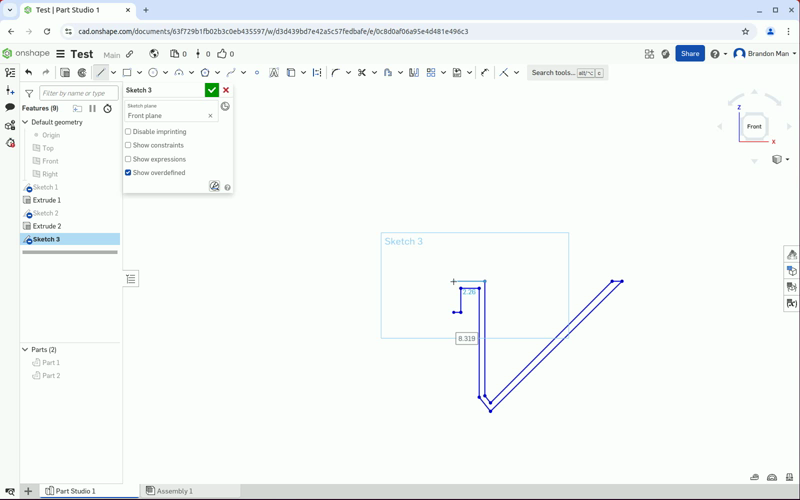
scroll(6)
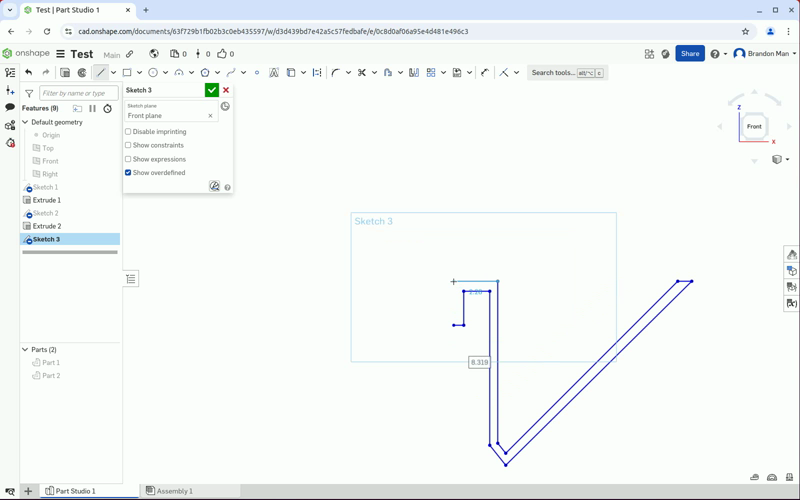
scroll(6)
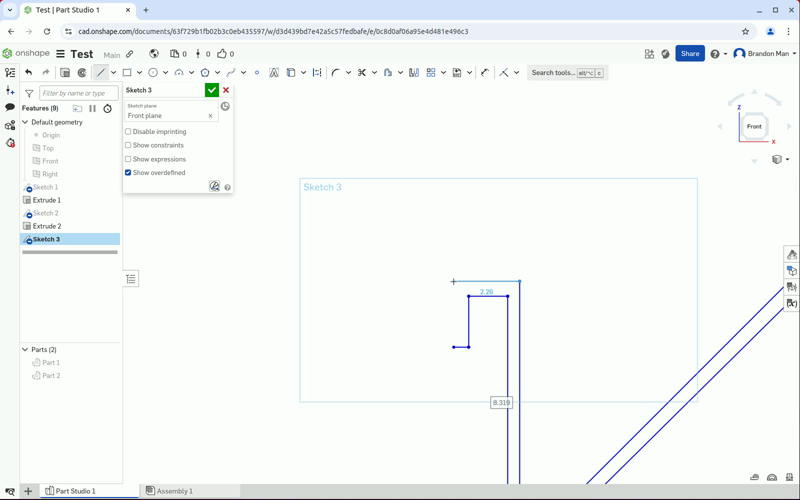
scroll(6)
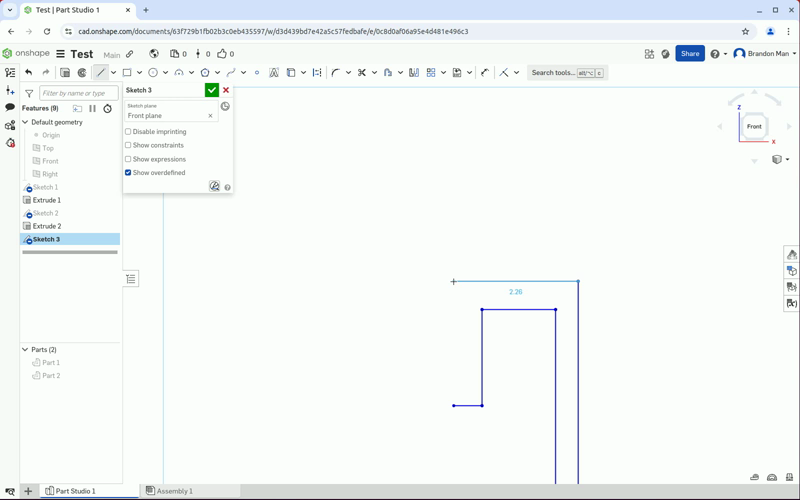
click(453, 281)
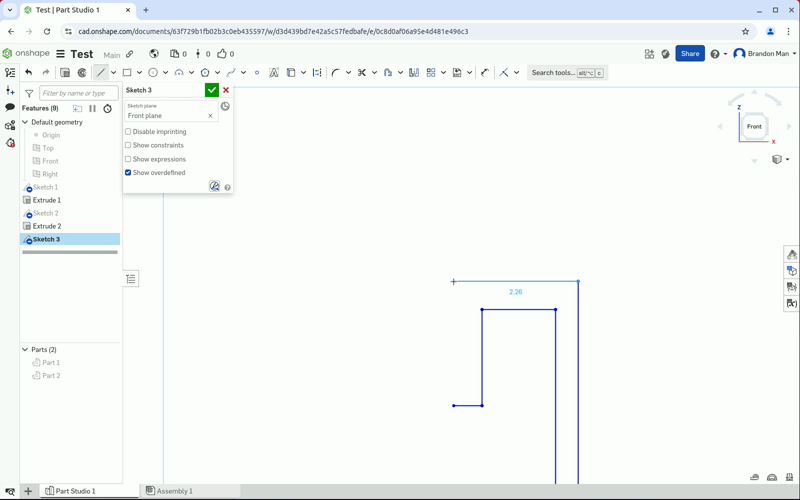
scroll(-6)
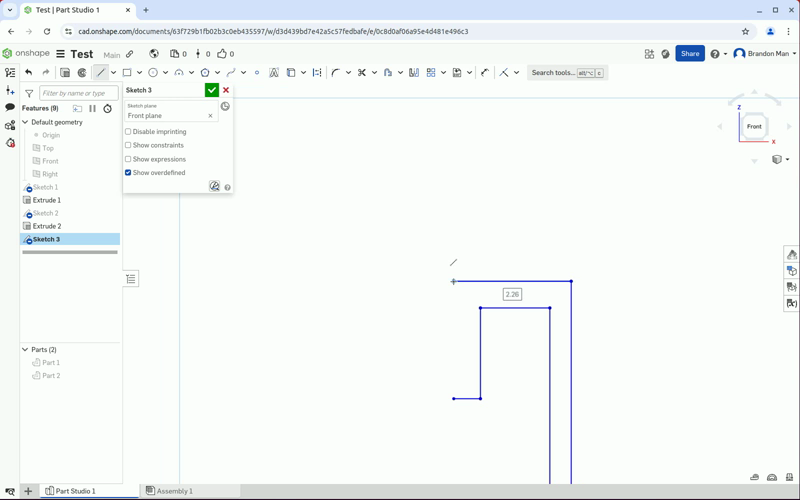
scroll(-6)
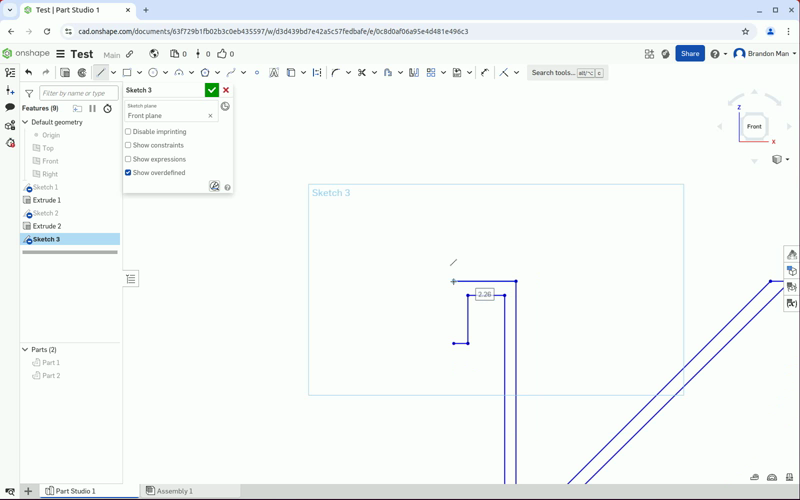
scroll(-6)
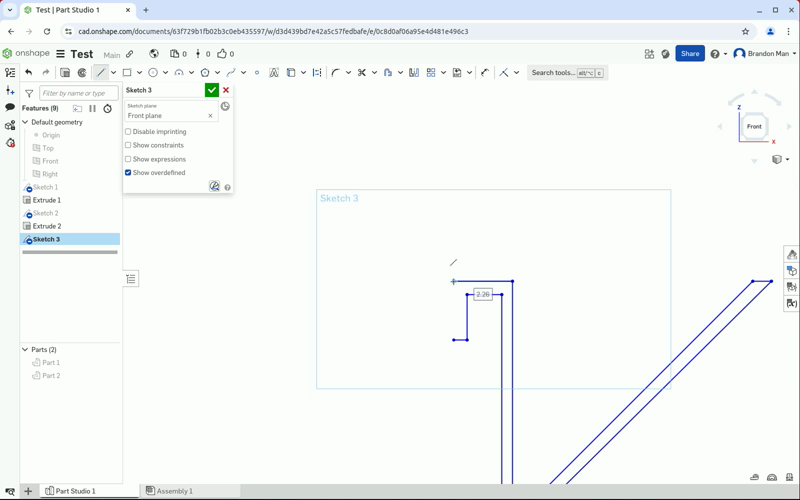
scroll(-6)
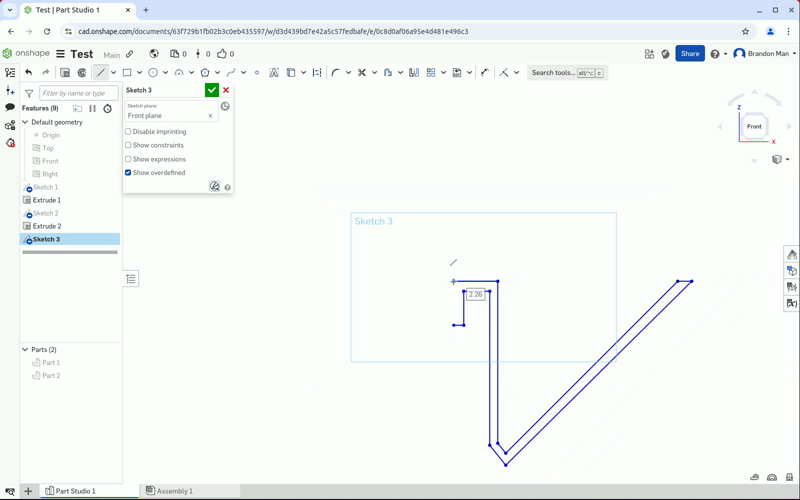
scroll(-6)
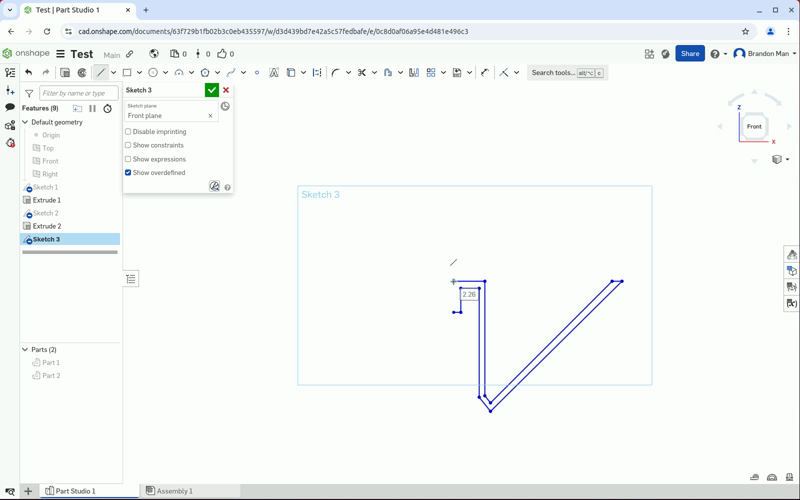
scroll(-6)
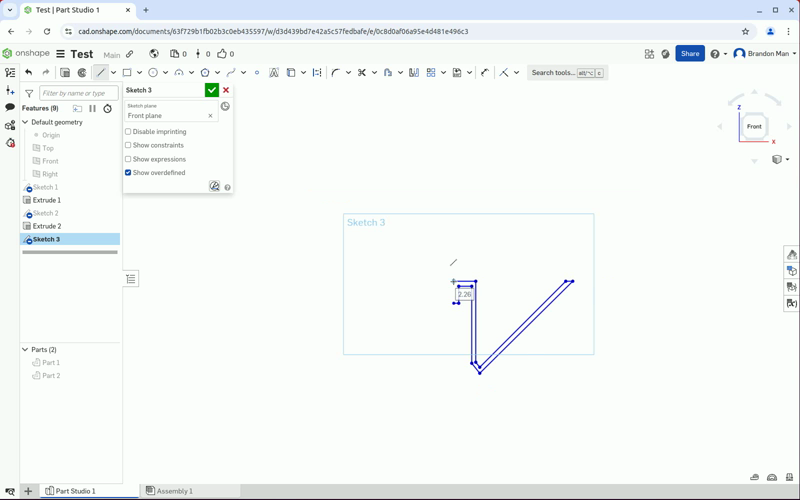
scroll(-6)
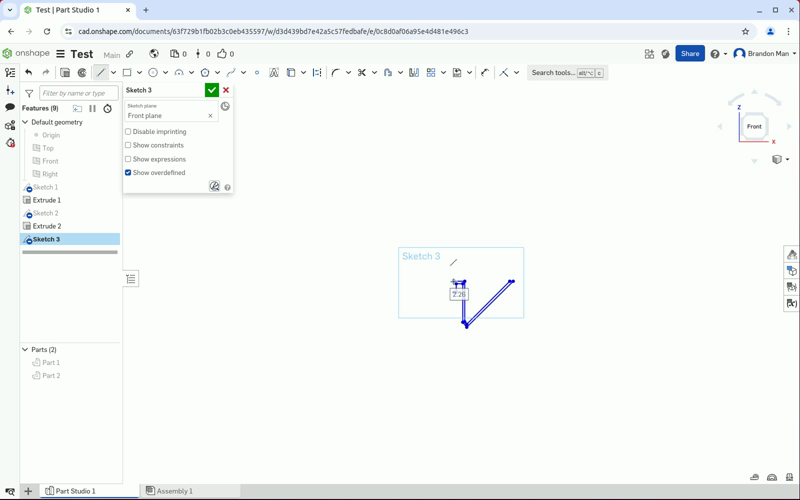
key_up(shift)
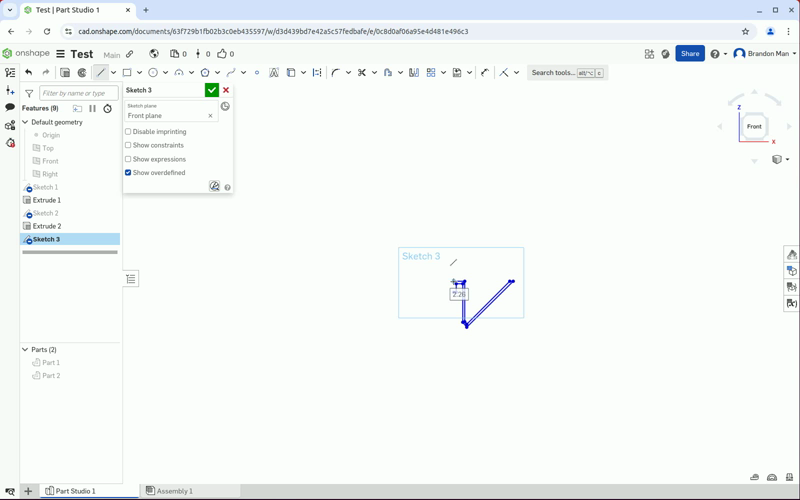
mouse_move(483, 281)
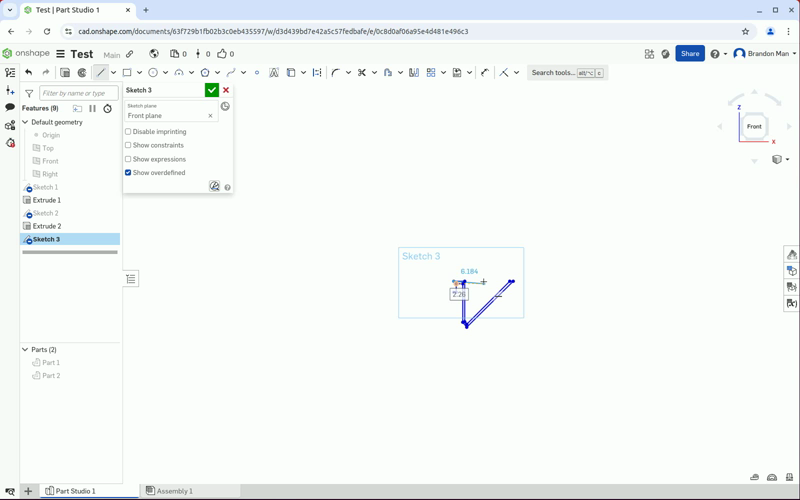
key_down(shift)
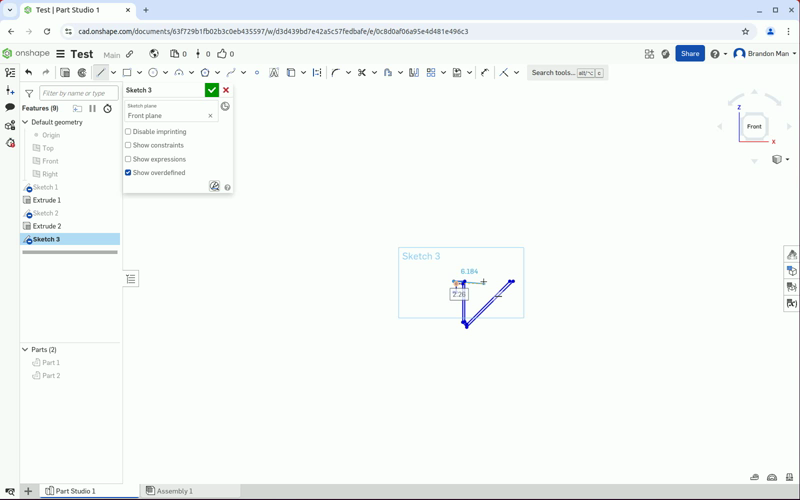
mouse_move(453, 292)
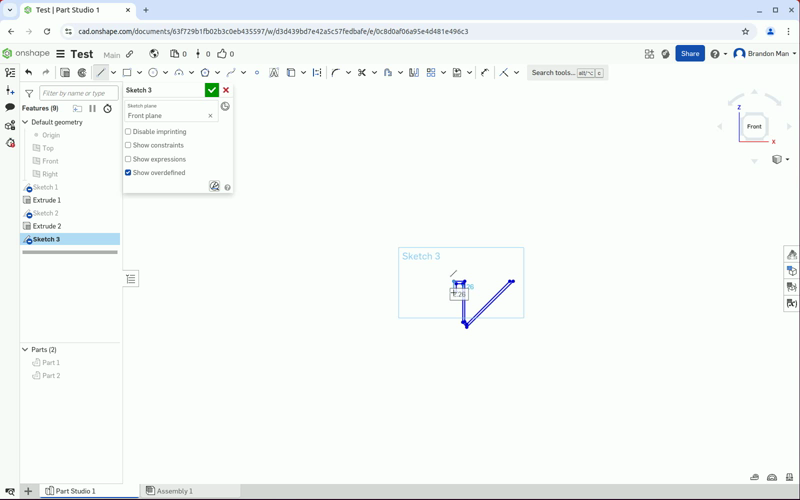
scroll(6)
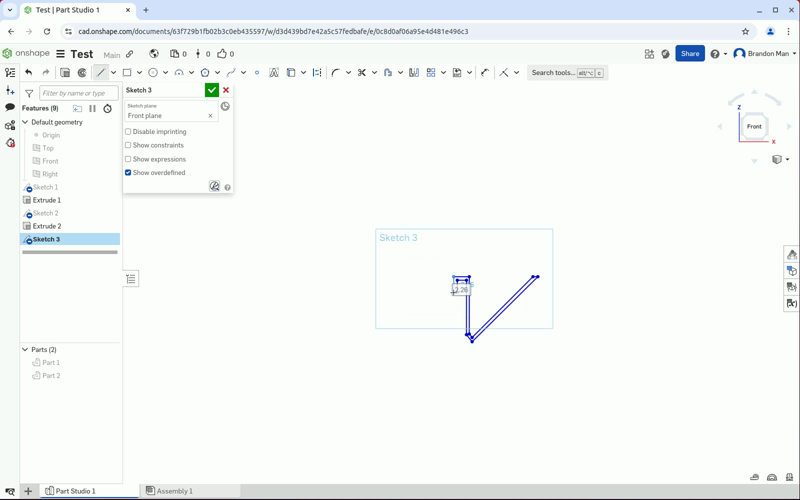
scroll(6)
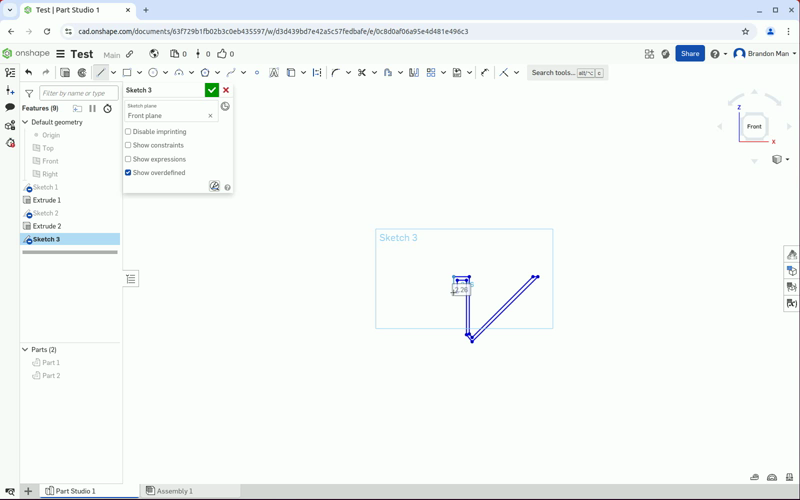
scroll(6)
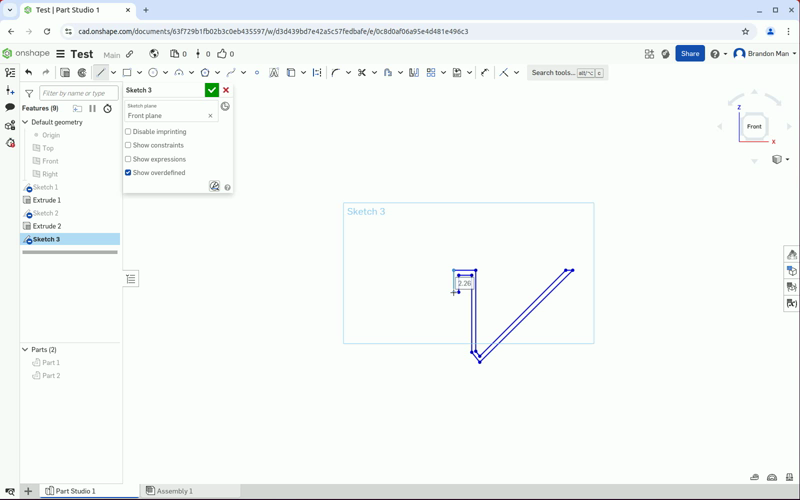
scroll(6)
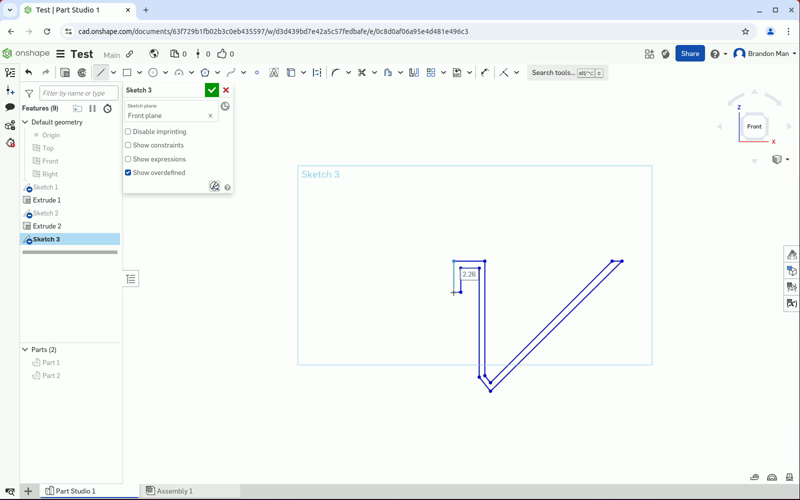
scroll(6)
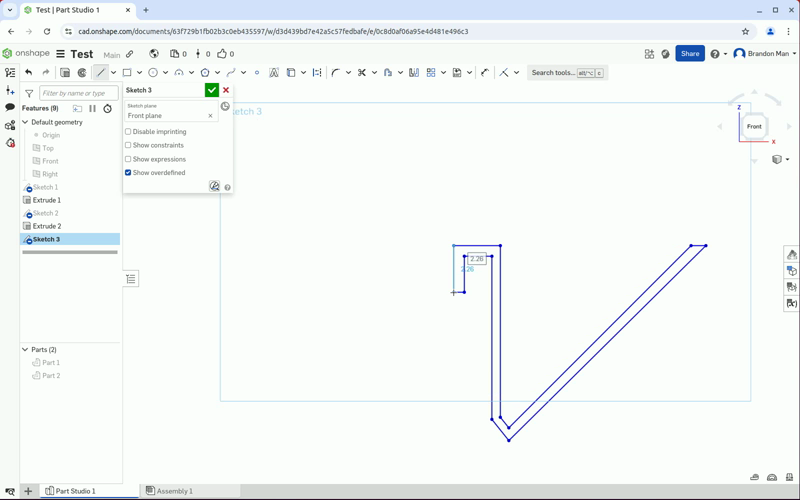
scroll(6)
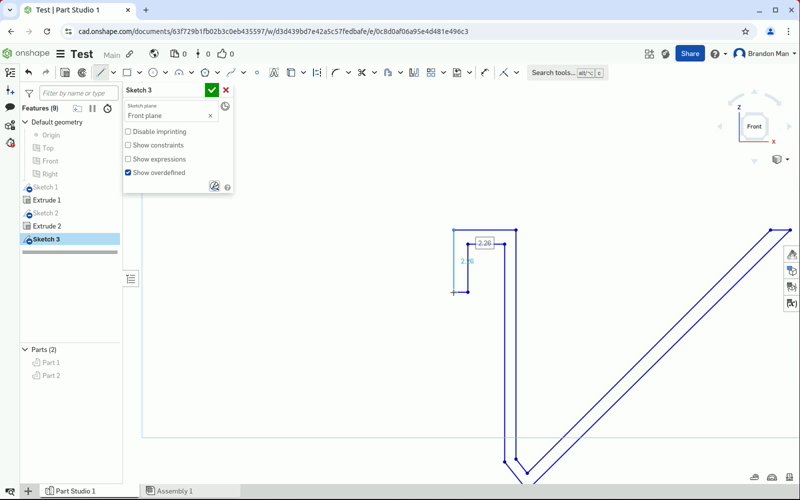
scroll(6)
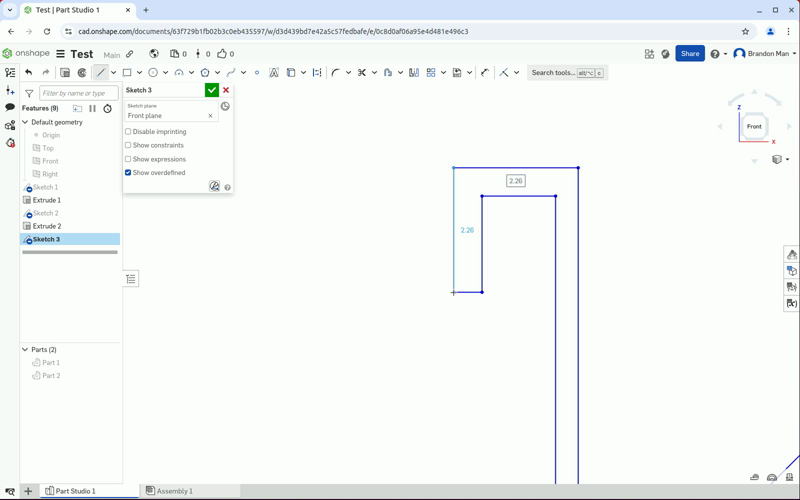
key_up(shift)
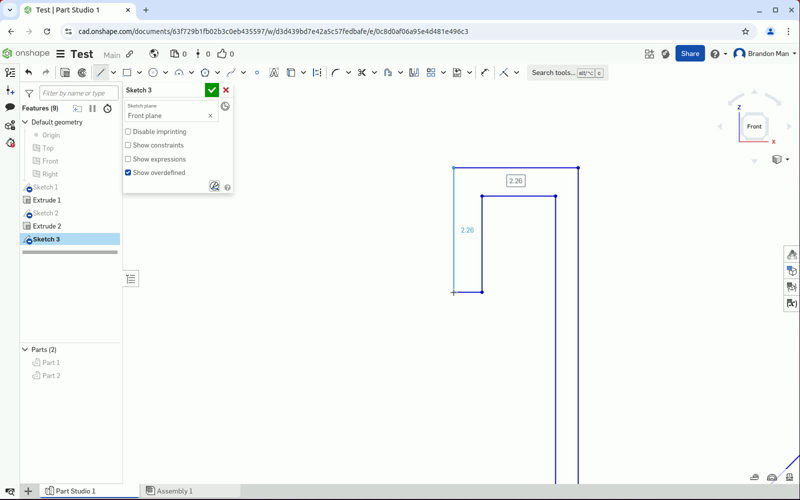
click(453, 292)
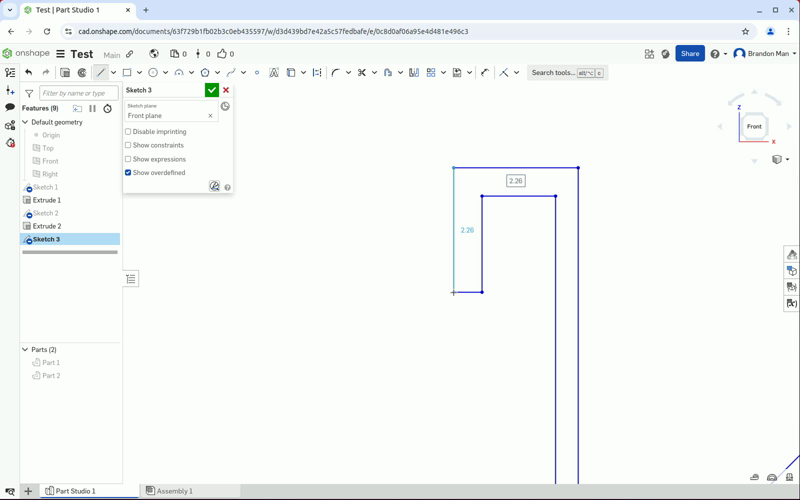
scroll(-6)
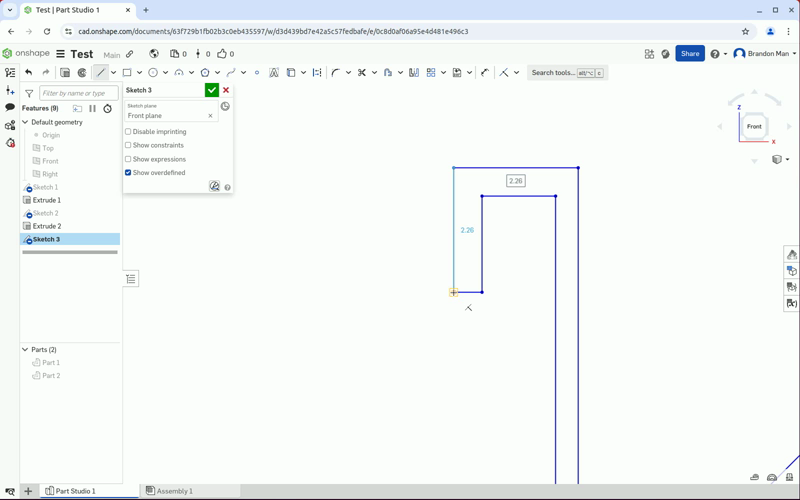
scroll(-6)
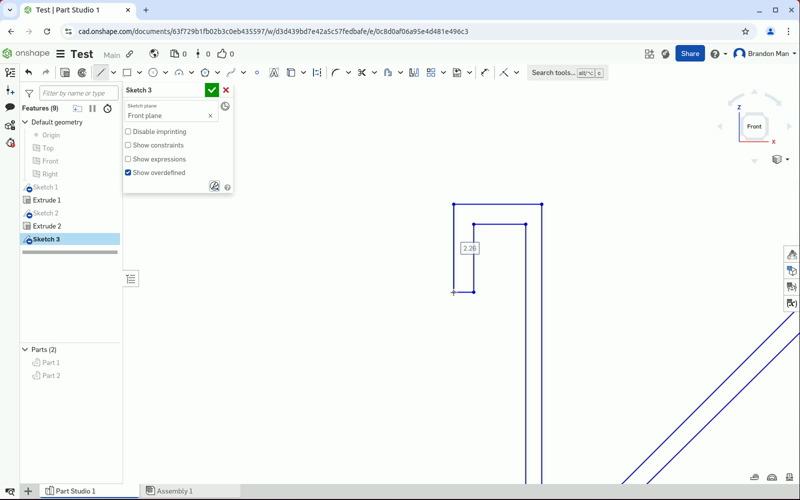
scroll(-6)
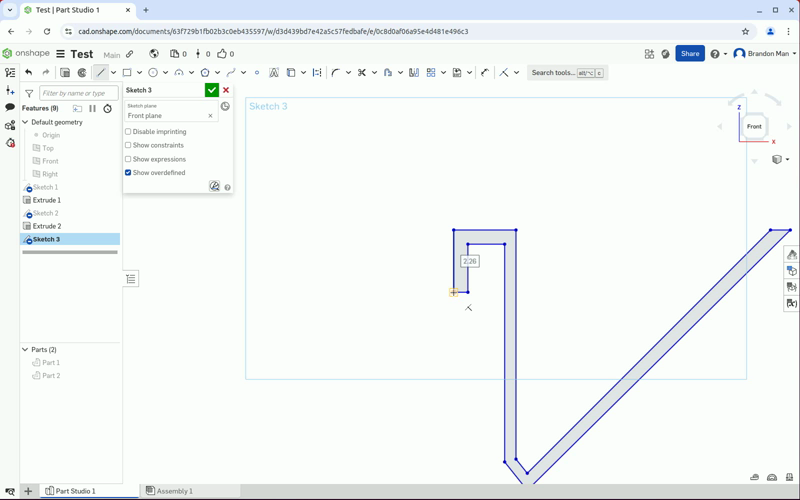
scroll(-6)
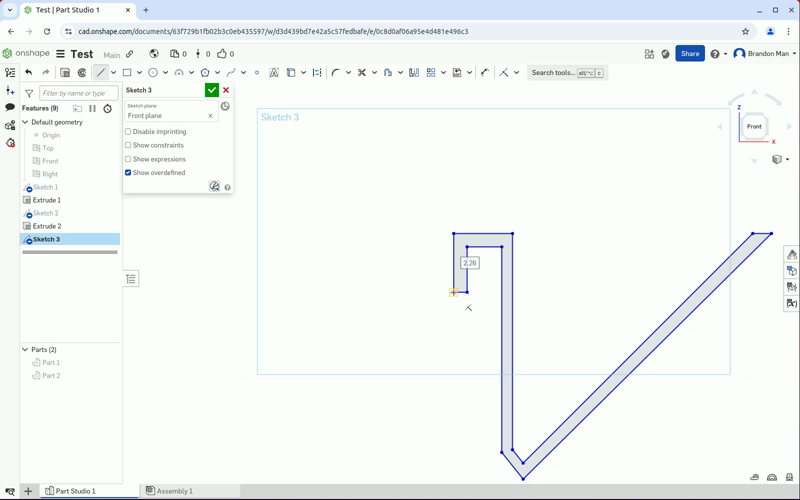
scroll(-6)
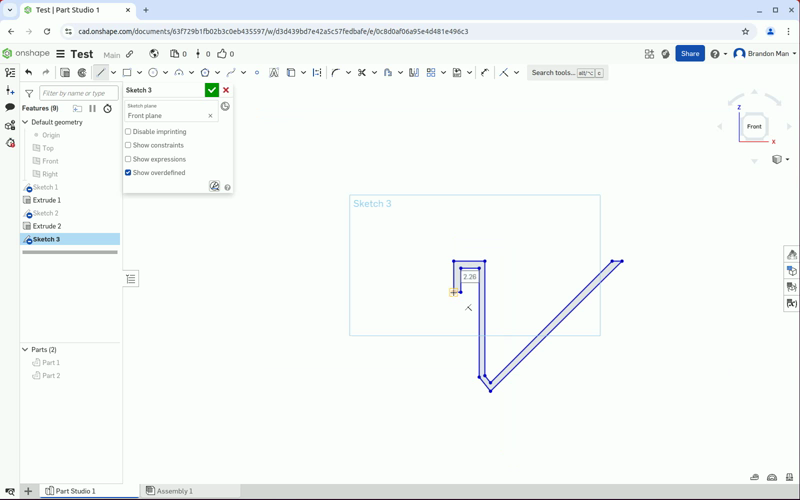
scroll(-6)
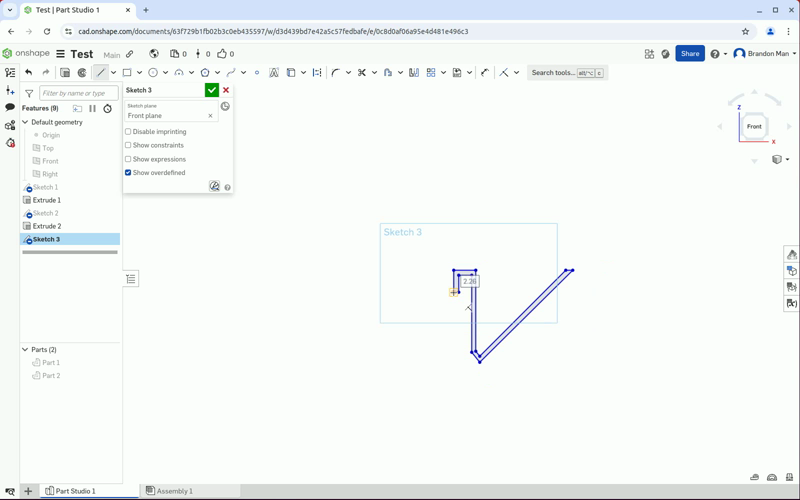
scroll(-6)
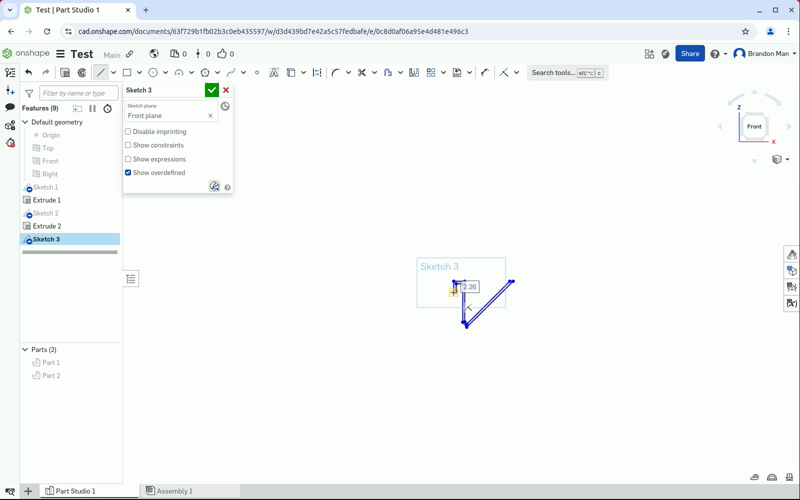
key(esc)
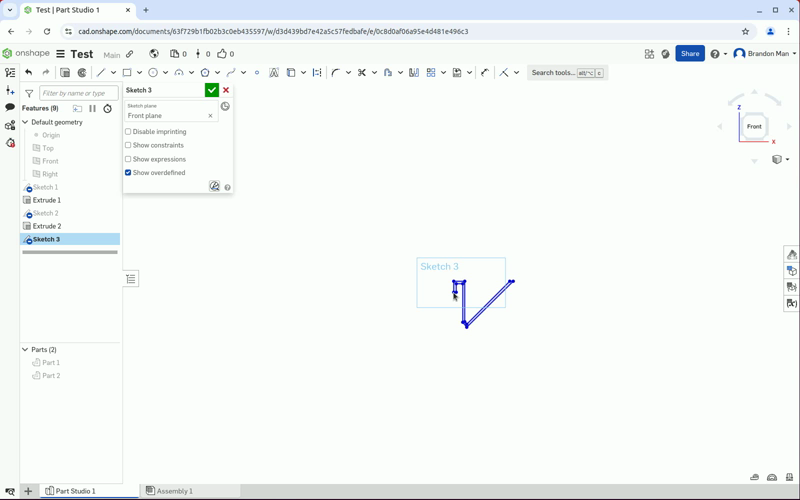
mouse_move(463, 289)
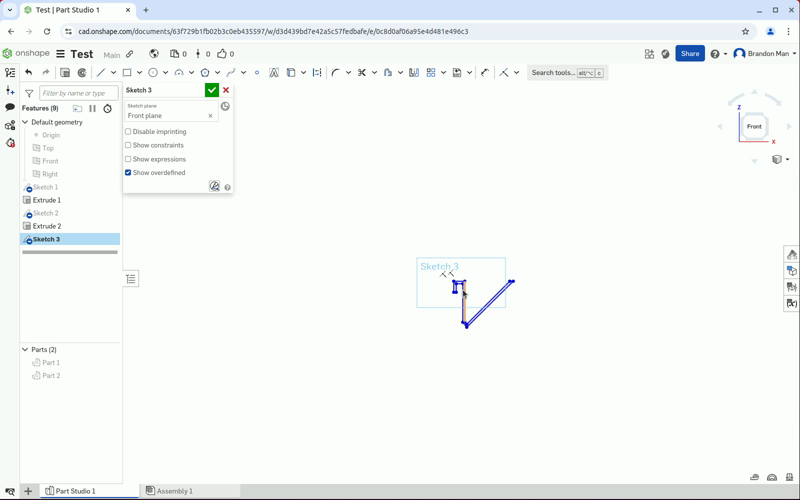
scroll(6)
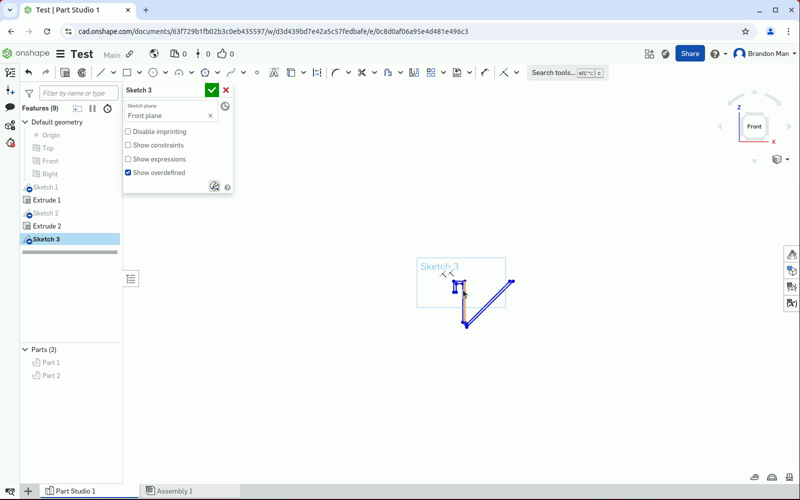
scroll(6)
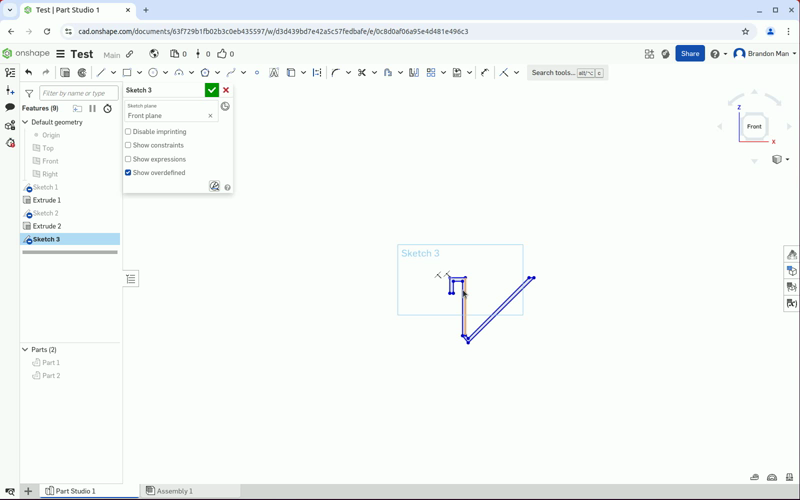
scroll(6)
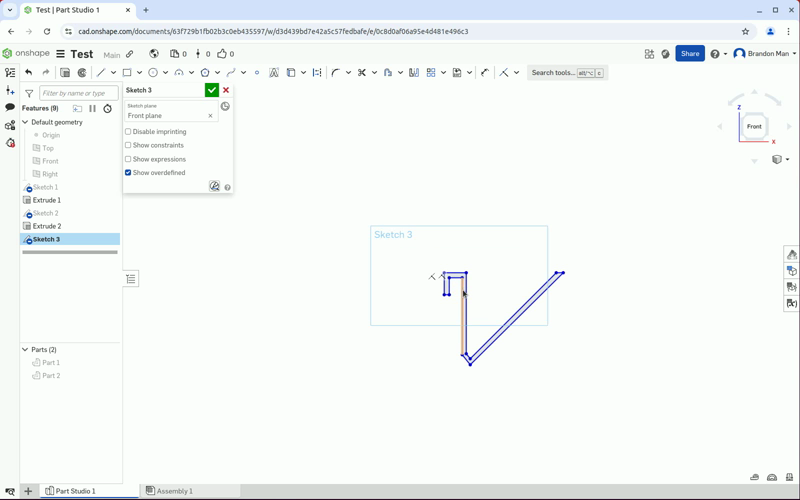
scroll(6)
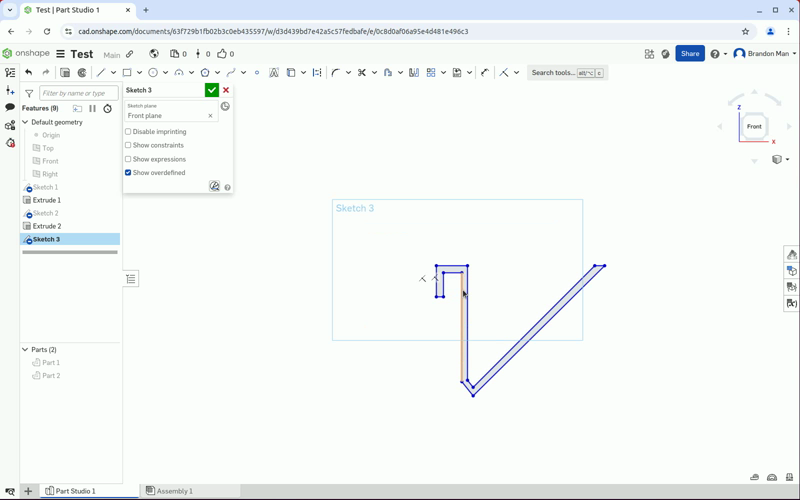
scroll(6)
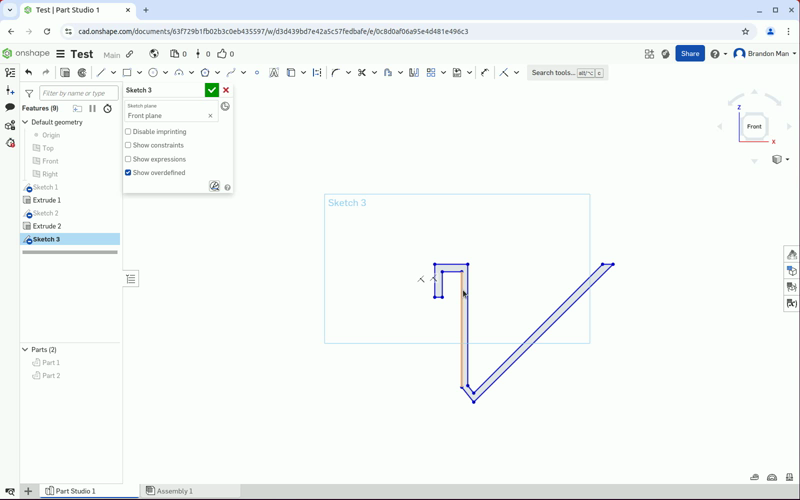
scroll(6)
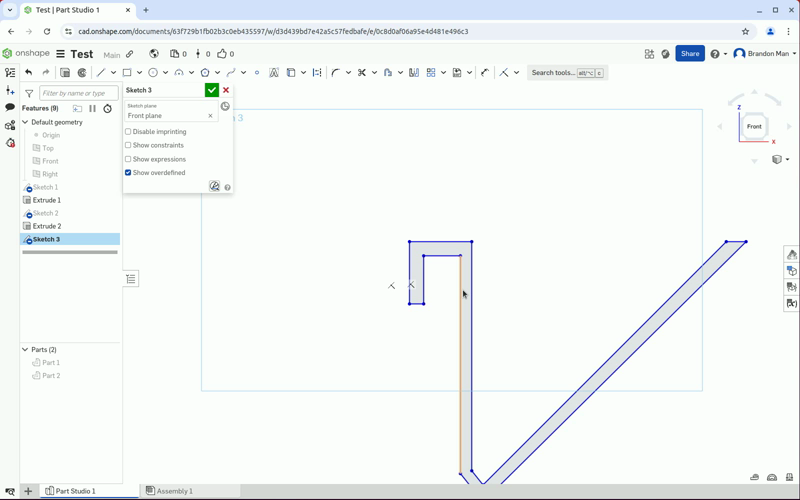
scroll(6)
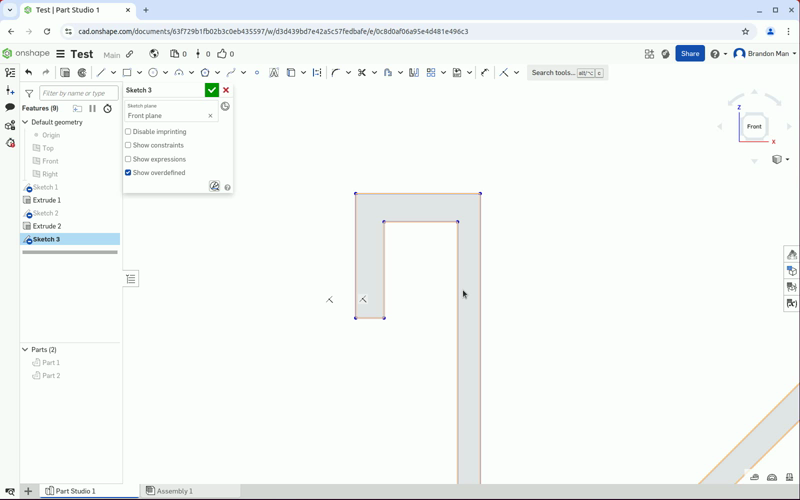
click(463, 289)
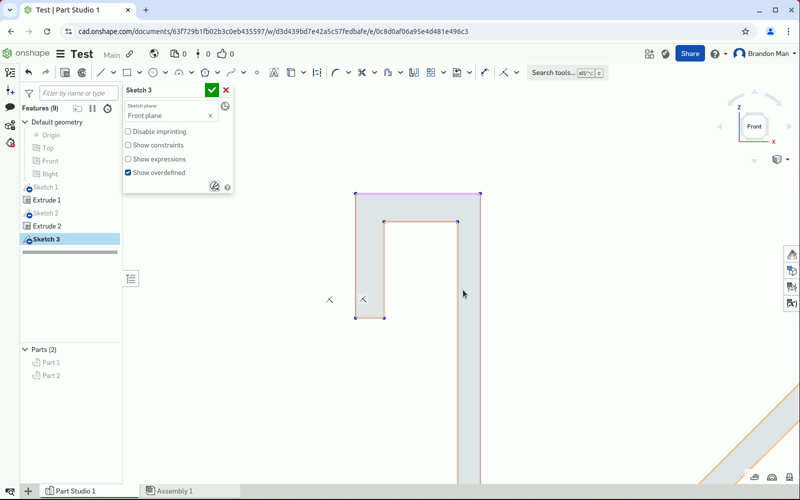
scroll(-6)
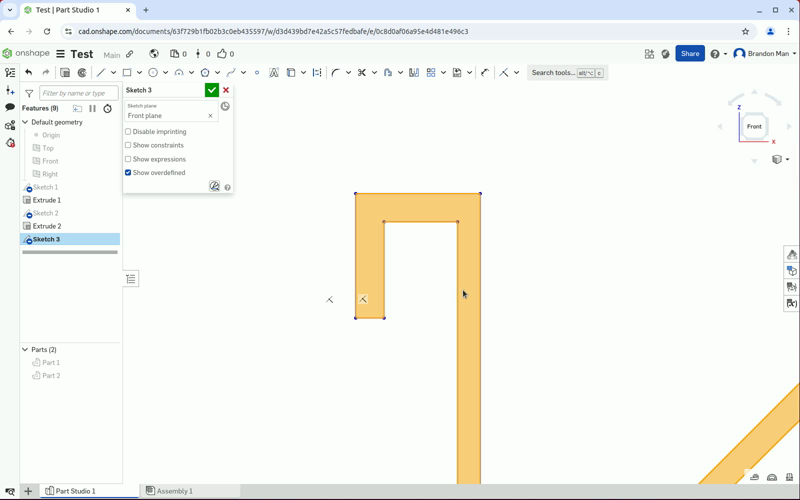
scroll(-6)
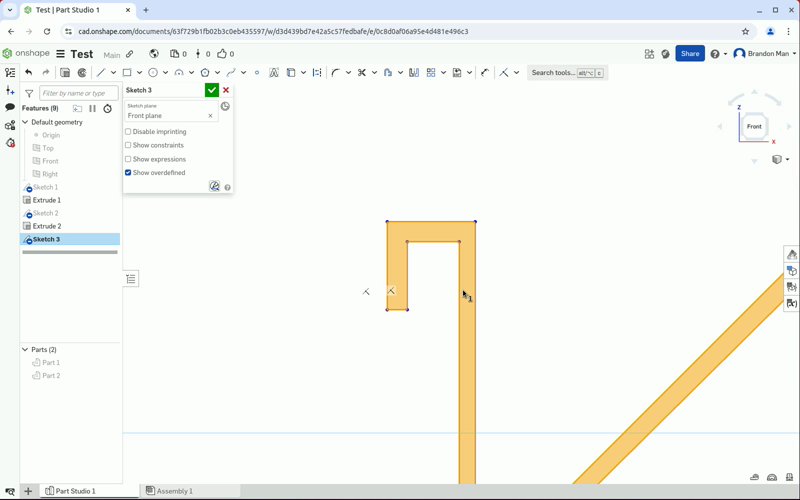
scroll(-6)
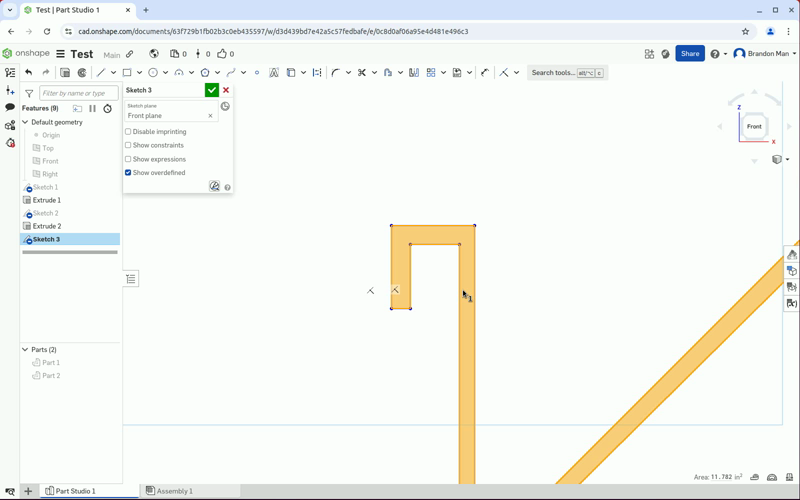
scroll(-6)
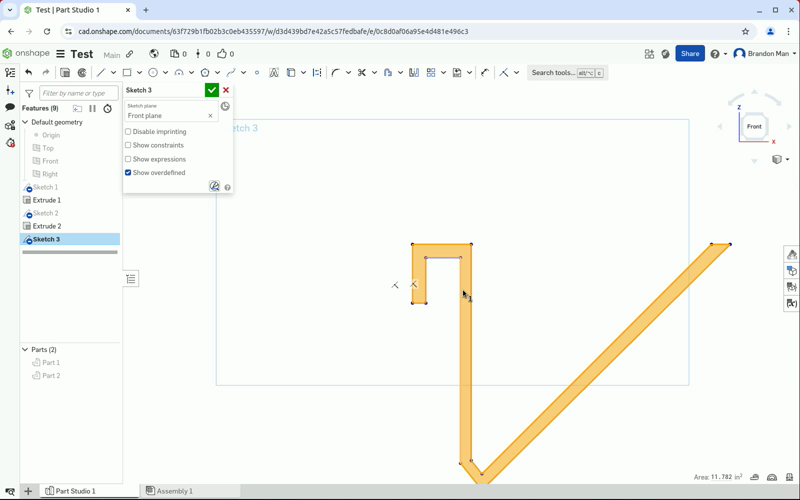
scroll(-6)
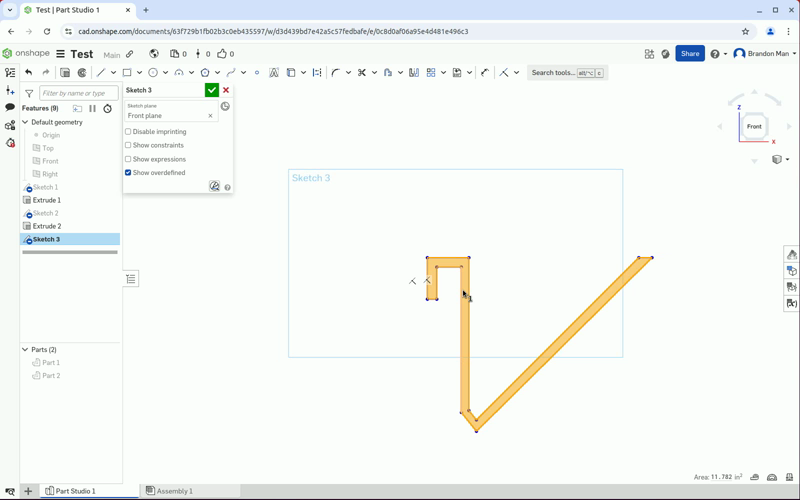
scroll(-6)
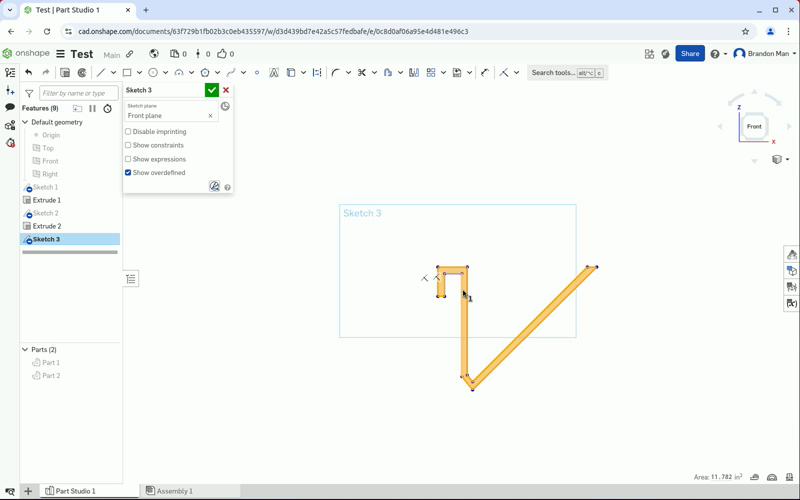
scroll(-6)
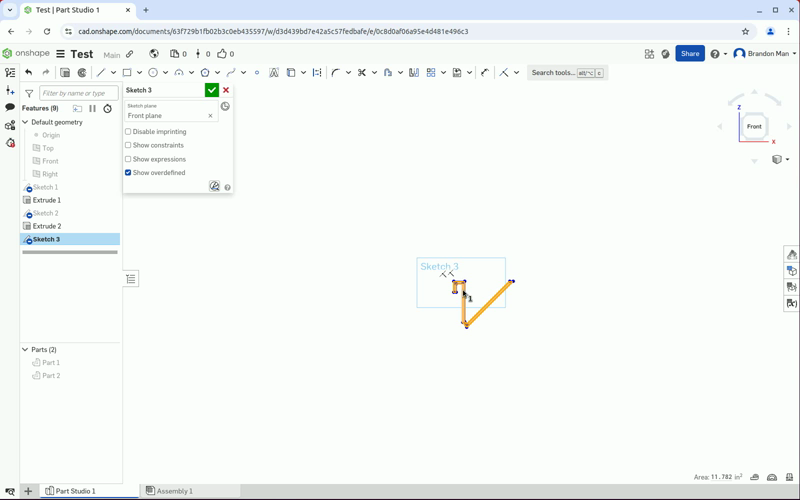
mouse_move(73, 352)
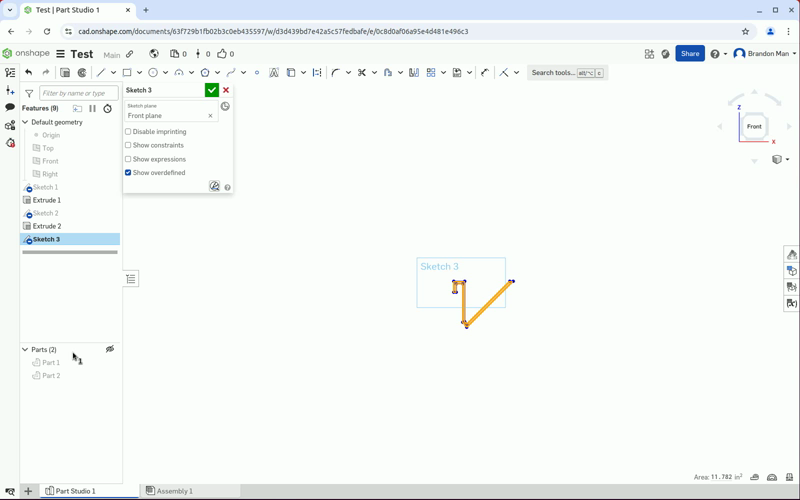
key(shift+y)
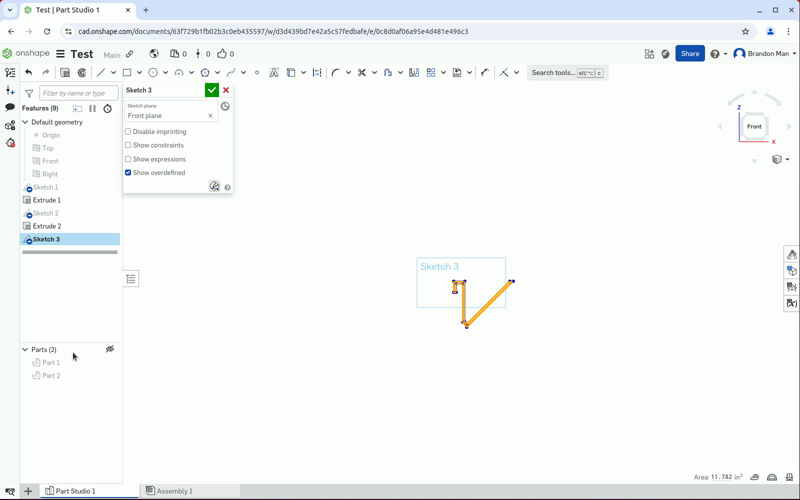
key(shift+e)
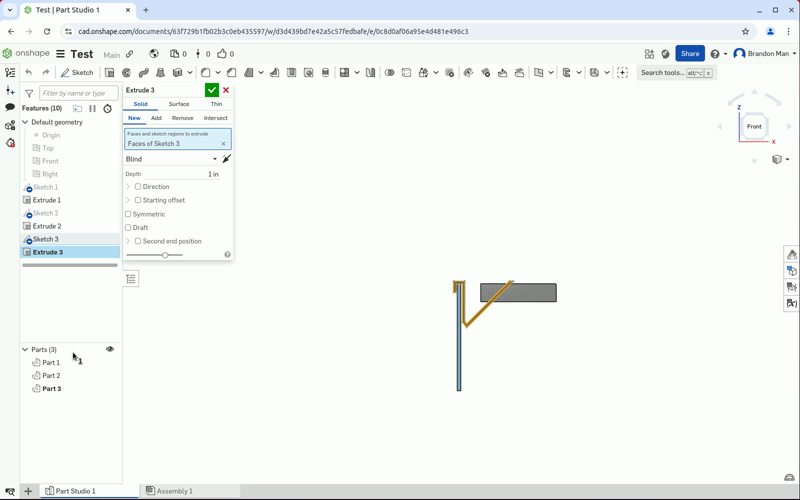
mouse_move(143, 106)
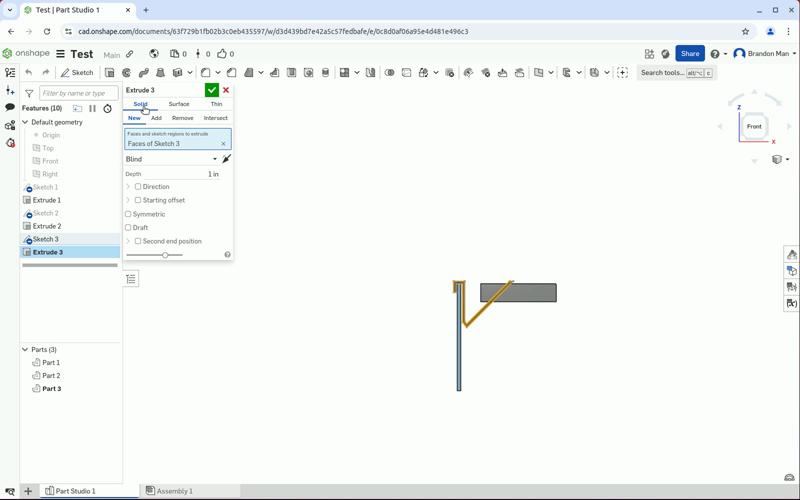
click(143, 106)
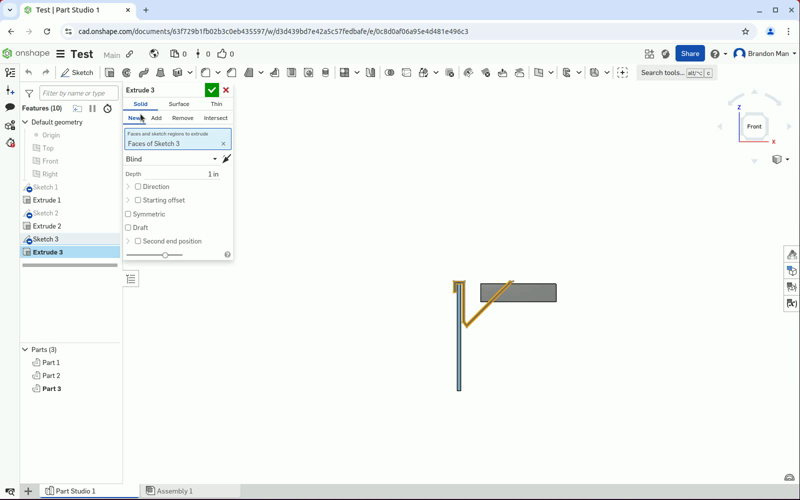
mouse_move(137, 120)
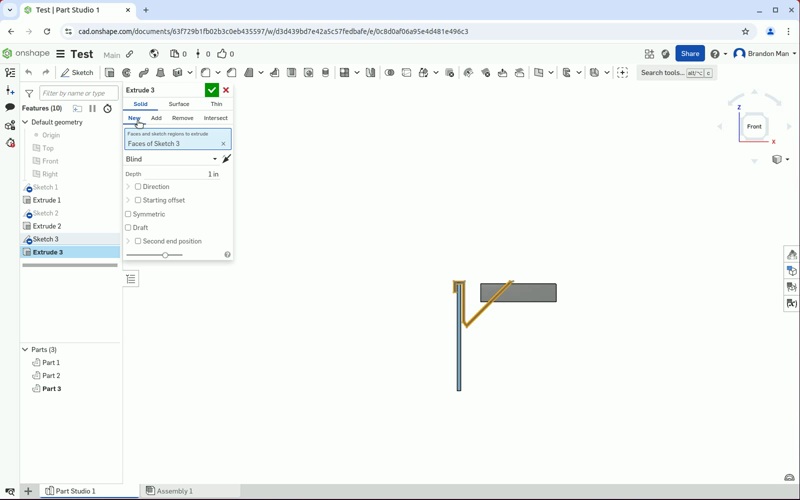
click(137, 120)
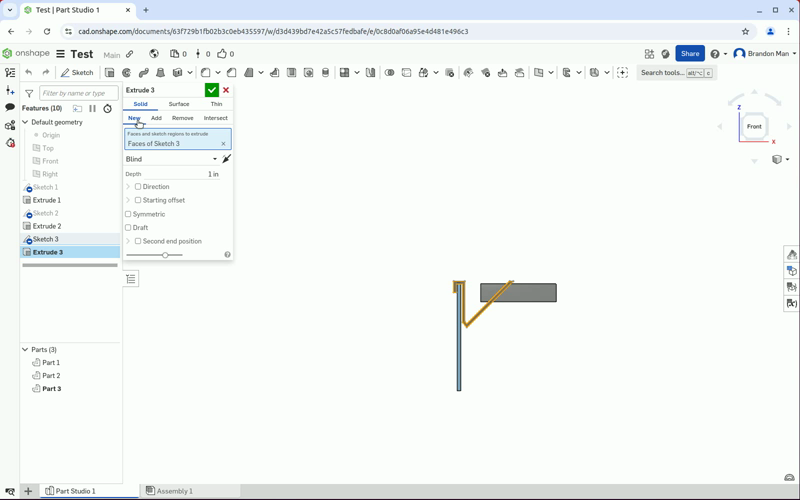
key(tab, 4)
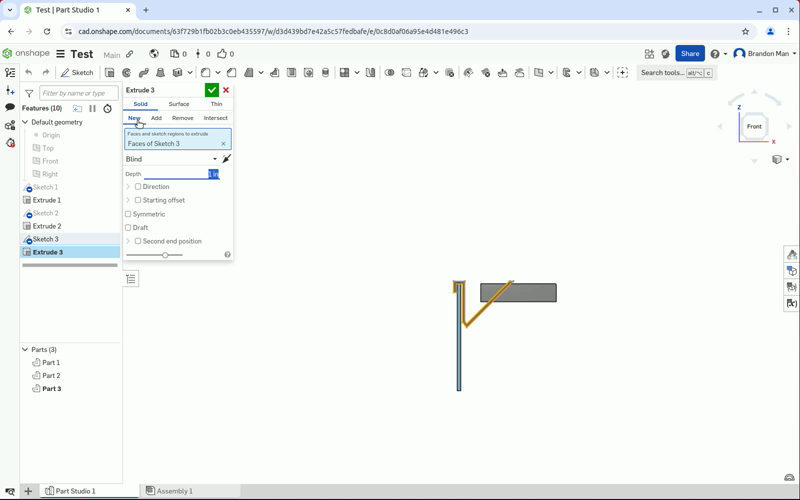
text(14.683)
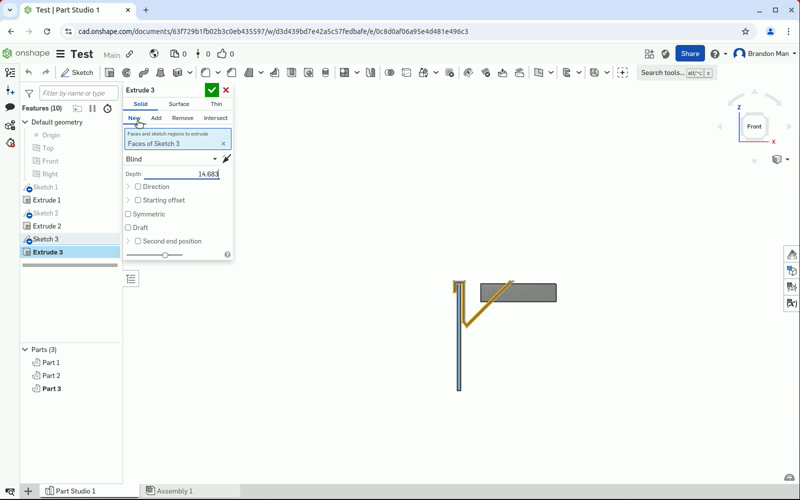
key(enter)
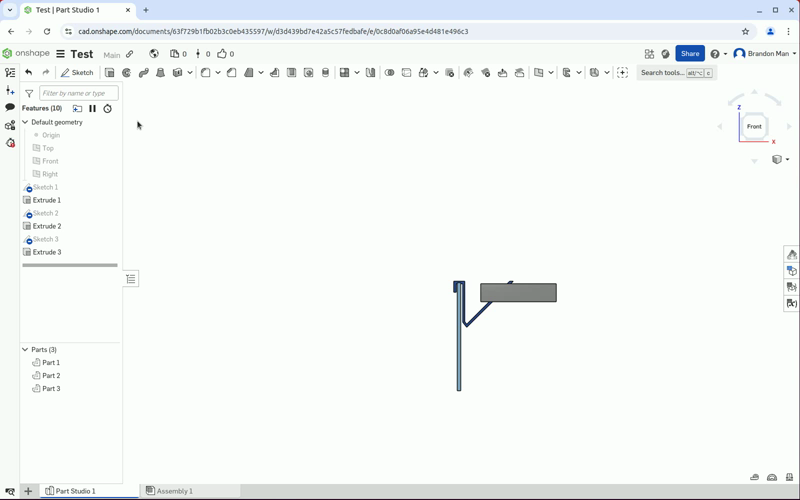
key(shift+h)
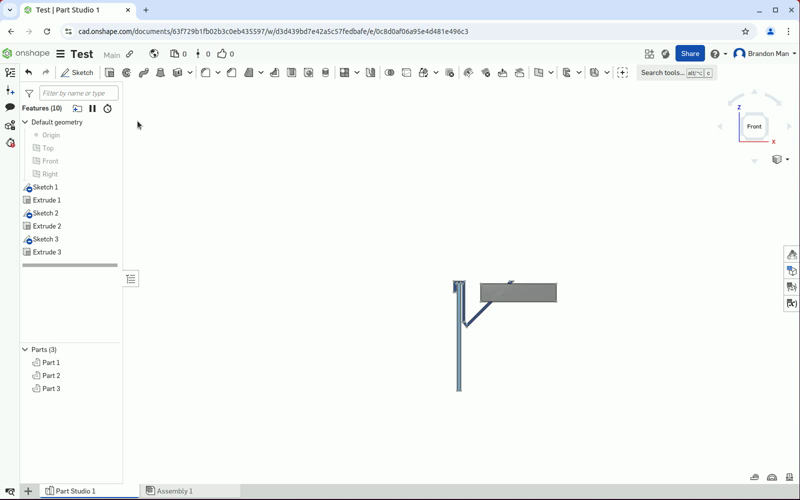
key(shift+h)
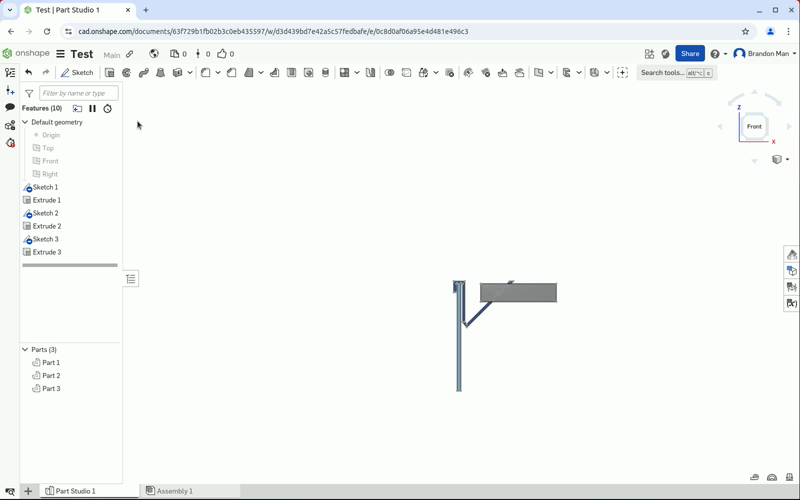
key(shift+7)
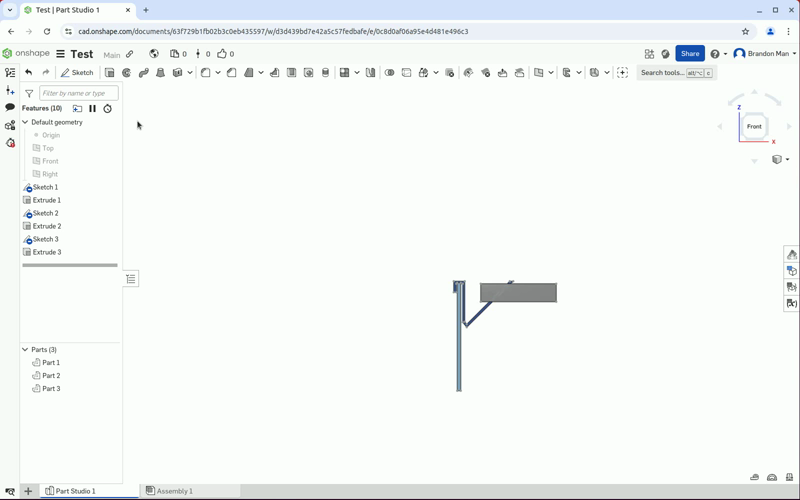
key(left, 2)
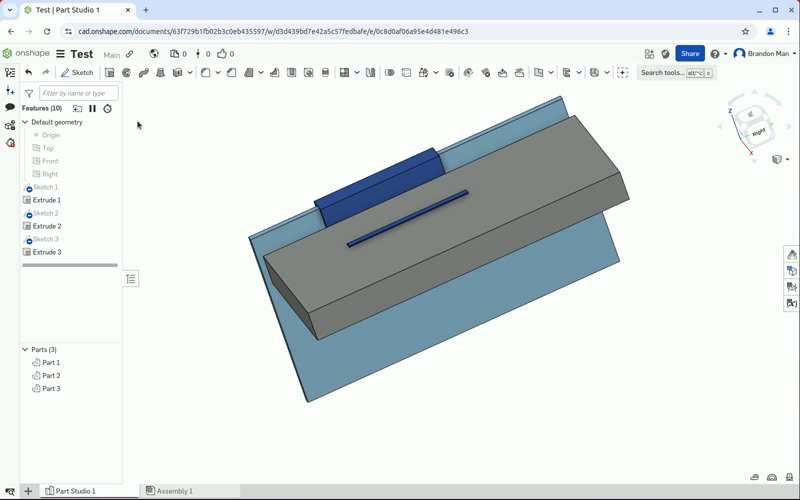
key(down, 2)
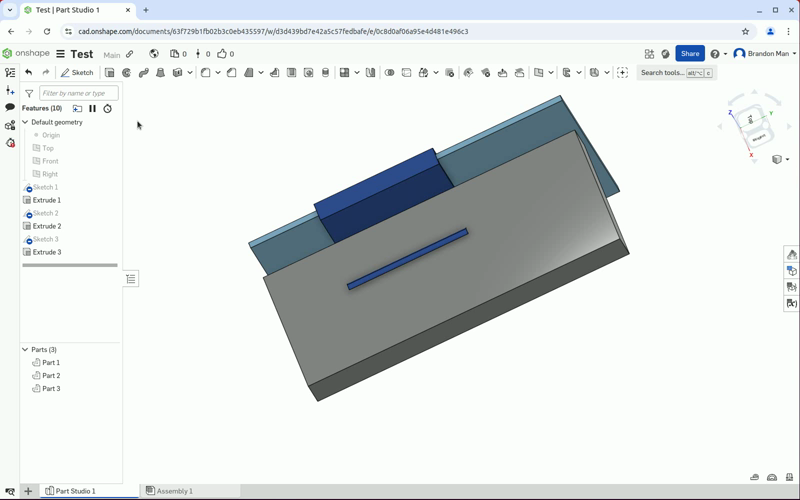
key(up, 2)
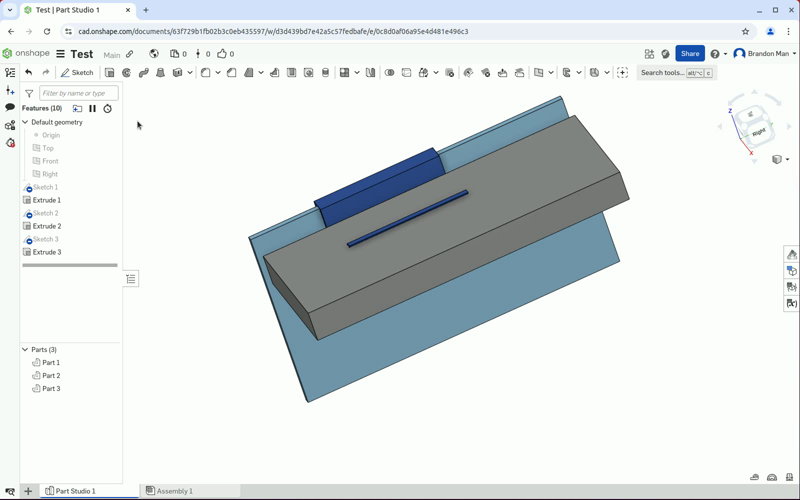
key(right, 2)
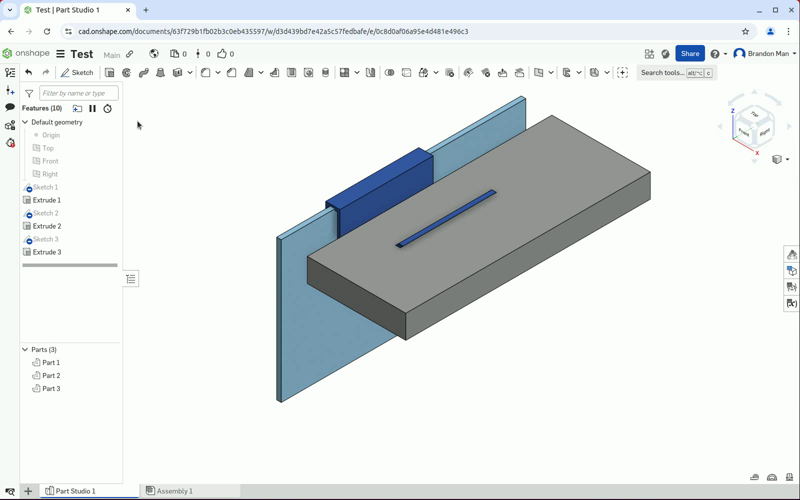
mouse_move(73, 189)
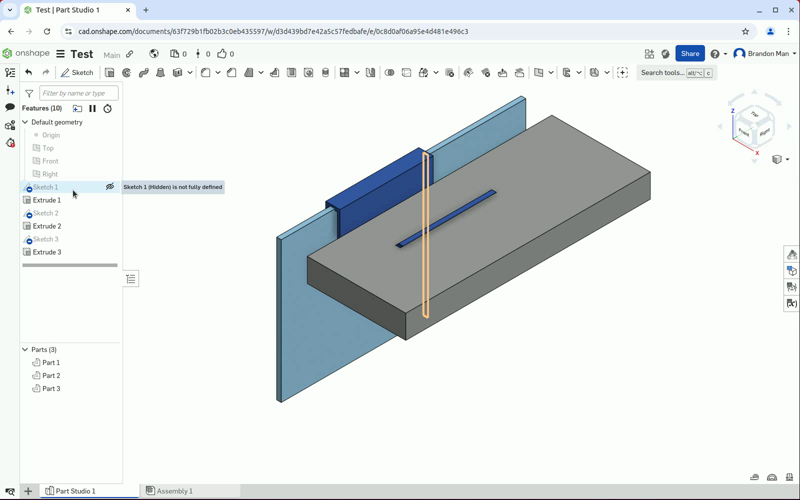
click(73, 189)